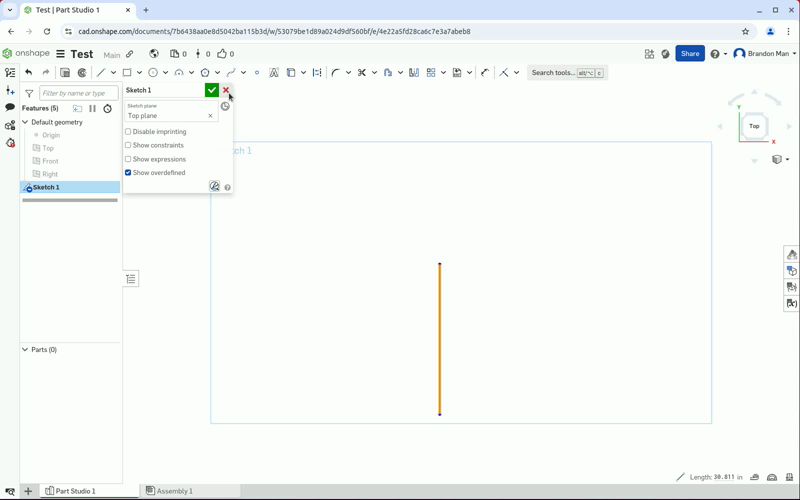
key(shift+h)
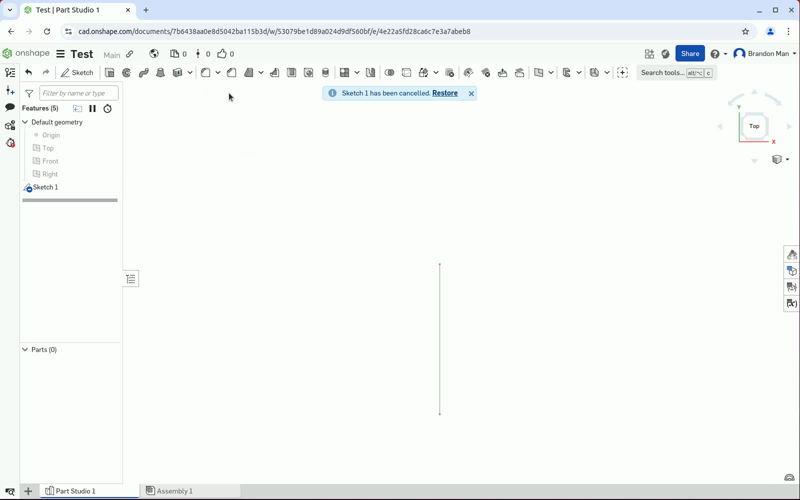
key(shift+s)
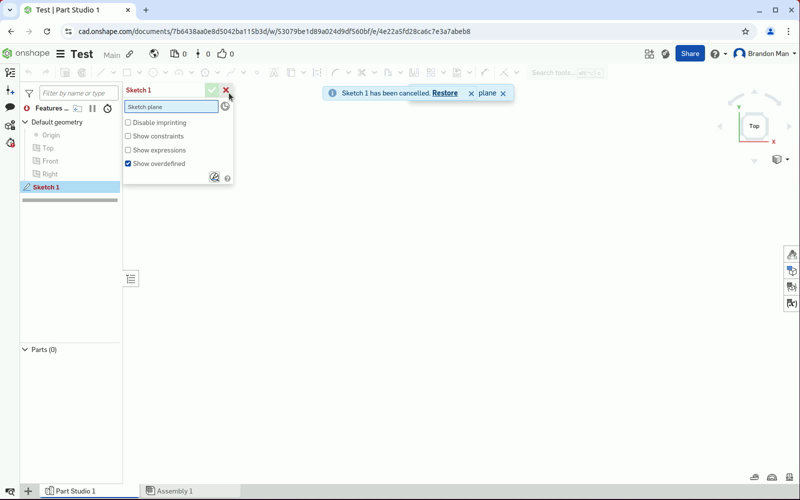
mouse_move(73, 150)
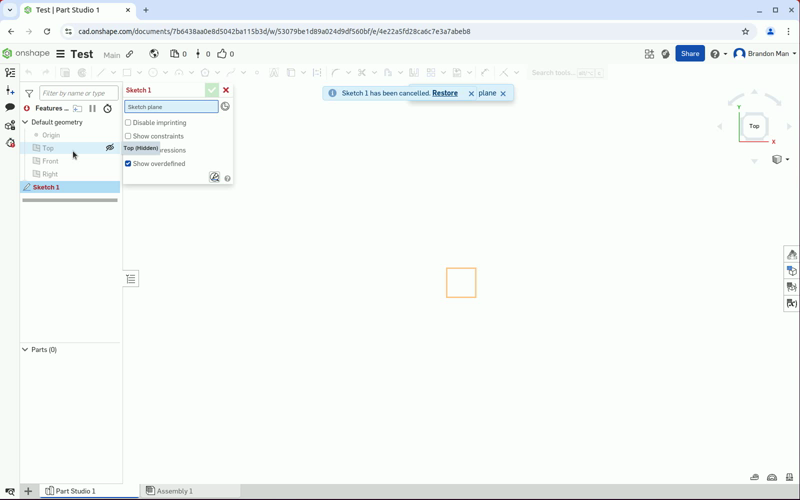
click(73, 150)
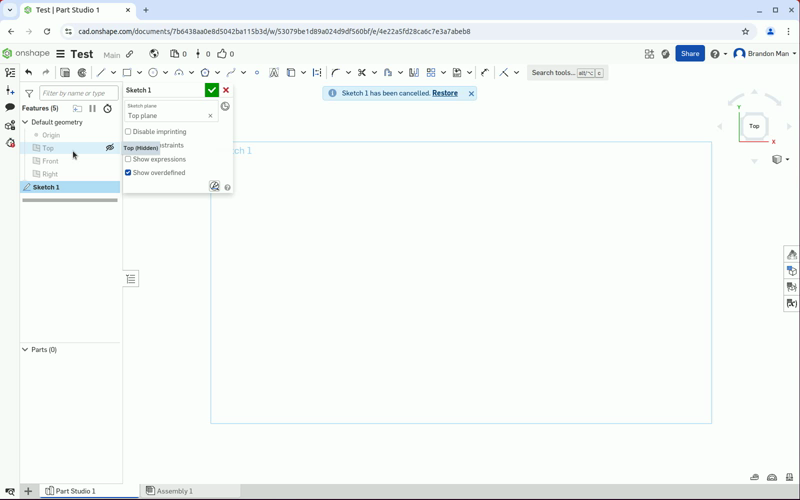
mouse_move(73, 352)
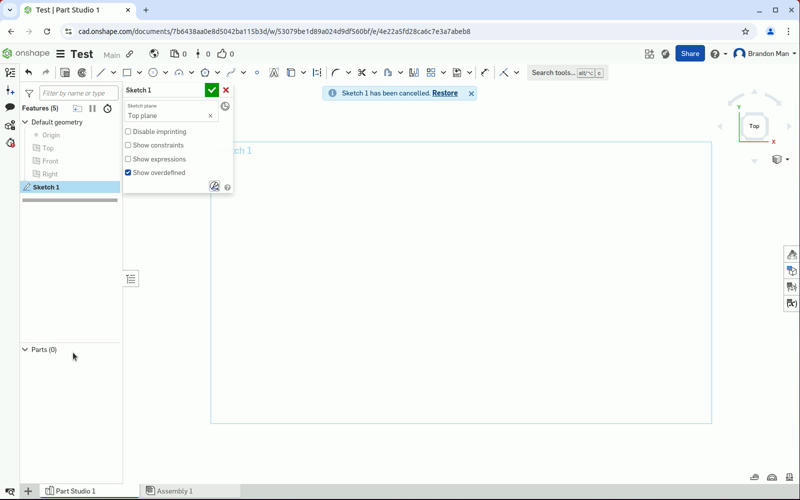
key(y)
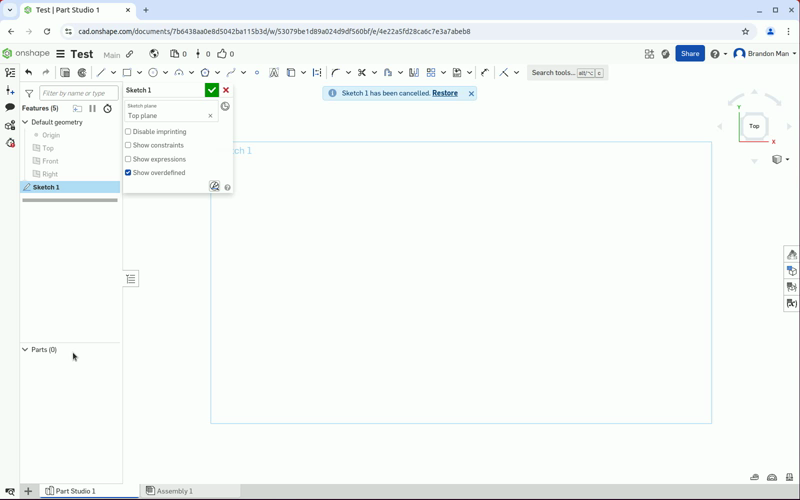
key(l)
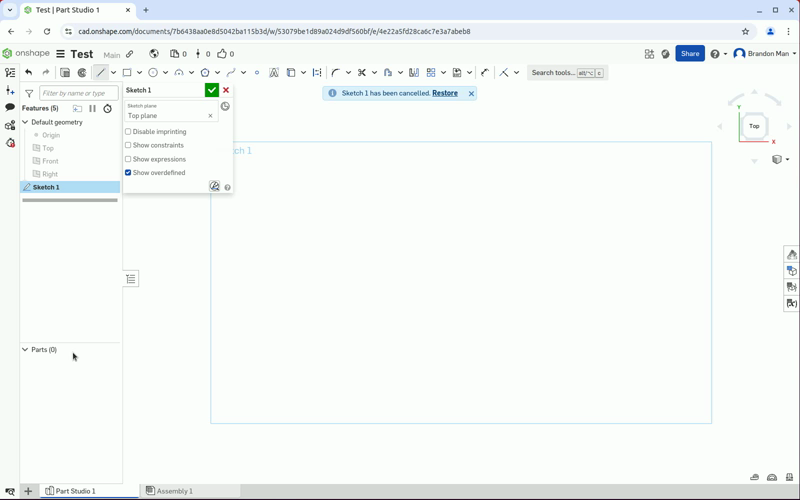
key_down(shift)
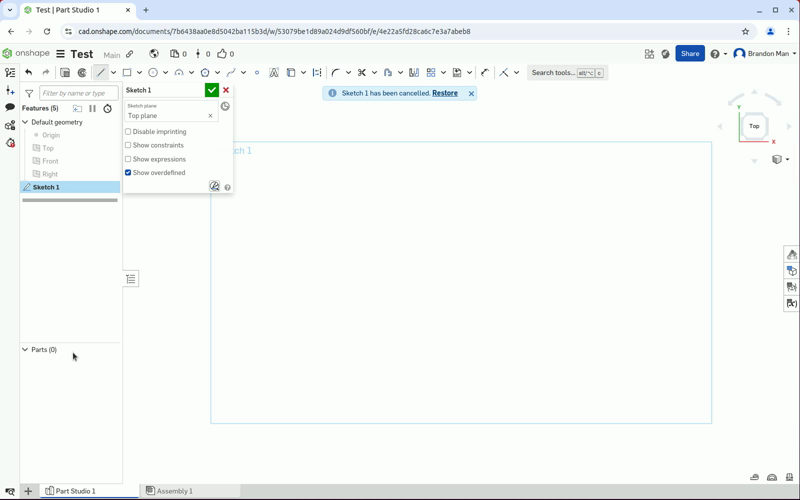
mouse_move(349, 343)
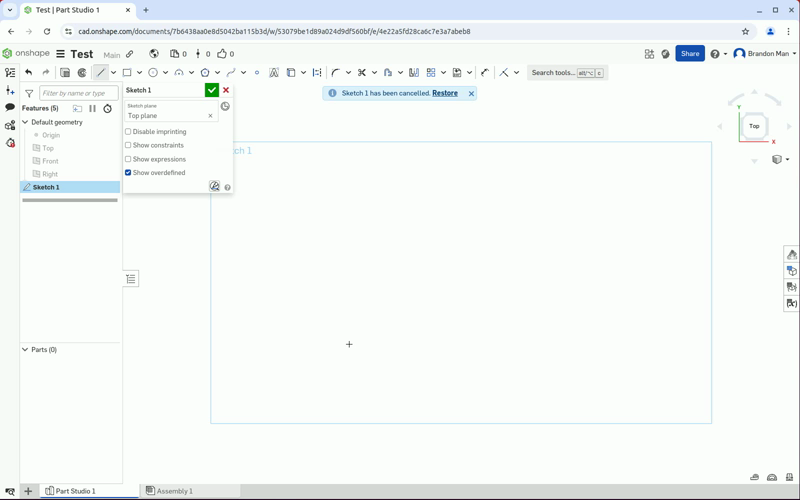
click(349, 343)
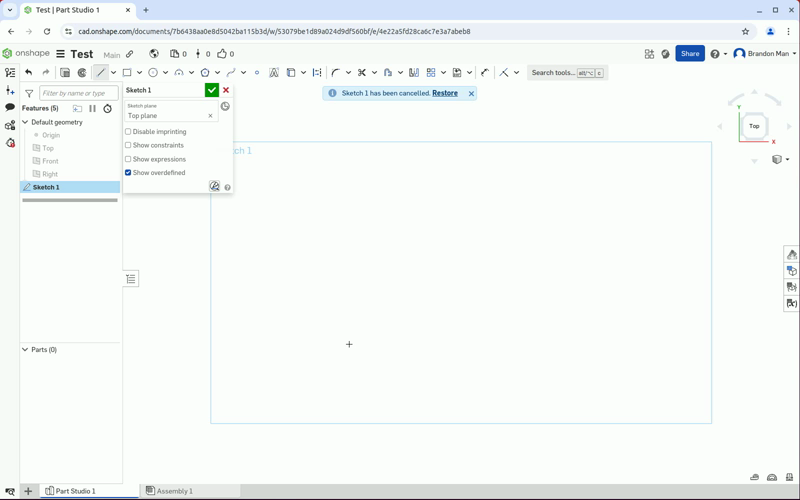
key_up(shift)
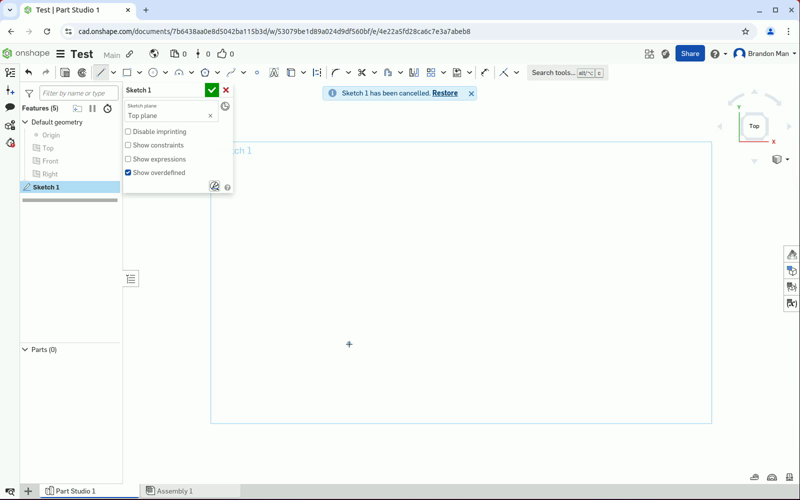
key_down(shift)
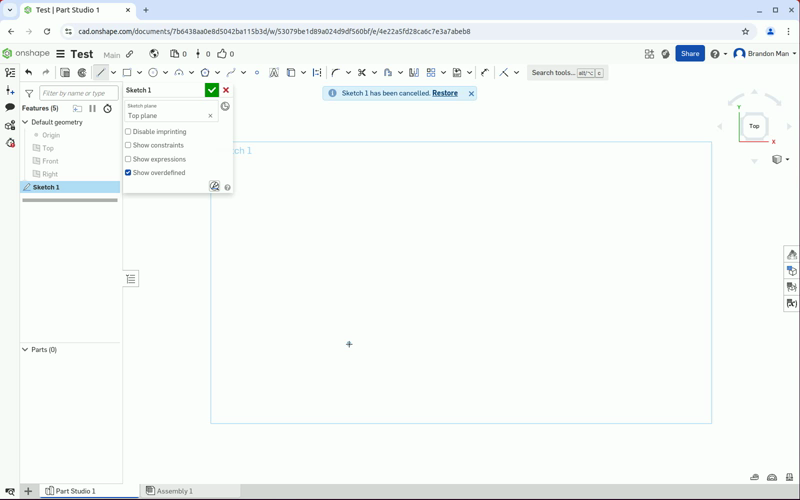
mouse_move(572, 343)
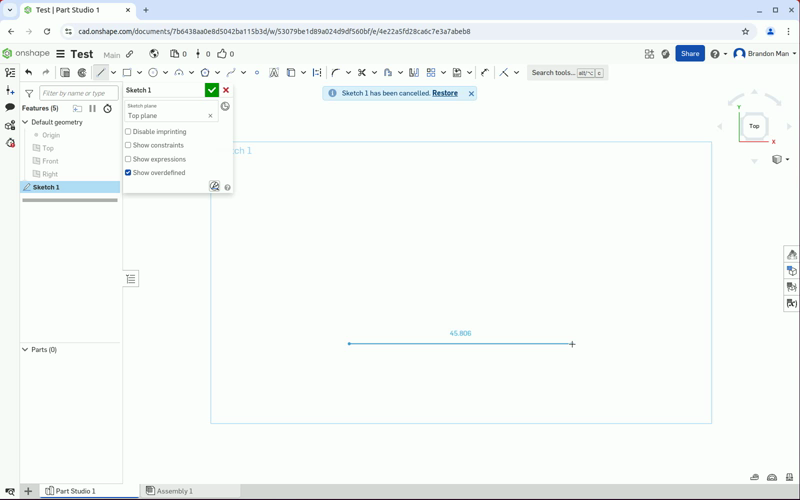
click(572, 343)
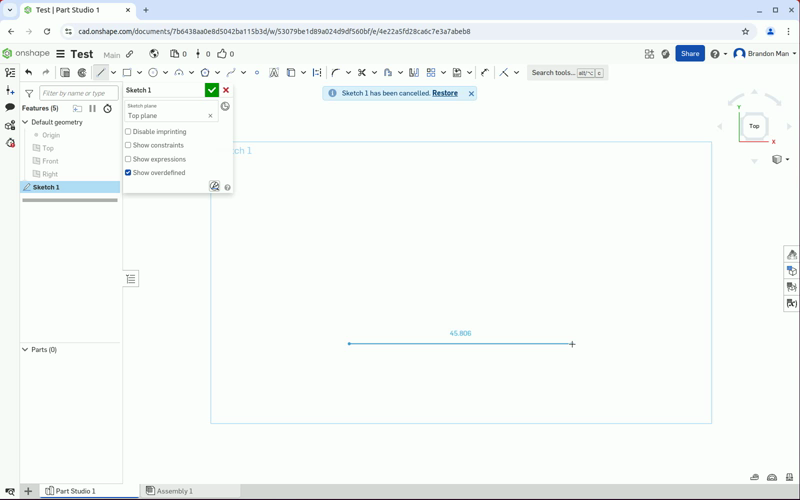
key_up(shift)
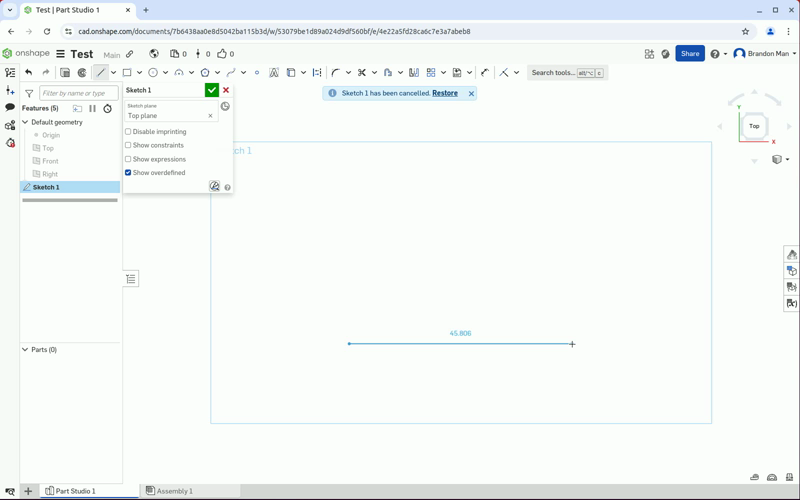
key_down(shift)
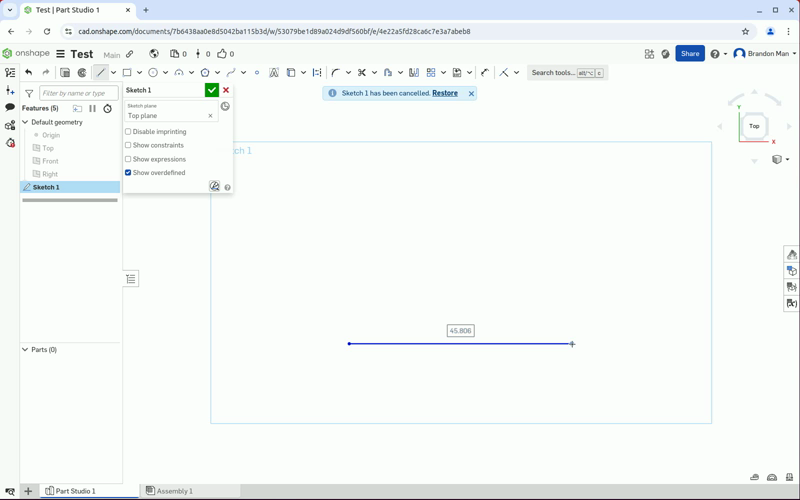
mouse_move(572, 196)
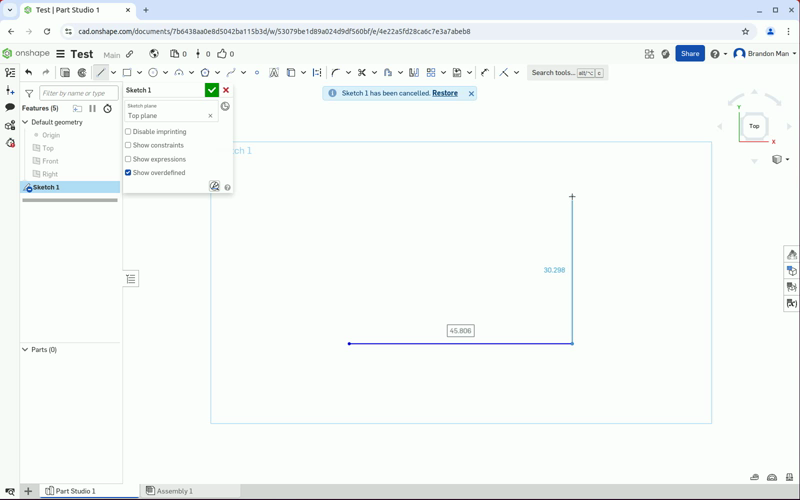
click(572, 196)
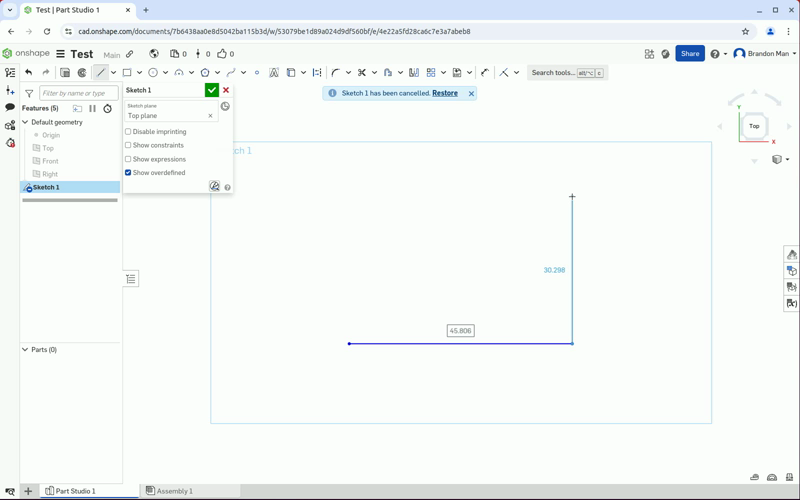
key_up(shift)
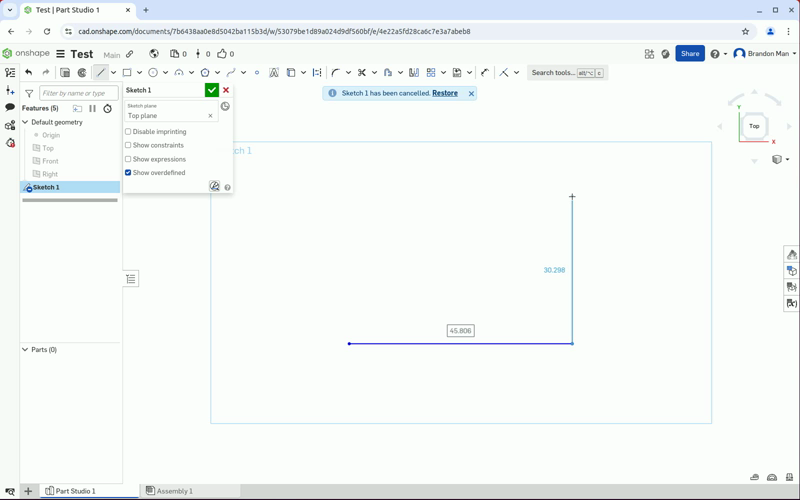
key_down(shift)
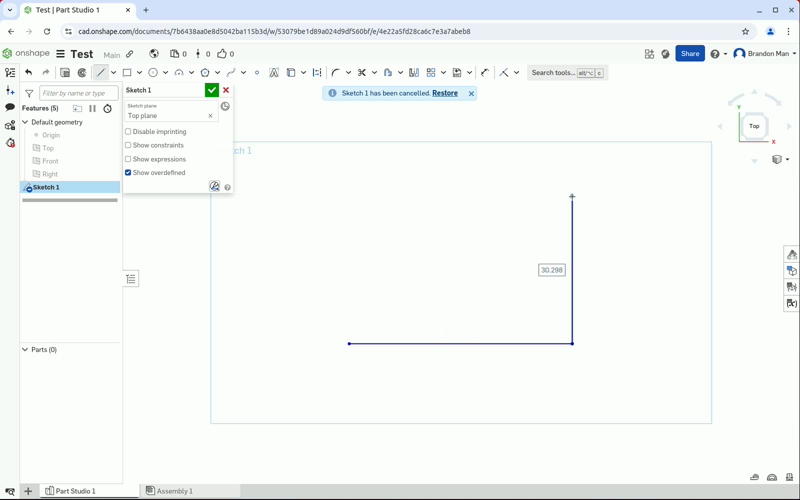
mouse_move(349, 196)
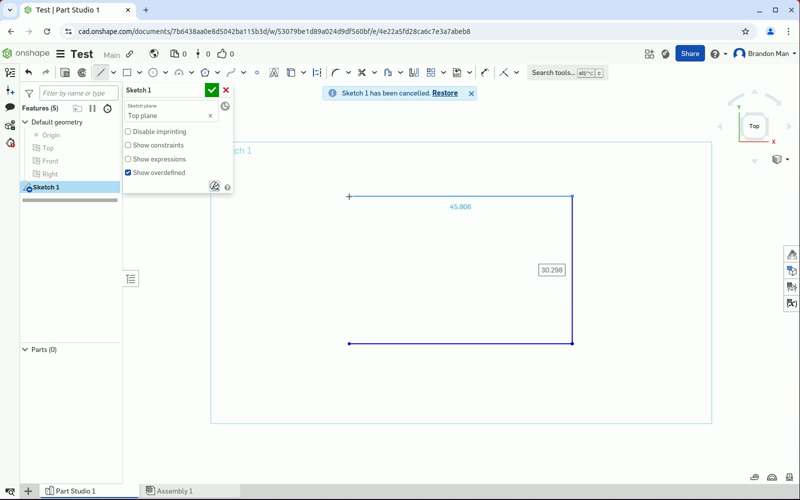
click(349, 196)
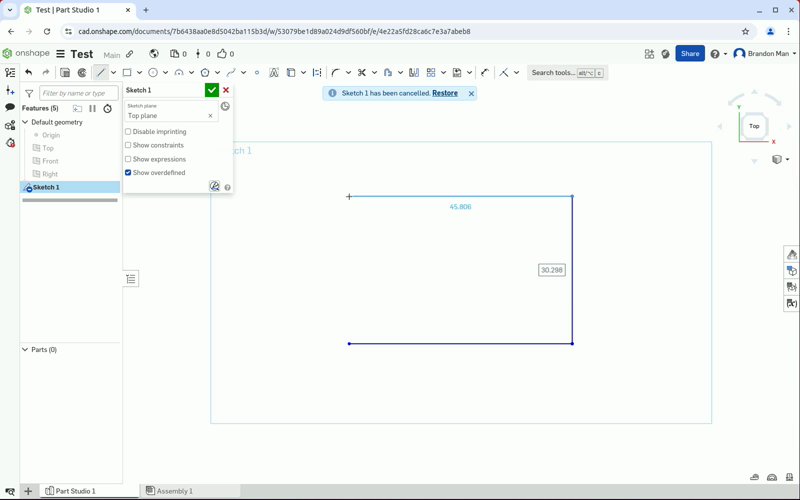
key_up(shift)
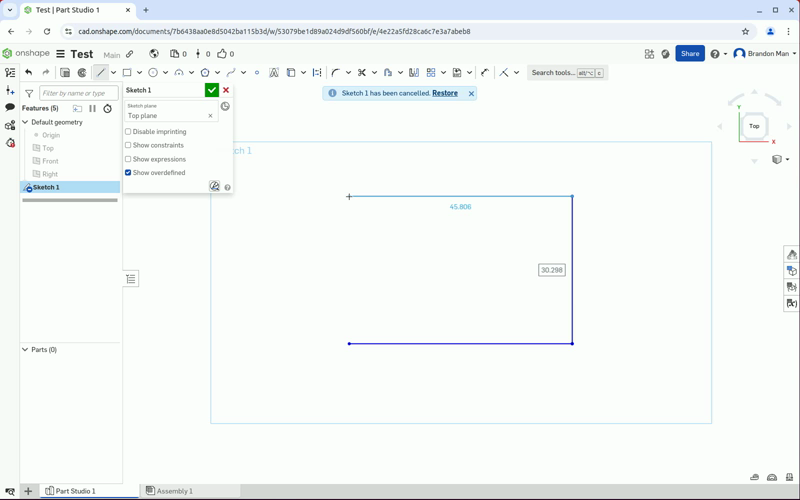
key_down(shift)
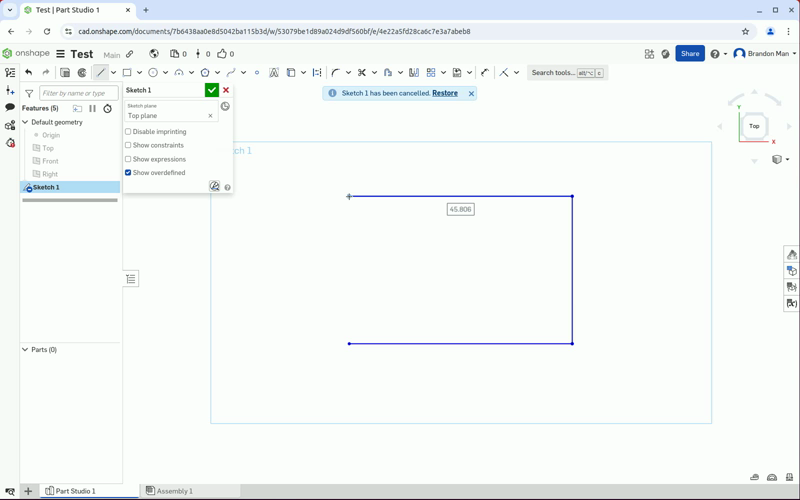
mouse_move(349, 343)
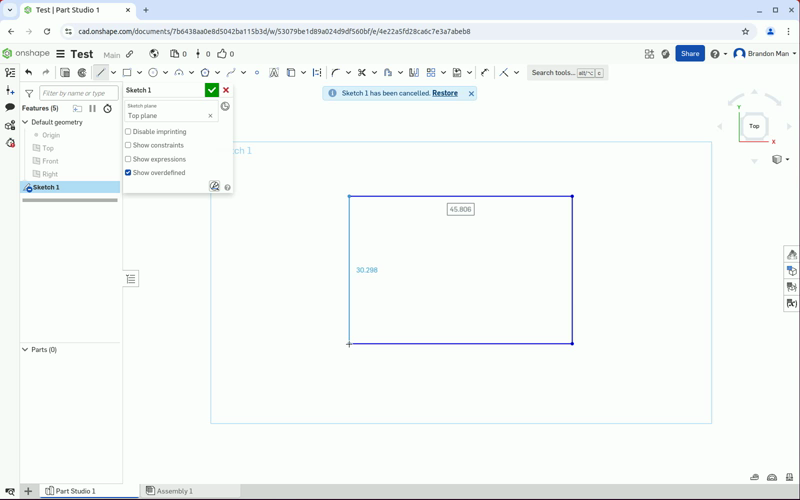
key_up(shift)
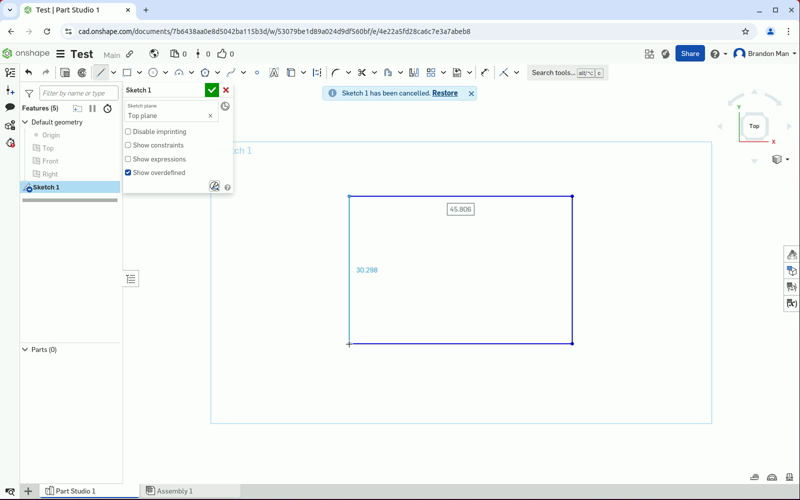
click(349, 343)
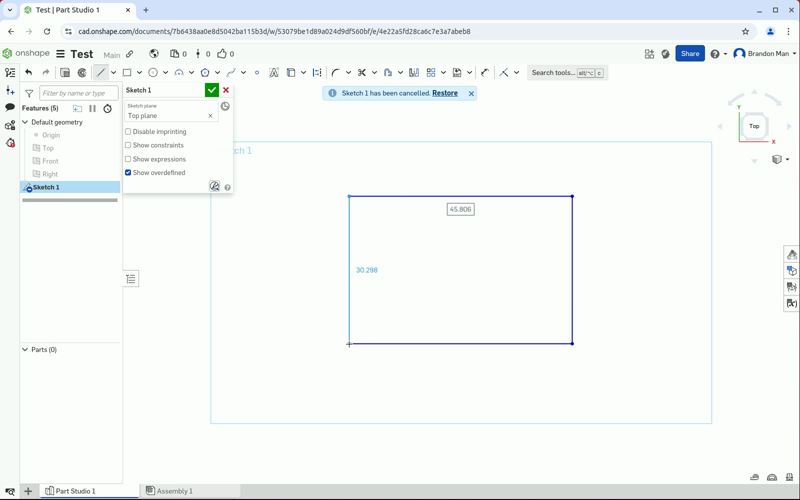
key(esc)
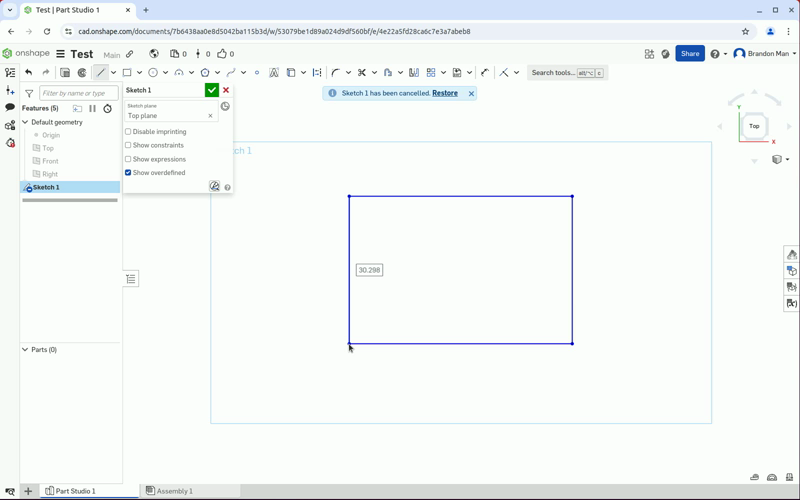
key(l)
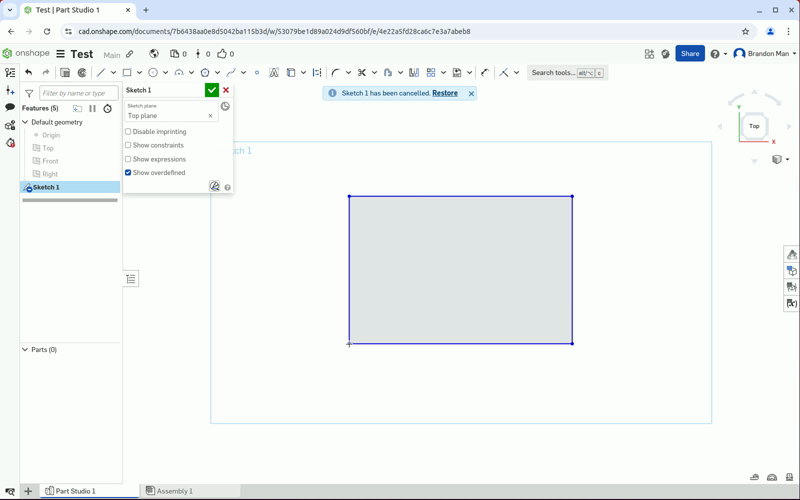
key_down(shift)
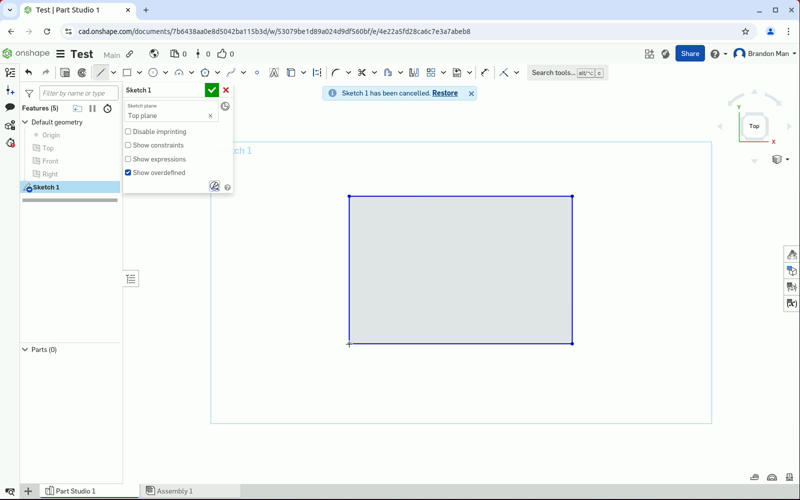
mouse_move(372, 334)
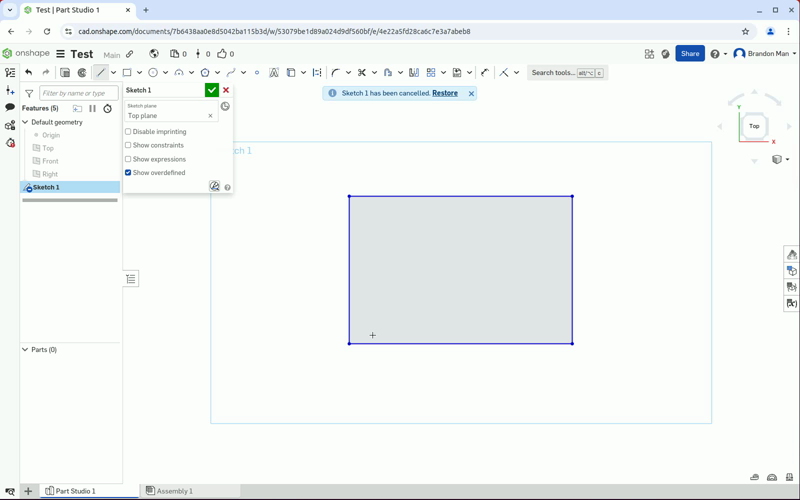
click(372, 334)
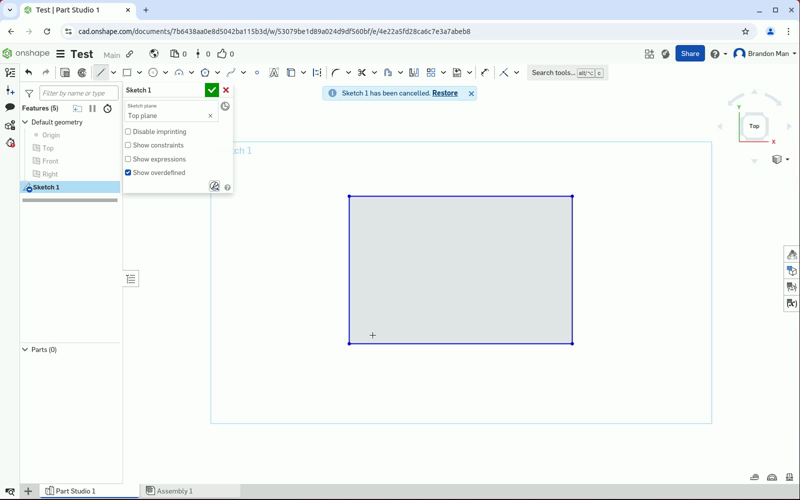
key_up(shift)
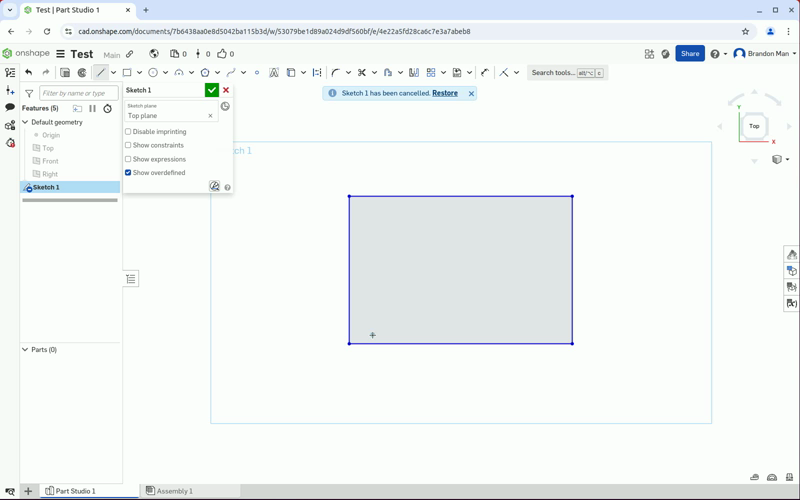
key_down(shift)
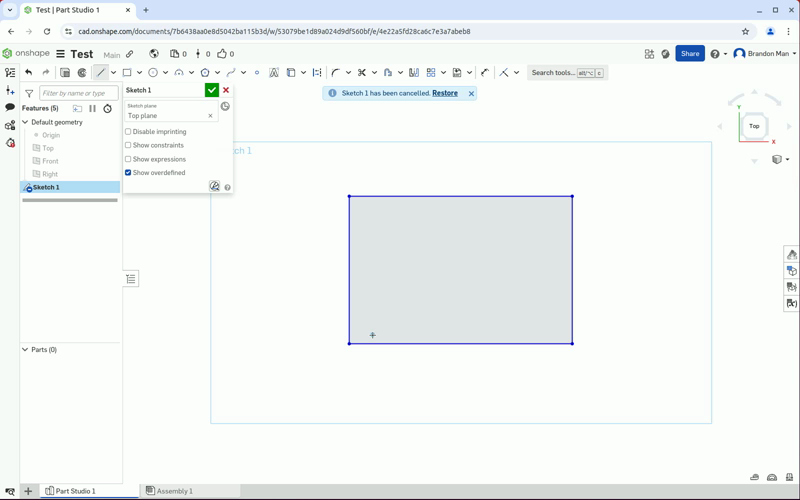
mouse_move(445, 334)
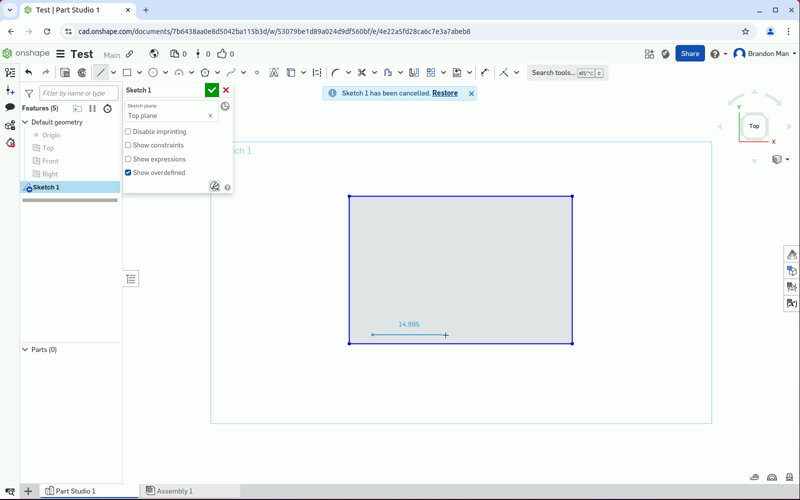
click(445, 334)
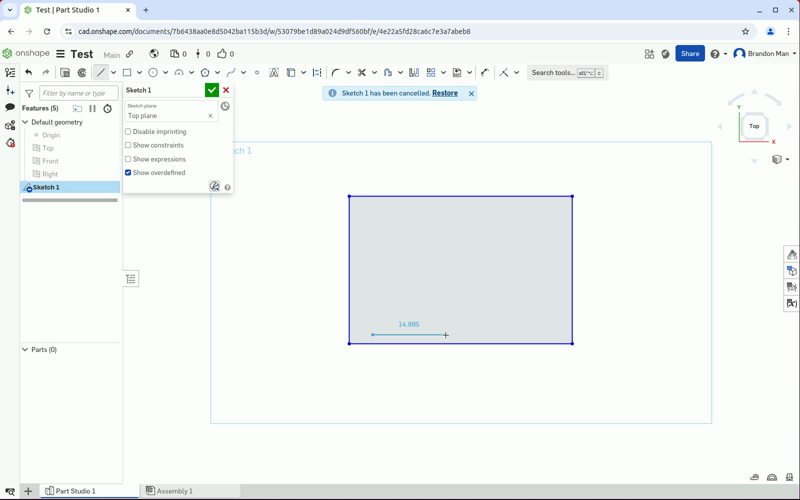
key_up(shift)
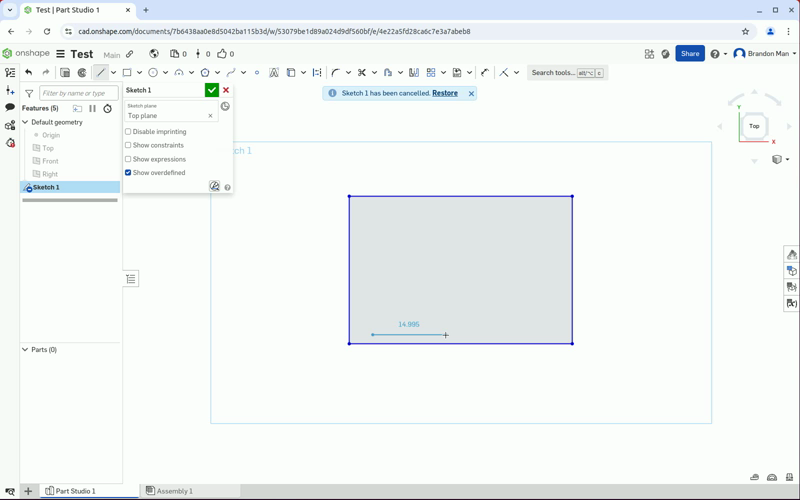
key_down(shift)
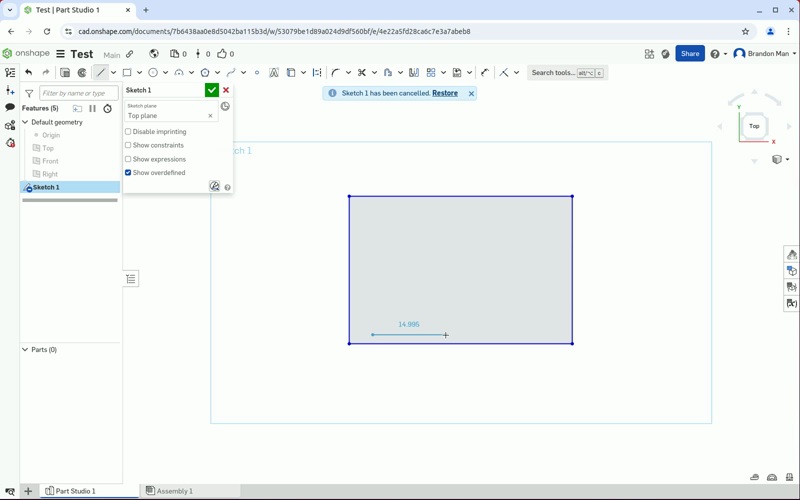
mouse_move(475, 334)
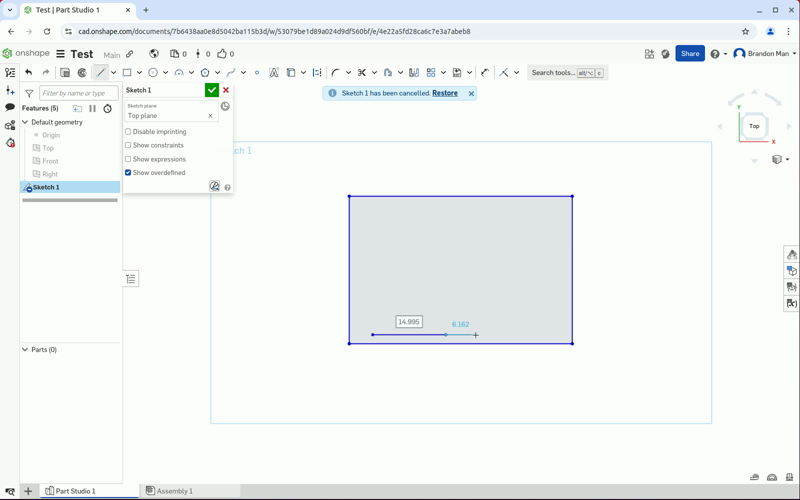
mouse_move(445, 282)
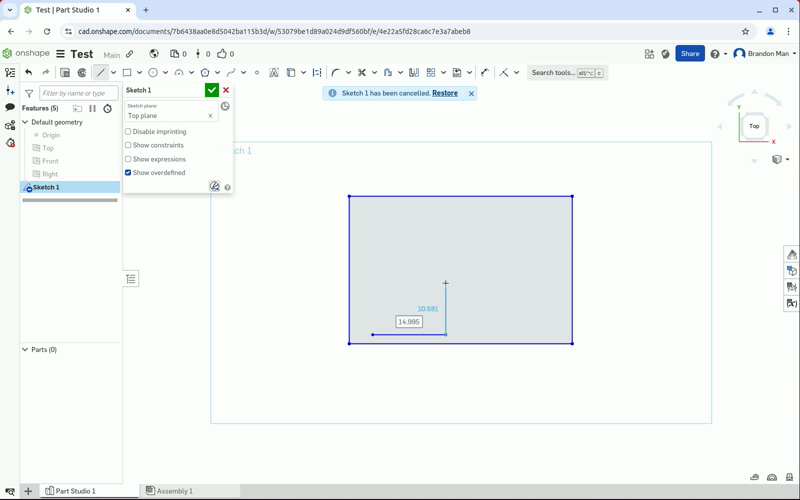
click(445, 282)
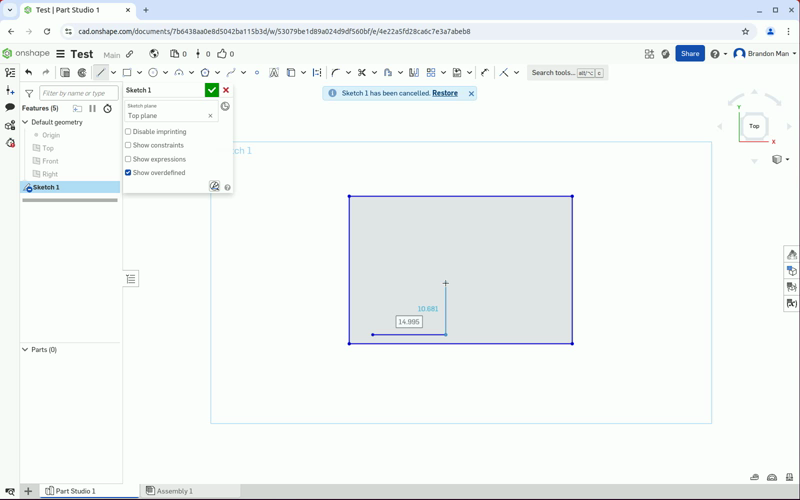
key_up(shift)
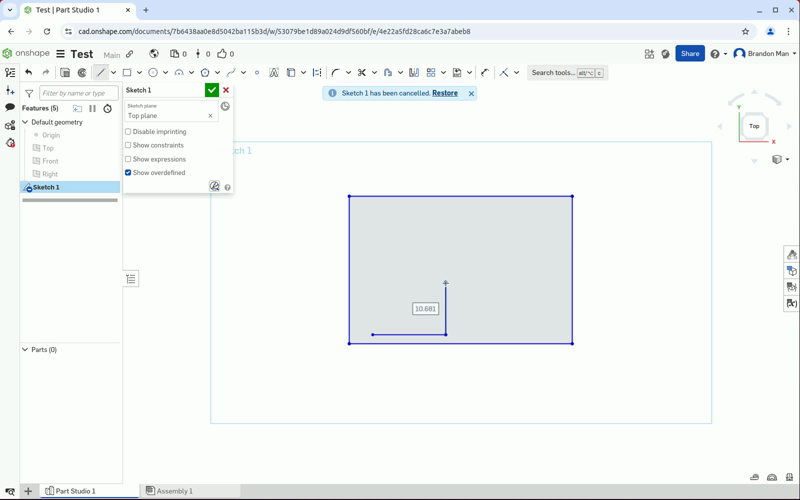
key_down(shift)
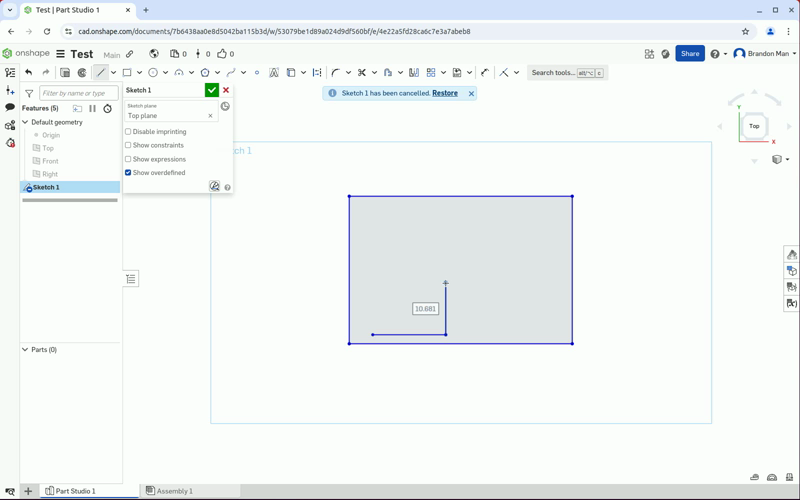
mouse_move(372, 282)
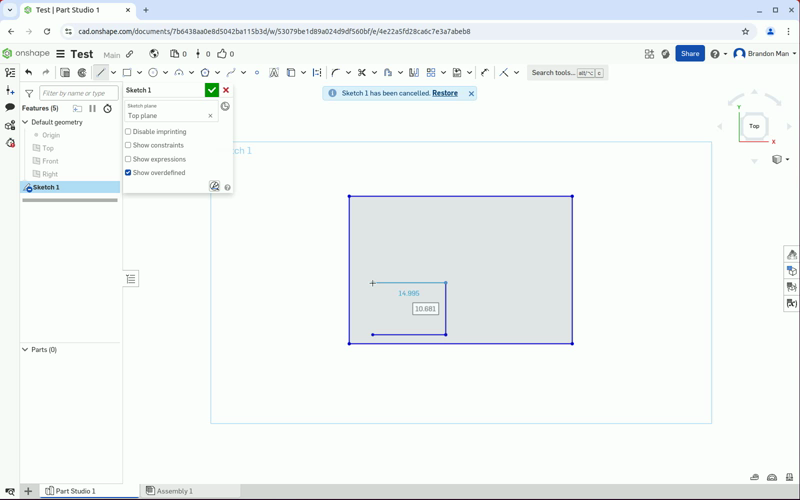
click(372, 282)
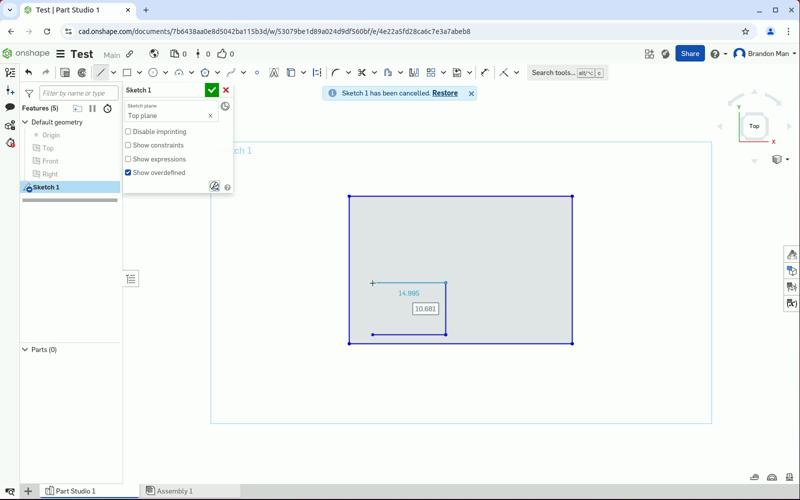
key_up(shift)
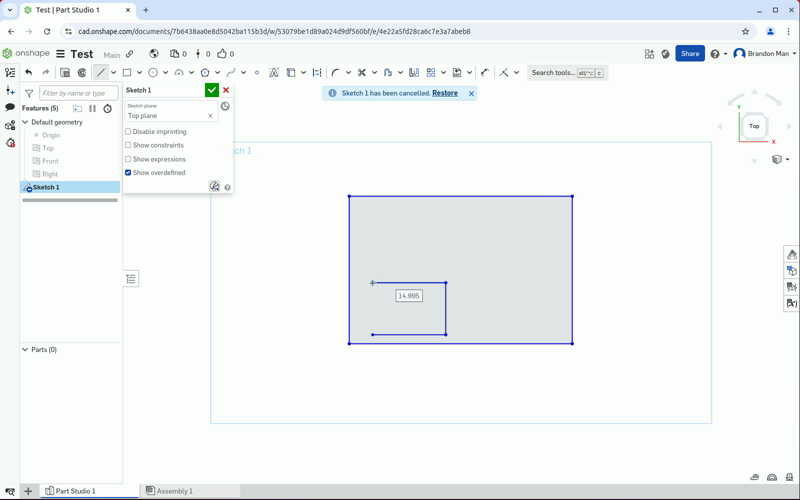
mouse_move(402, 282)
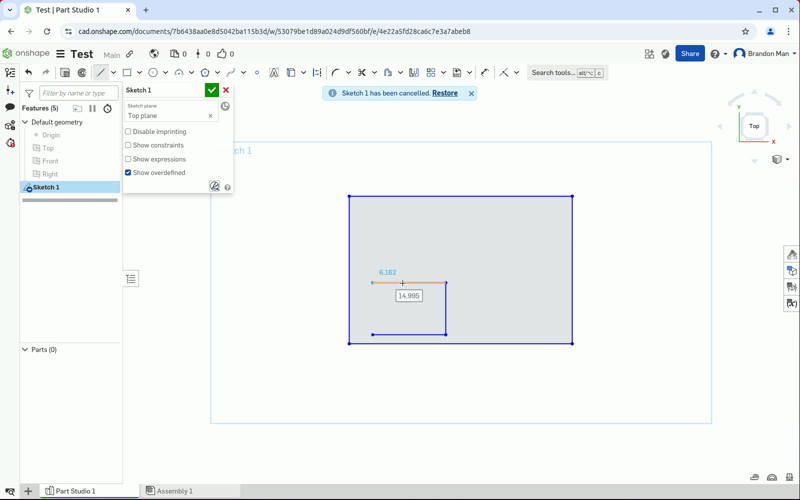
key_down(shift)
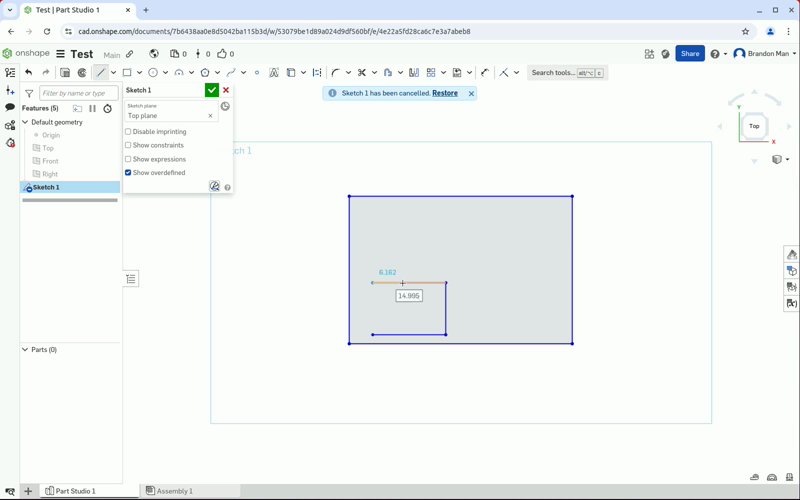
mouse_move(372, 334)
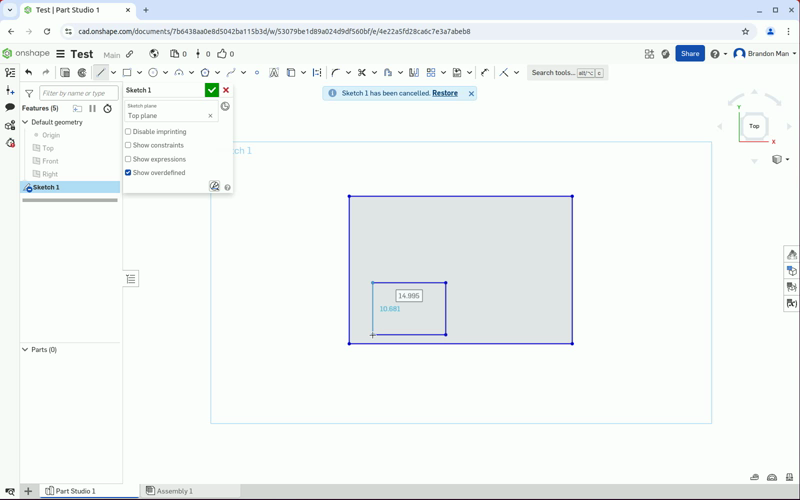
key_up(shift)
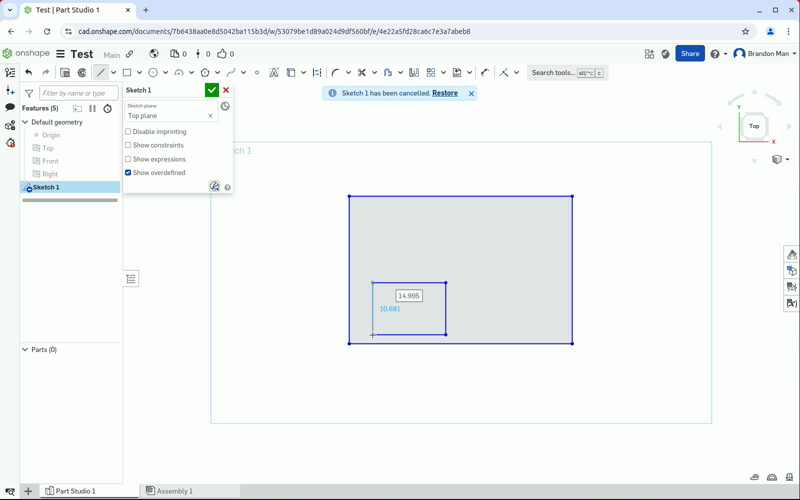
click(372, 334)
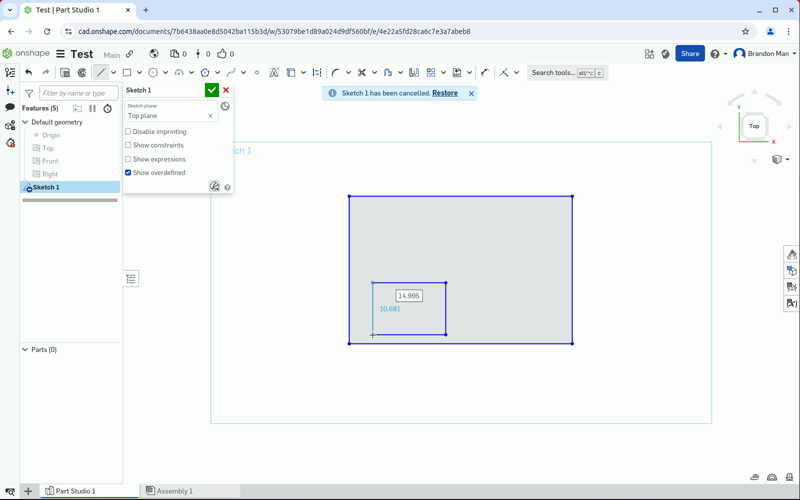
key(esc)
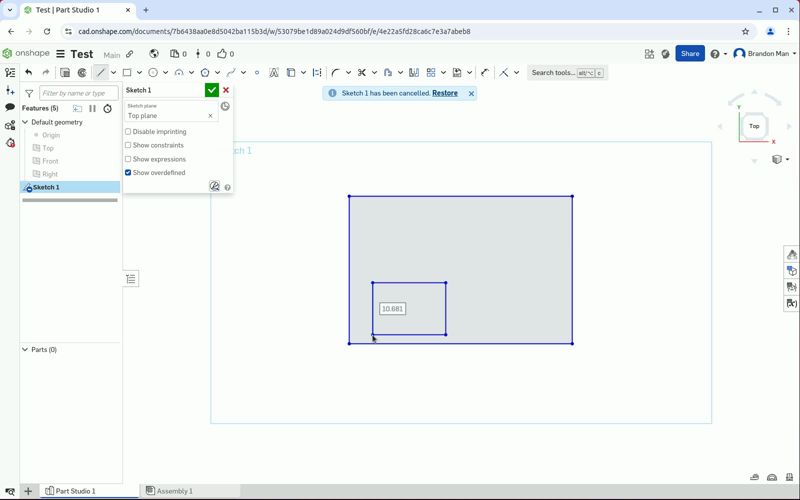
key(l)
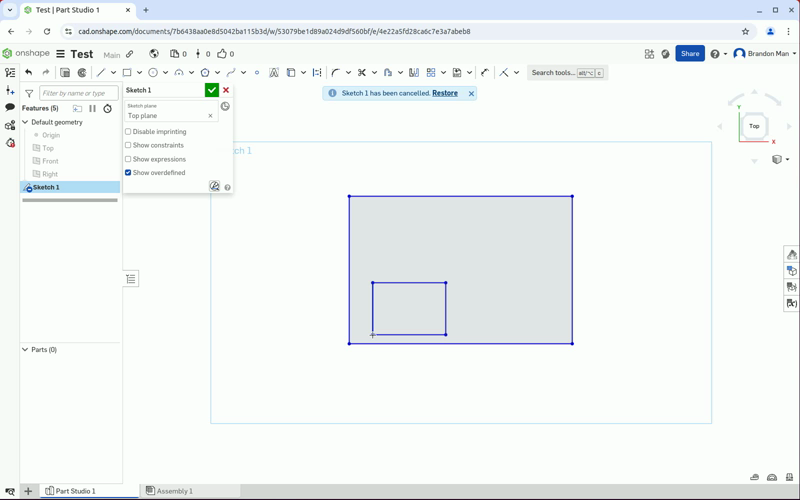
key_down(shift)
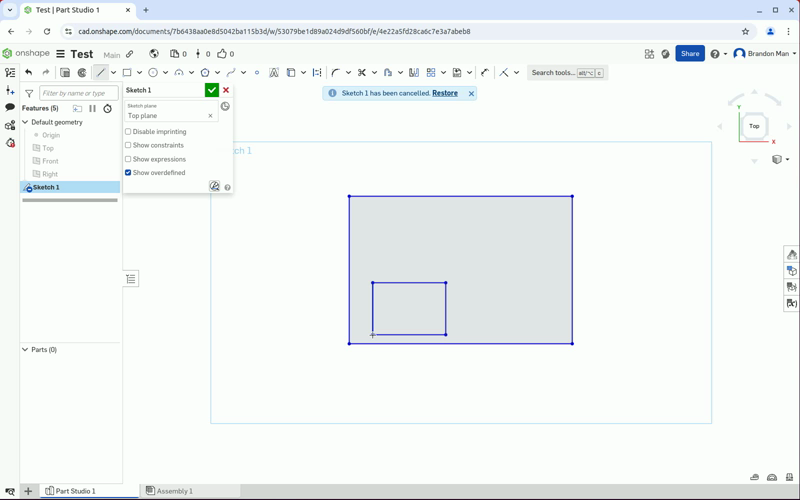
mouse_move(476, 334)
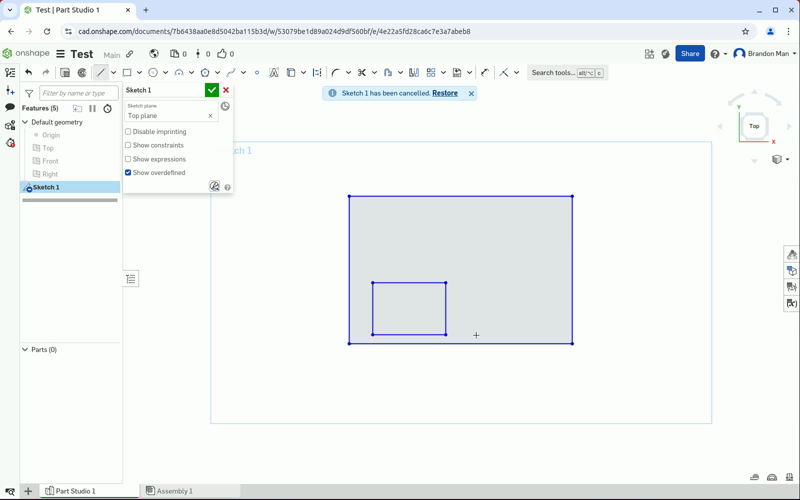
click(476, 334)
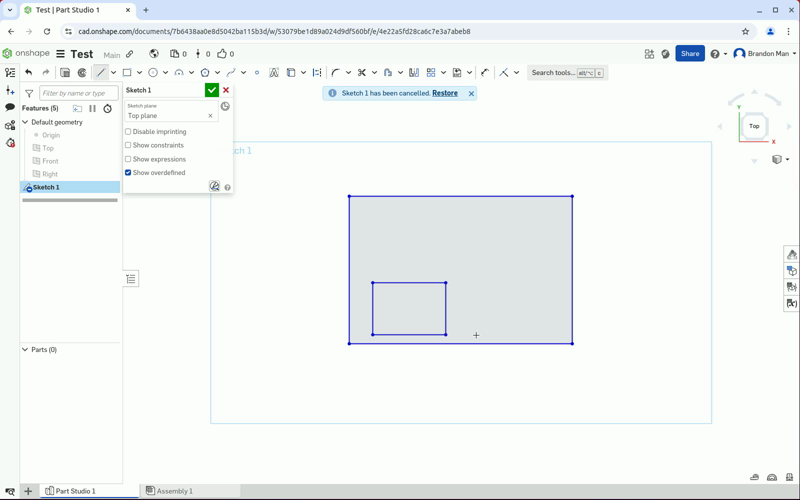
key_up(shift)
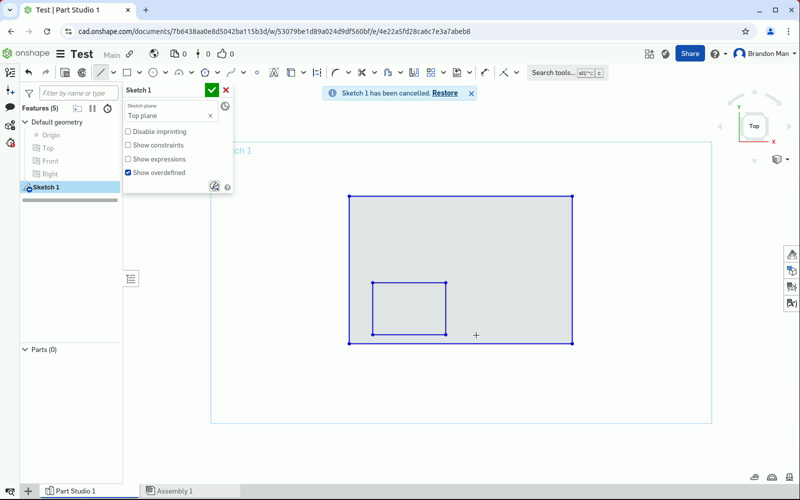
key_down(shift)
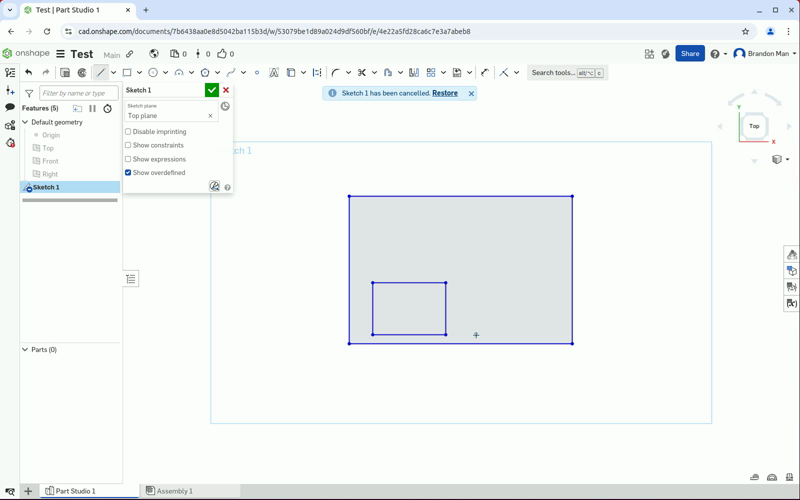
mouse_move(551, 334)
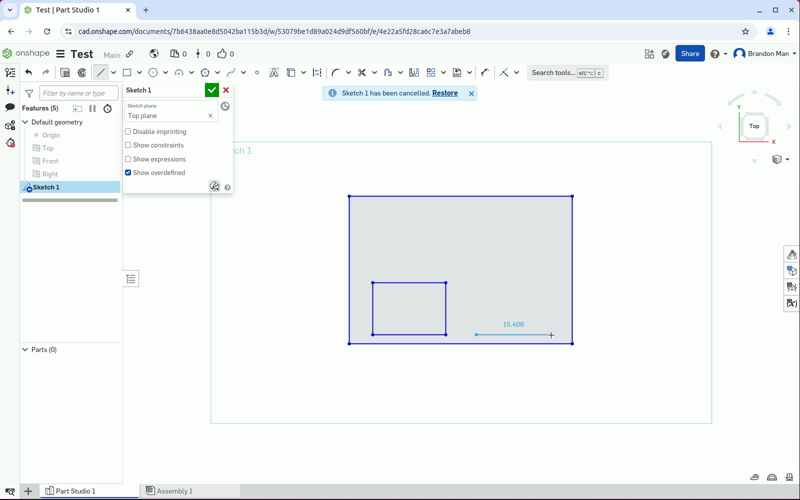
click(551, 334)
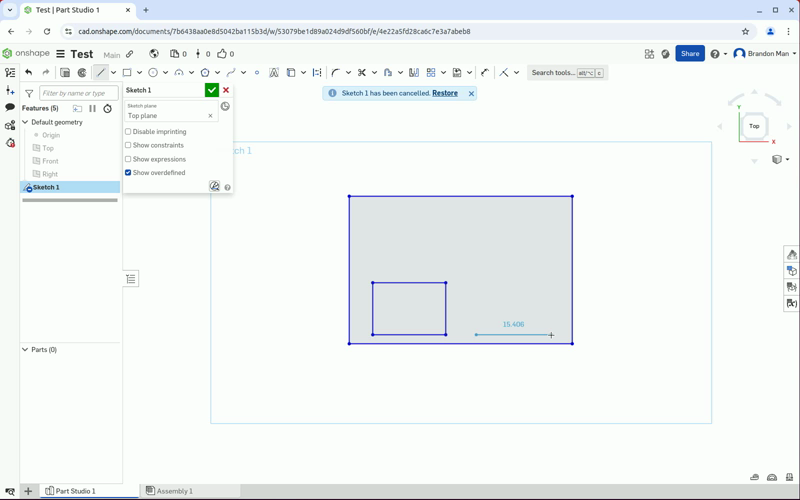
key_up(shift)
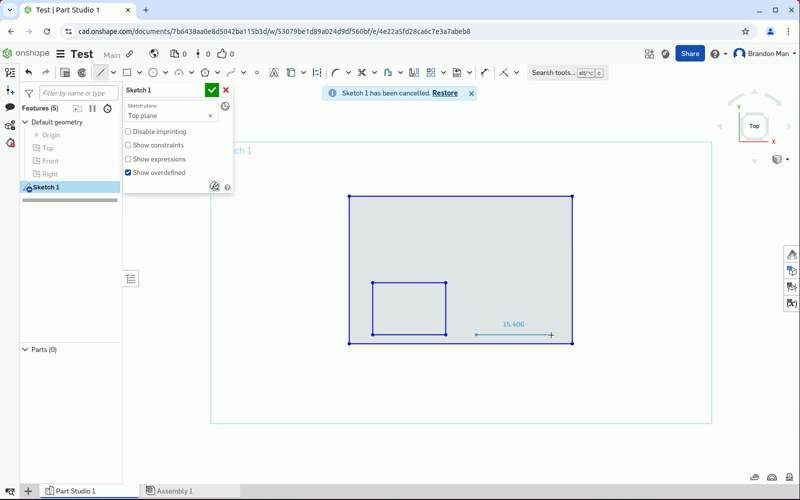
key_down(shift)
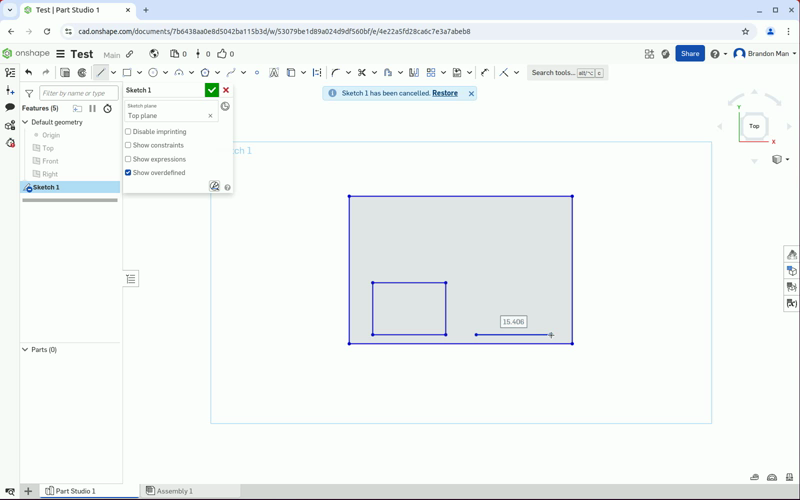
mouse_move(581, 334)
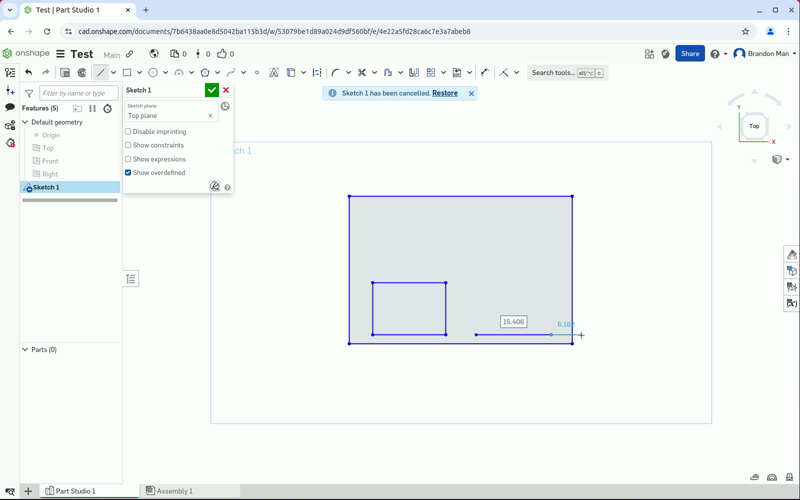
mouse_move(551, 282)
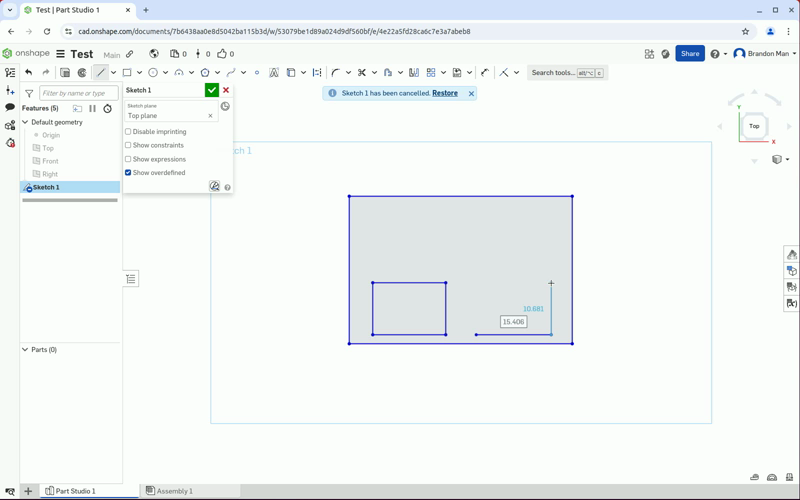
click(551, 282)
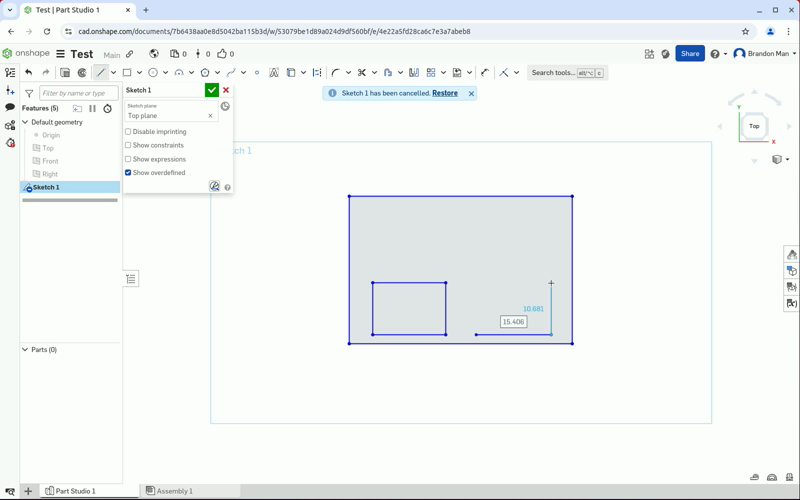
key_up(shift)
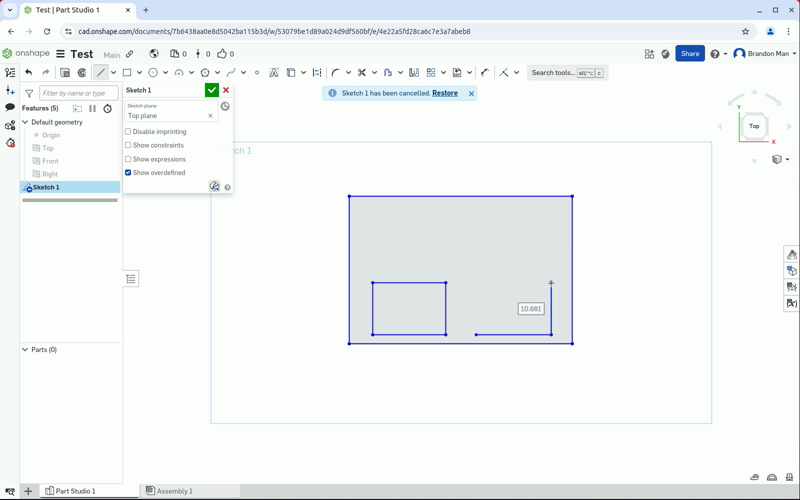
key_down(shift)
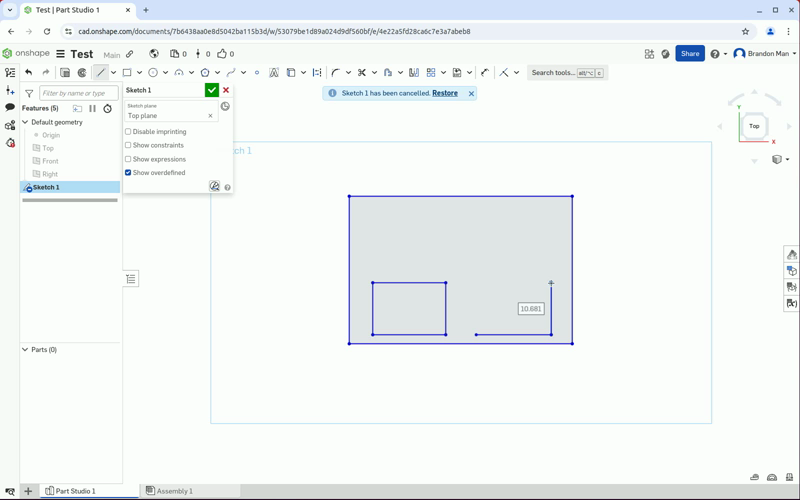
mouse_move(476, 282)
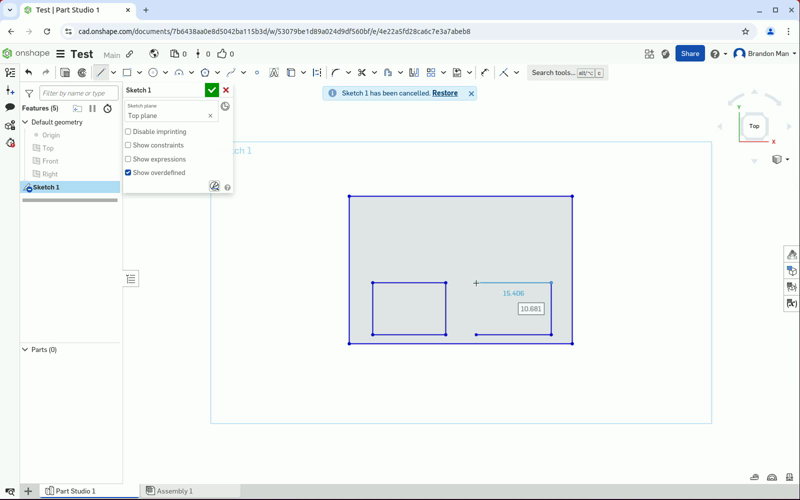
click(476, 282)
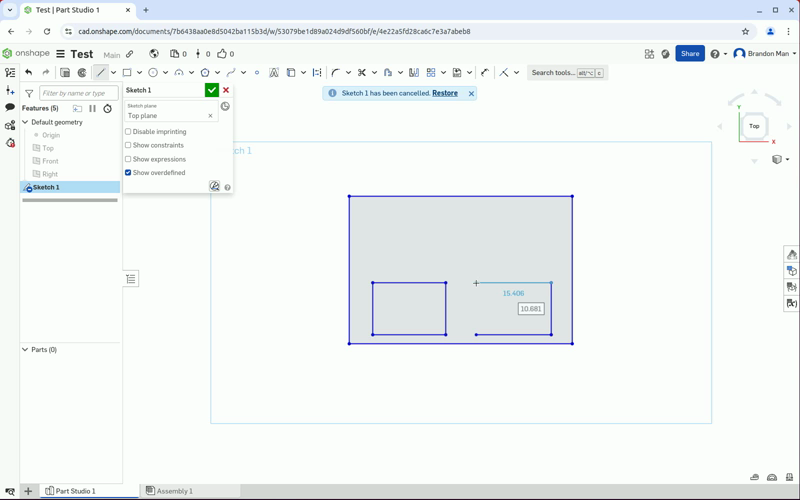
key_up(shift)
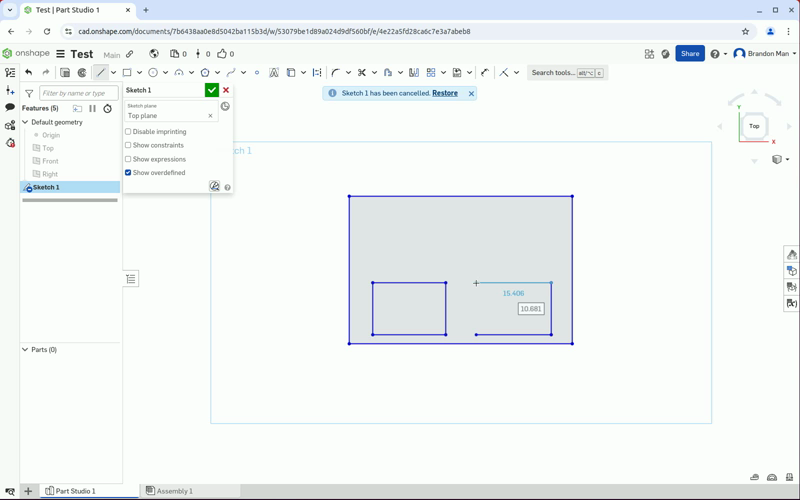
mouse_move(506, 282)
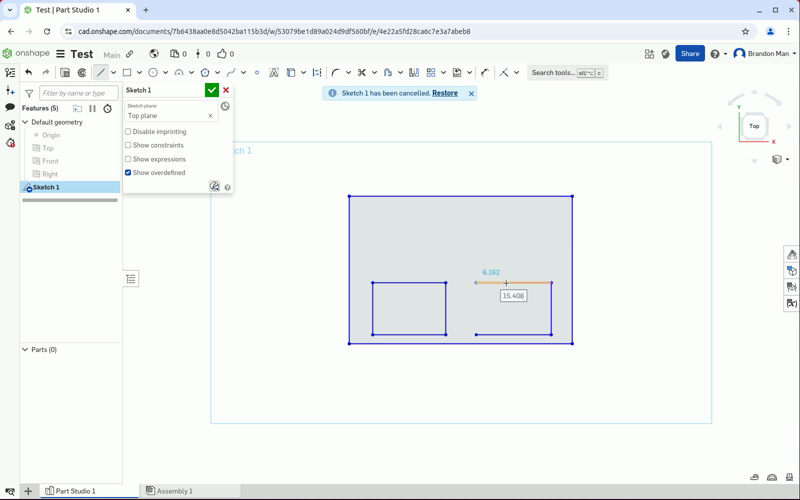
key_down(shift)
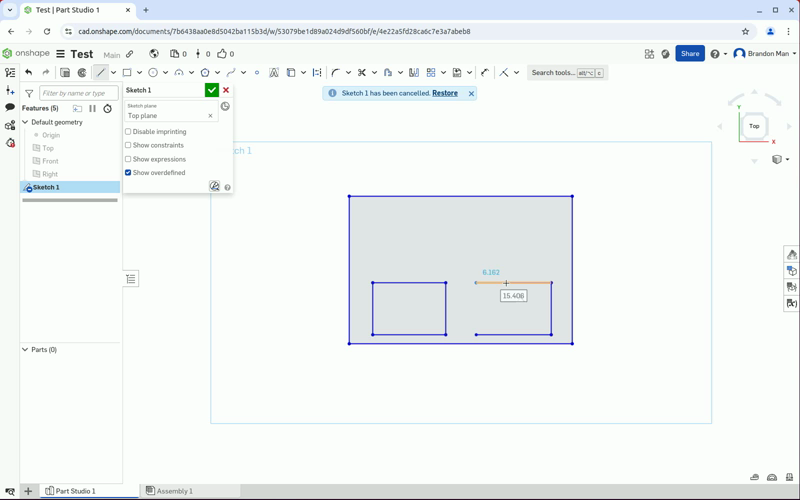
mouse_move(476, 334)
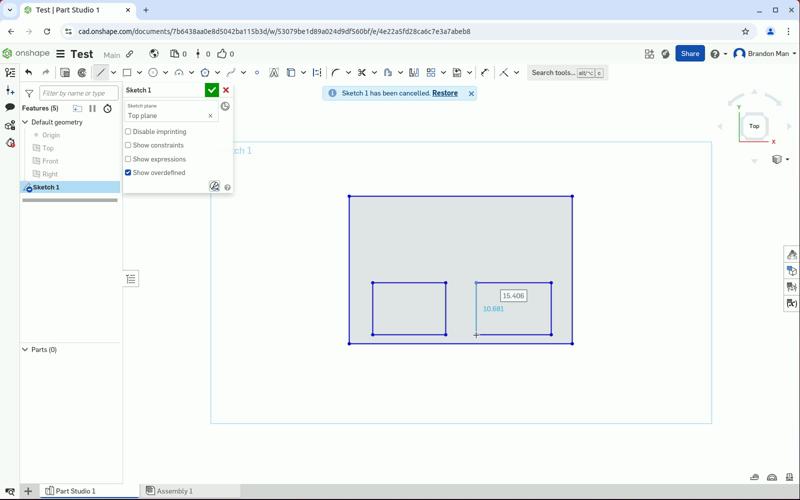
key_up(shift)
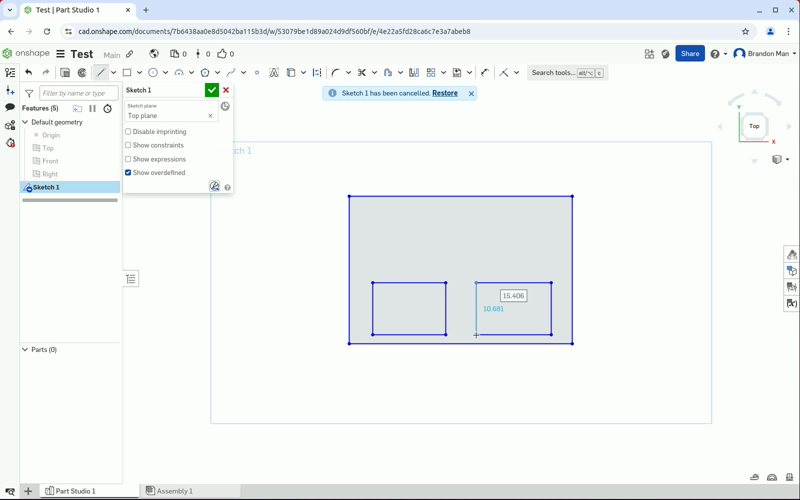
click(476, 334)
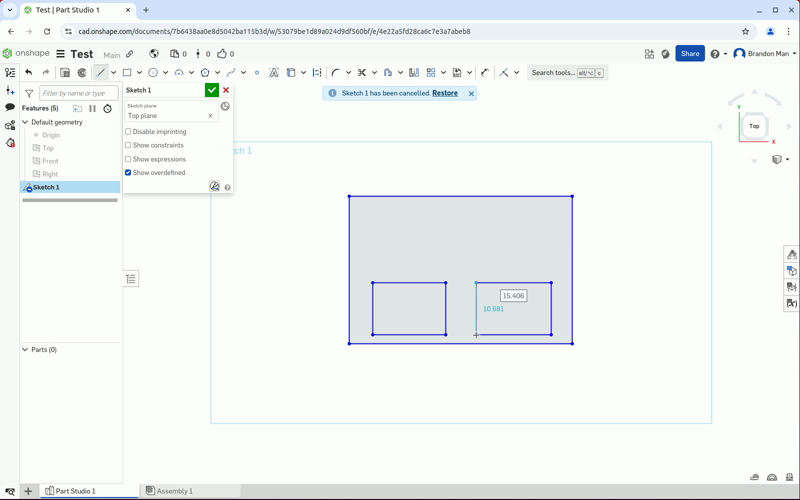
key(esc)
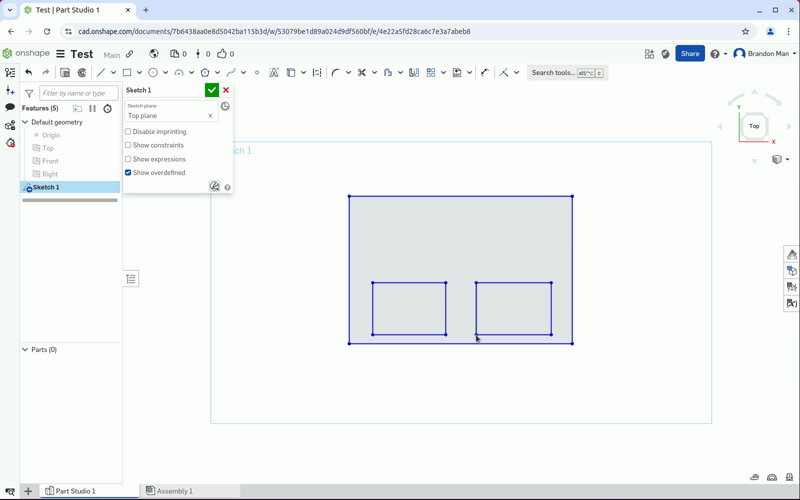
mouse_move(478, 258)
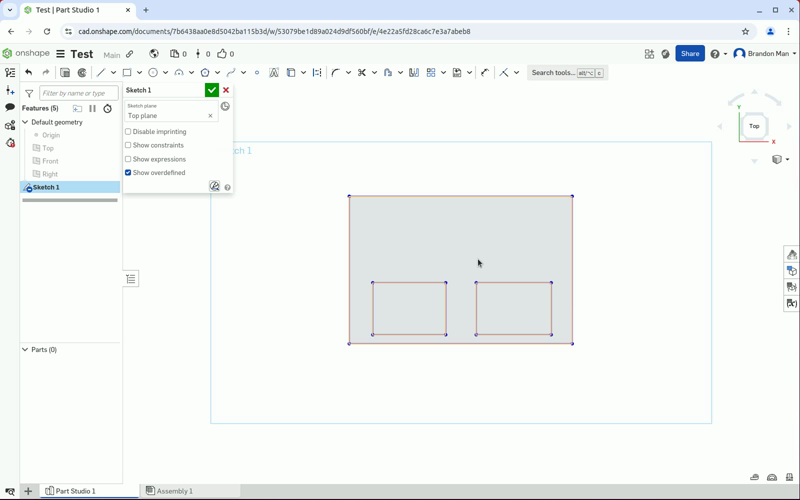
click(478, 258)
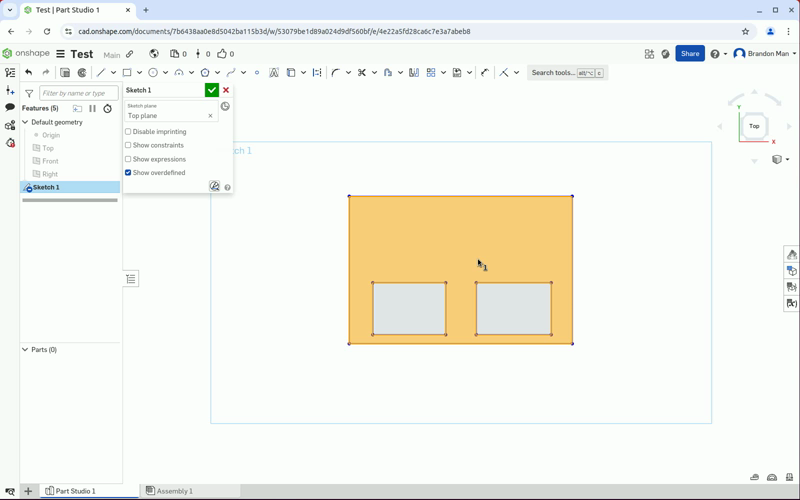
mouse_move(73, 352)
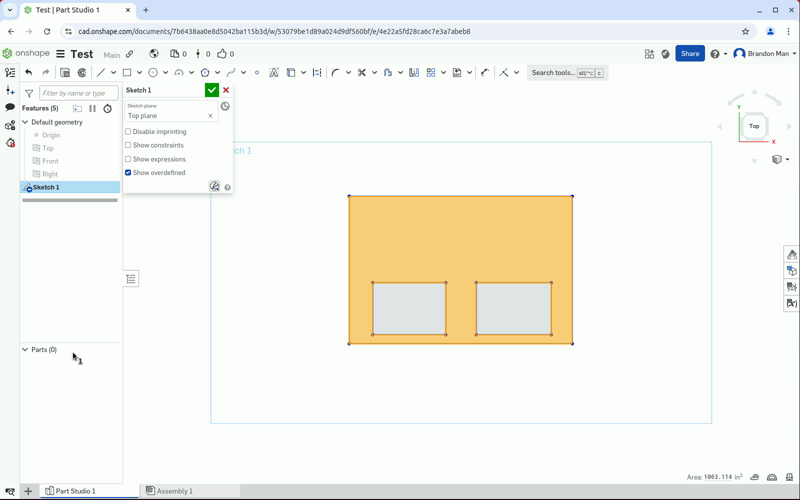
key(shift+y)
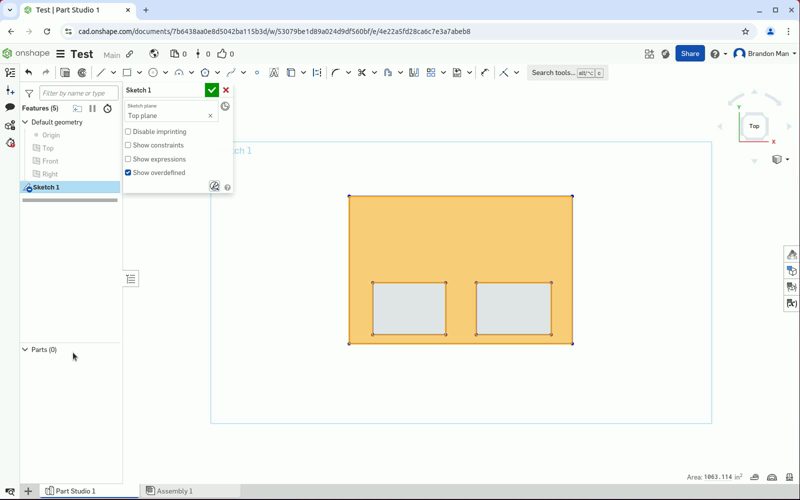
key(shift+e)
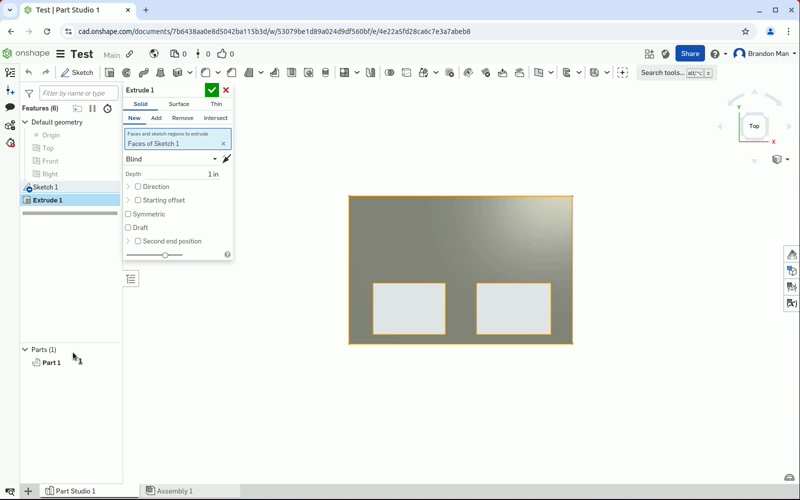
mouse_move(143, 106)
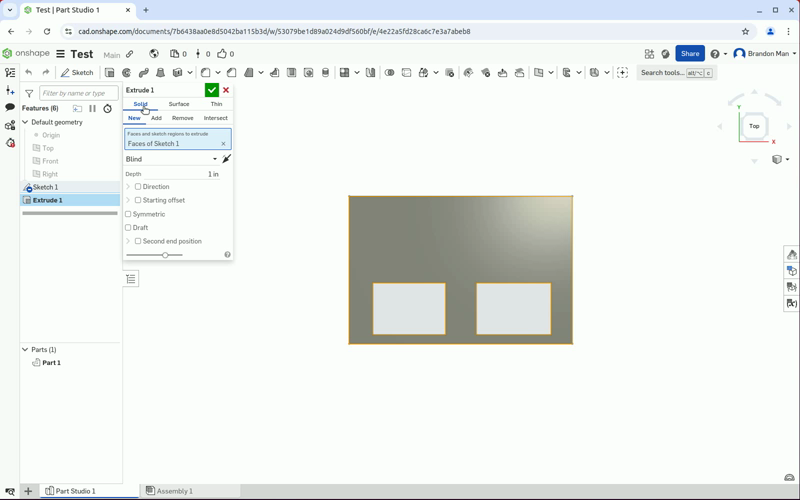
click(143, 106)
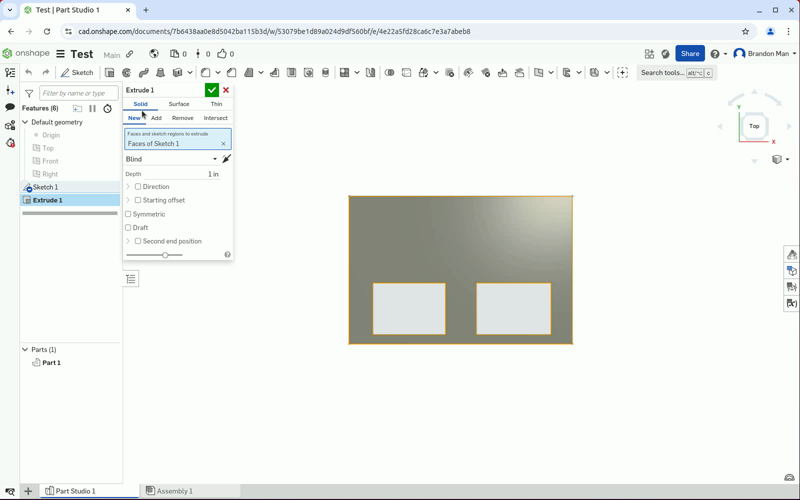
mouse_move(137, 120)
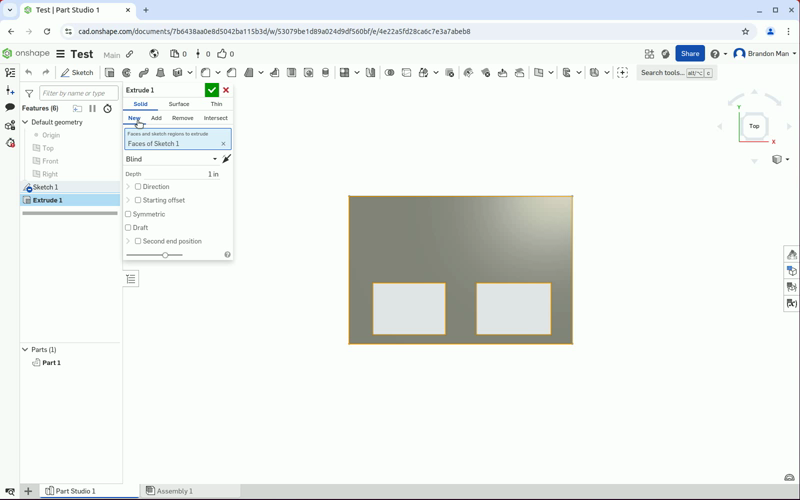
click(137, 120)
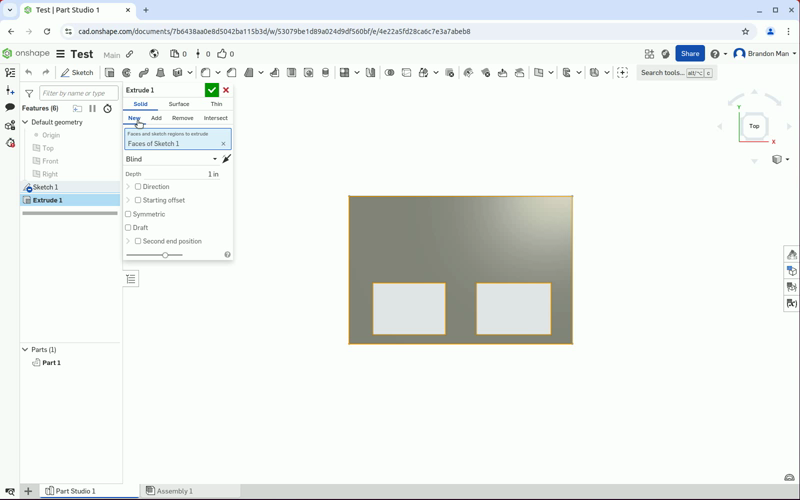
key(tab, 4)
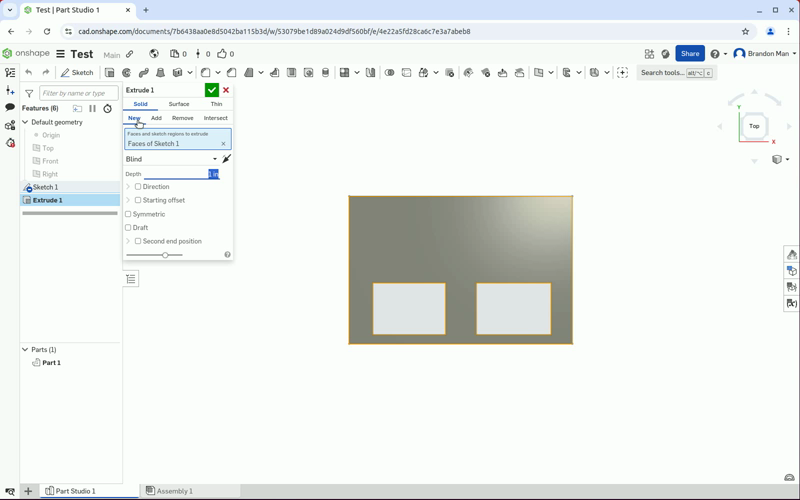
text(1.204)
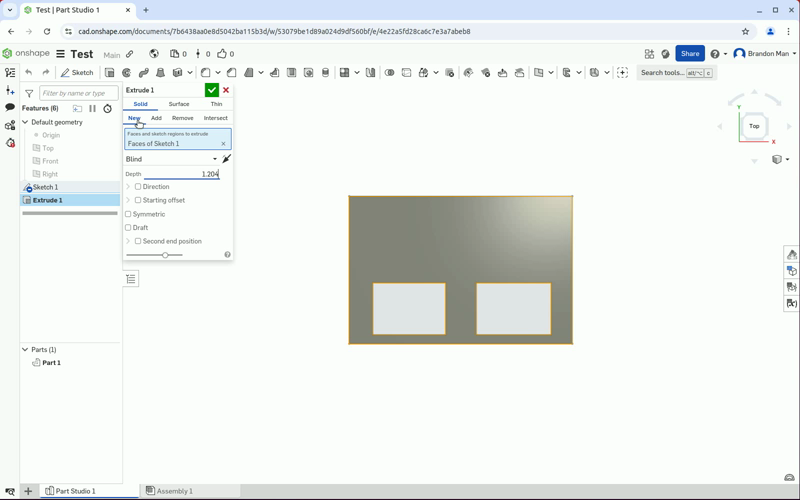
key(enter)
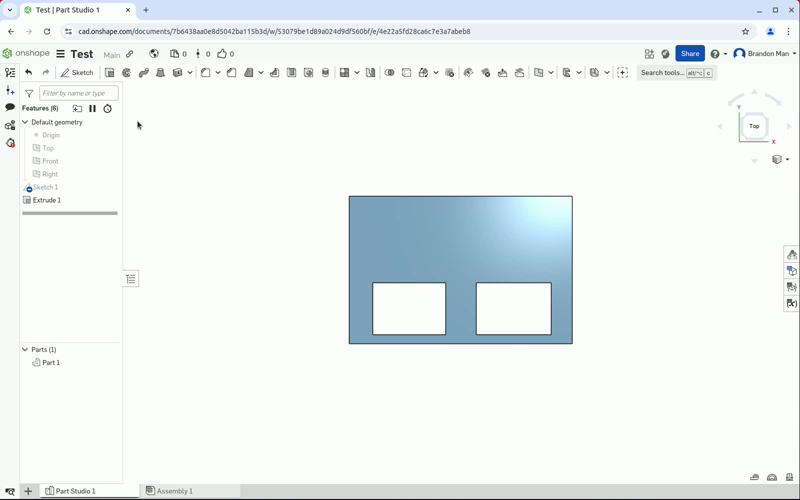
key(shift+h)
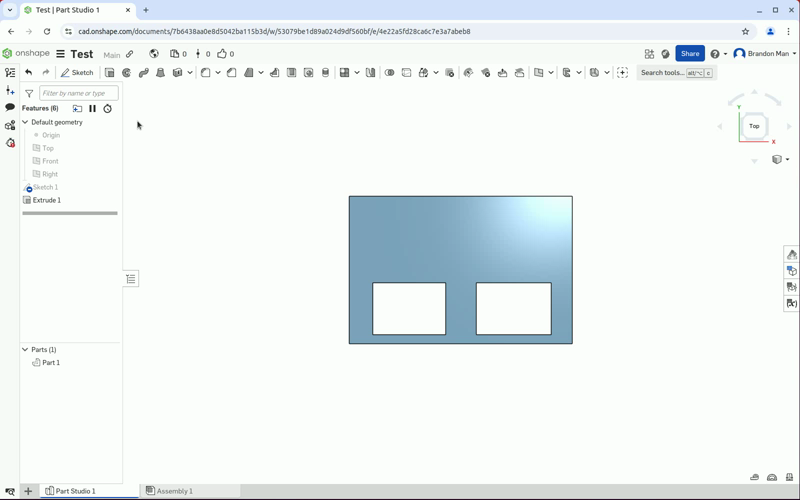
key(shift+h)
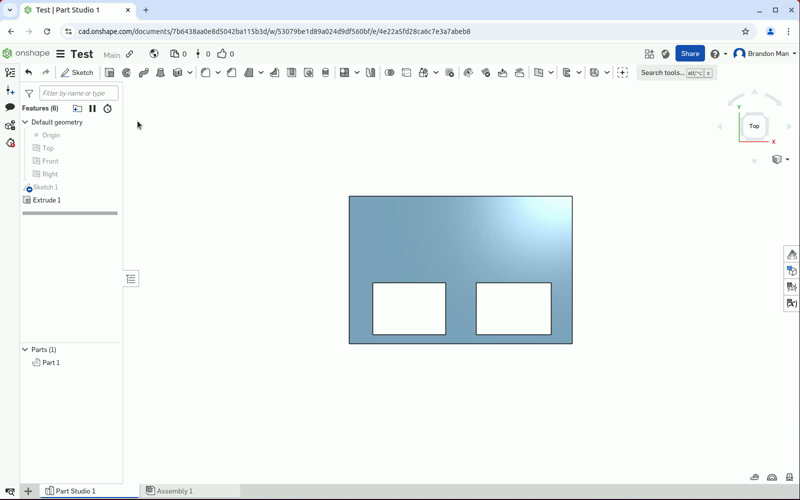
mouse_move(73, 189)
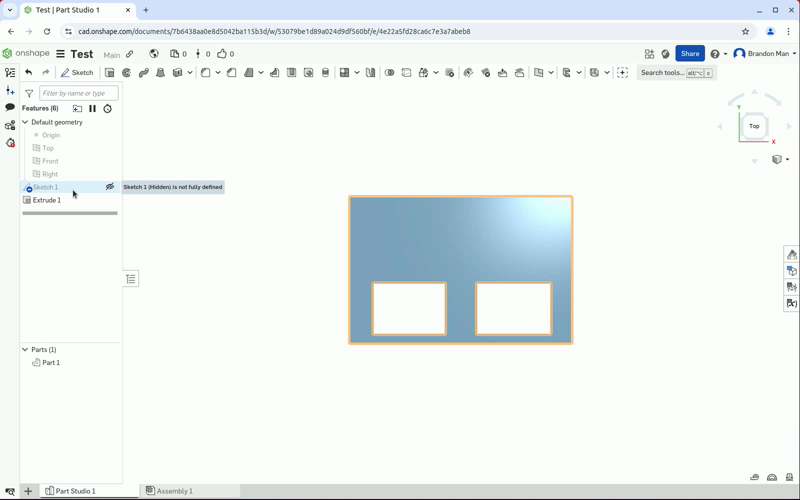
click(73, 189)
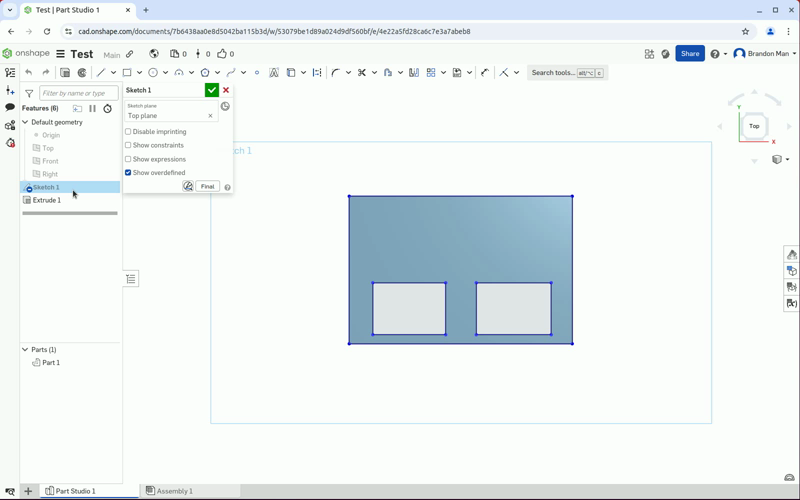
mouse_move(229, 92)
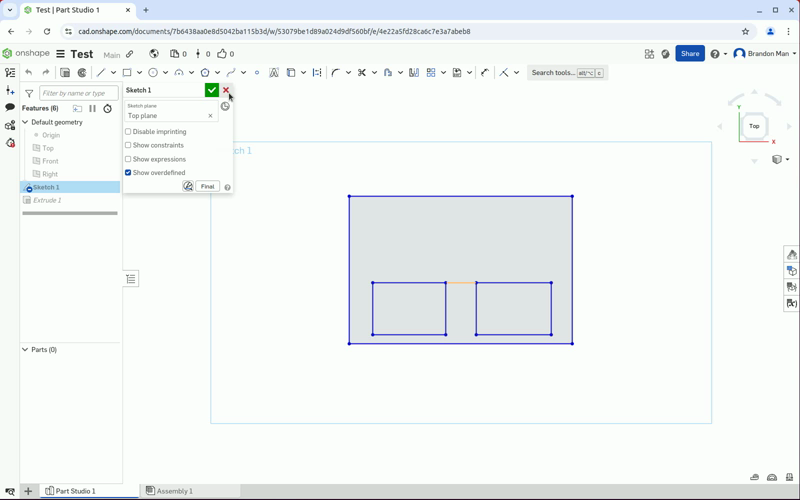
click(229, 92)
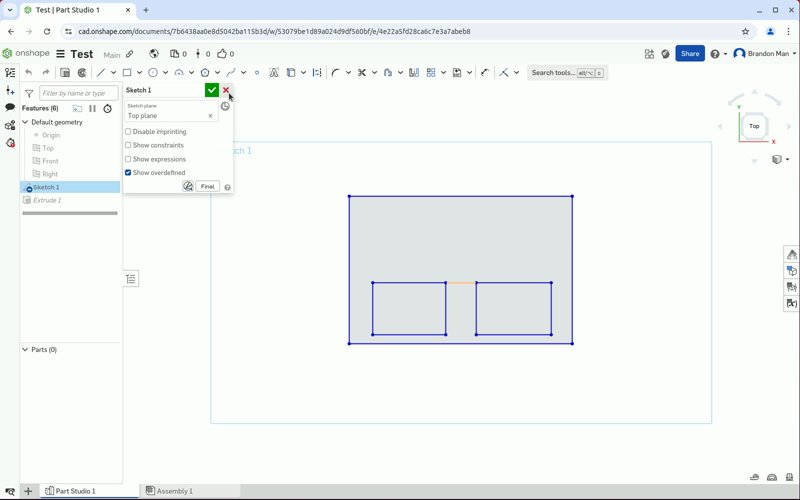
key(shift+s)
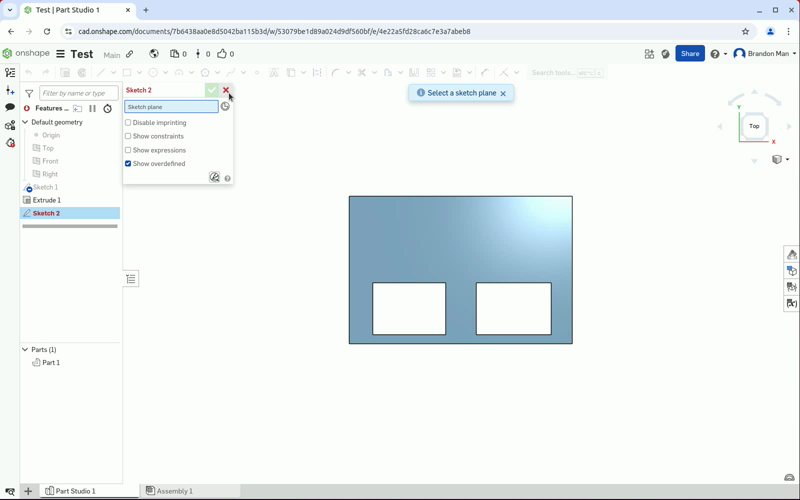
mouse_move(73, 150)
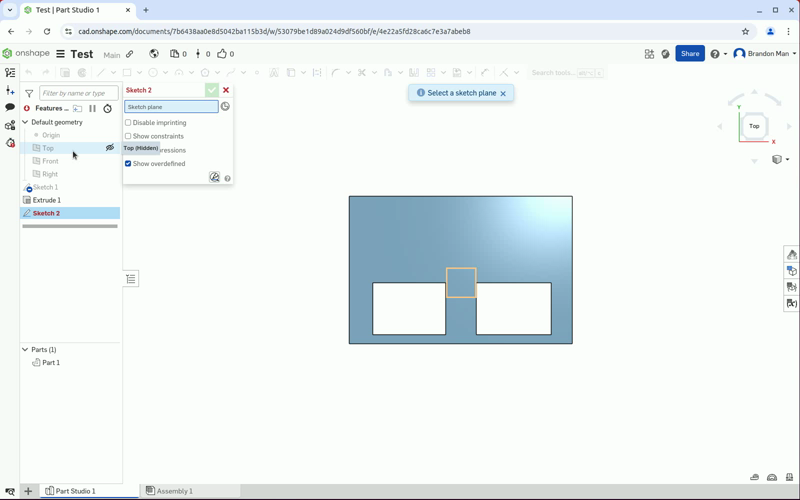
click(73, 150)
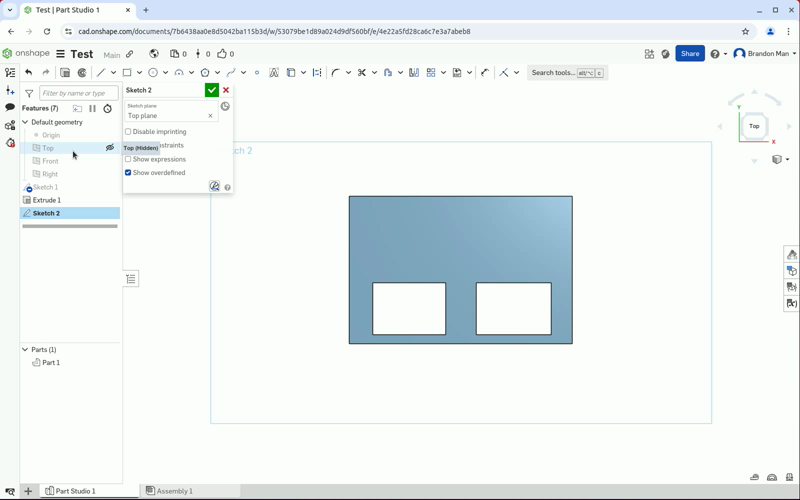
mouse_move(73, 352)
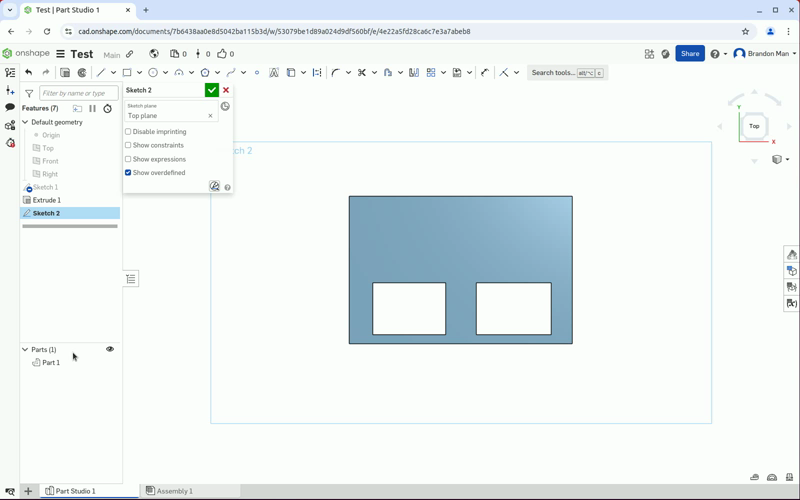
key(y)
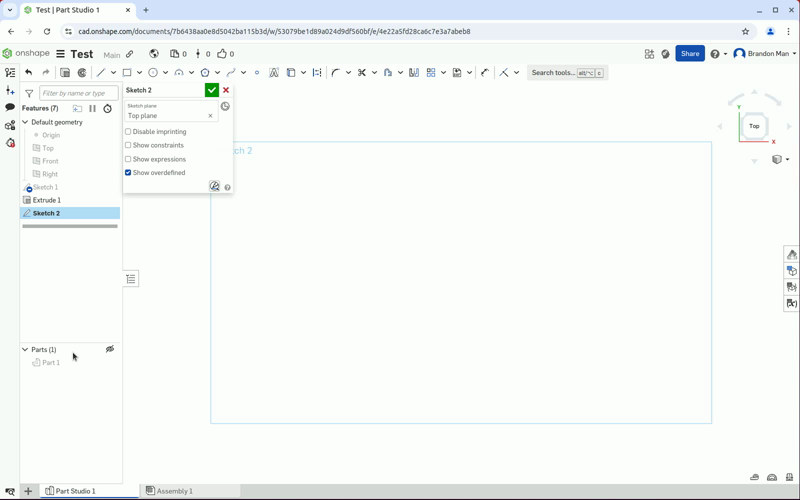
key(l)
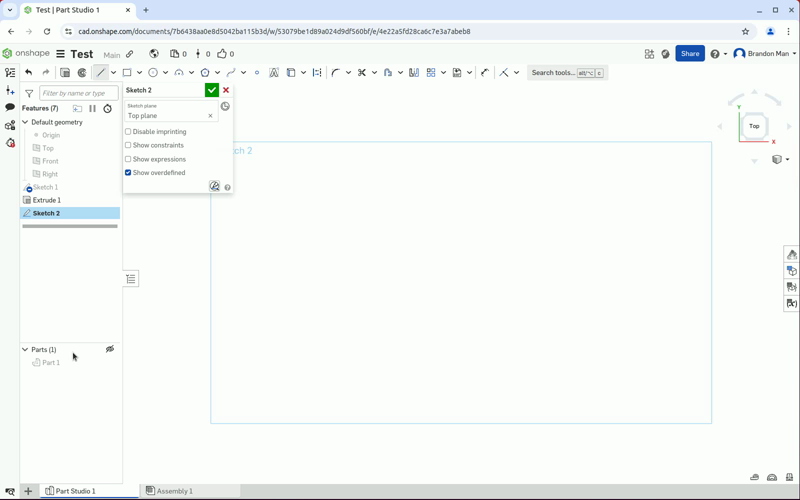
key_down(shift)
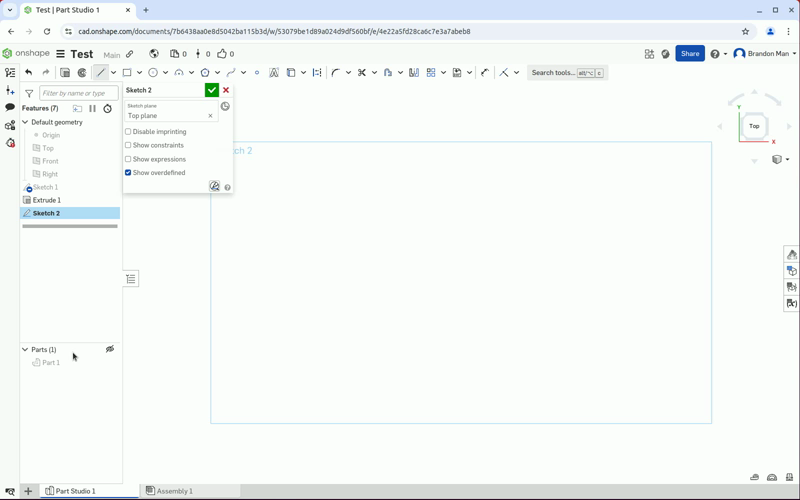
mouse_move(371, 335)
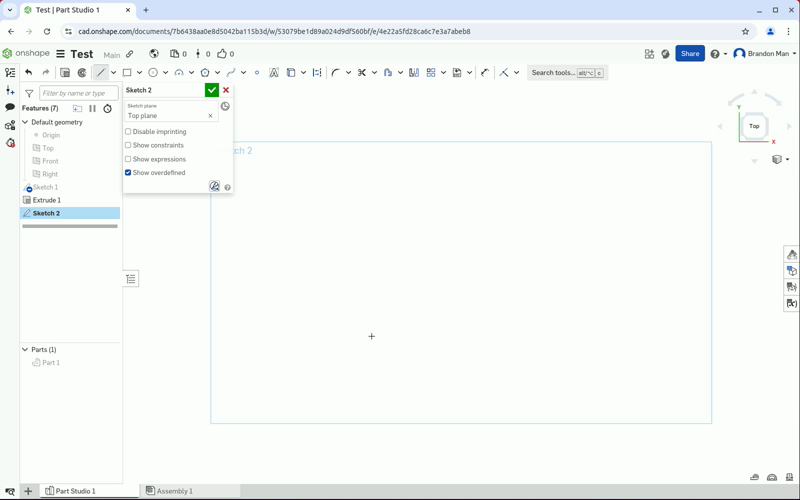
click(371, 335)
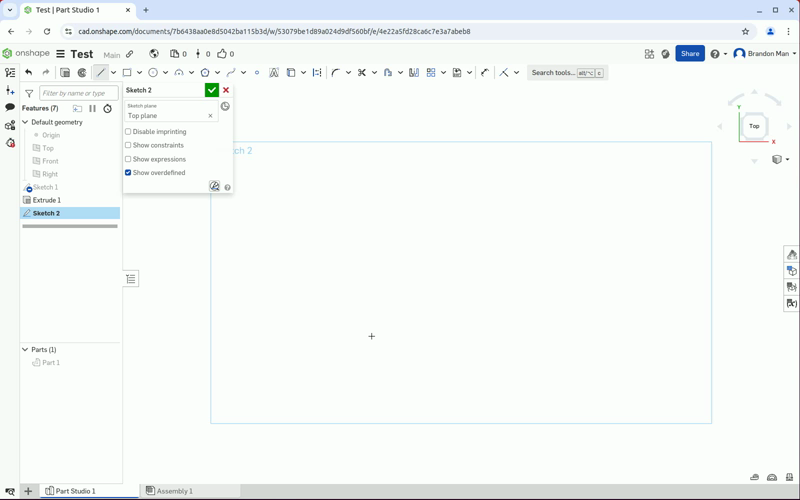
key_up(shift)
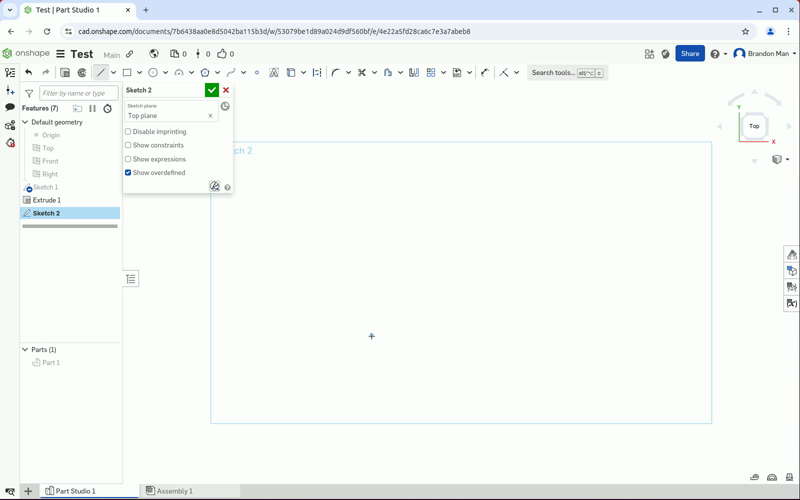
key_down(shift)
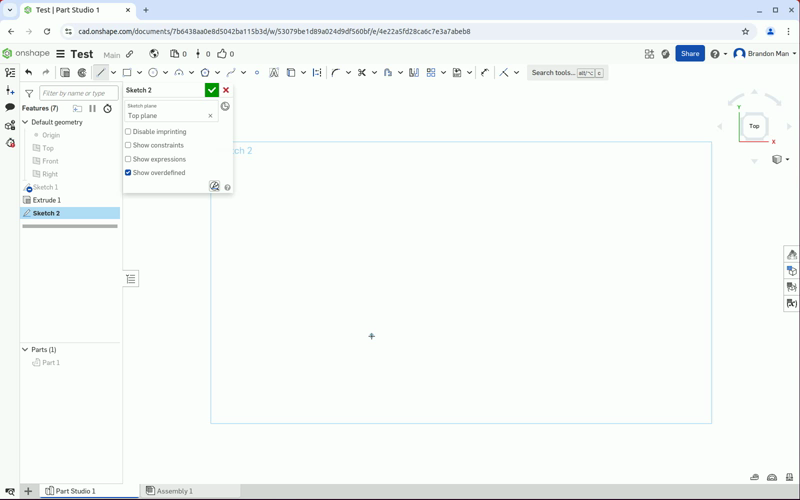
mouse_move(447, 335)
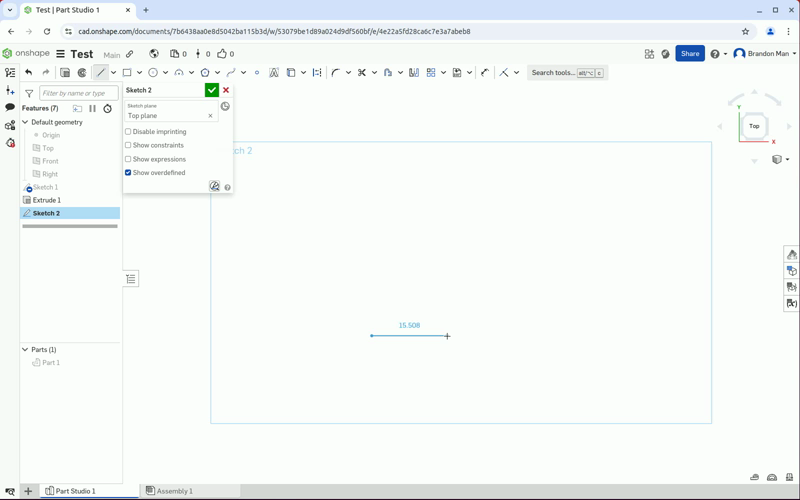
click(447, 335)
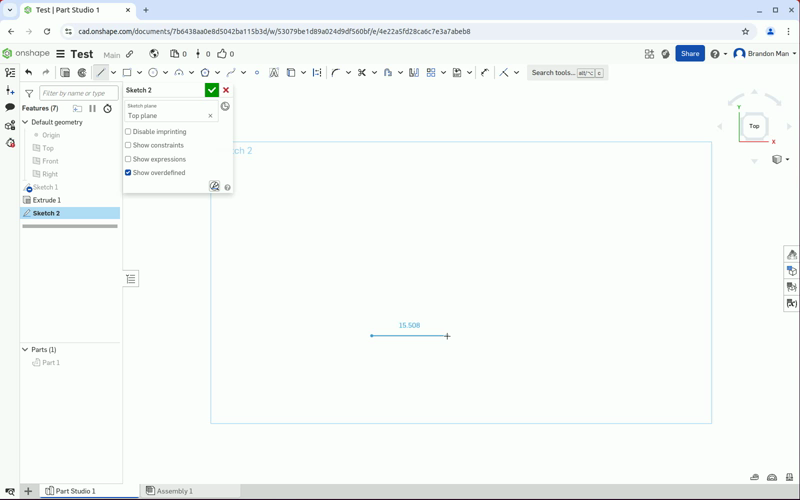
key_up(shift)
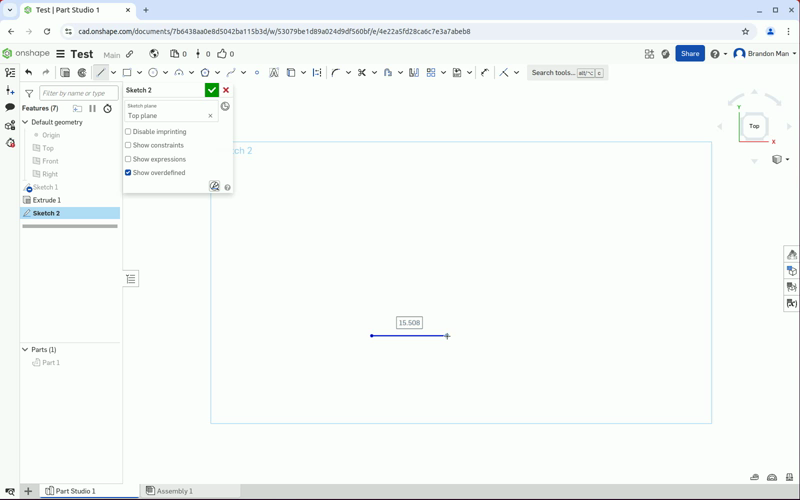
key_down(shift)
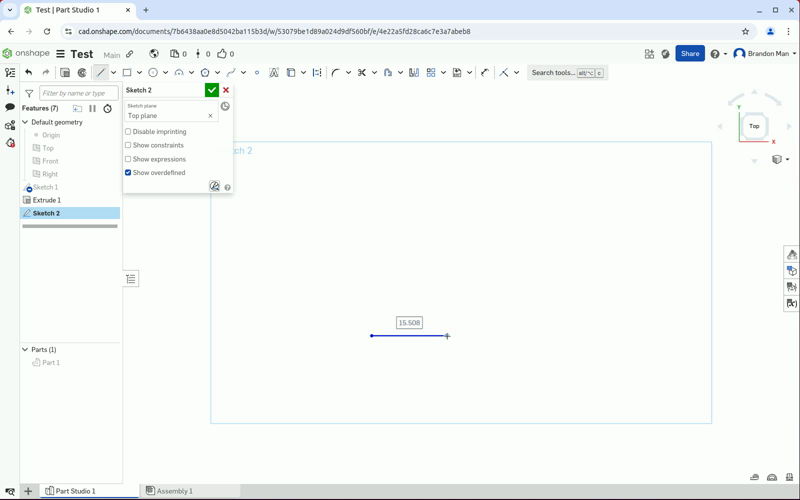
mouse_move(477, 335)
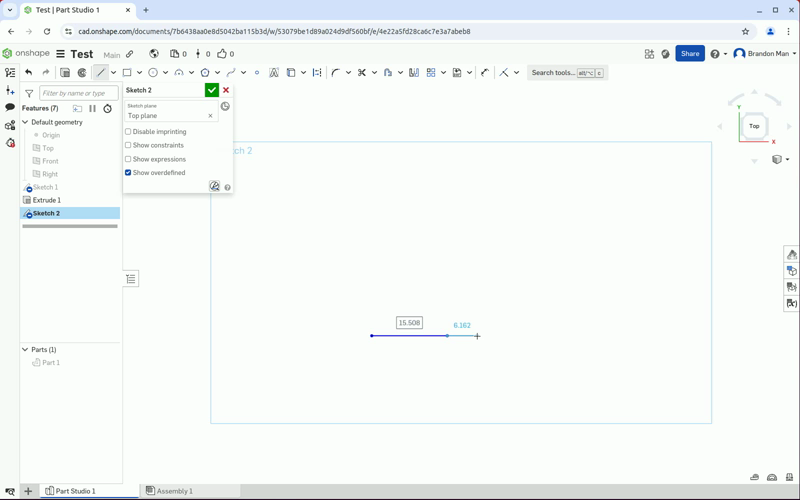
mouse_move(447, 283)
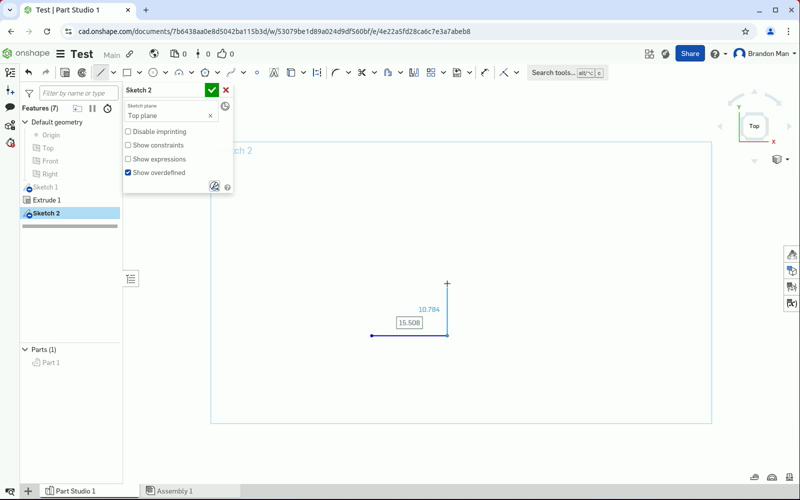
click(447, 283)
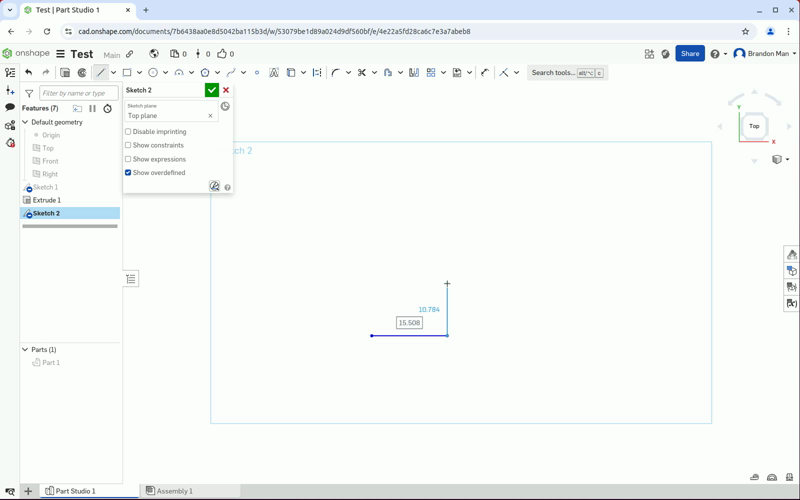
key_up(shift)
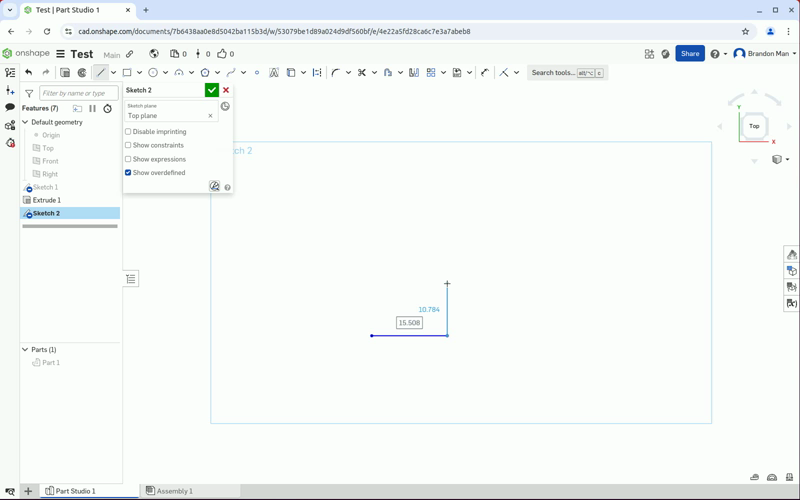
key_down(shift)
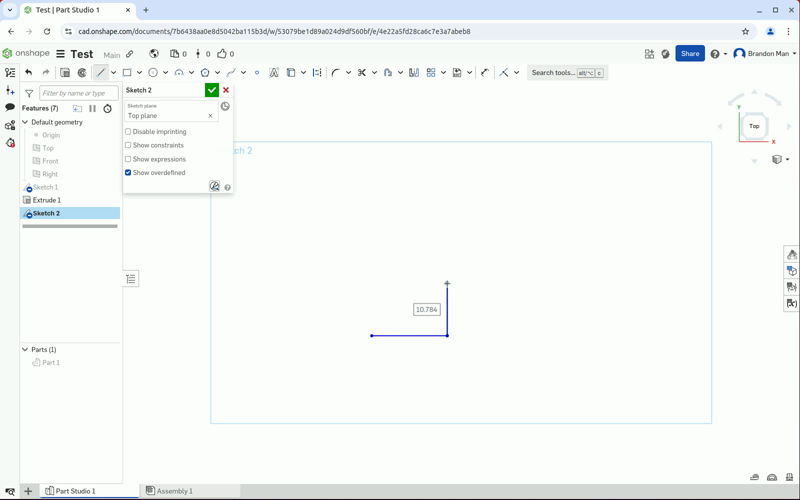
mouse_move(371, 283)
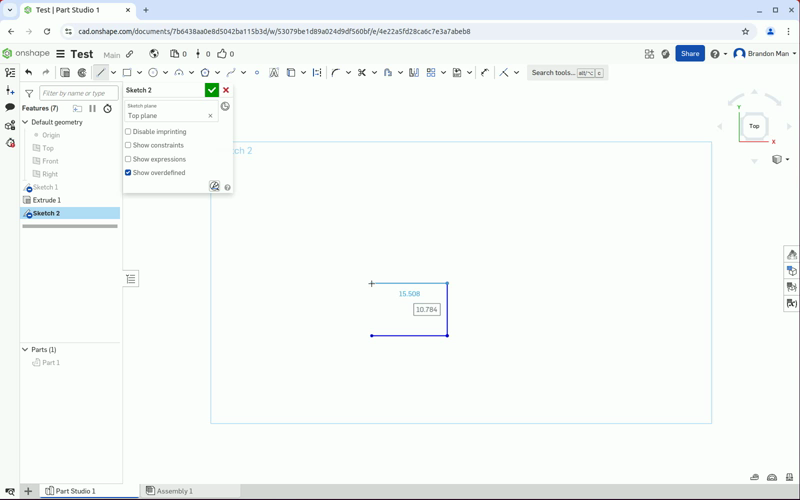
click(371, 283)
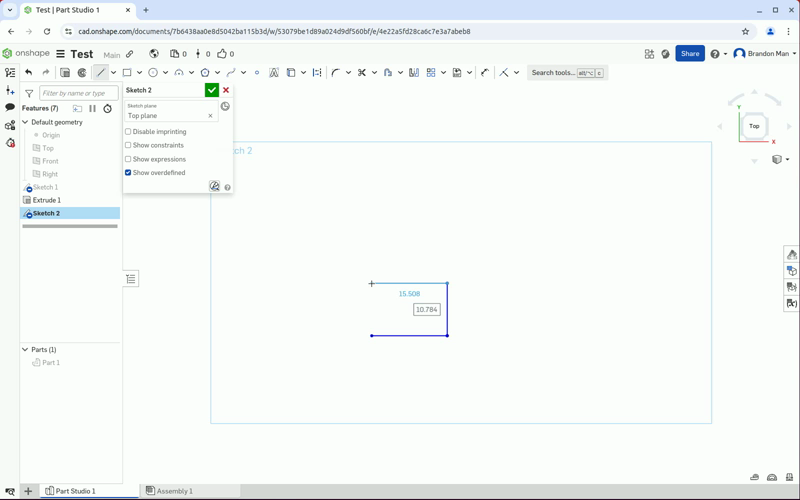
key_up(shift)
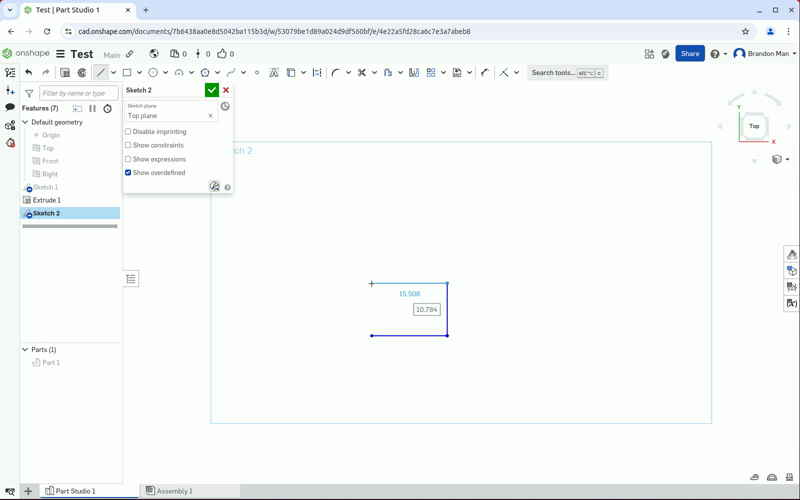
mouse_move(401, 283)
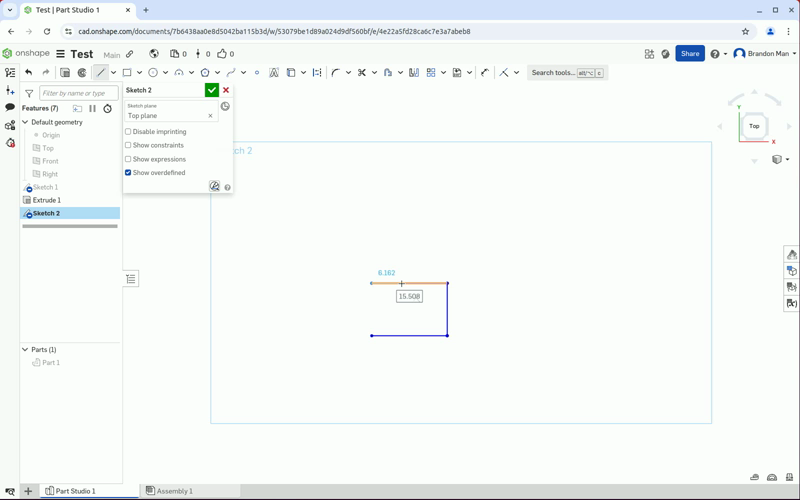
key_down(shift)
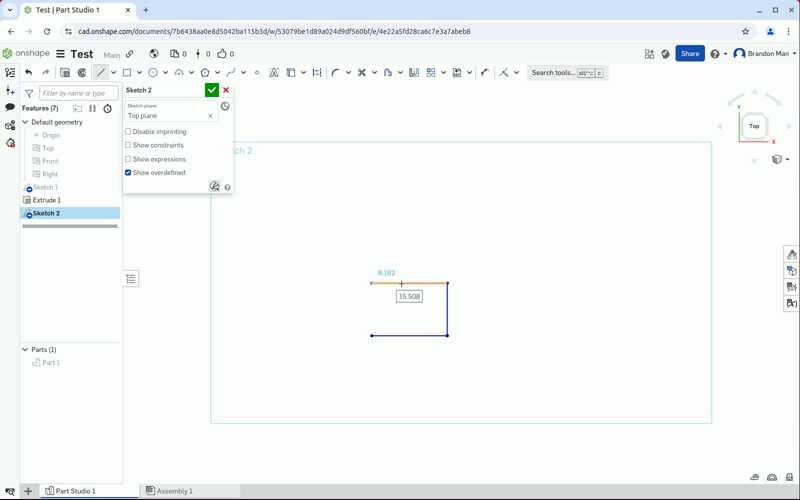
mouse_move(371, 335)
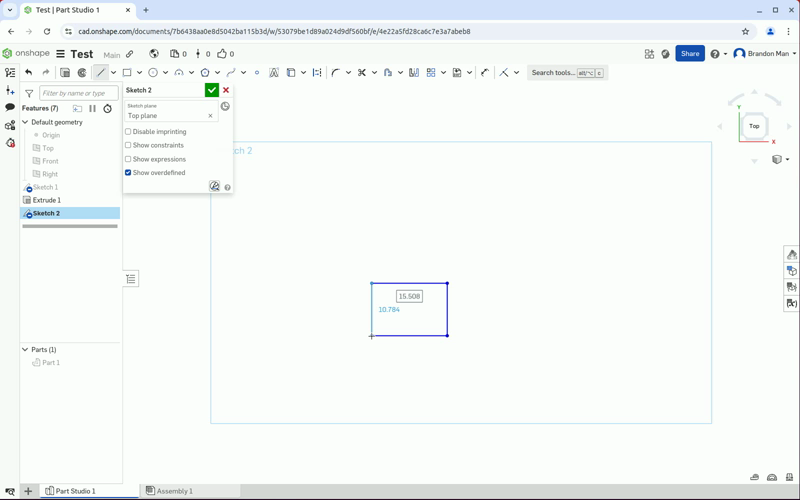
key_up(shift)
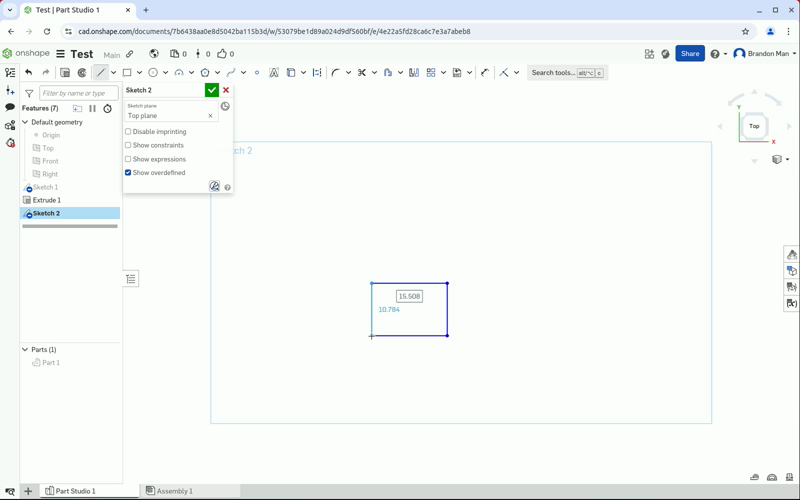
click(371, 335)
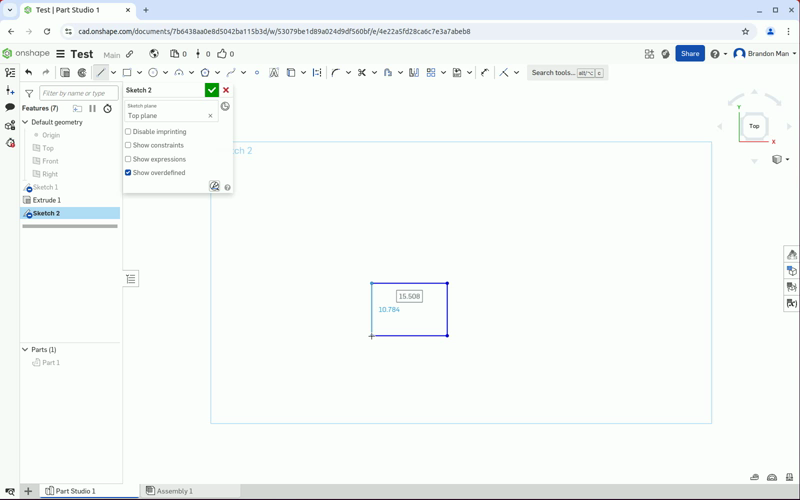
key(esc)
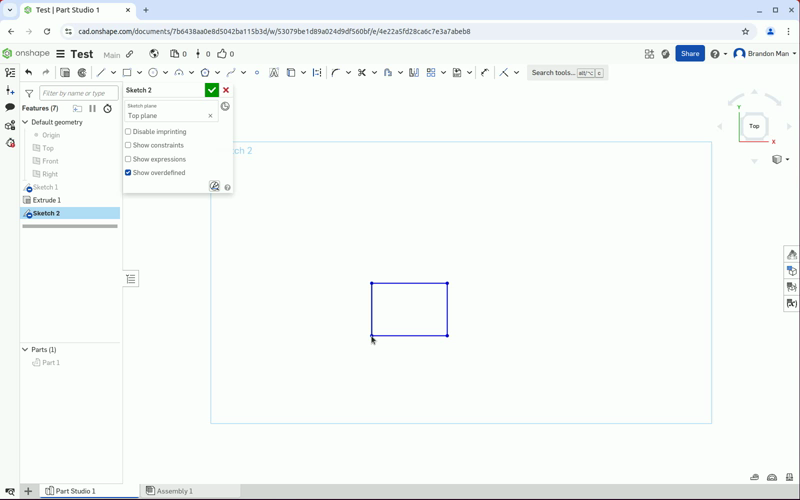
mouse_move(402, 302)
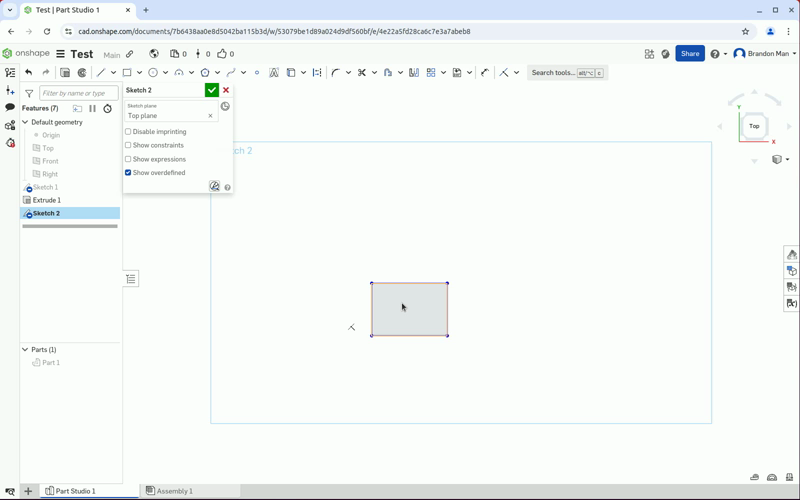
click(402, 302)
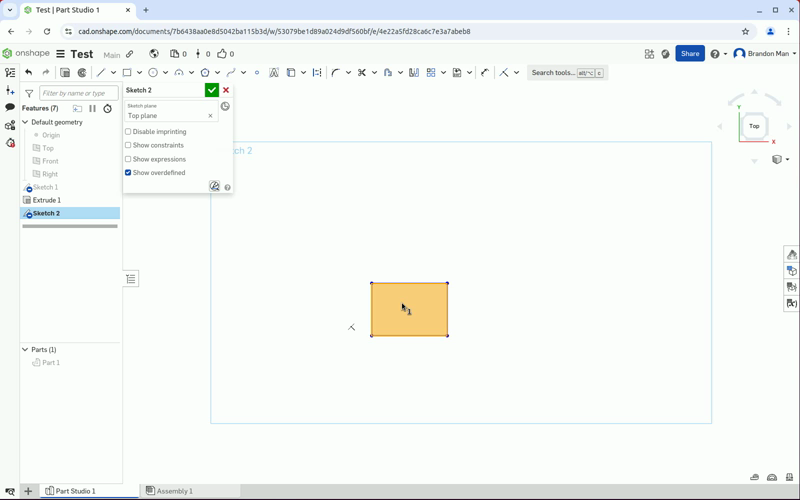
mouse_move(73, 352)
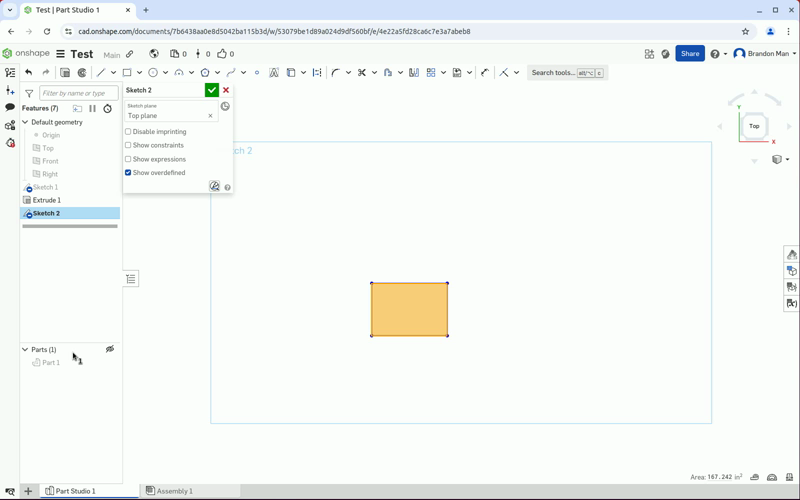
key(shift+y)
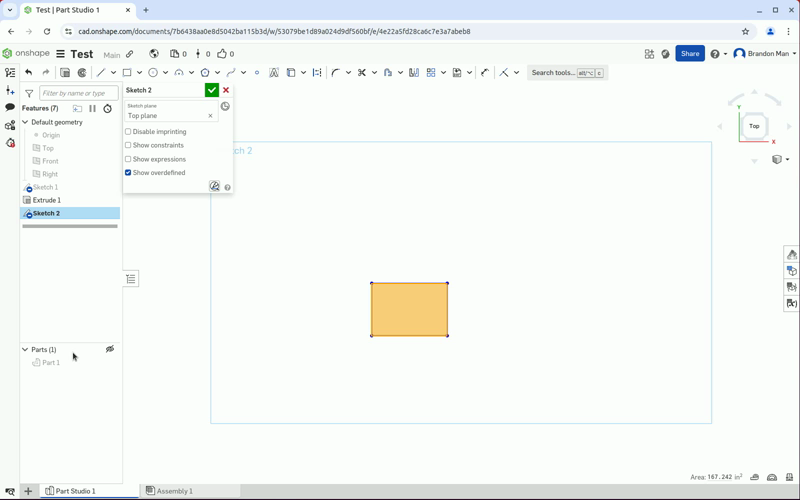
key(shift+e)
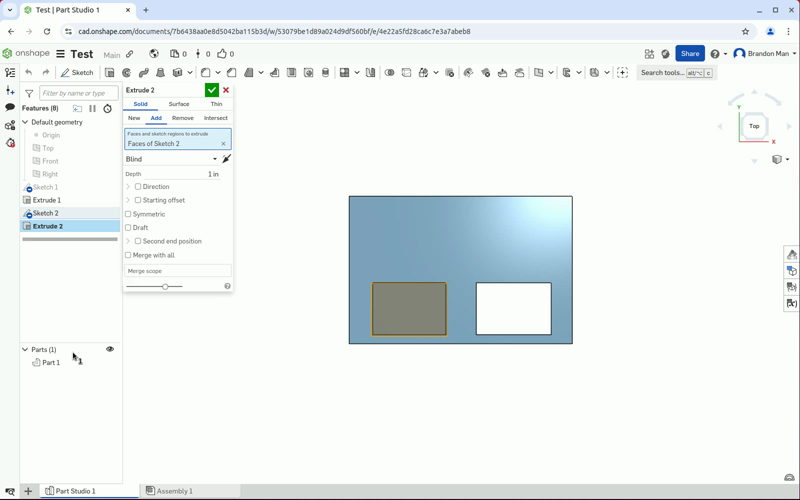
mouse_move(143, 106)
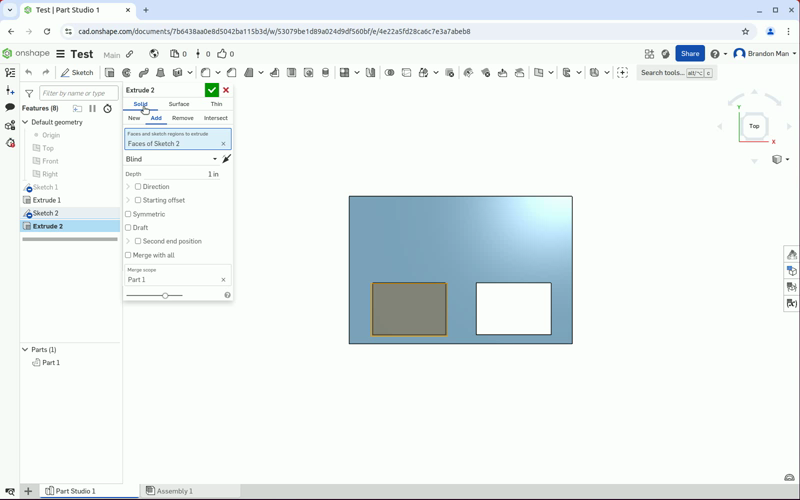
click(143, 106)
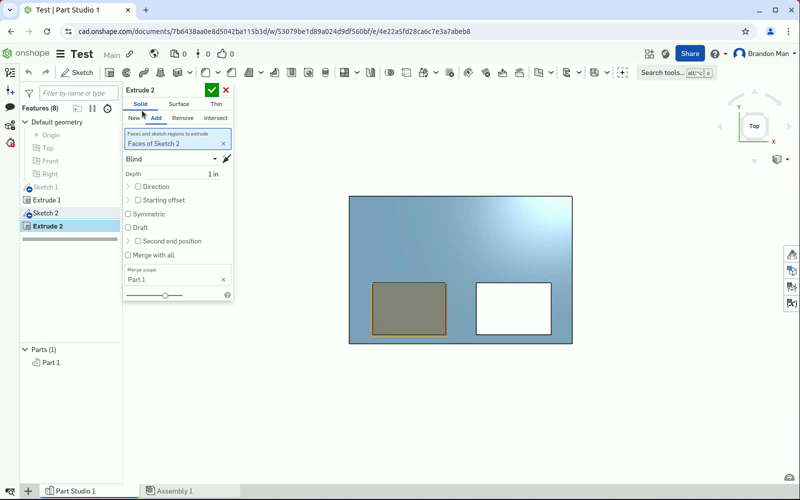
mouse_move(137, 120)
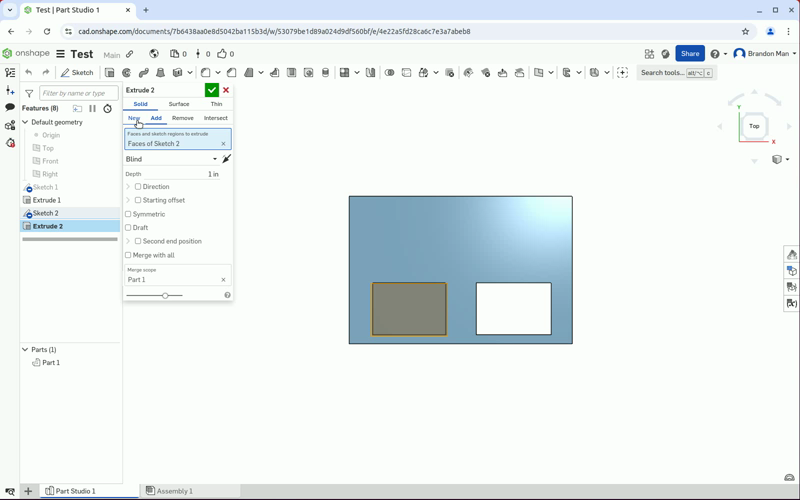
click(137, 120)
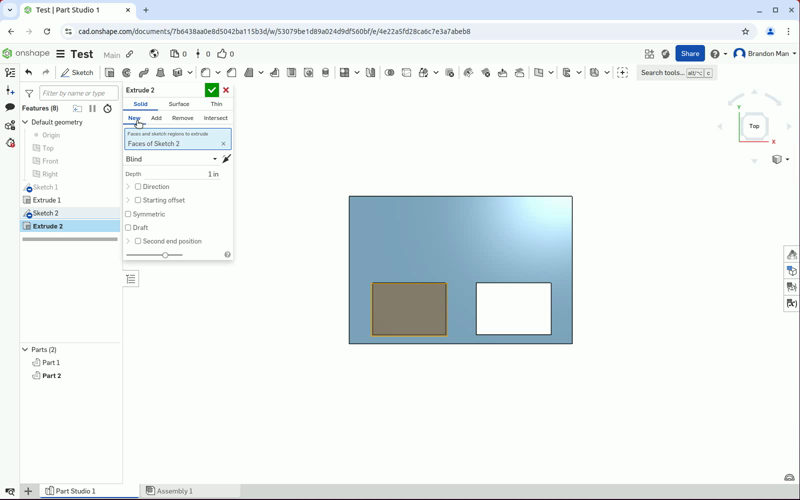
key(tab, 4)
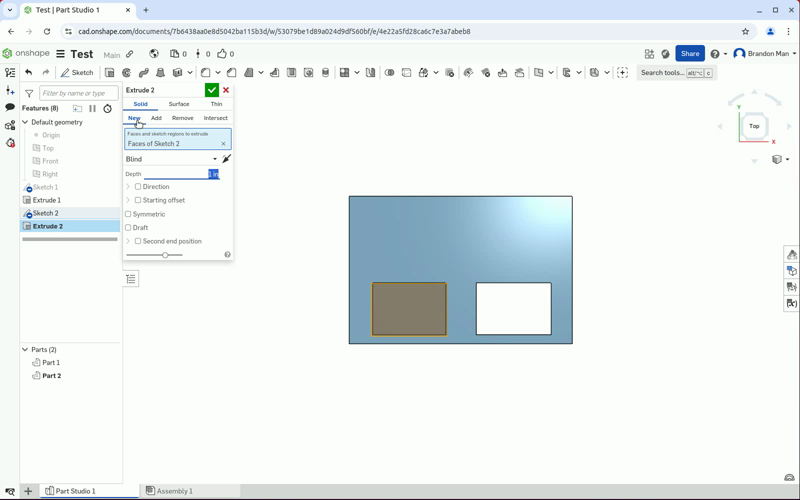
text(1.204)
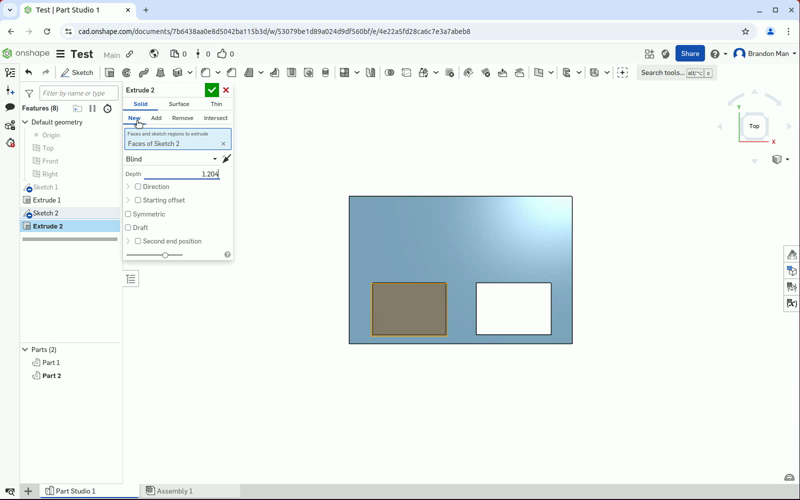
key(enter)
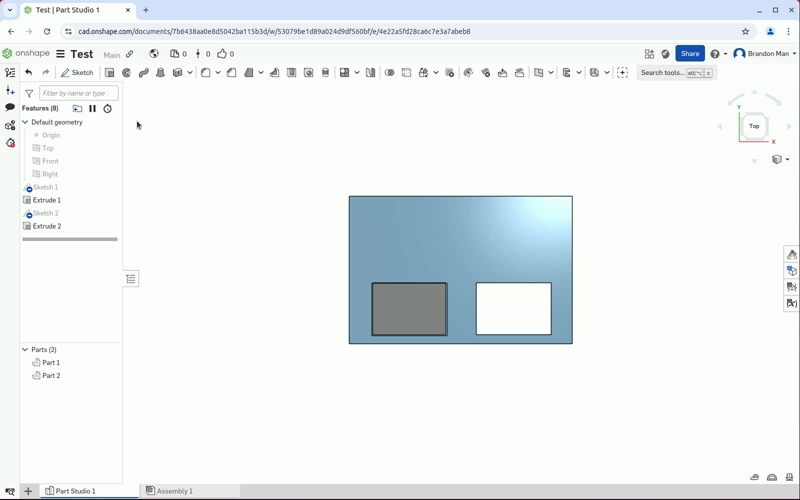
key(shift+h)
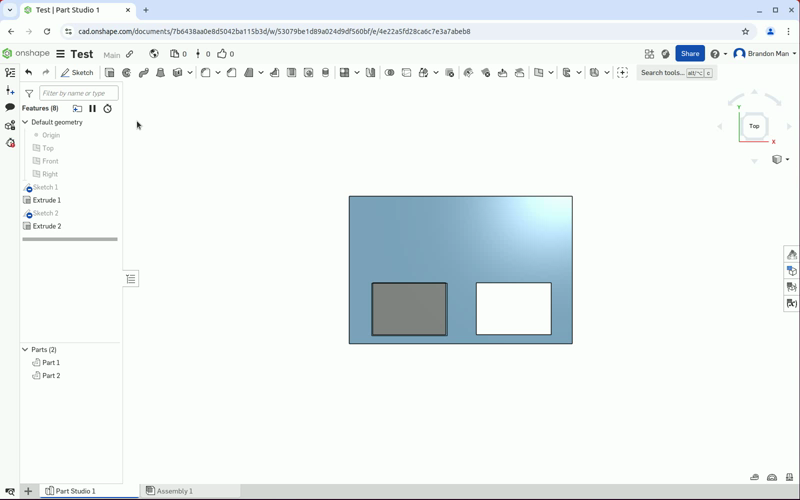
key(shift+h)
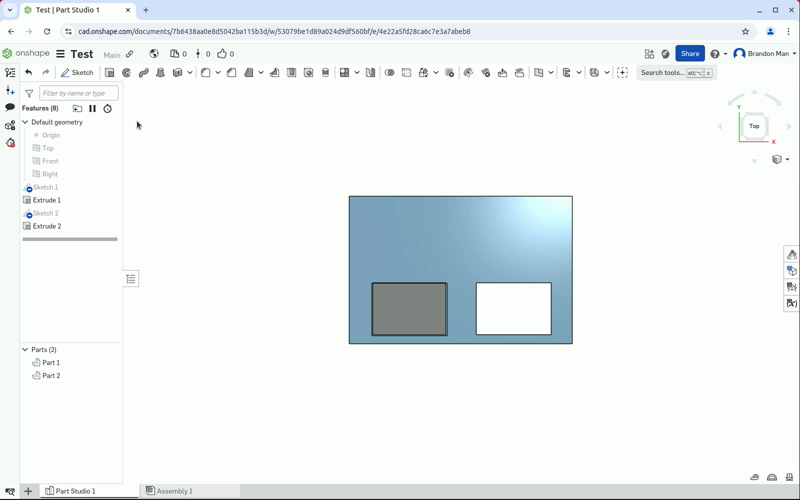
mouse_move(73, 189)
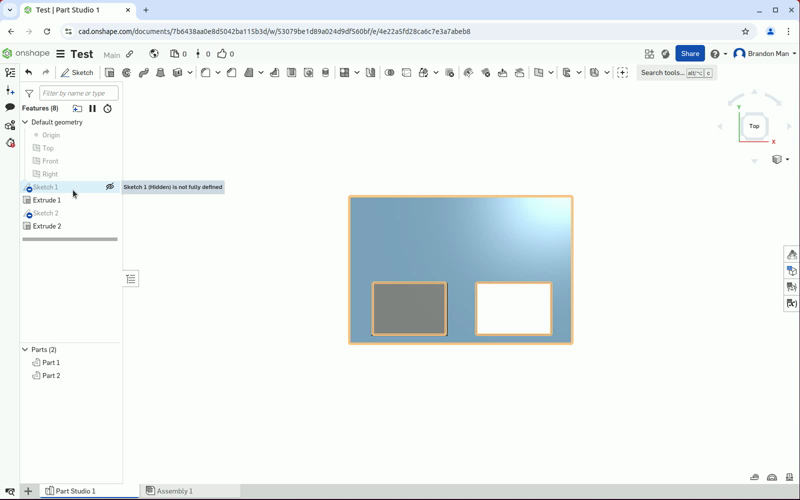
click(73, 189)
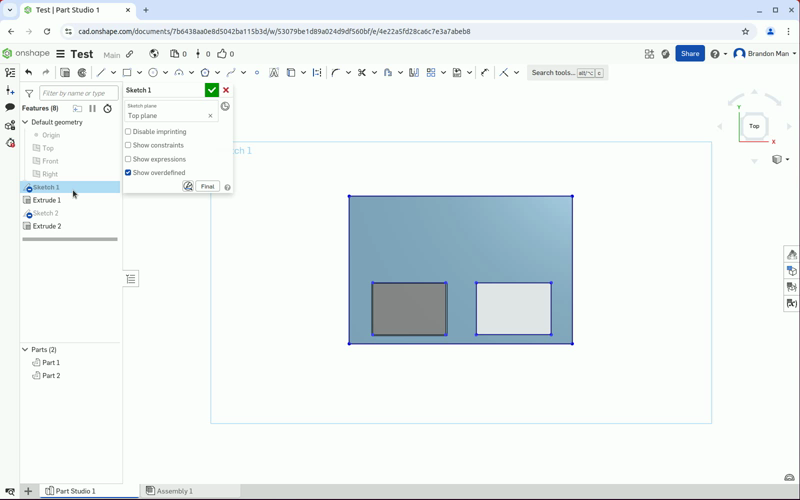
mouse_move(229, 92)
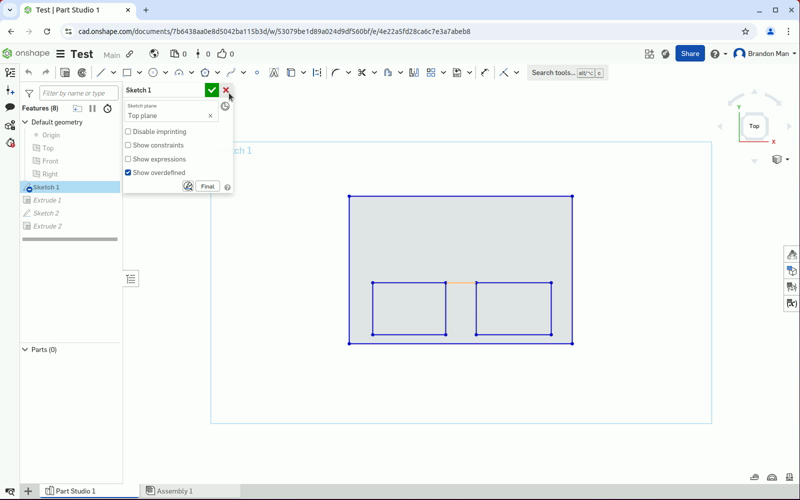
click(229, 92)
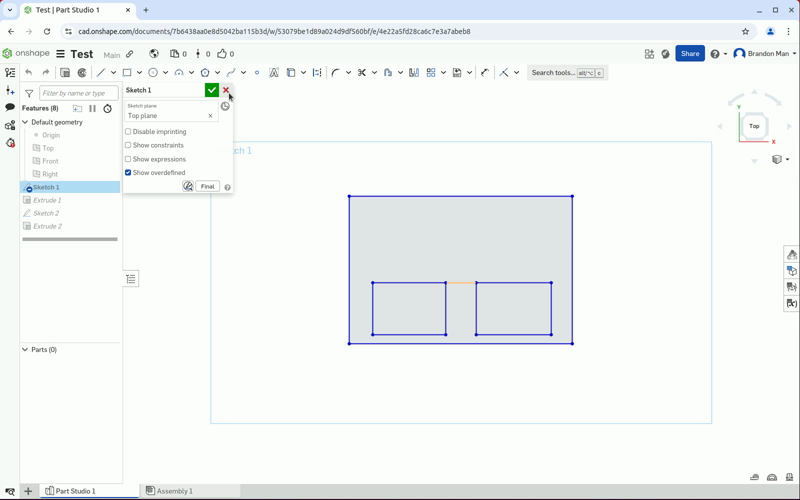
key(shift+s)
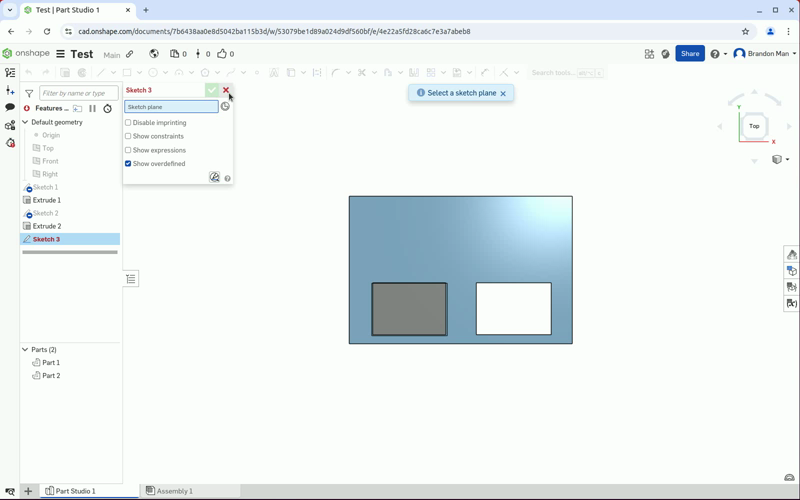
mouse_move(73, 150)
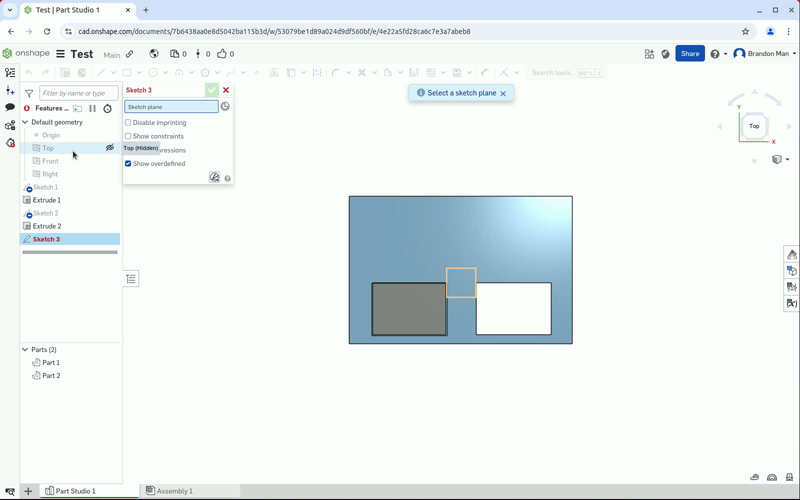
click(73, 150)
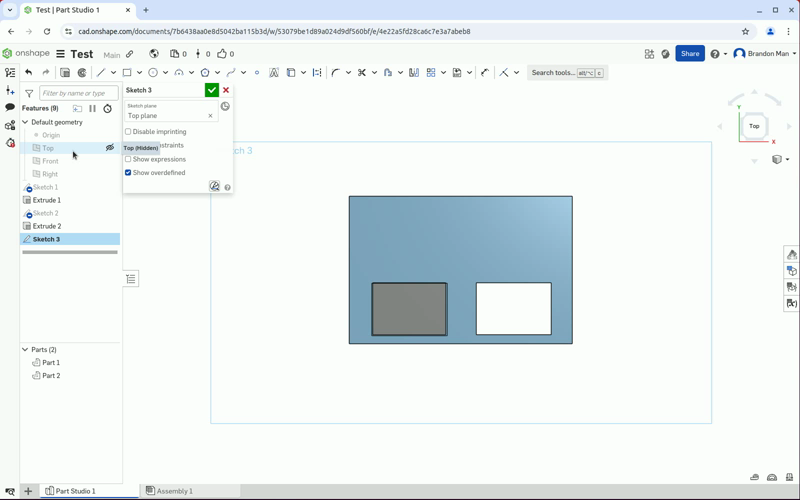
mouse_move(73, 352)
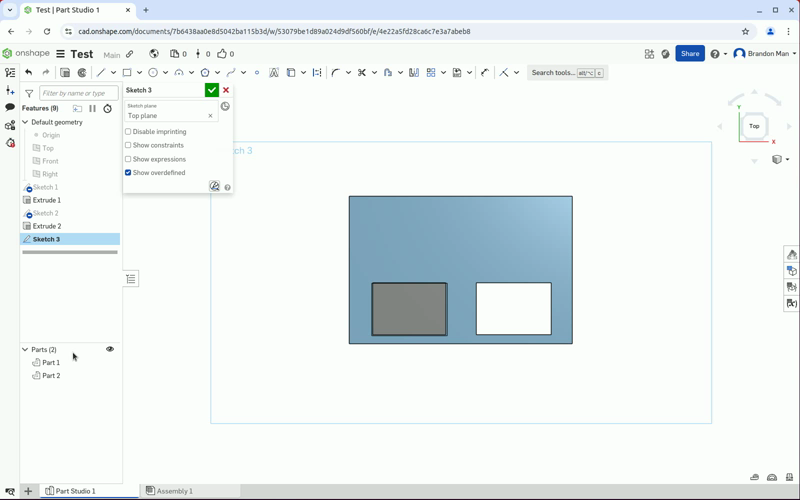
key(y)
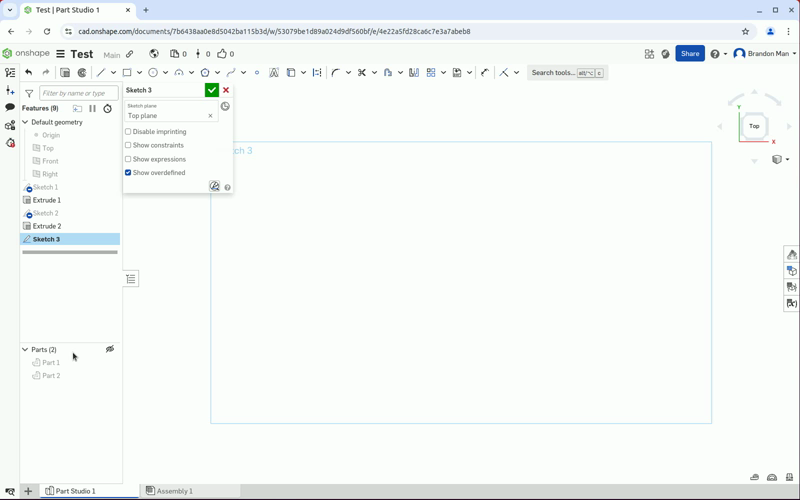
key(l)
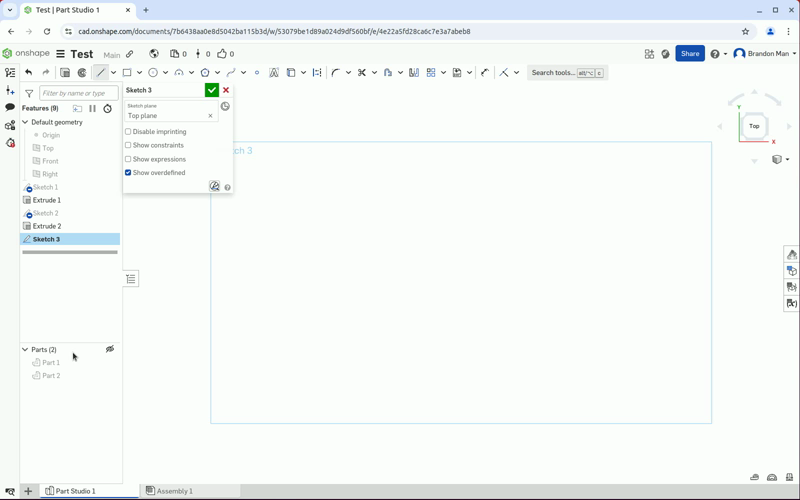
key_down(shift)
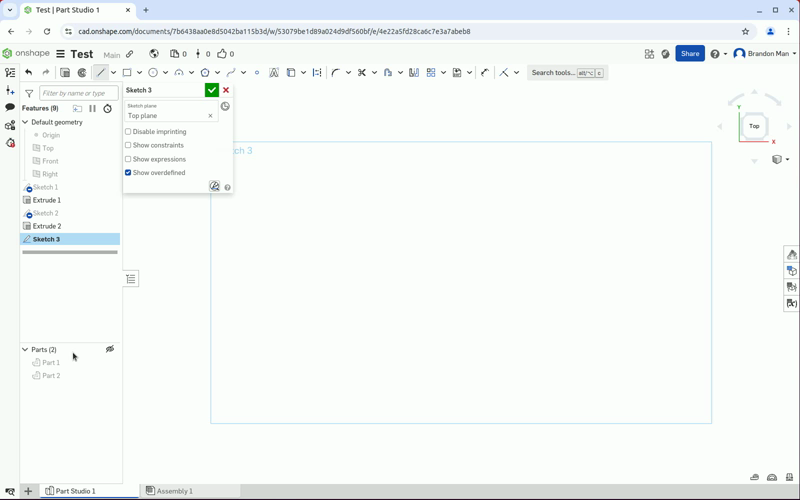
mouse_move(476, 335)
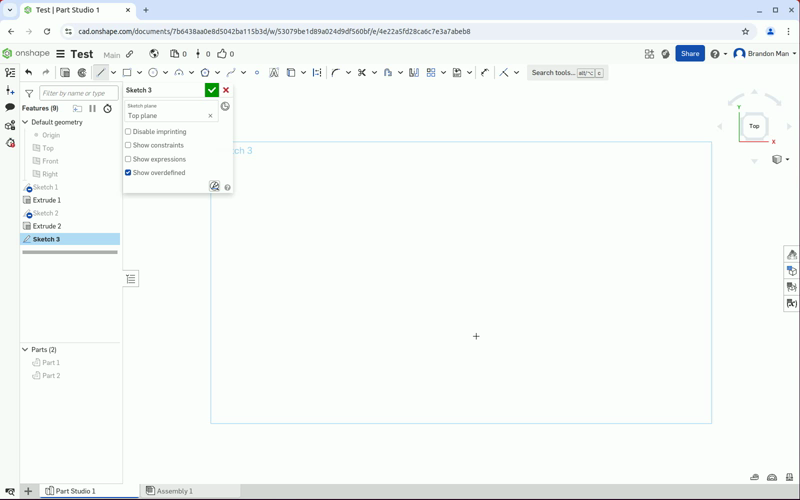
click(476, 335)
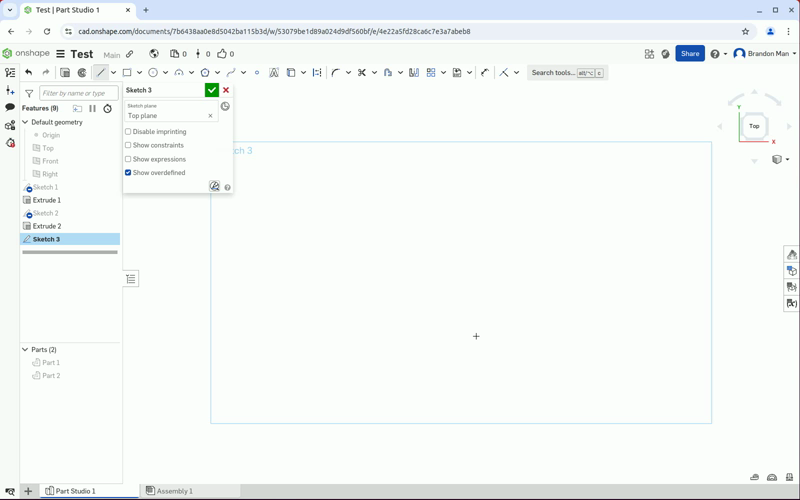
key_up(shift)
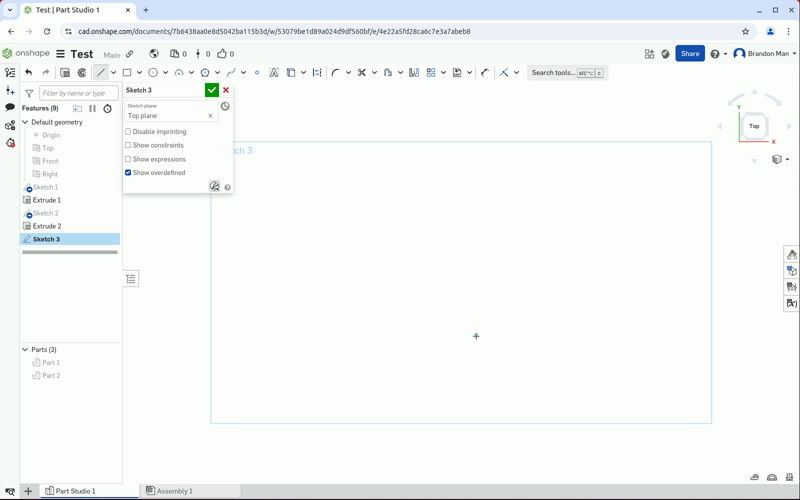
key_down(shift)
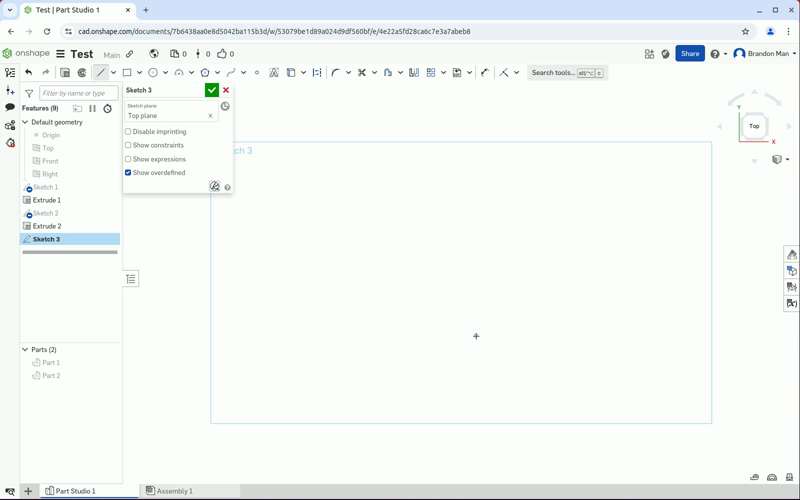
mouse_move(551, 335)
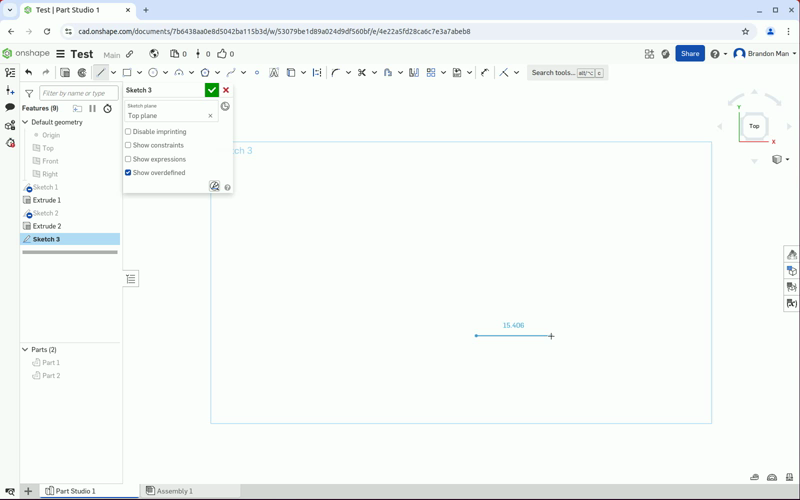
click(551, 335)
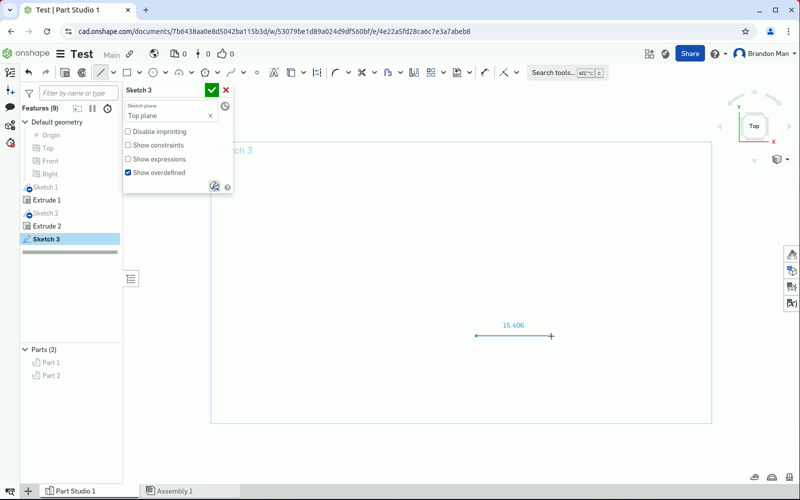
key_up(shift)
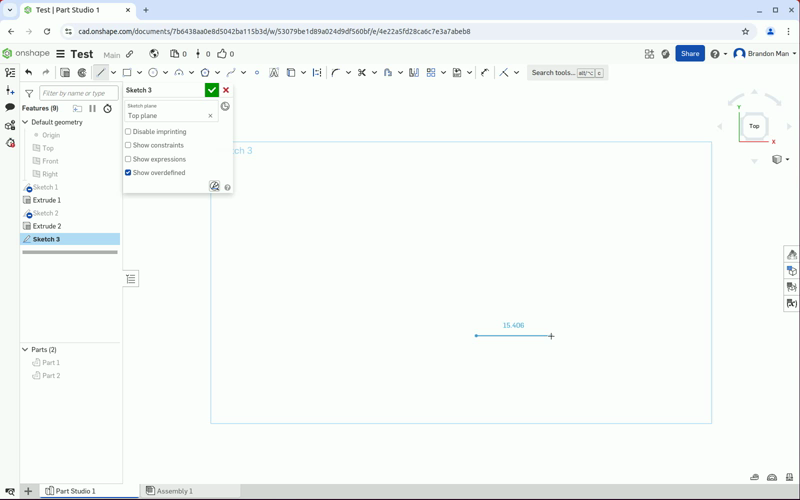
key_down(shift)
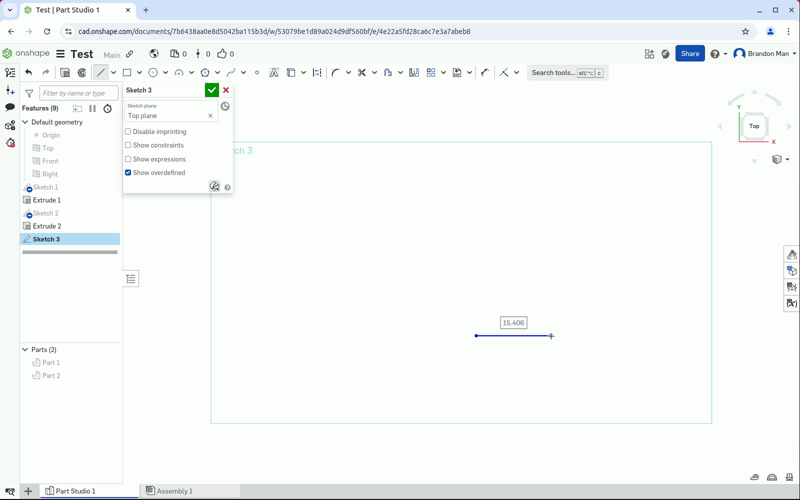
mouse_move(581, 335)
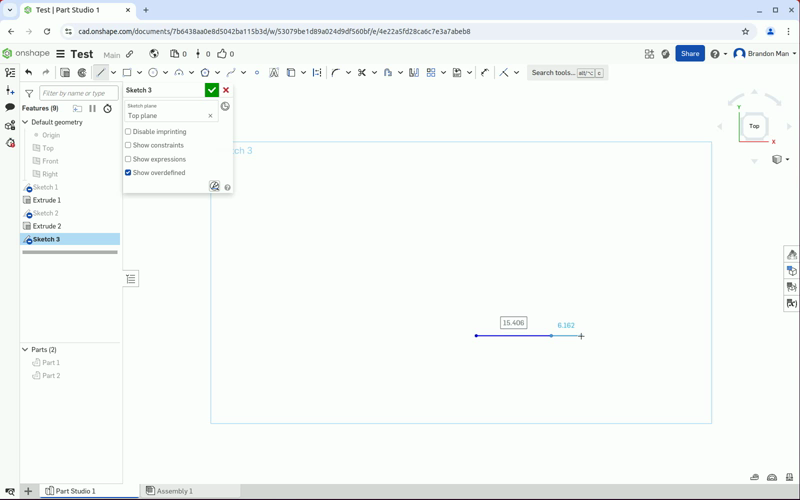
mouse_move(551, 283)
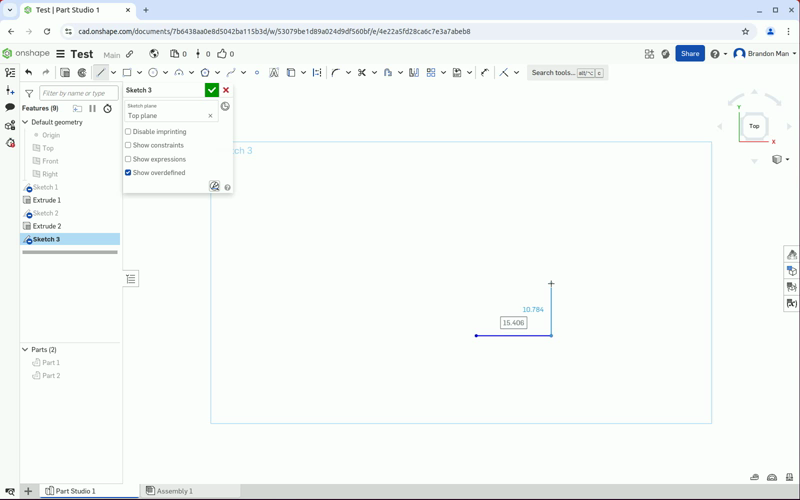
click(551, 283)
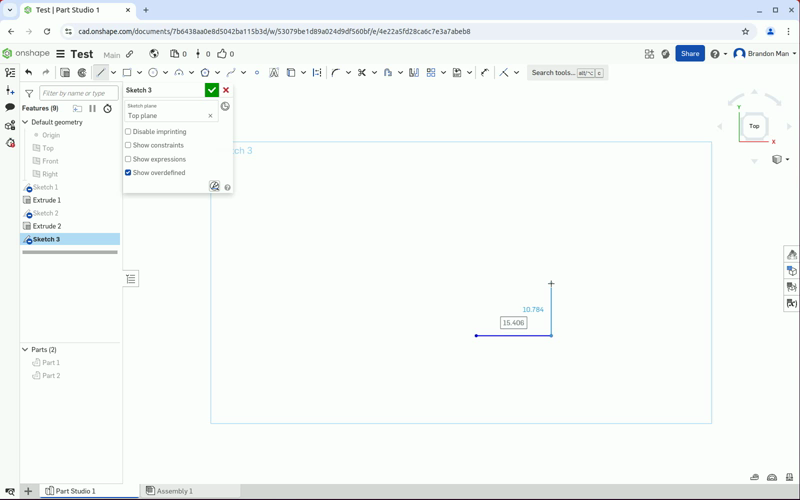
key_up(shift)
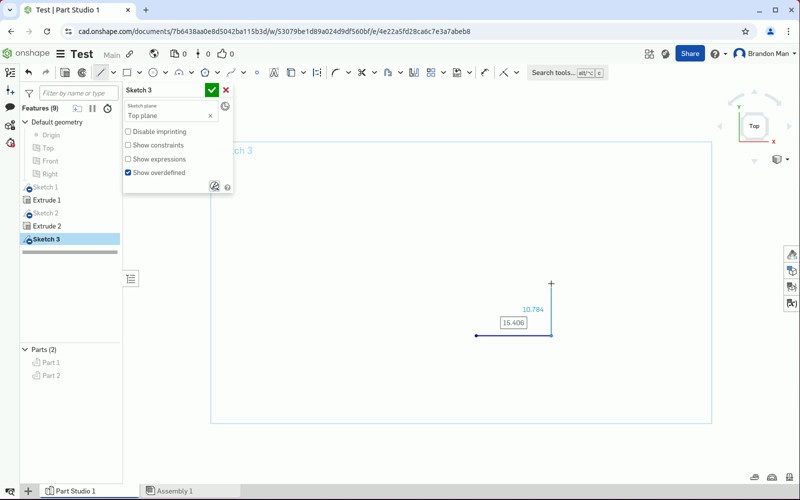
key_down(shift)
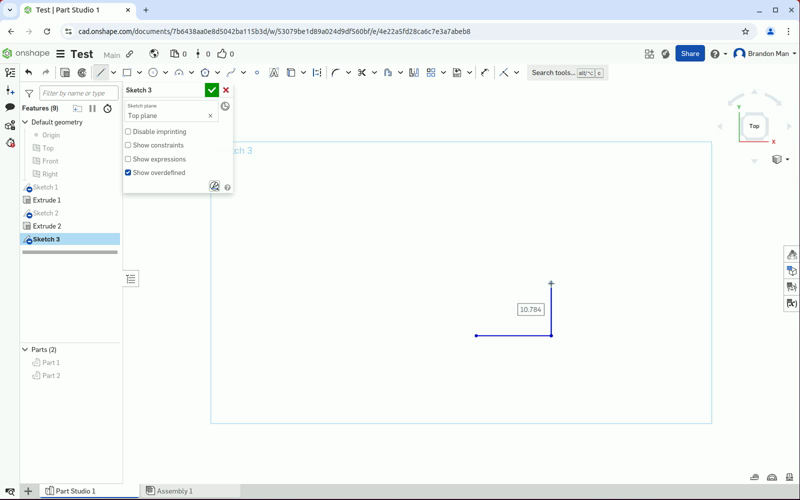
mouse_move(476, 283)
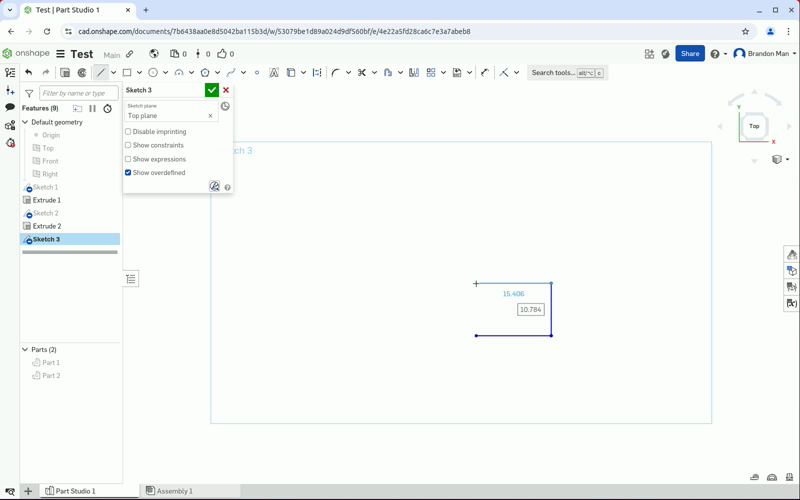
click(476, 283)
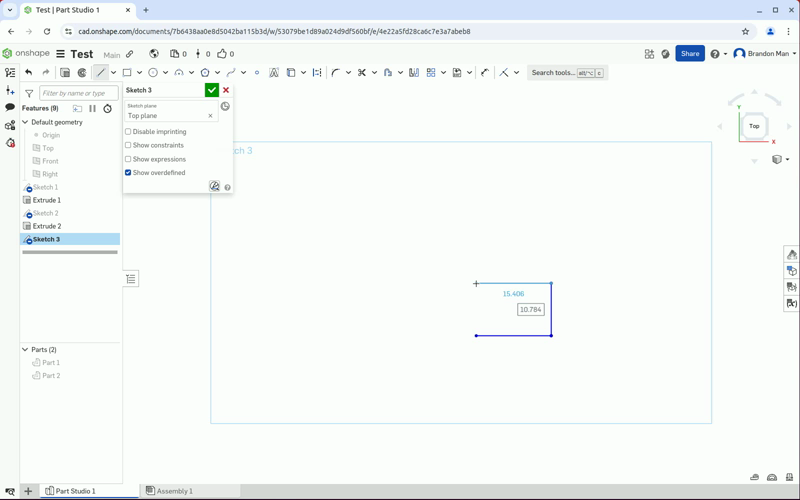
key_up(shift)
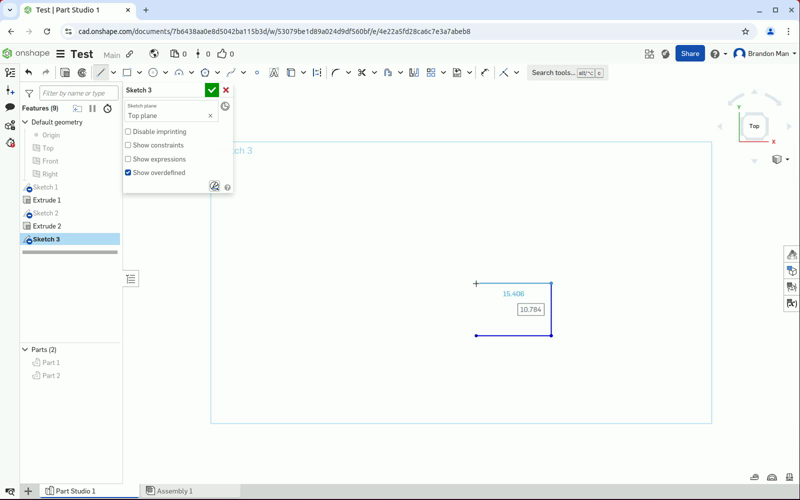
mouse_move(506, 283)
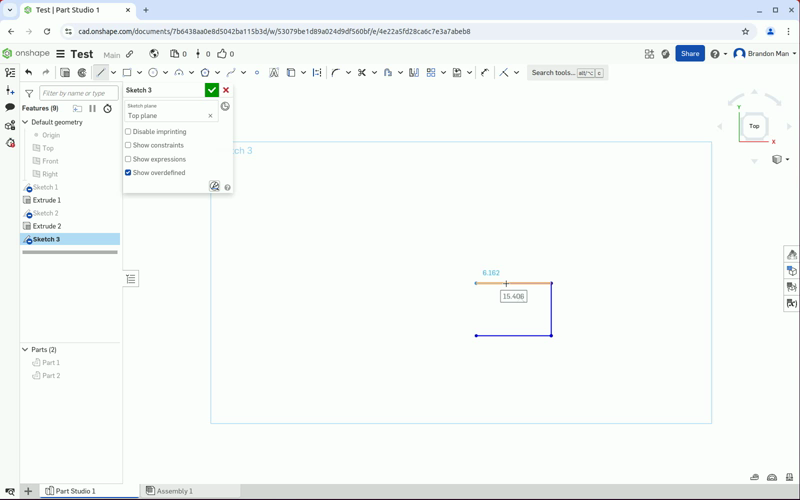
key_down(shift)
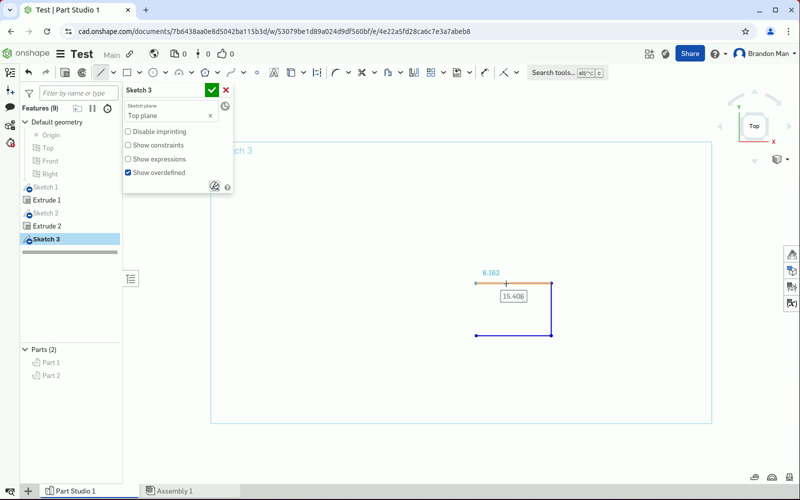
mouse_move(476, 335)
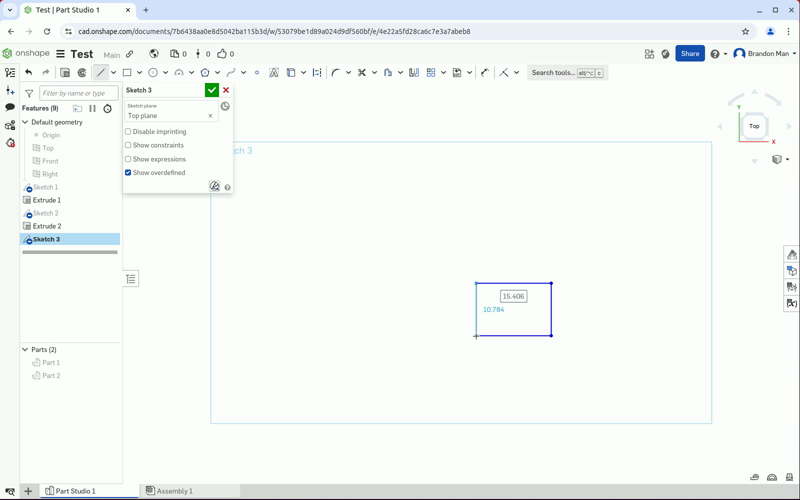
key_up(shift)
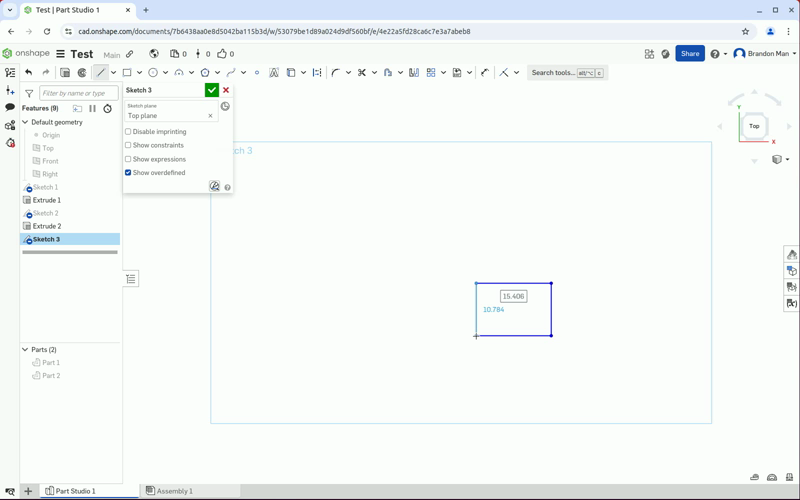
click(476, 335)
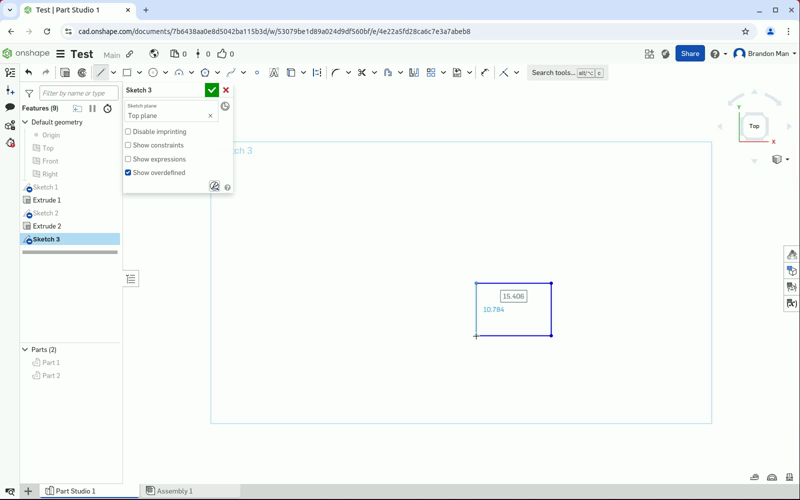
key(esc)
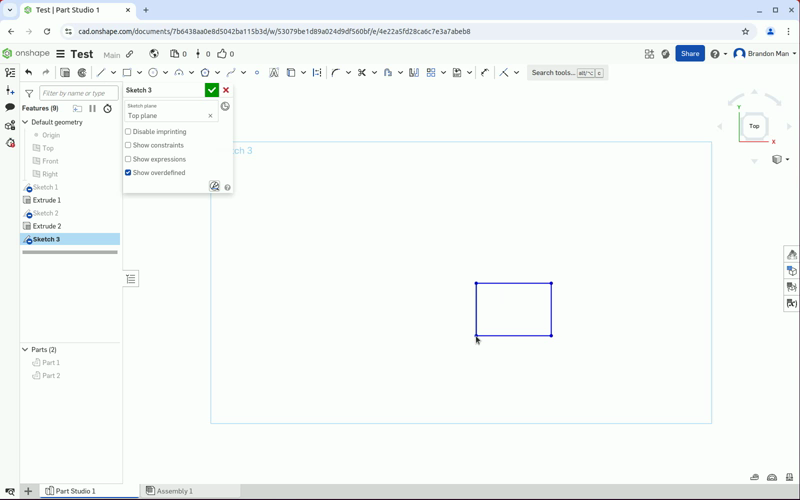
mouse_move(486, 324)
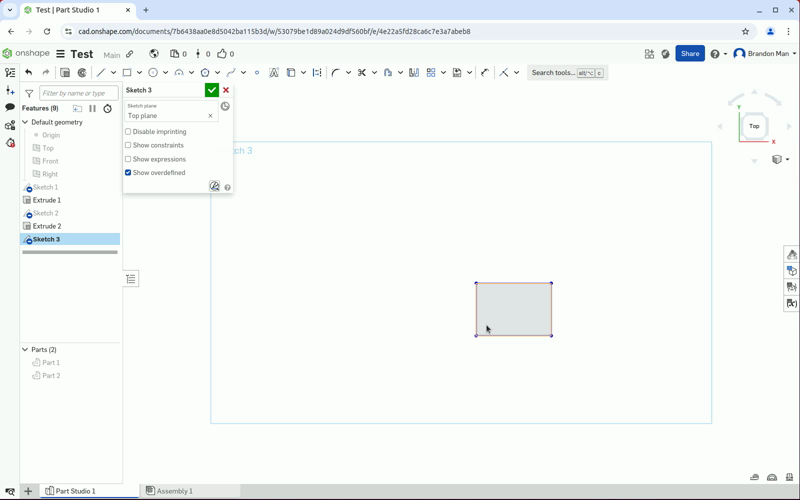
click(486, 324)
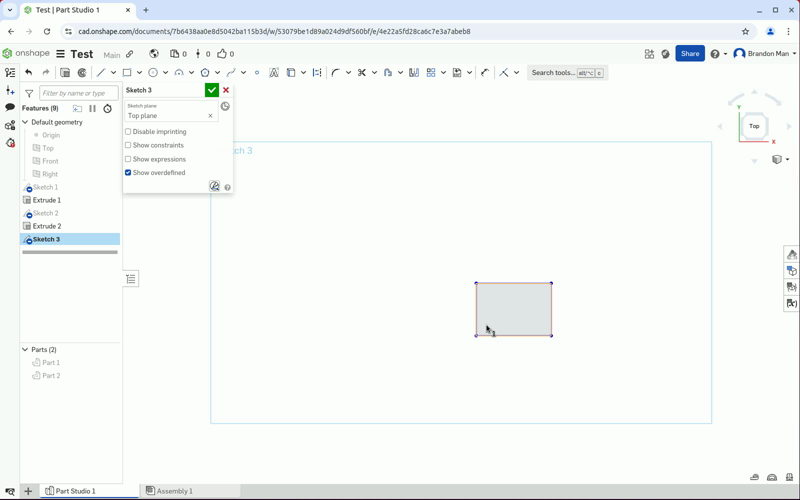
mouse_move(73, 352)
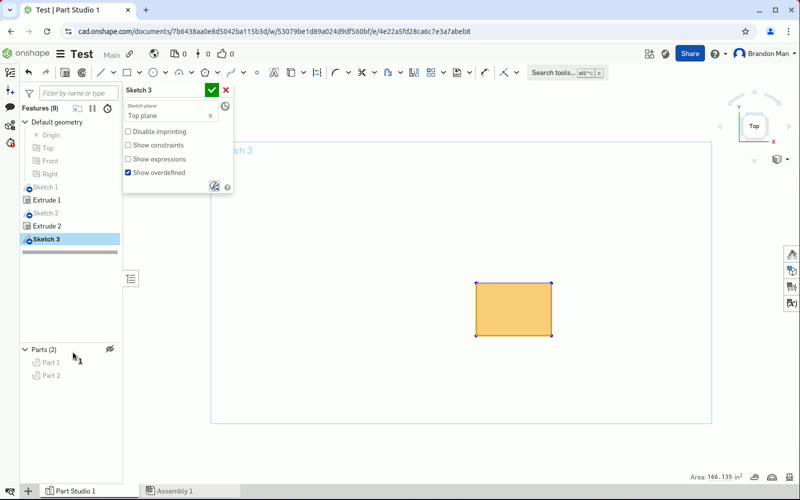
key(shift+y)
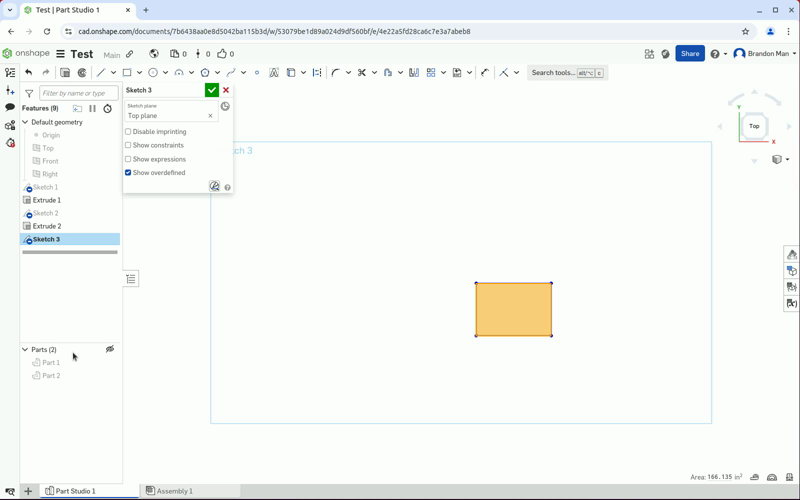
key(shift+e)
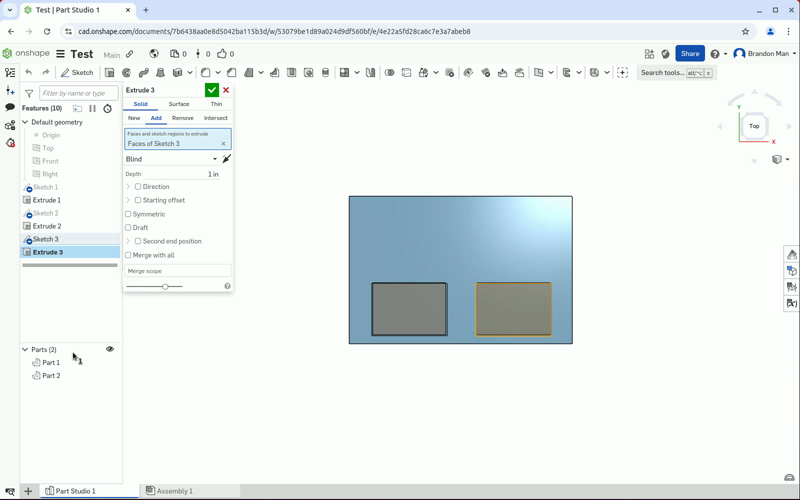
mouse_move(143, 106)
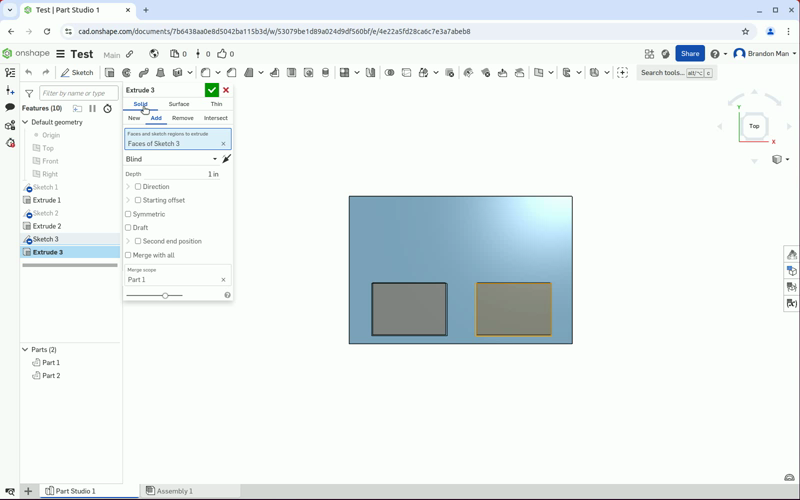
click(143, 106)
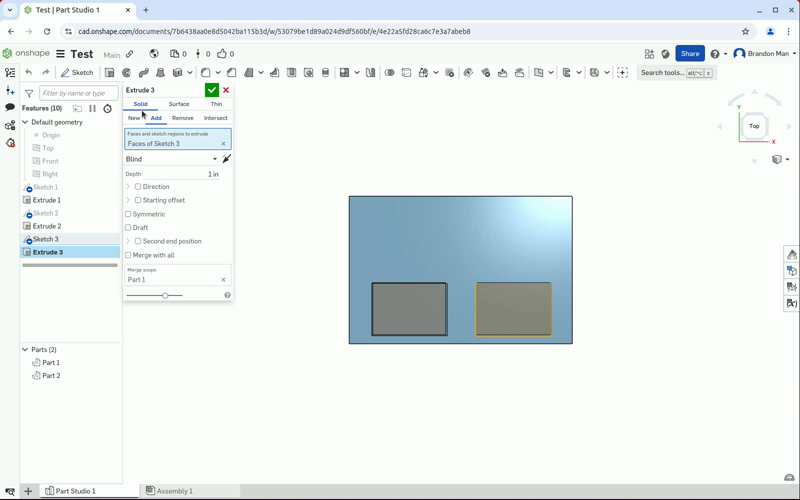
mouse_move(137, 120)
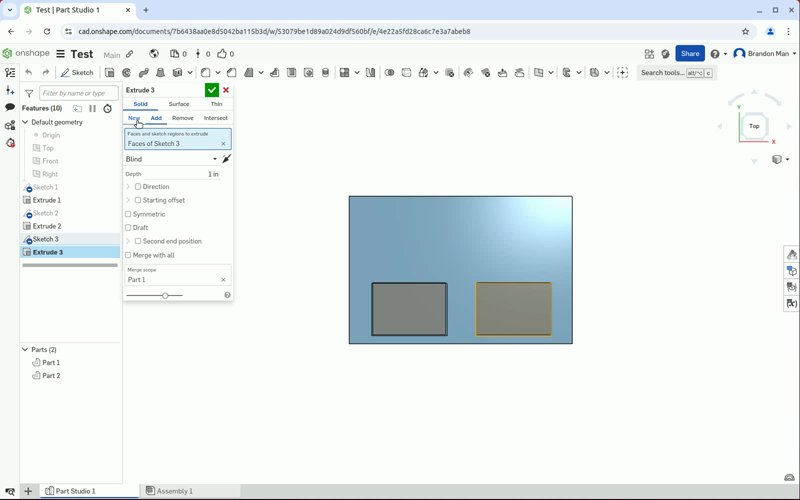
click(137, 120)
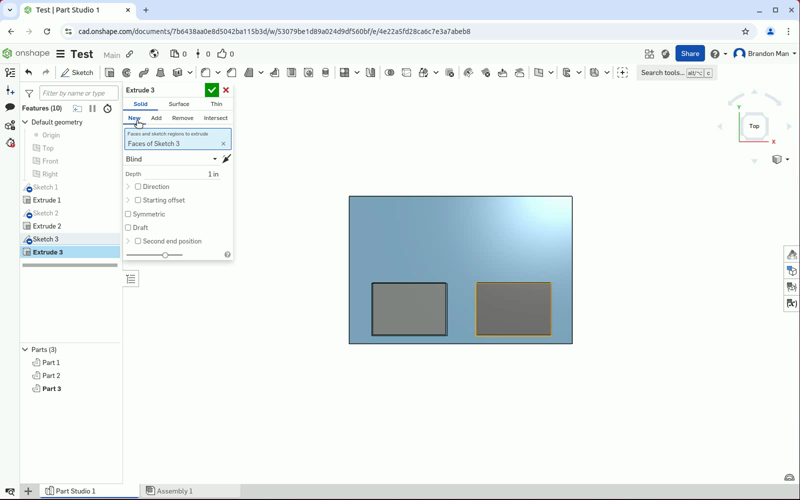
key(tab, 4)
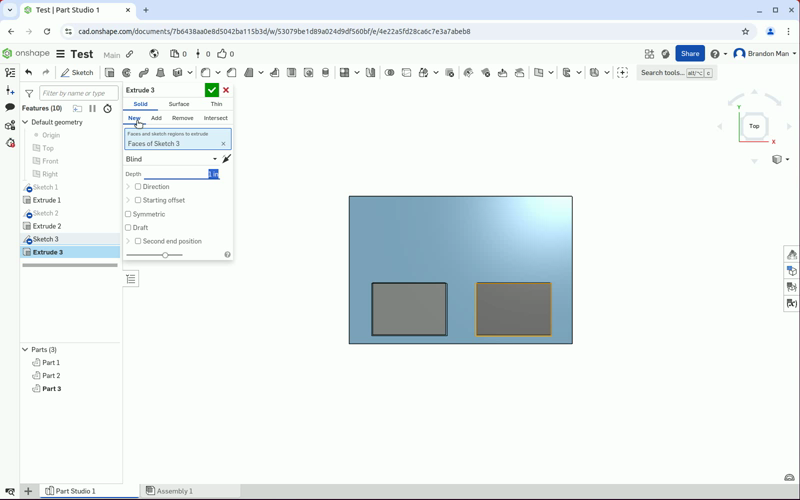
text(1.204)
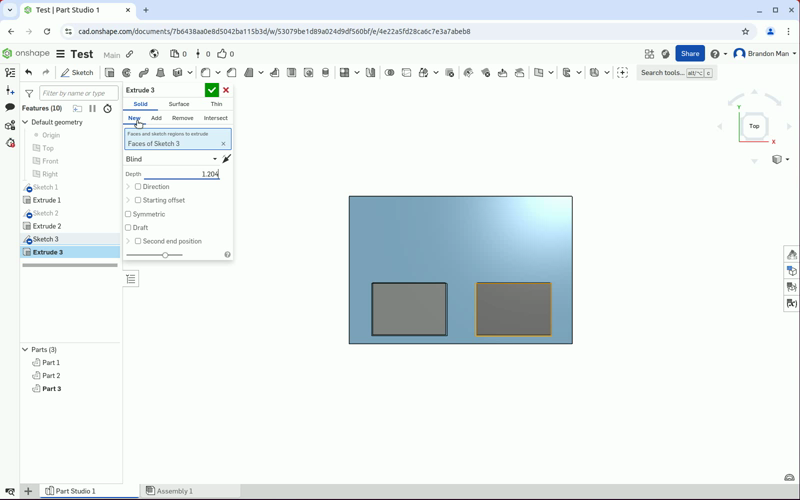
key(enter)
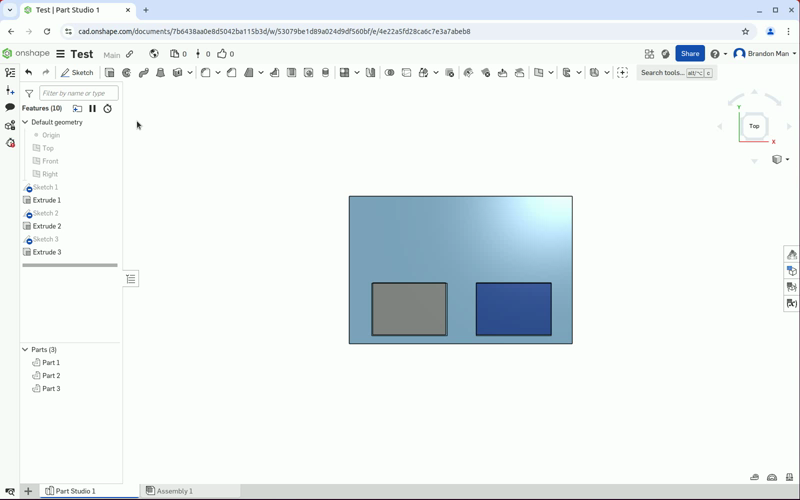
key(shift+h)
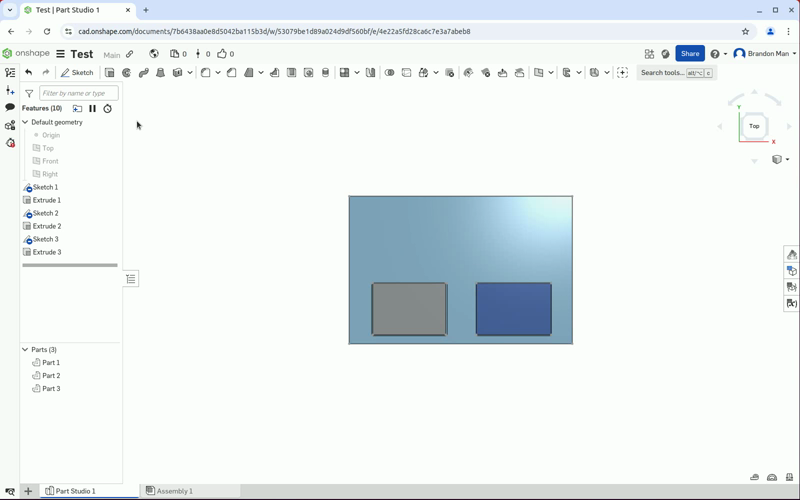
key(shift+h)
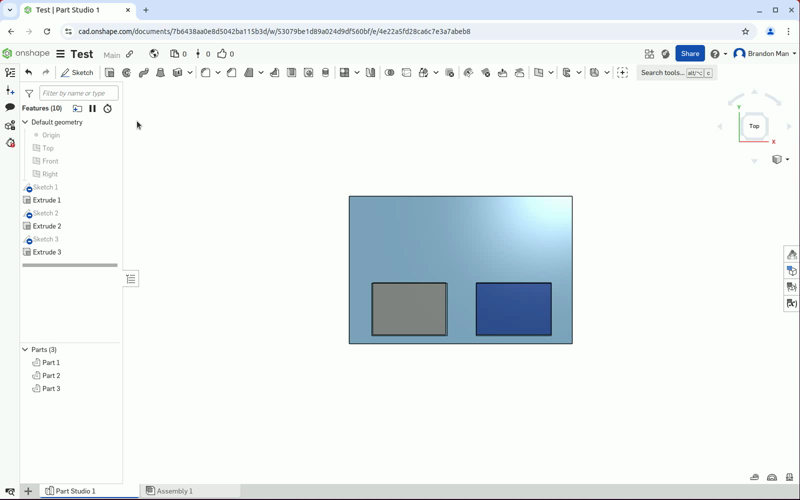
mouse_move(73, 189)
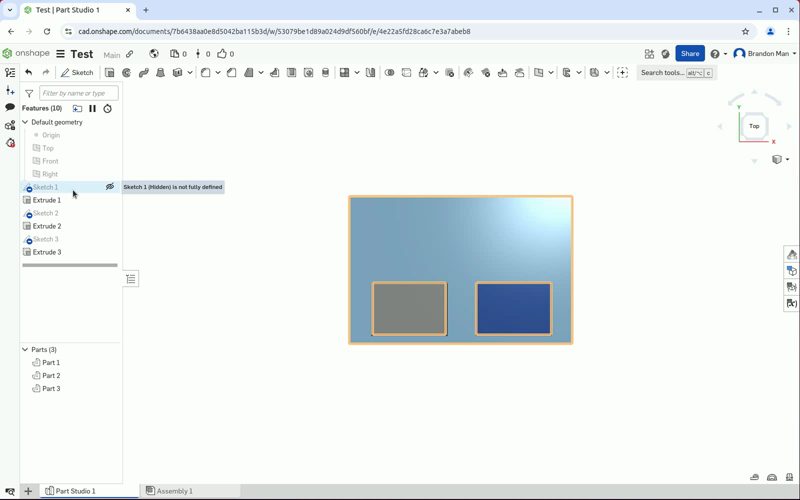
click(73, 189)
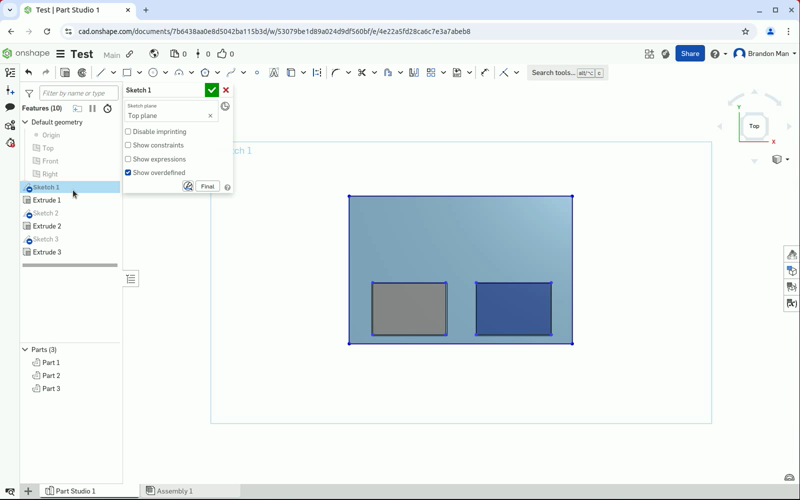
mouse_move(229, 92)
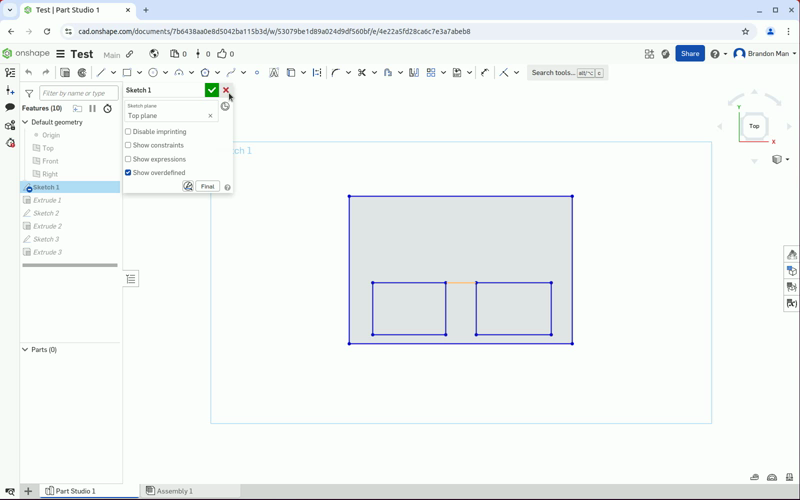
click(229, 92)
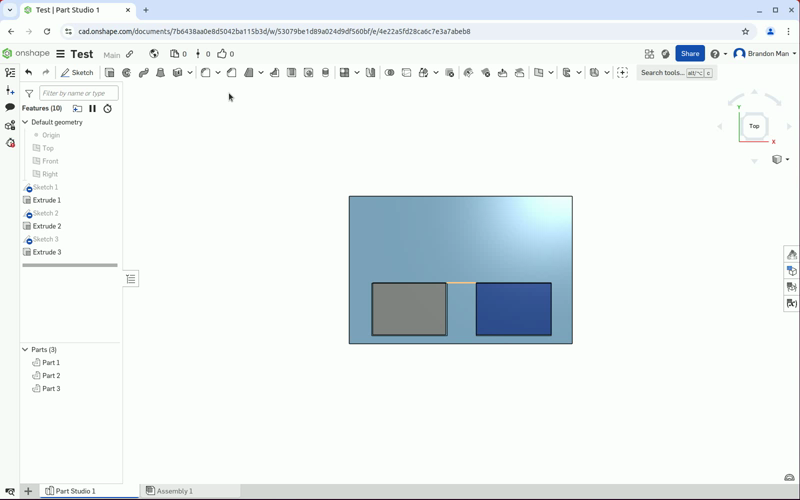
mouse_move(541, 75)
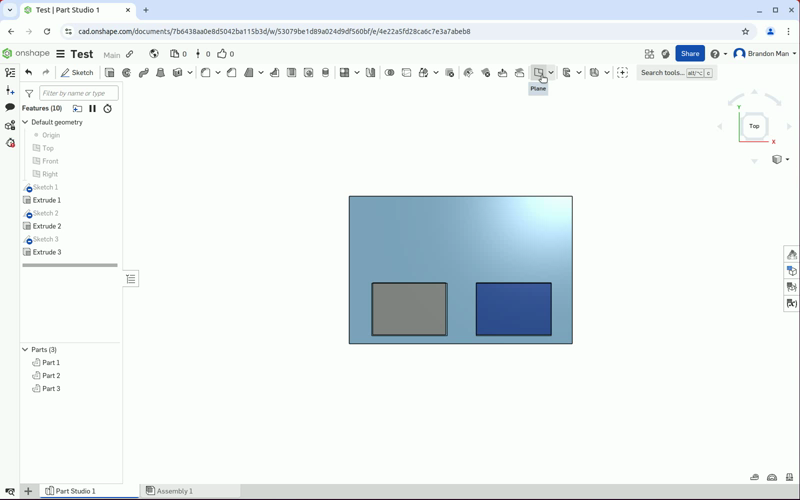
click(541, 75)
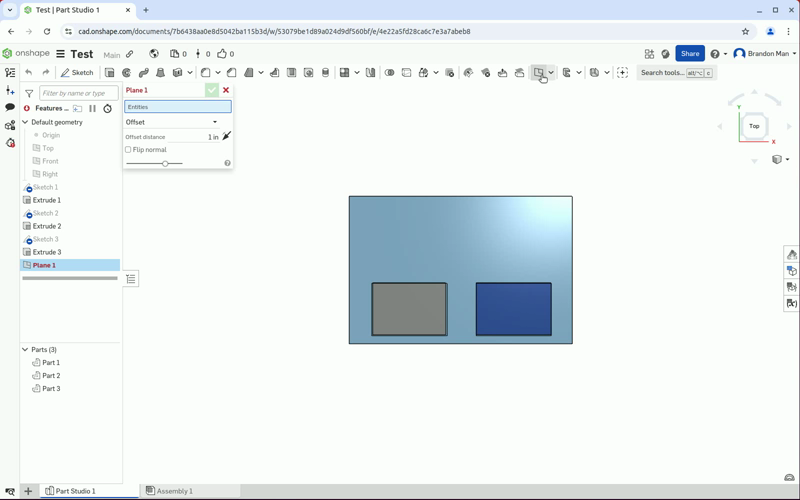
mouse_move(73, 150)
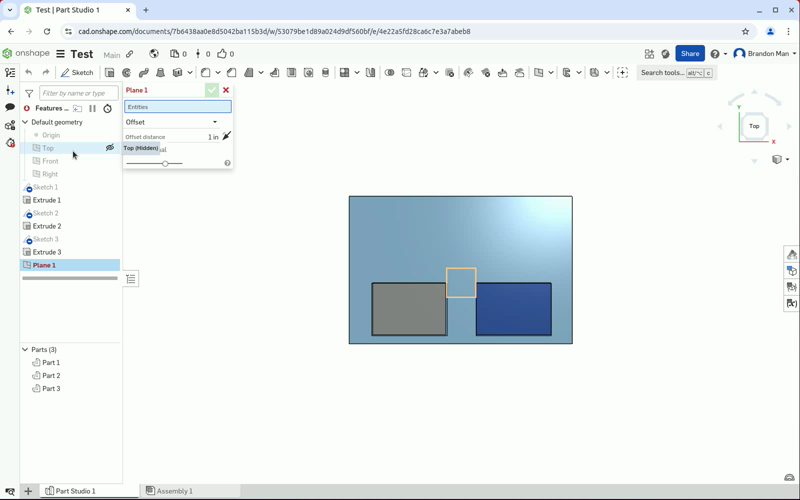
click(73, 150)
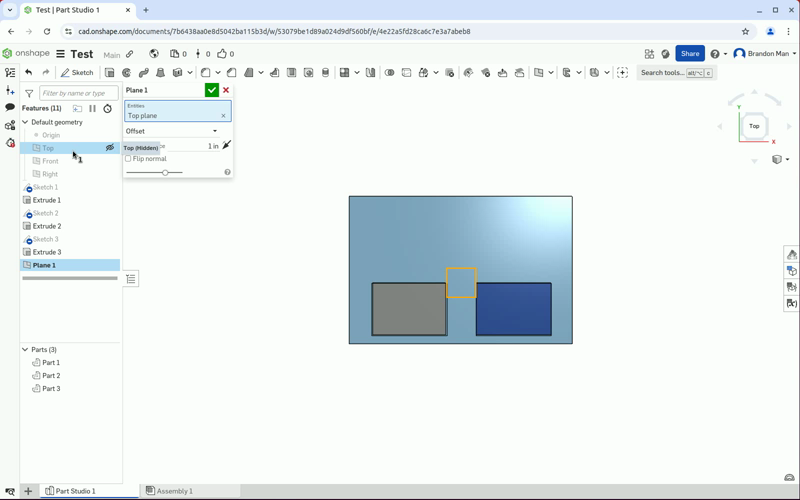
key(tab, 2)
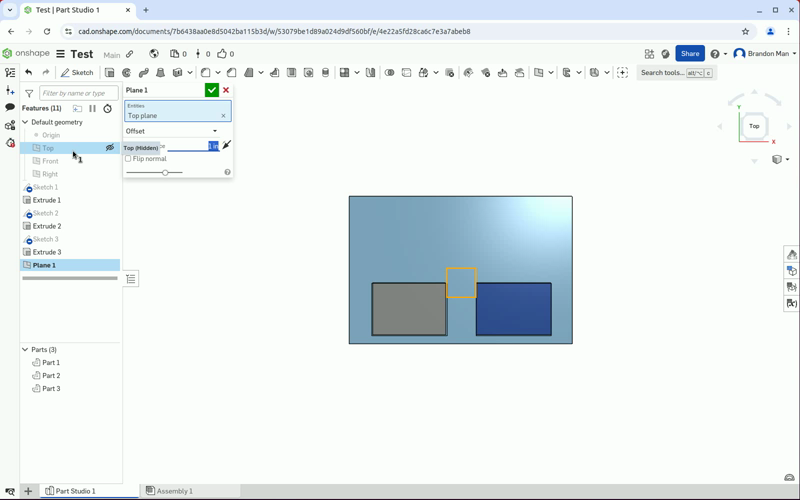
text(1.202)
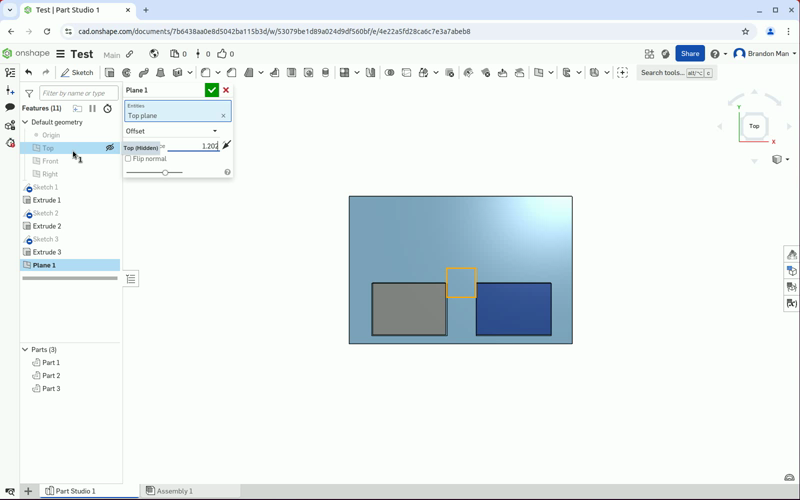
key(enter, 2)
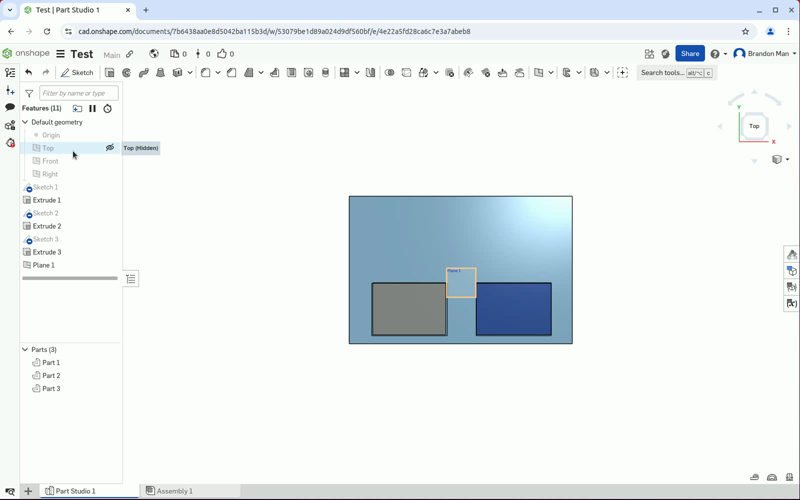
key(shift+s)
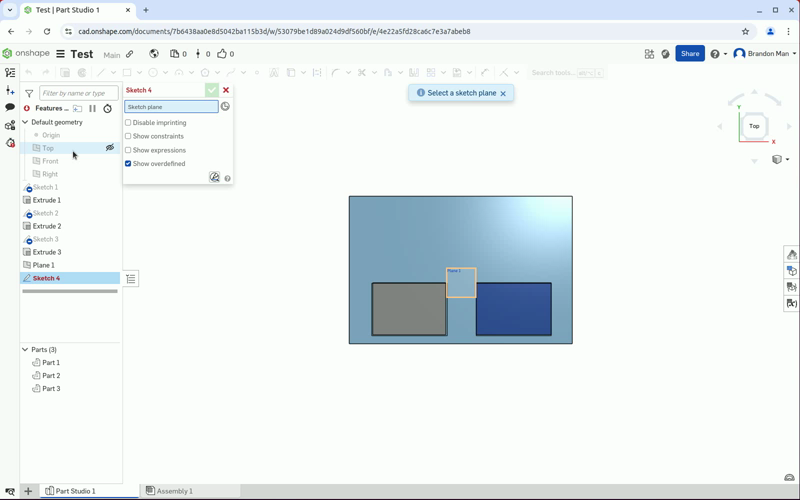
mouse_move(73, 267)
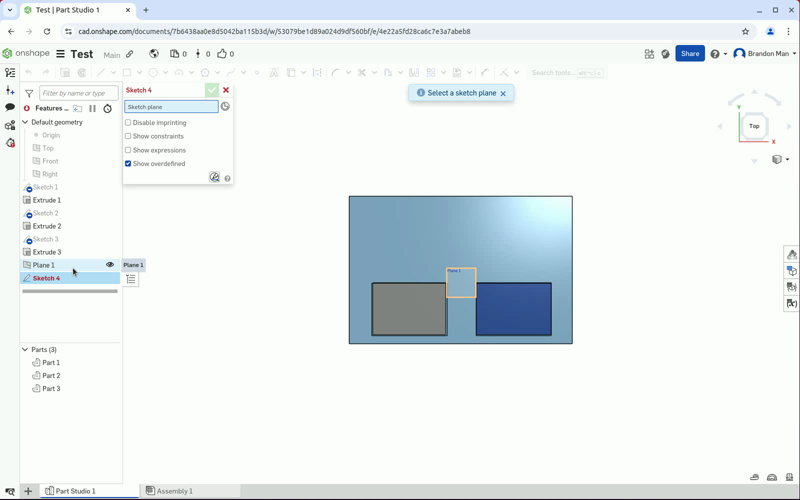
click(73, 267)
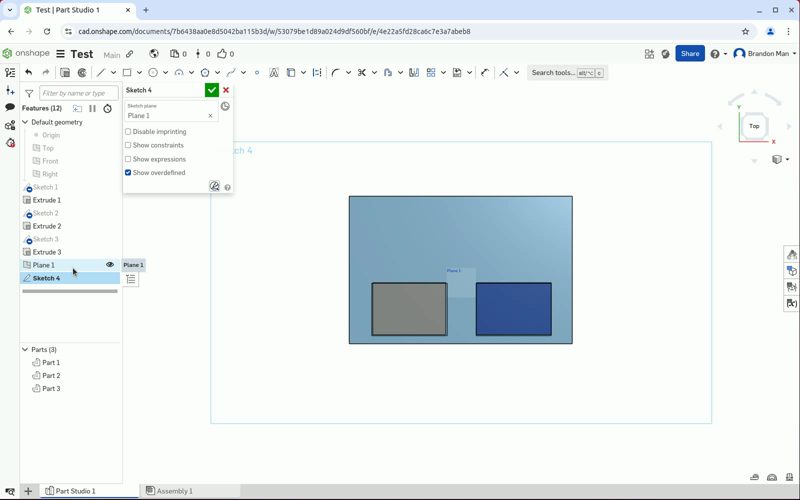
mouse_move(73, 352)
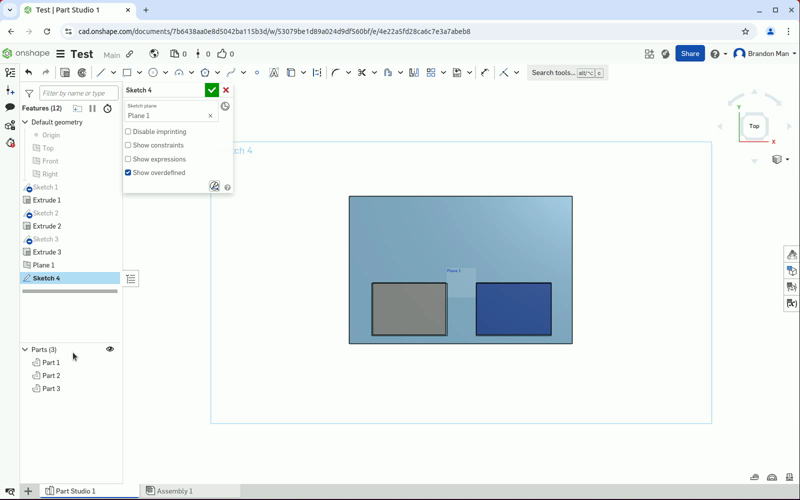
key(y)
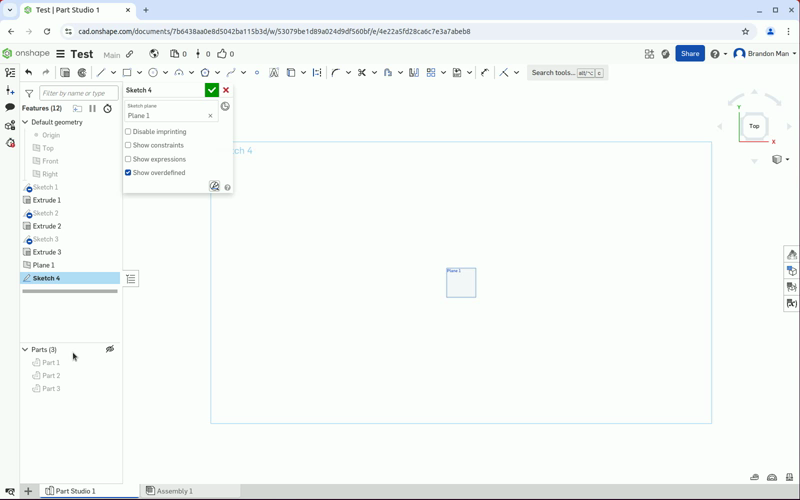
key(l)
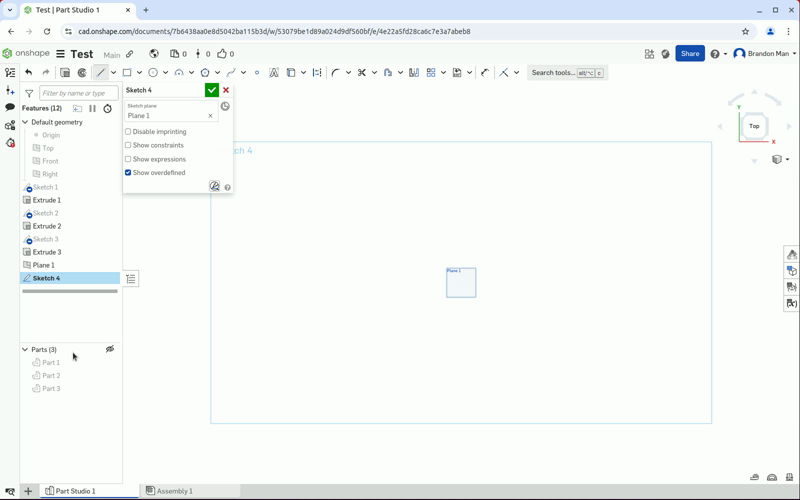
key_down(shift)
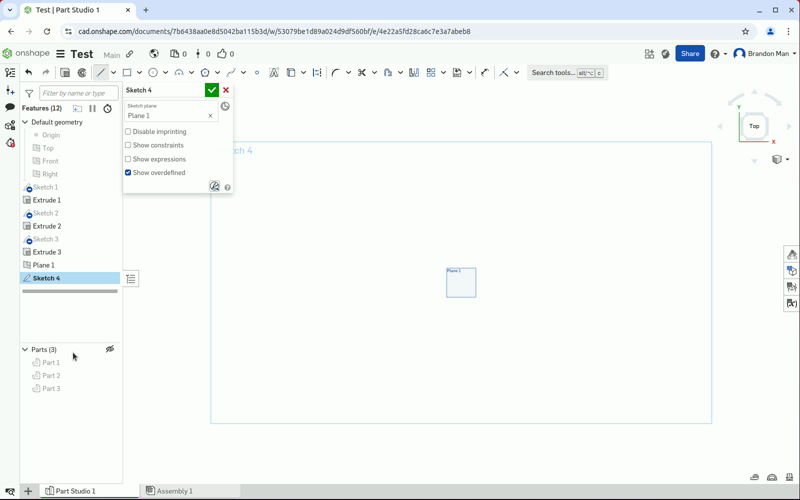
mouse_move(371, 261)
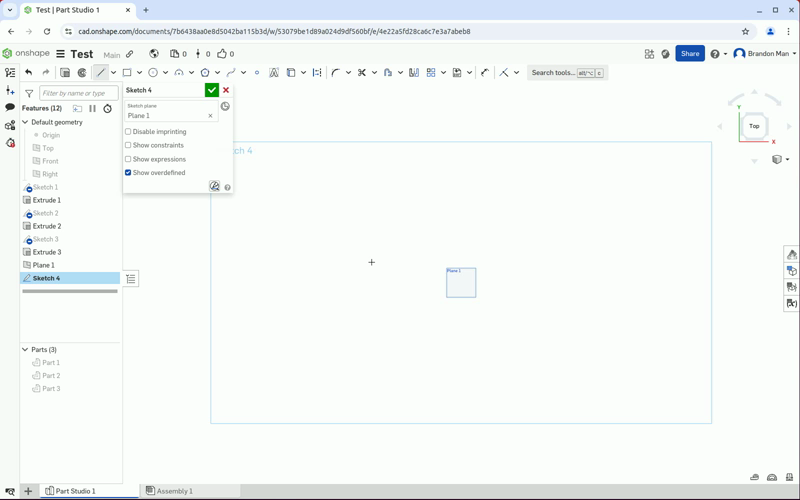
click(371, 261)
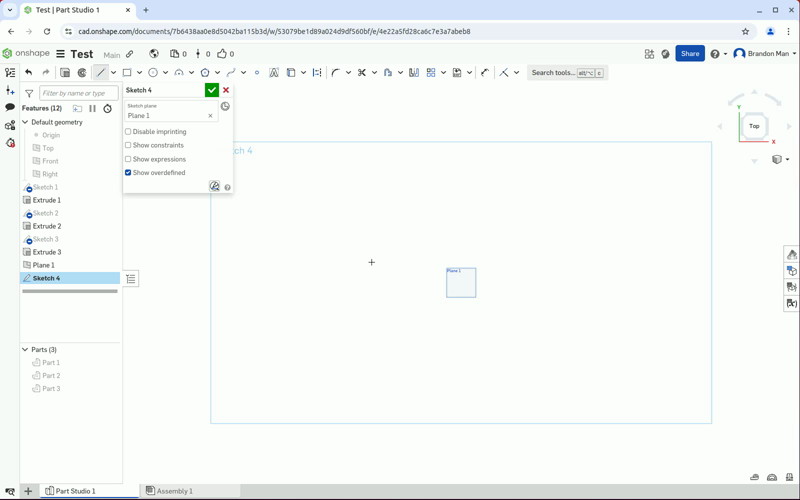
key_up(shift)
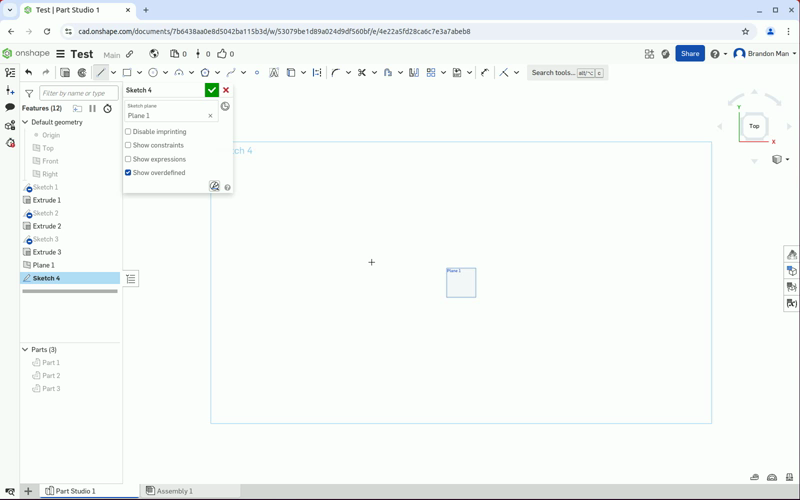
key_down(shift)
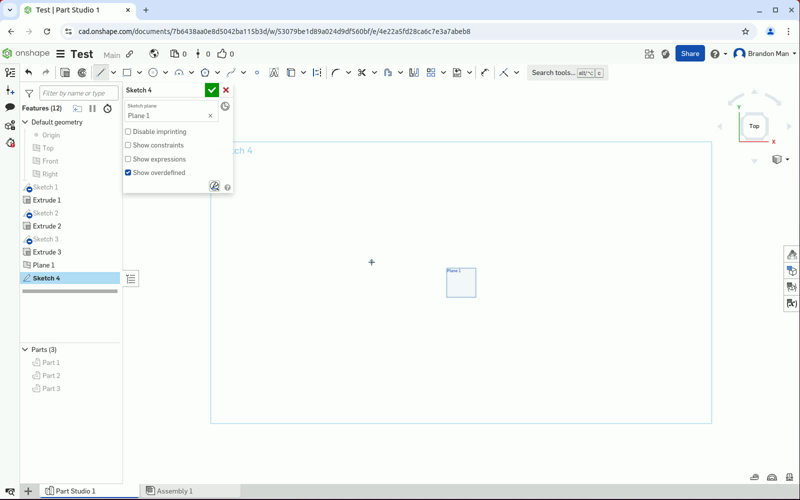
mouse_move(447, 261)
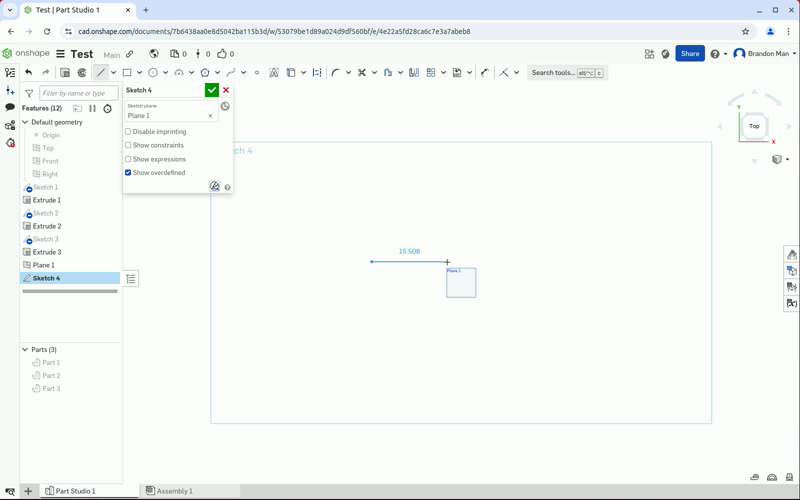
click(447, 261)
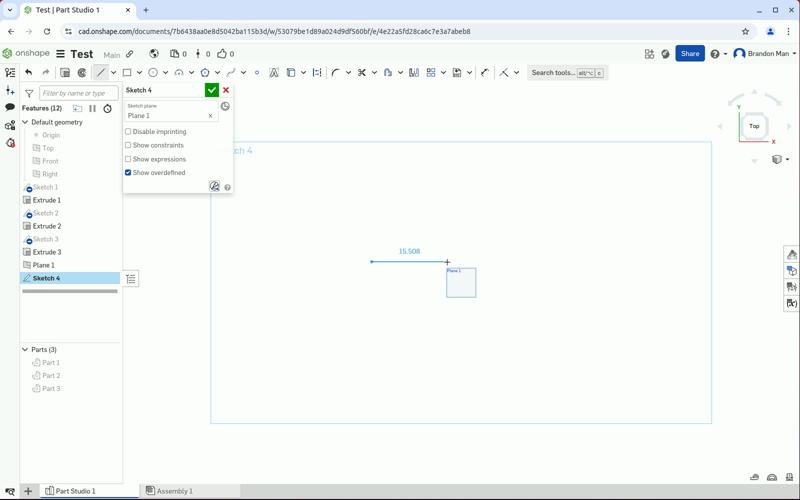
key_up(shift)
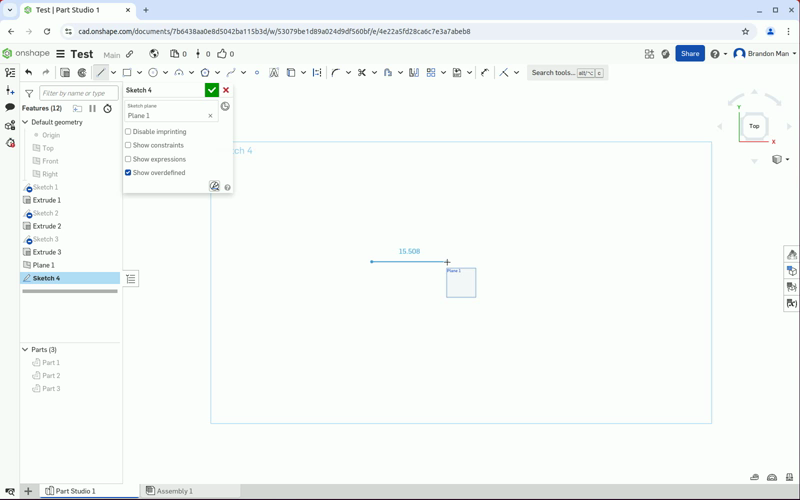
key_down(shift)
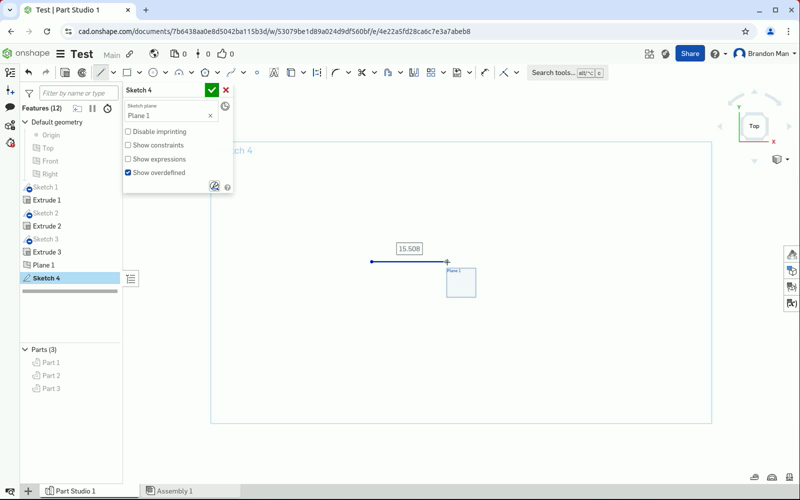
mouse_move(477, 261)
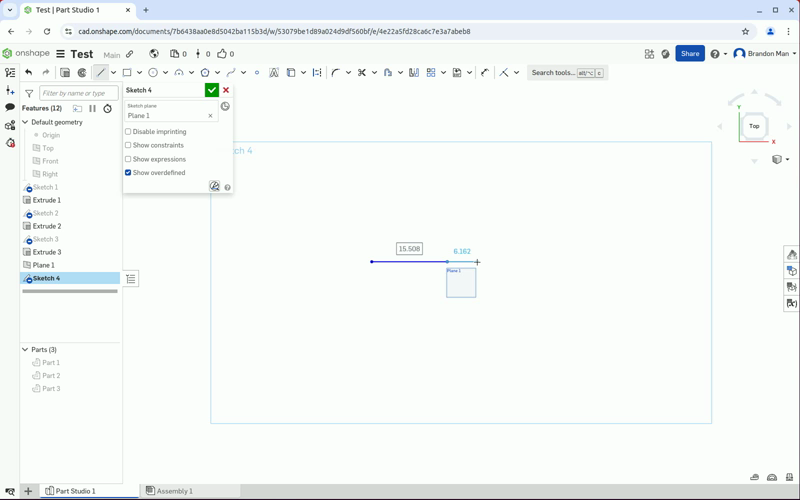
mouse_move(447, 209)
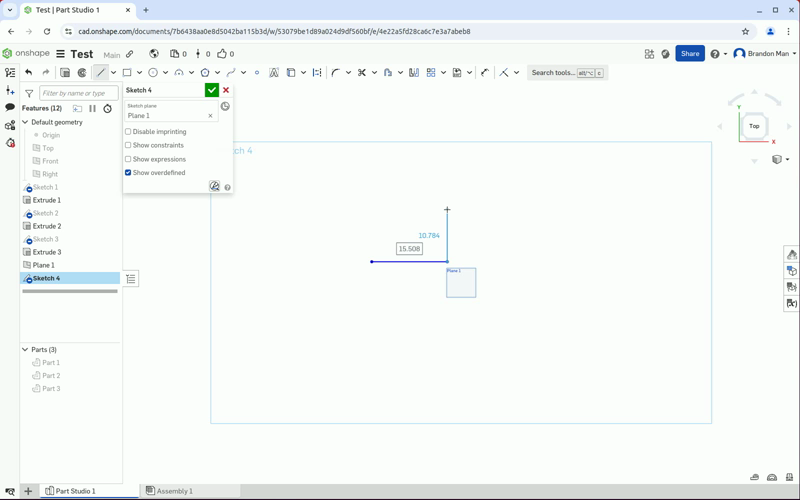
click(447, 209)
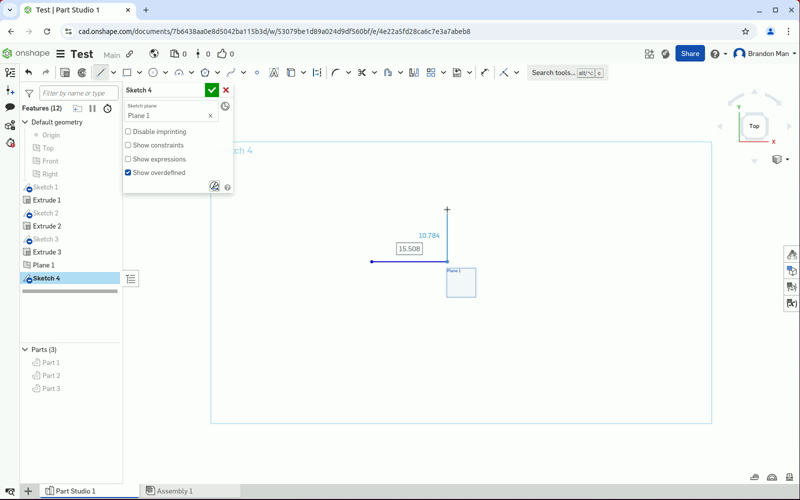
key_up(shift)
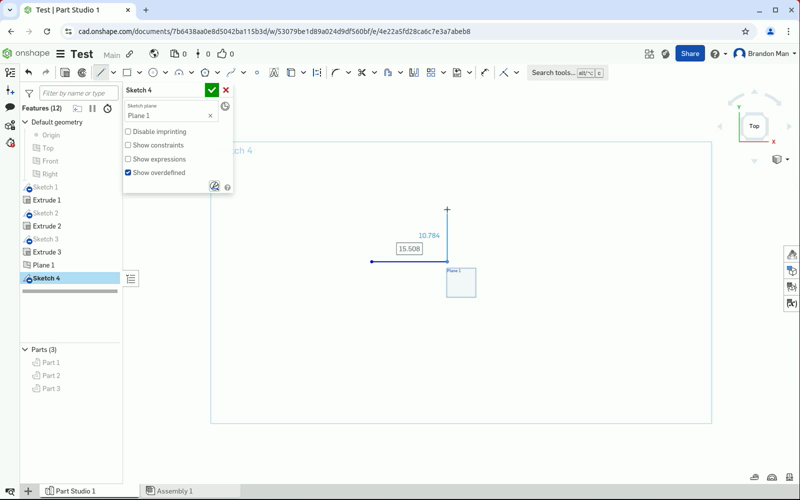
key_down(shift)
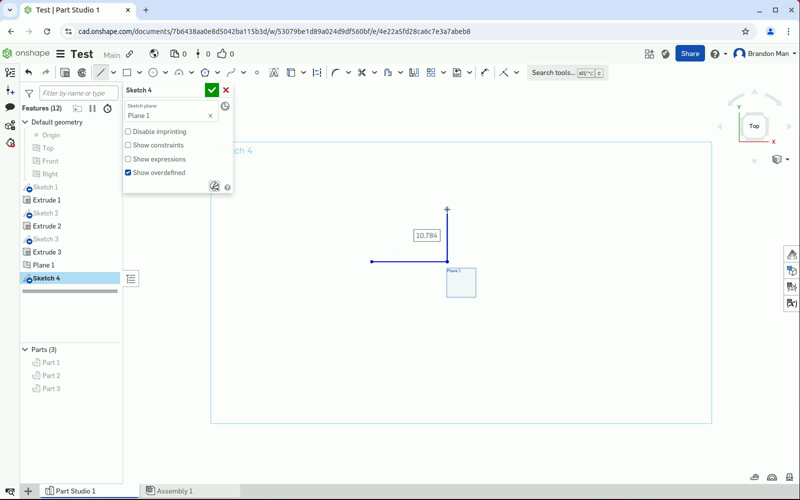
mouse_move(371, 209)
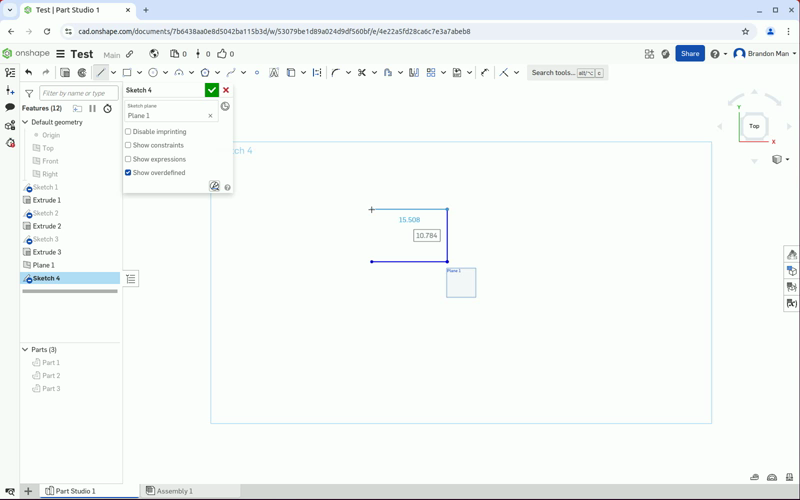
click(371, 209)
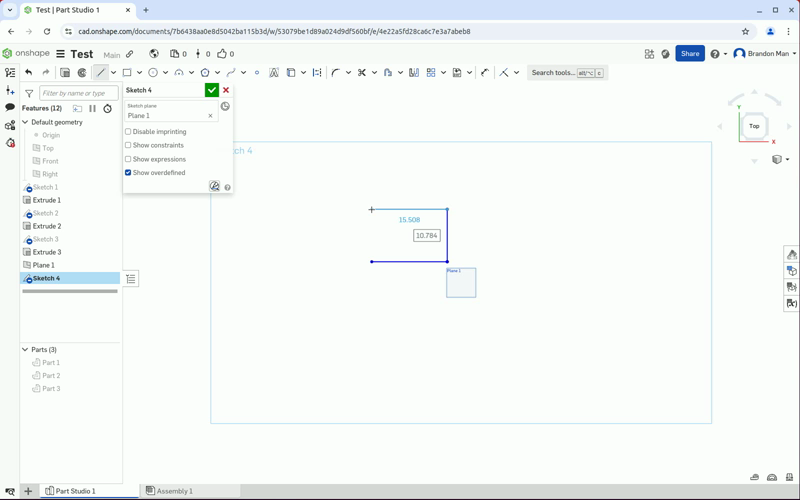
key_up(shift)
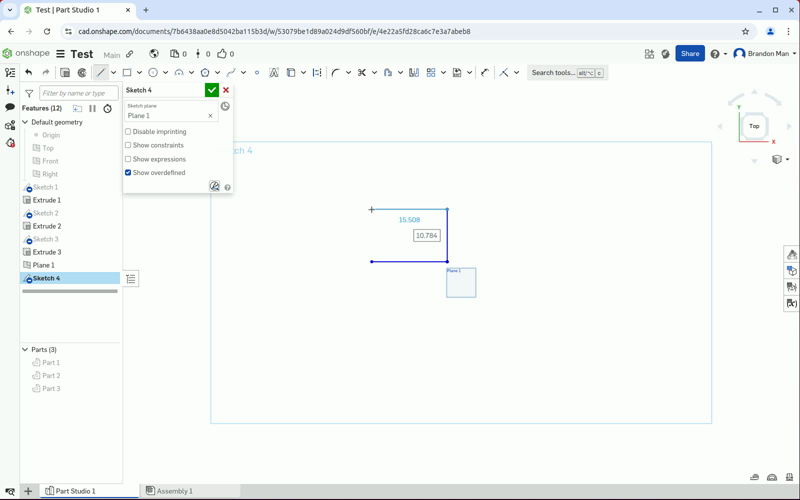
mouse_move(401, 209)
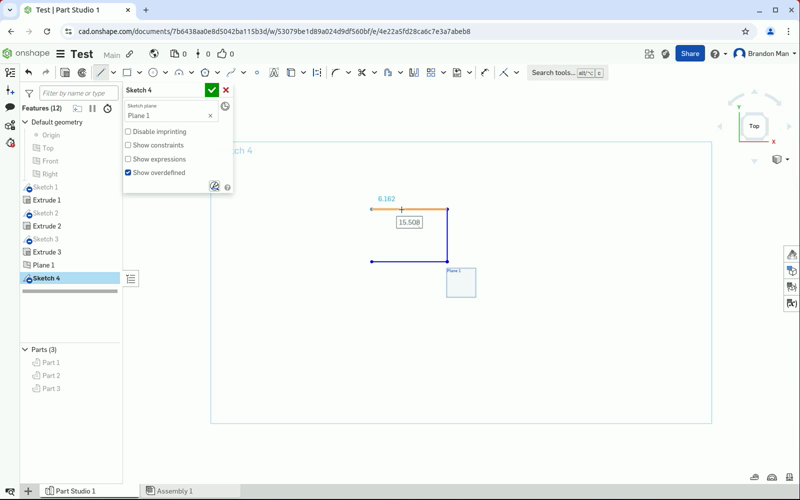
key_down(shift)
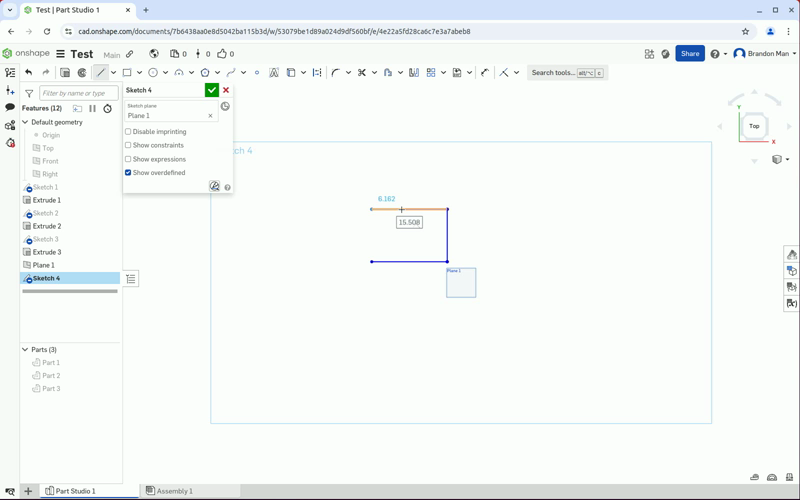
mouse_move(371, 261)
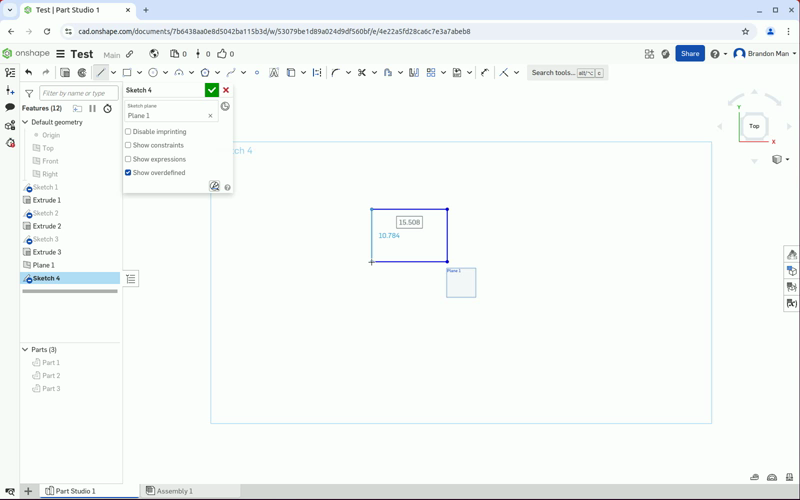
key_up(shift)
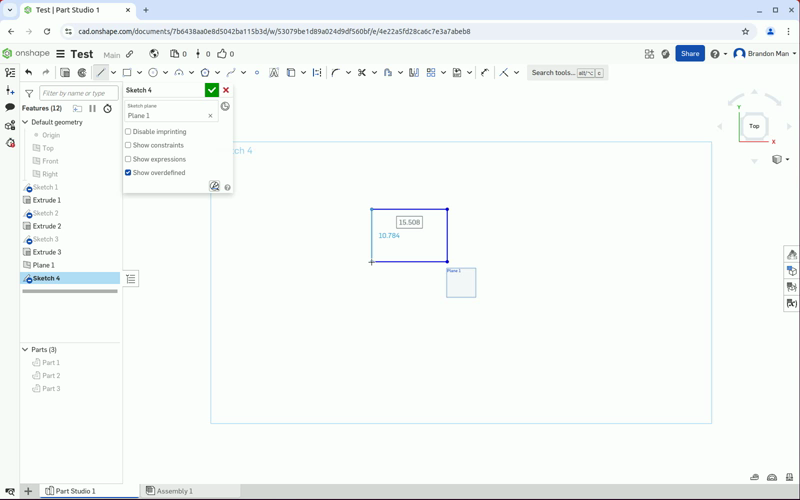
click(371, 261)
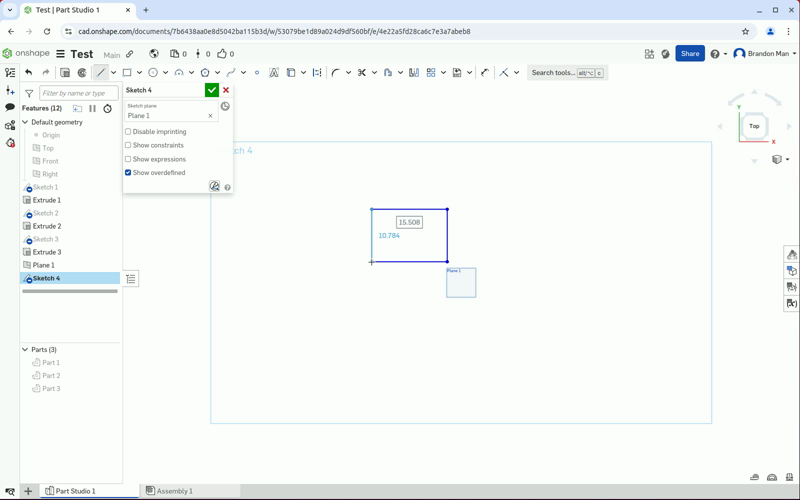
key(esc)
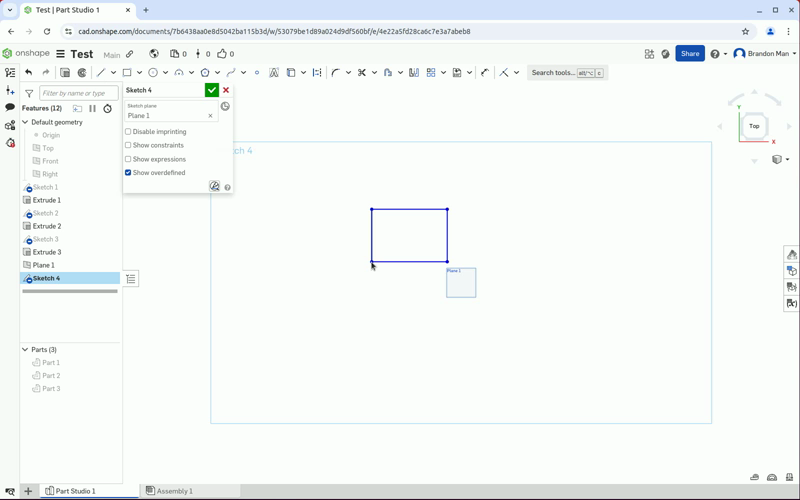
mouse_move(426, 246)
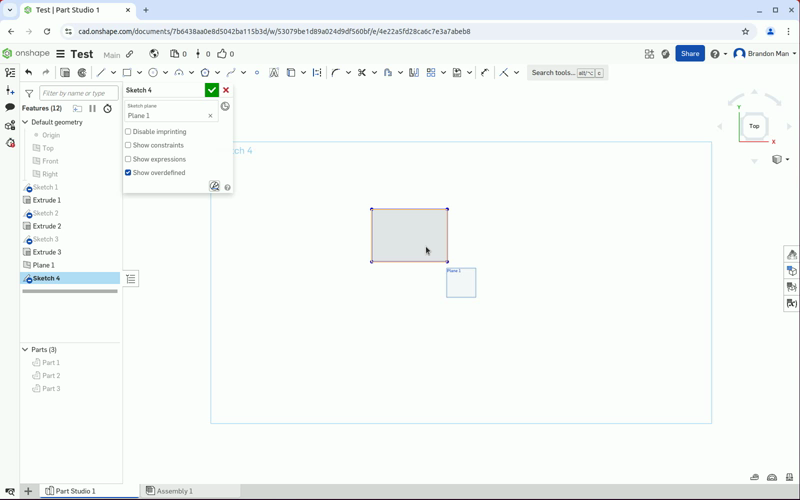
click(426, 246)
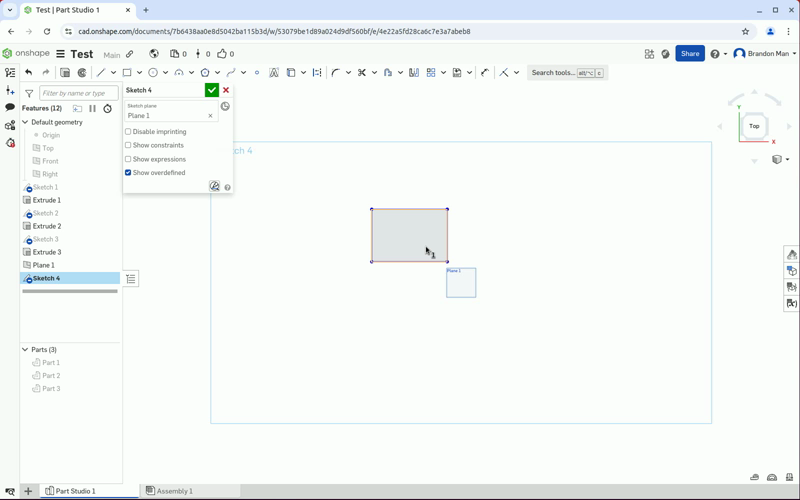
mouse_move(73, 352)
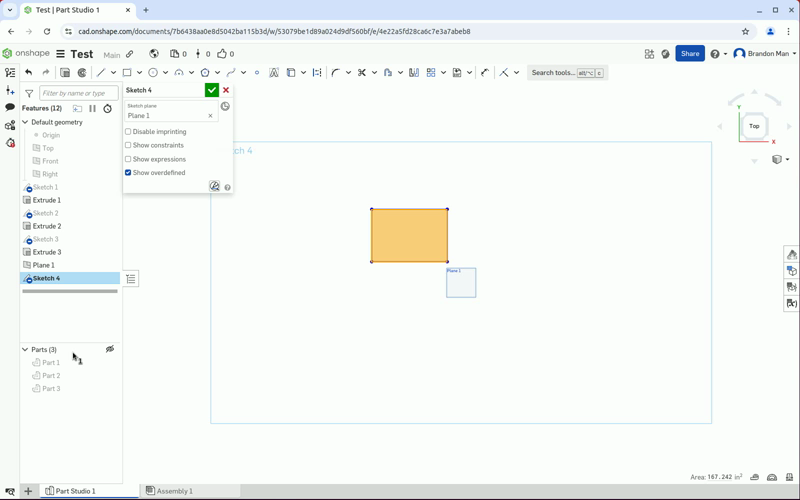
key(shift+y)
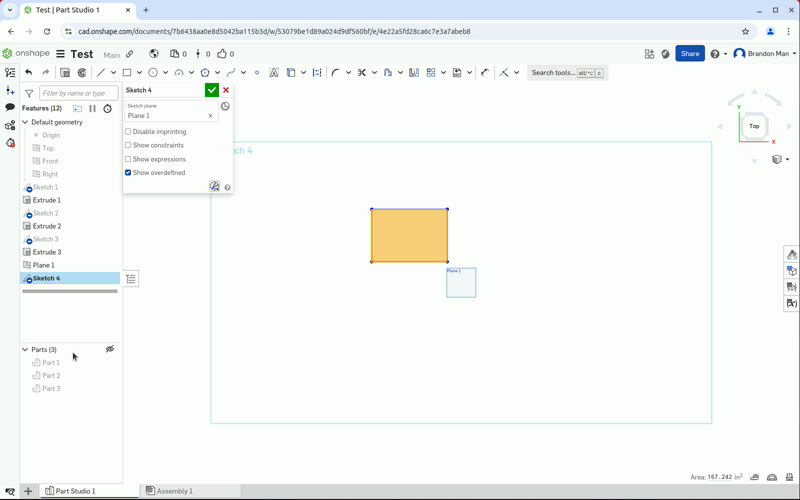
key(shift+e)
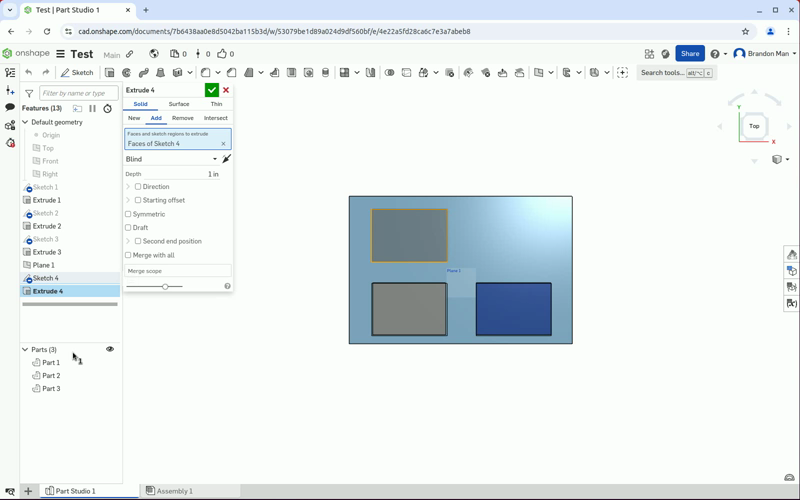
mouse_move(143, 106)
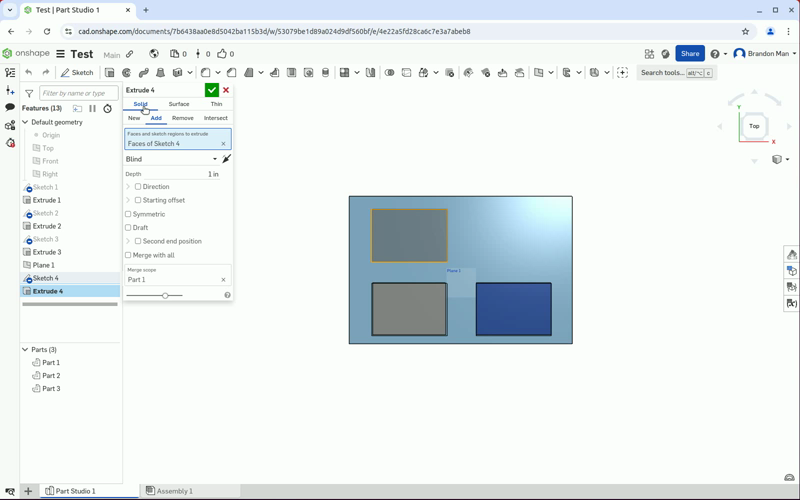
click(143, 106)
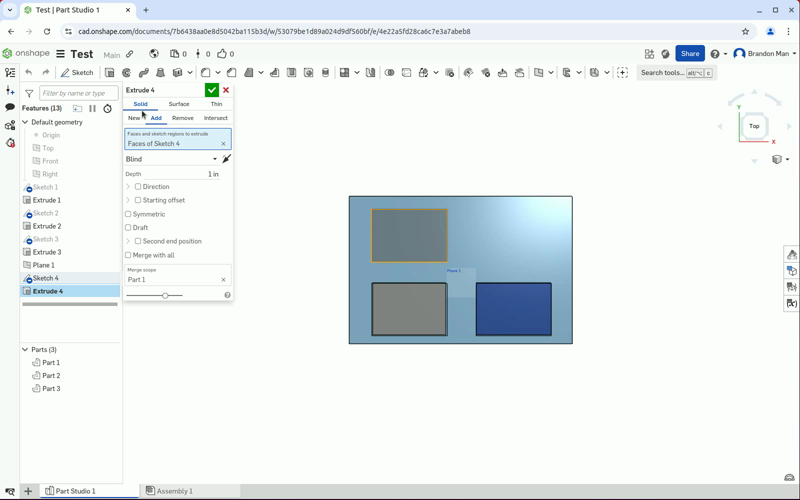
mouse_move(137, 120)
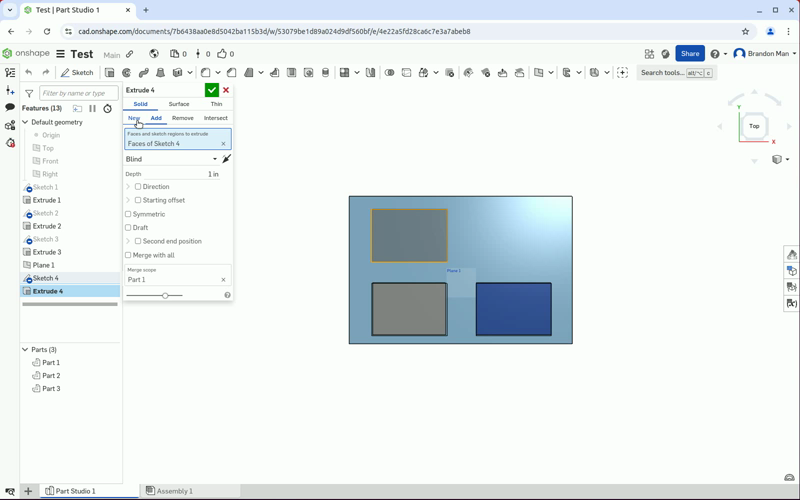
click(137, 120)
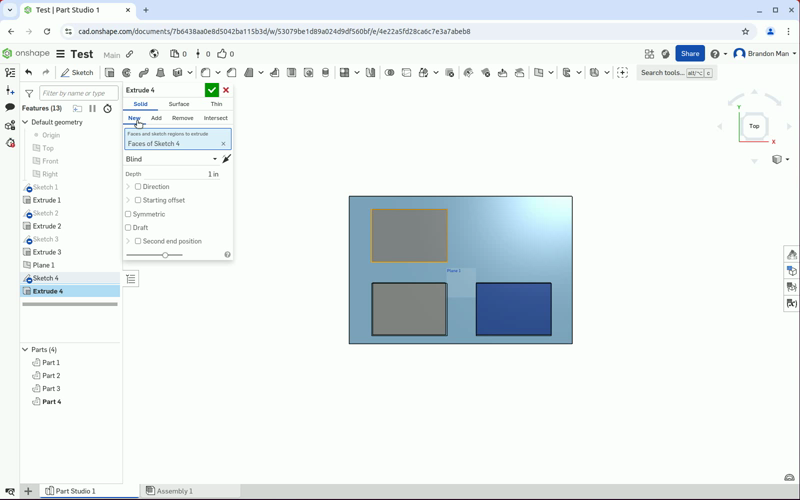
key(tab, 4)
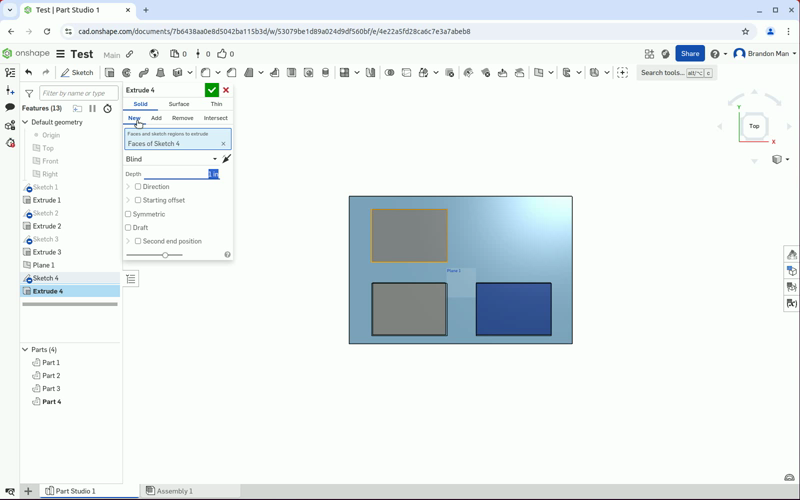
text(-4.574)
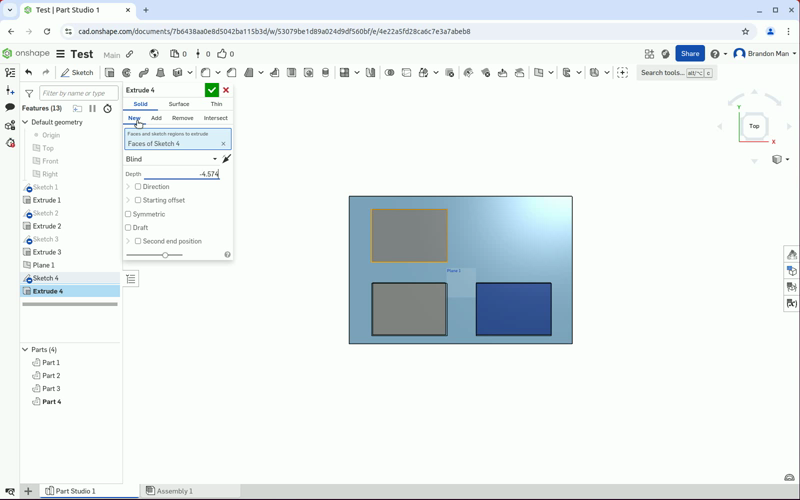
key(enter)
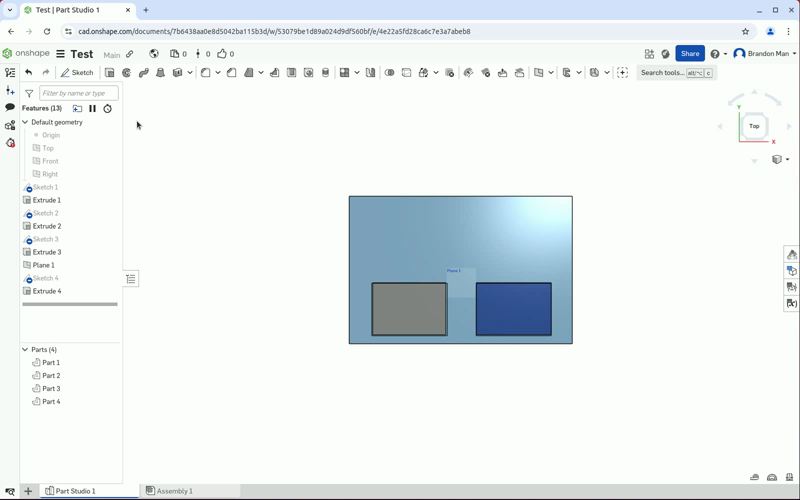
key(shift+h)
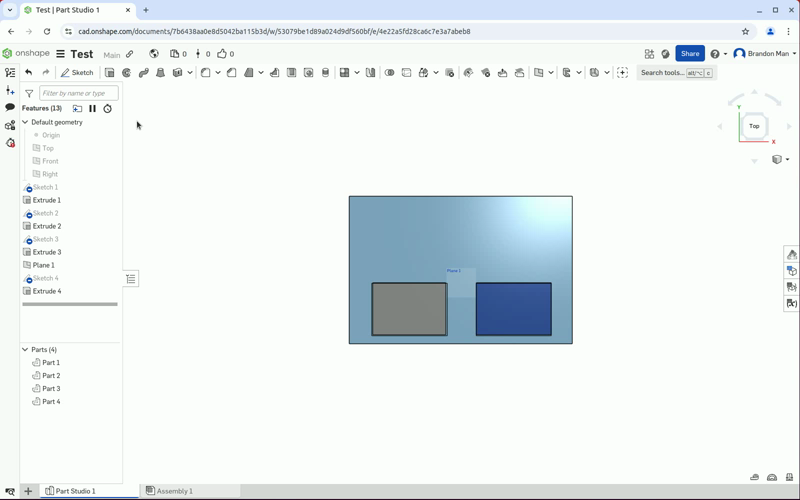
key(shift+h)
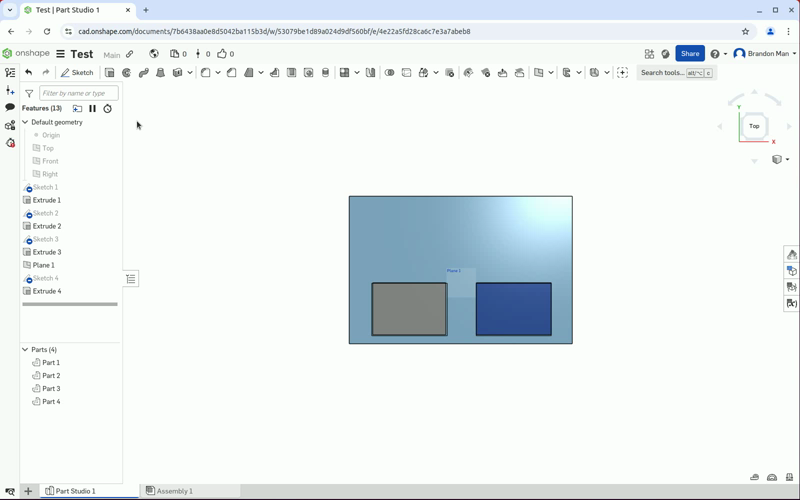
mouse_move(73, 189)
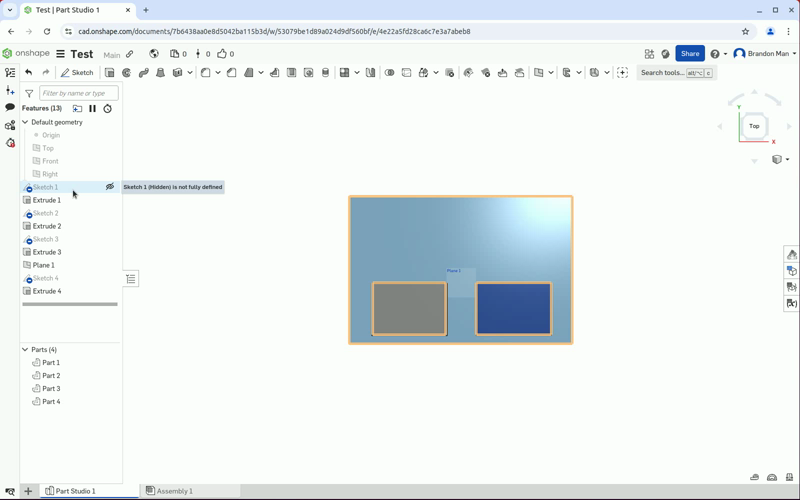
click(73, 189)
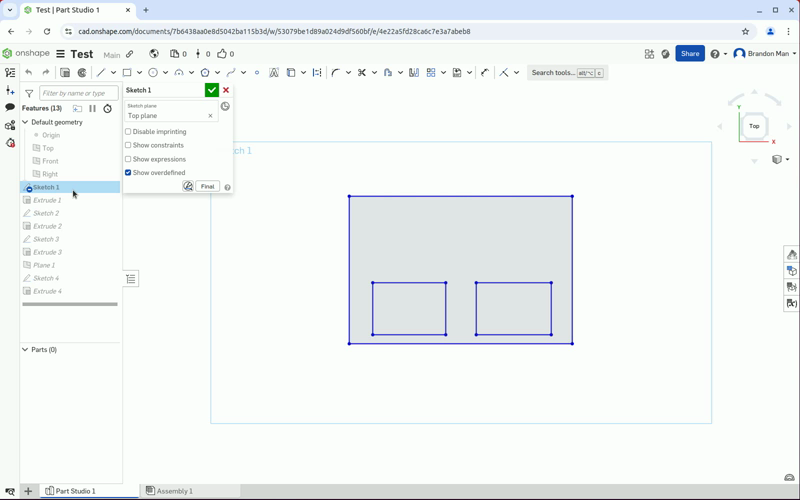
mouse_move(229, 92)
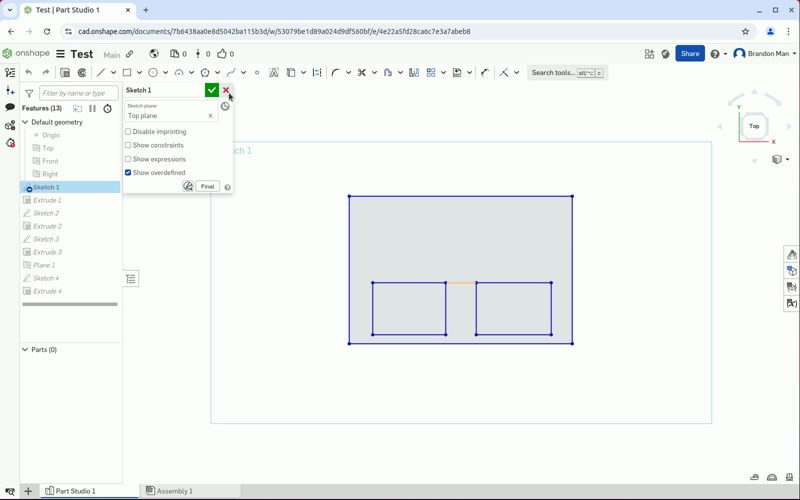
click(229, 92)
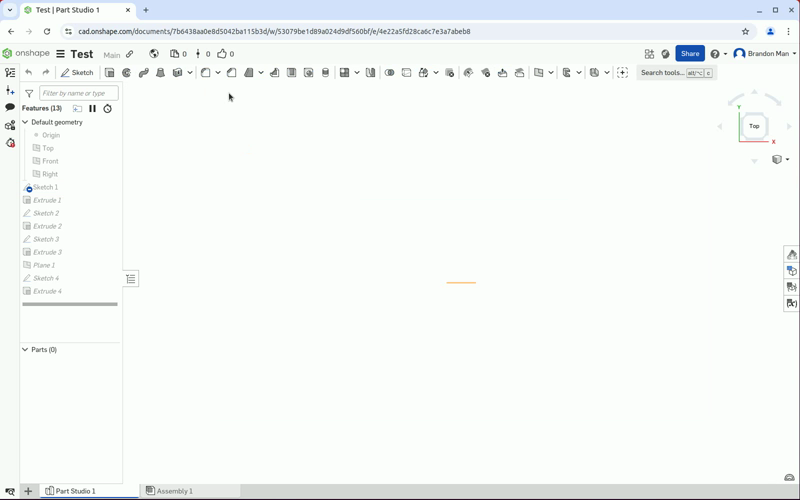
key(shift+s)
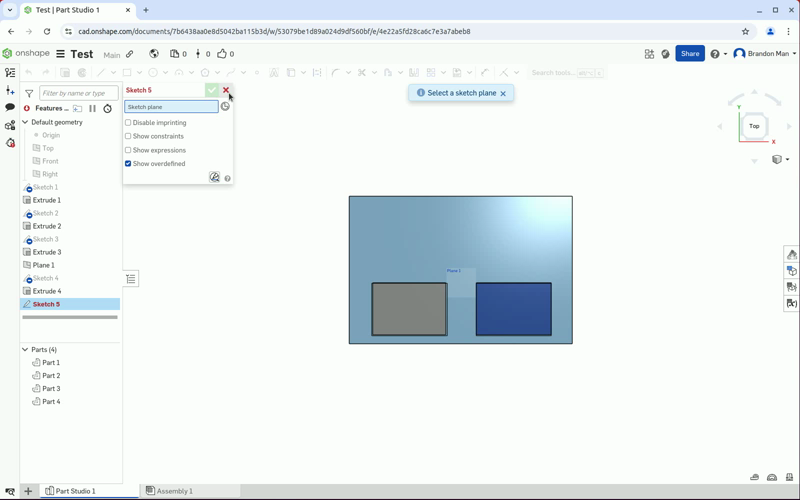
mouse_move(73, 267)
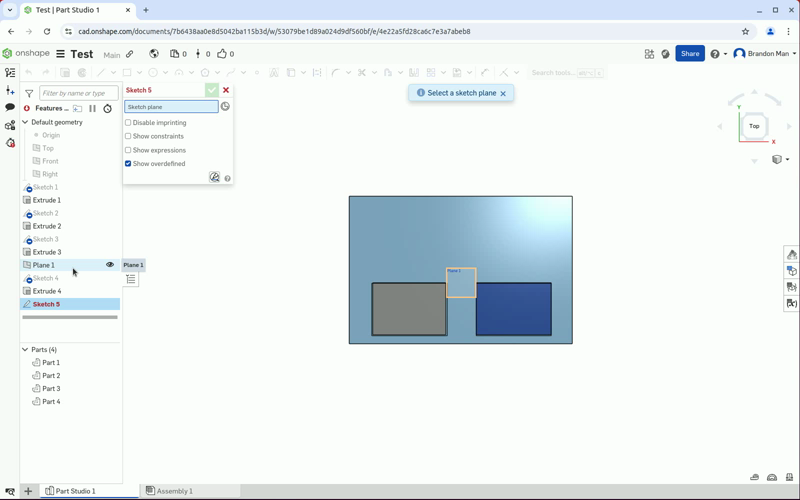
click(73, 267)
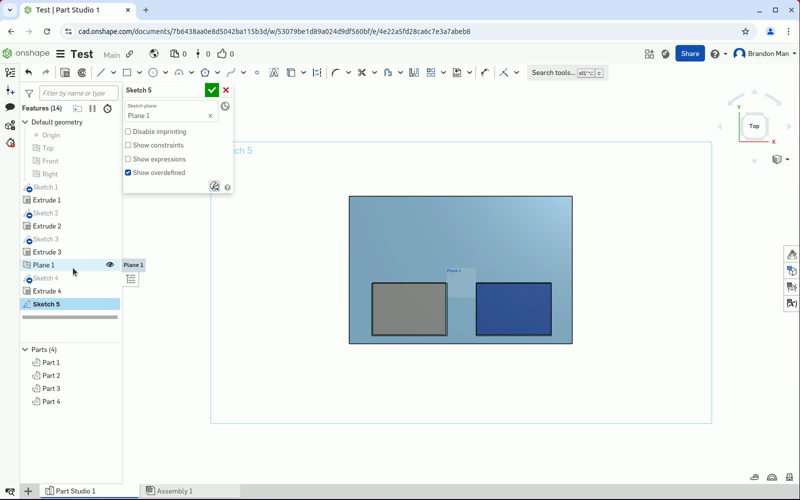
mouse_move(73, 352)
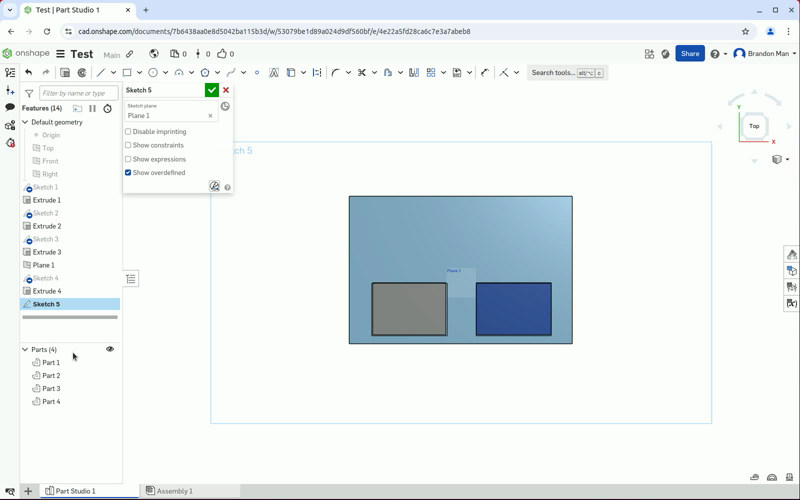
key(y)
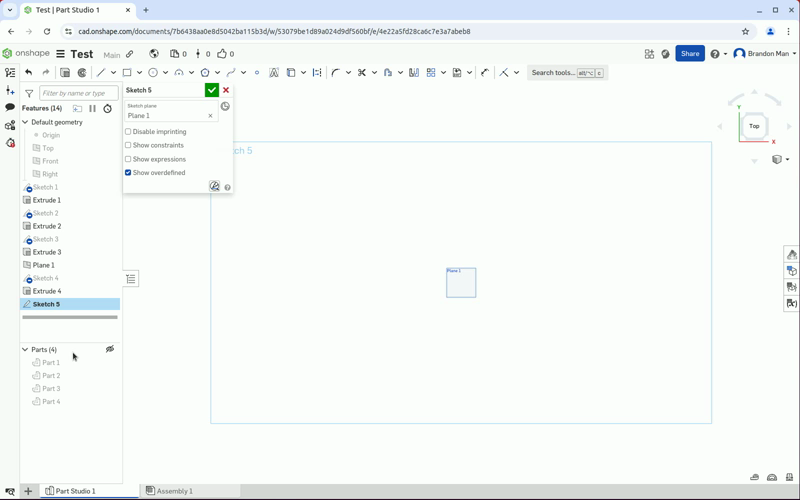
key(l)
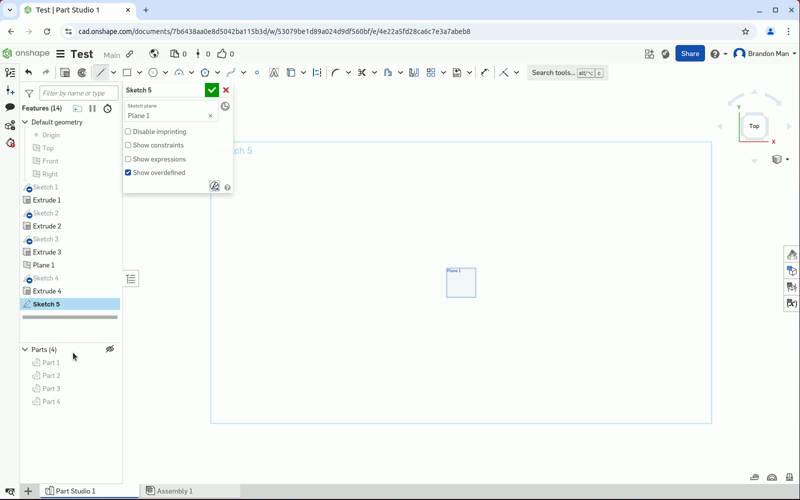
key_down(shift)
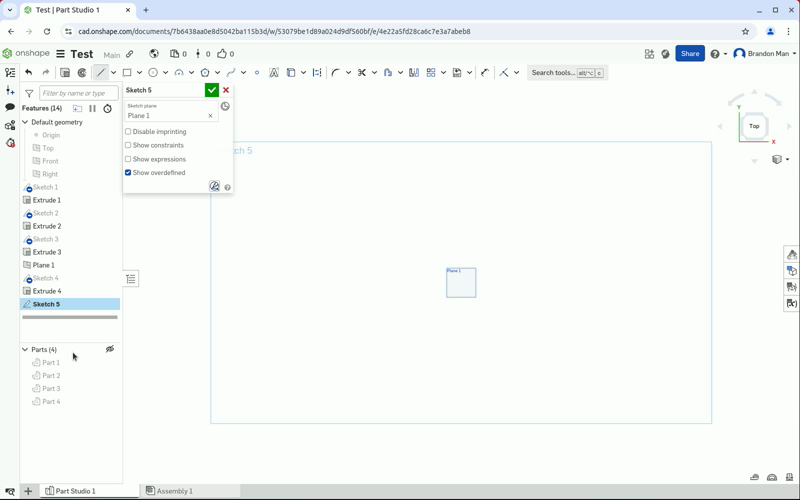
mouse_move(476, 261)
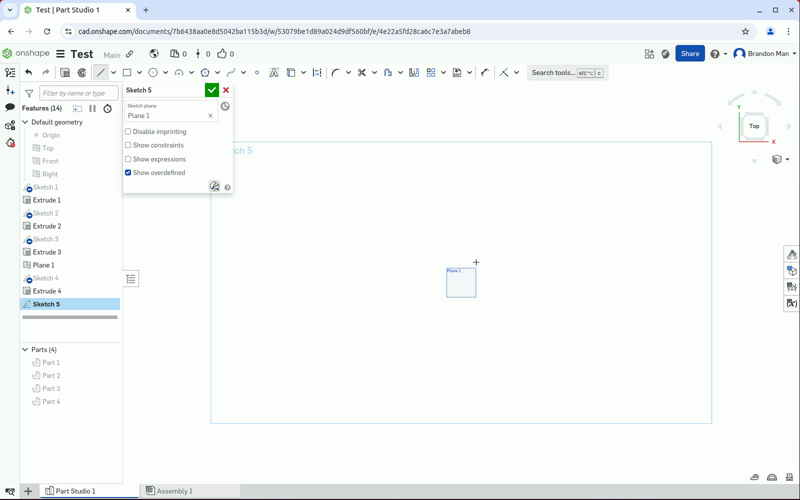
click(476, 261)
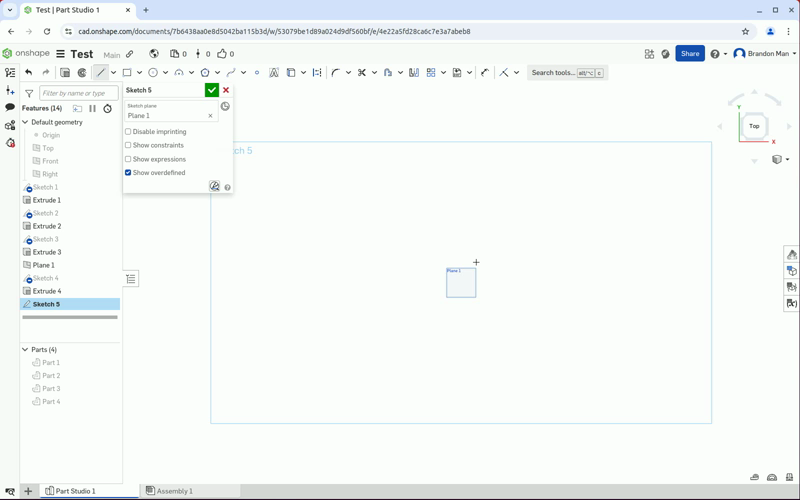
key_up(shift)
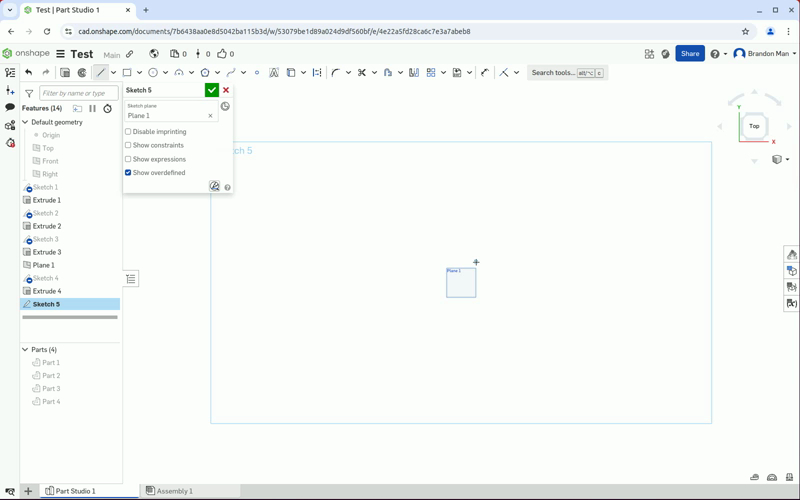
key_down(shift)
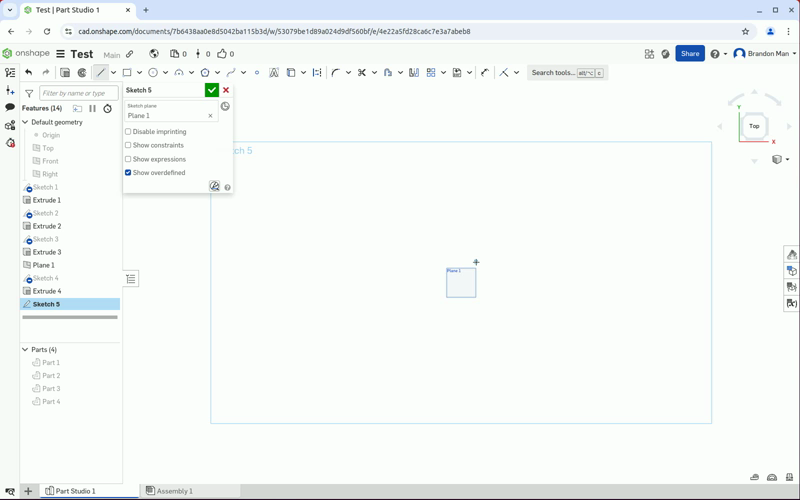
mouse_move(551, 261)
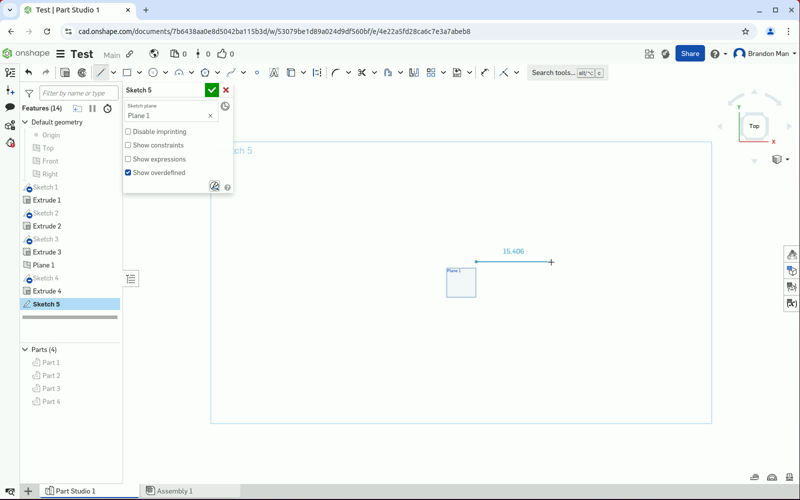
click(551, 261)
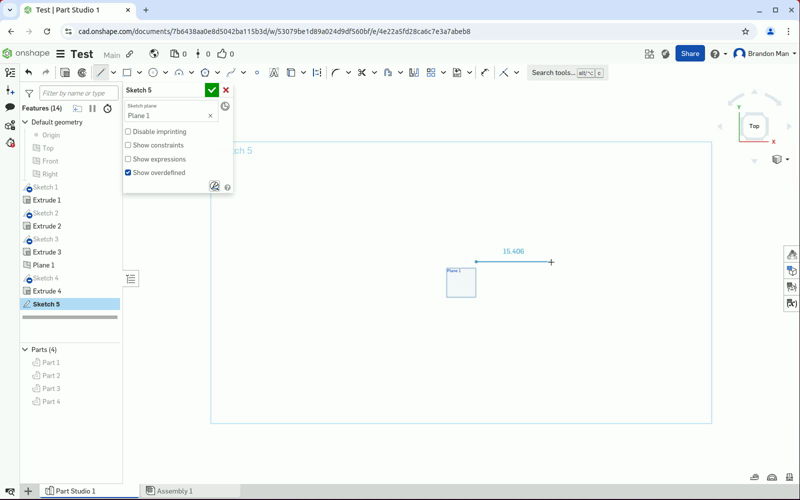
key_up(shift)
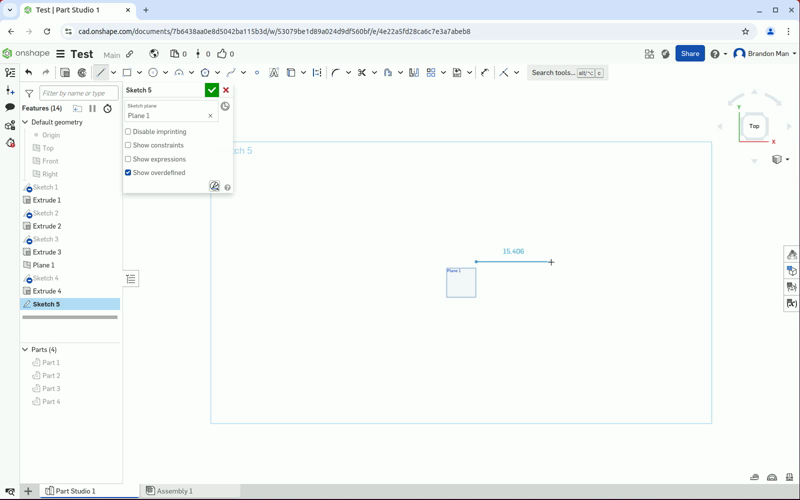
key_down(shift)
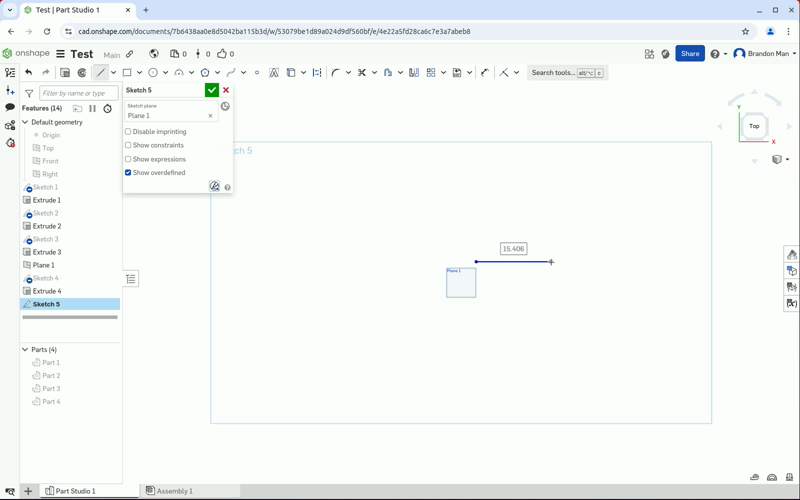
mouse_move(581, 261)
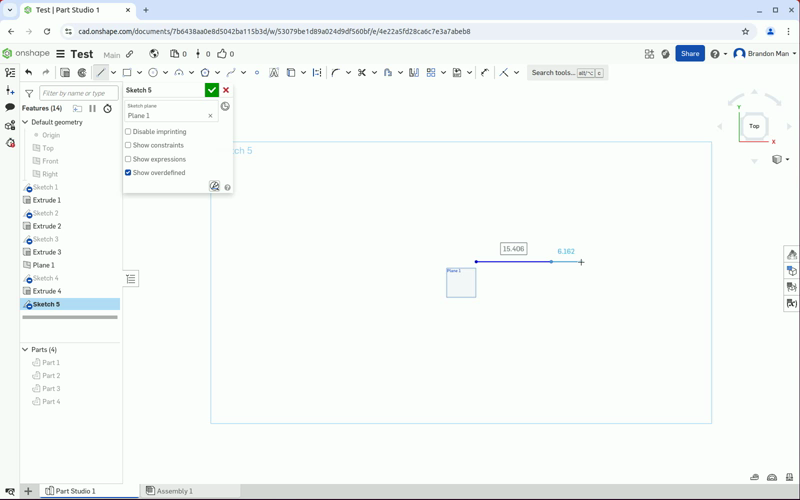
mouse_move(551, 209)
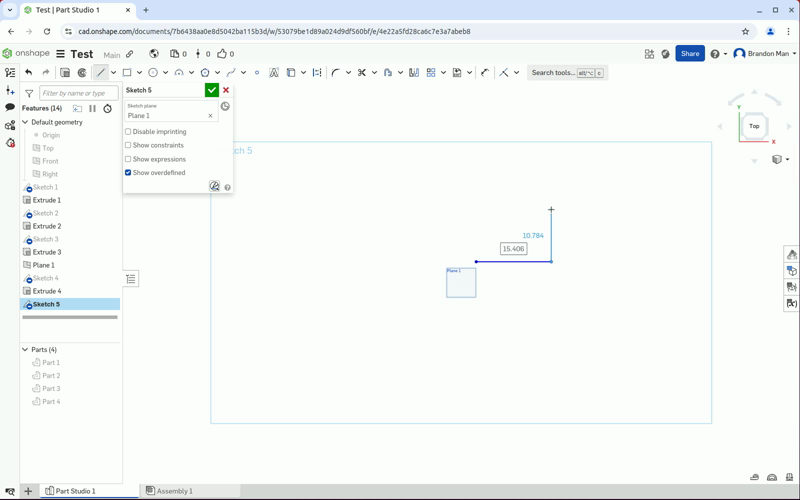
click(551, 209)
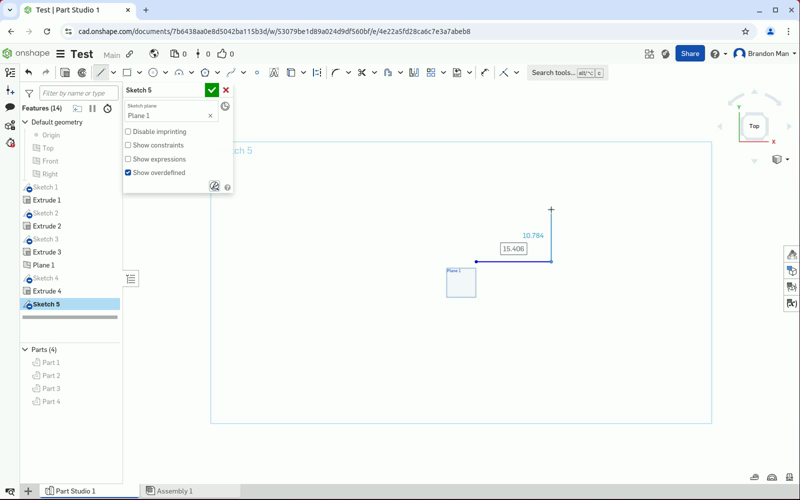
key_up(shift)
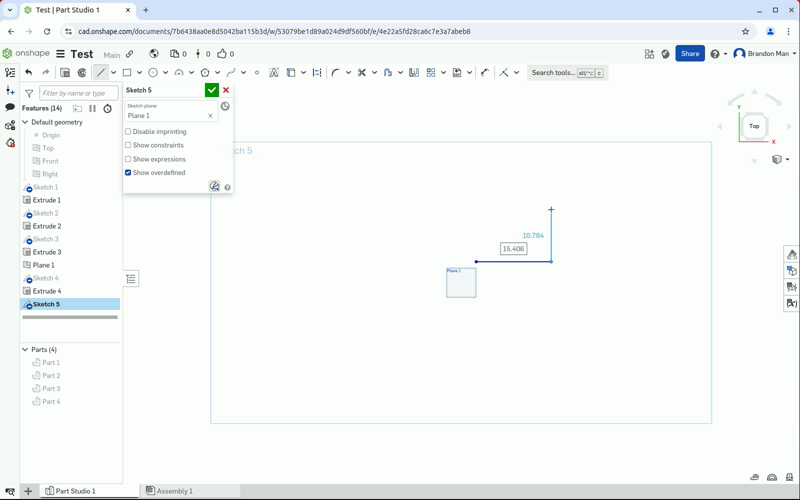
key_down(shift)
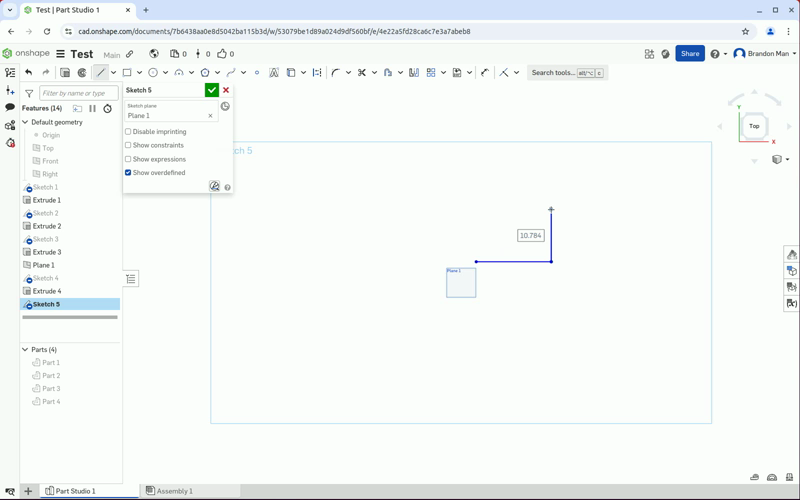
mouse_move(476, 209)
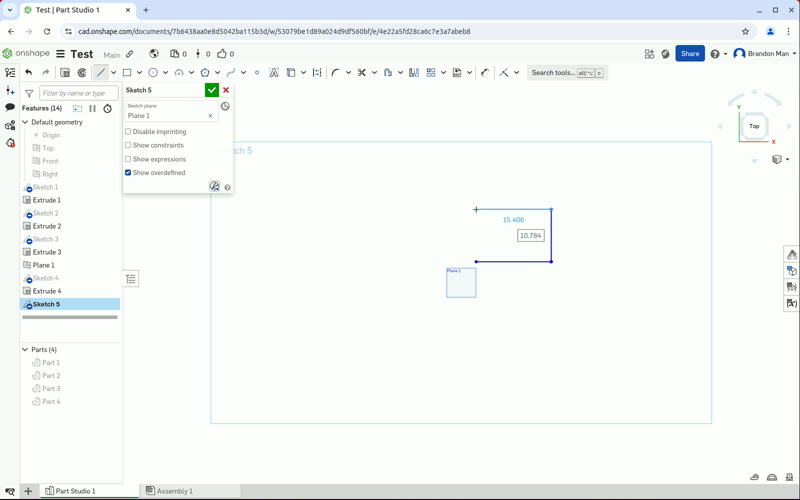
click(476, 209)
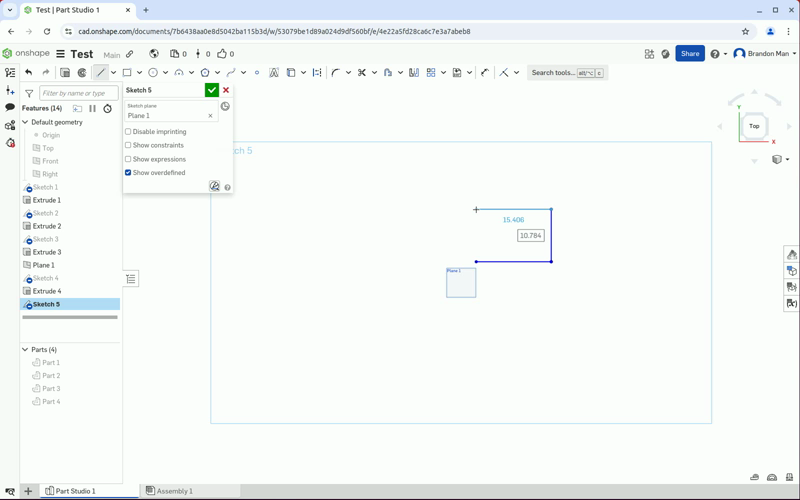
key_up(shift)
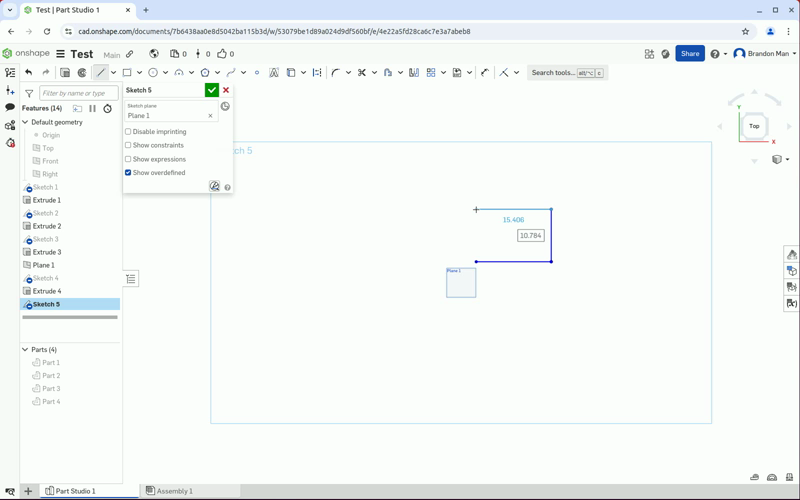
mouse_move(506, 209)
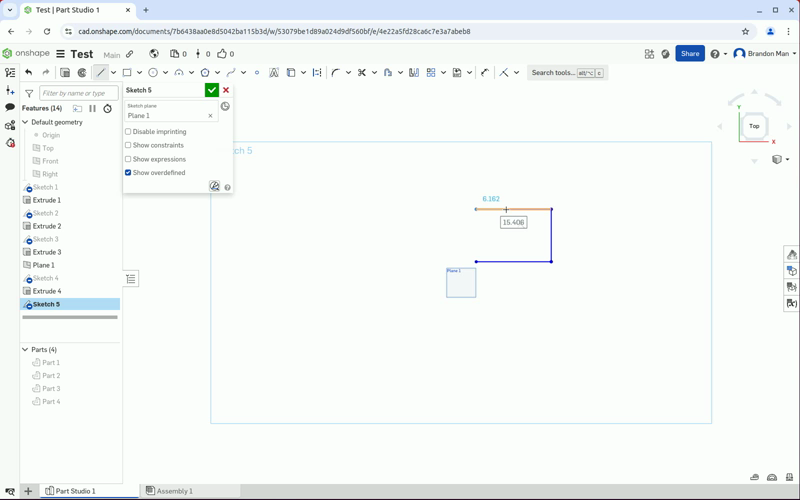
key_down(shift)
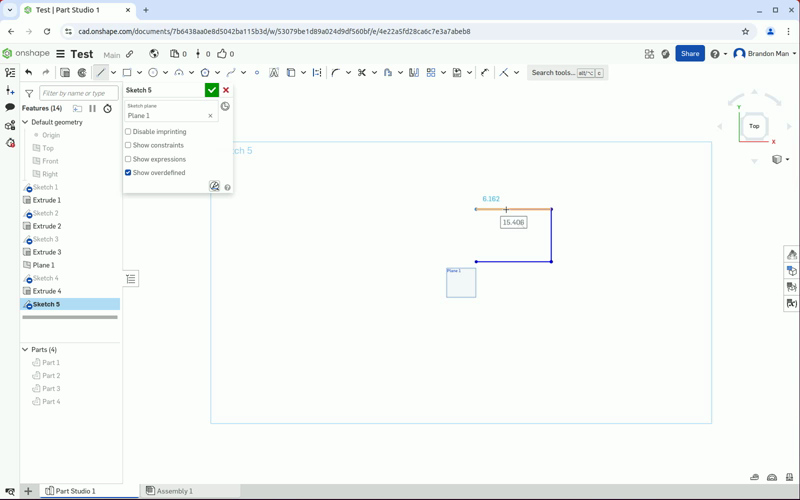
mouse_move(476, 261)
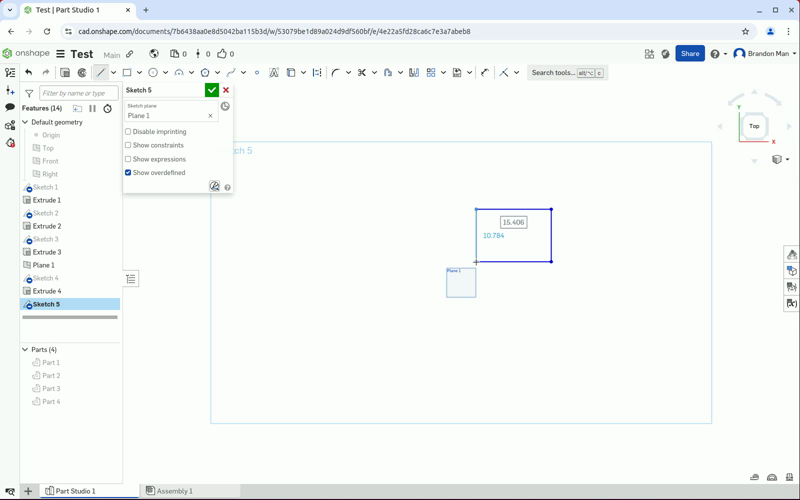
key_up(shift)
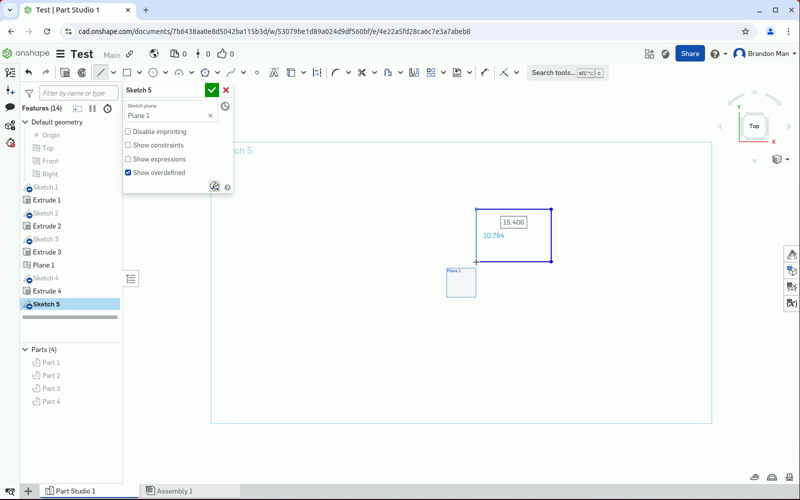
click(476, 261)
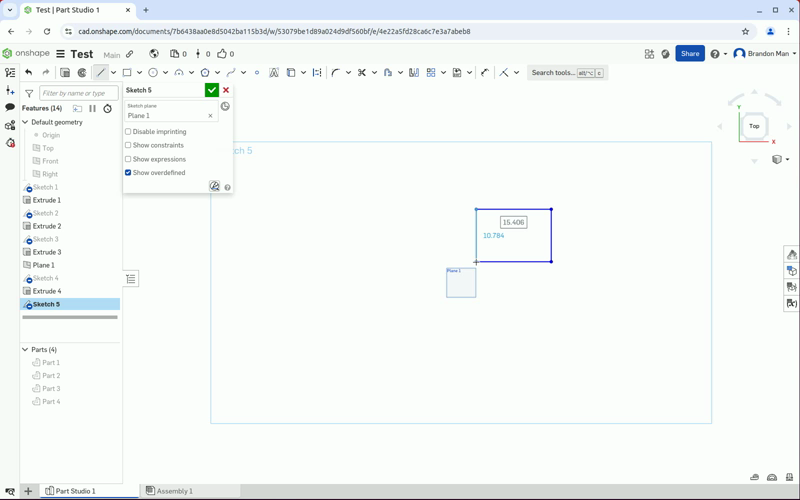
key(esc)
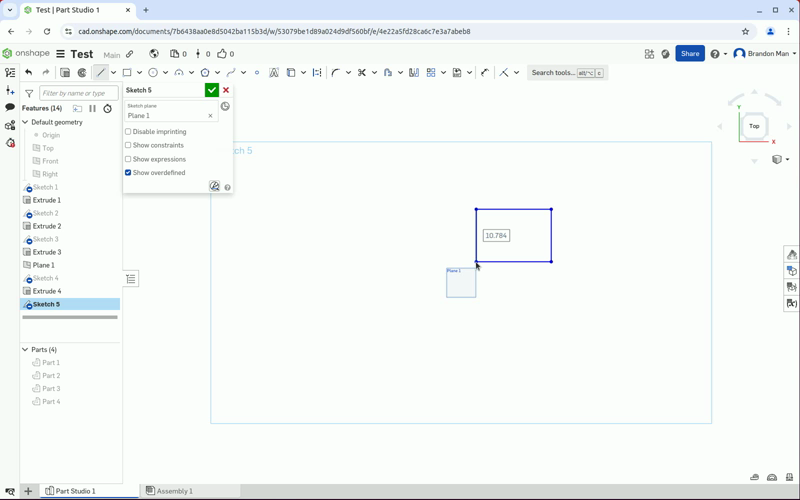
mouse_move(539, 246)
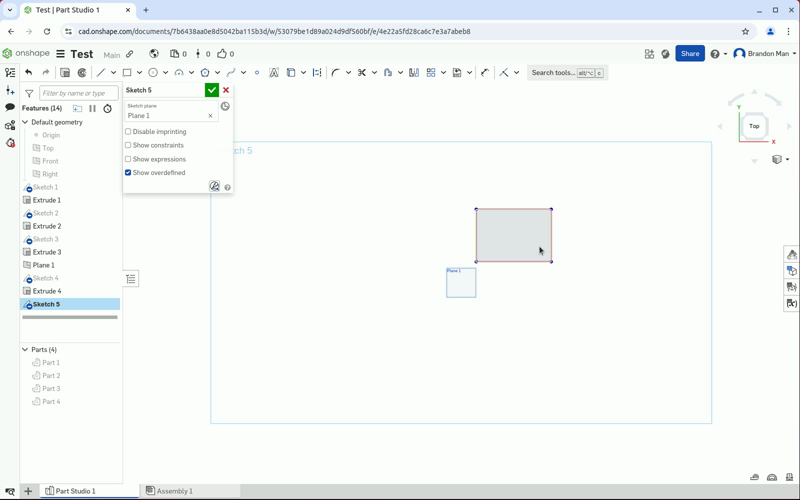
click(539, 246)
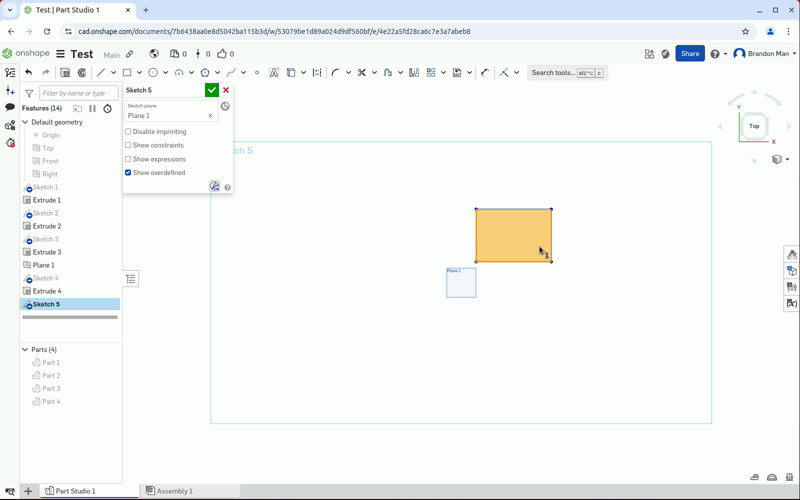
mouse_move(73, 352)
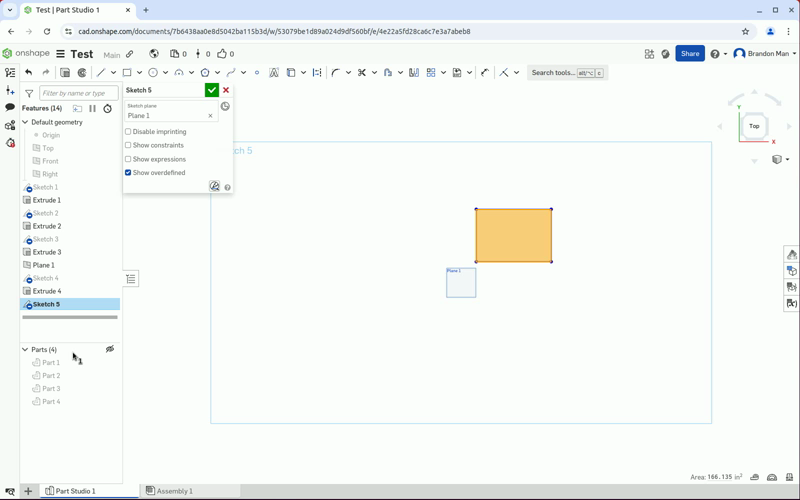
key(shift+y)
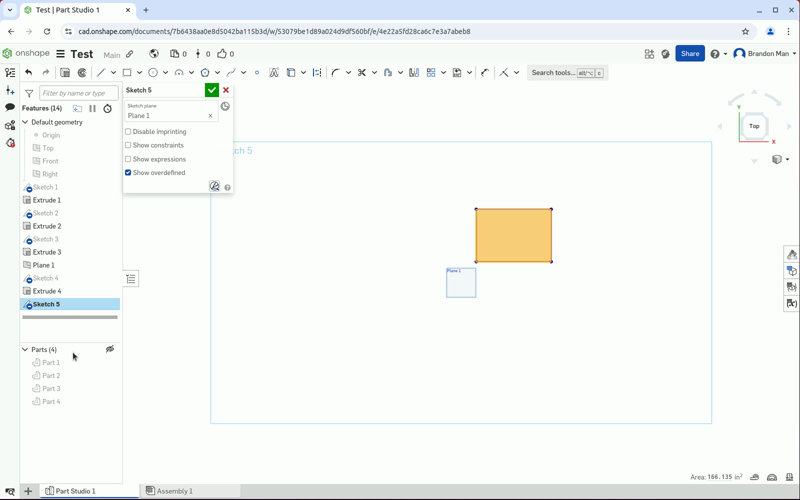
key(shift+e)
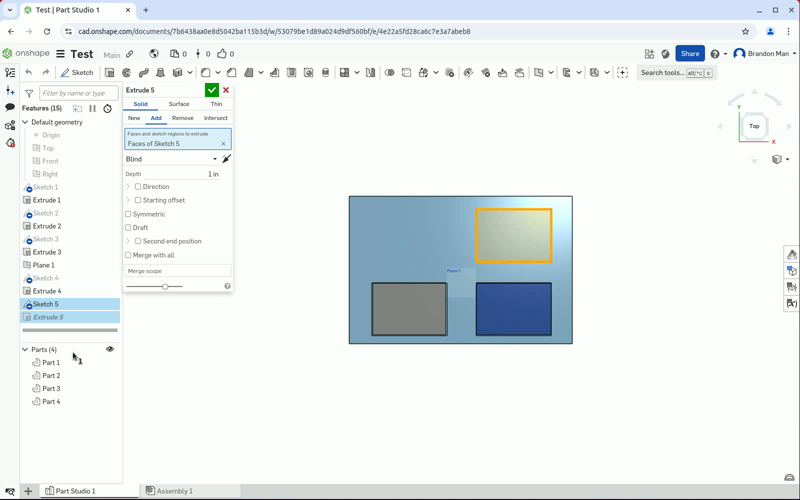
mouse_move(143, 106)
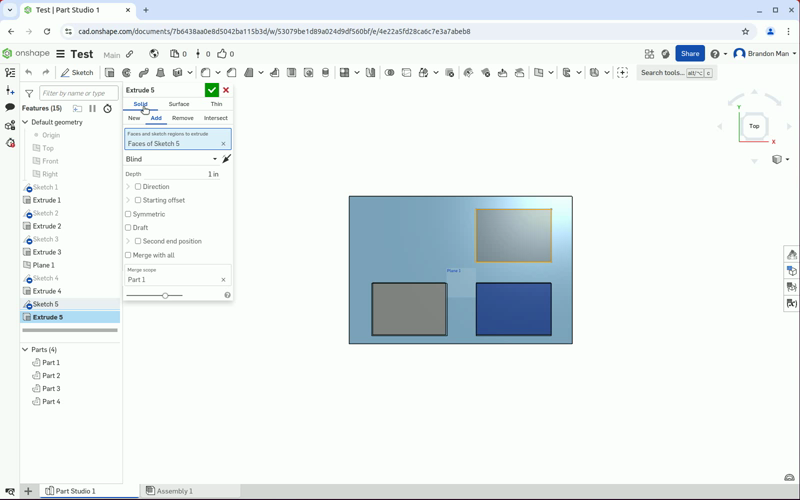
click(143, 106)
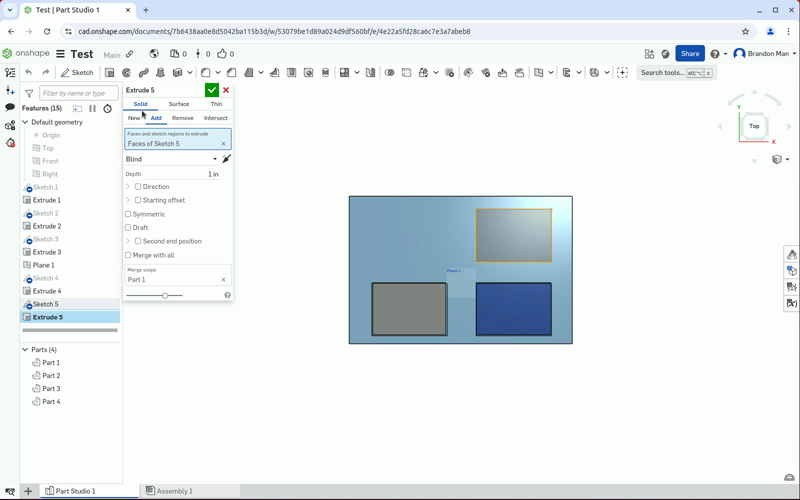
mouse_move(137, 120)
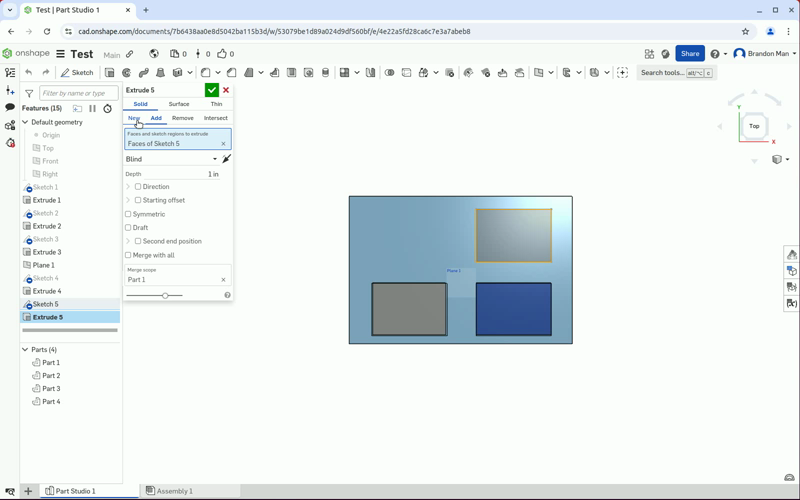
click(137, 120)
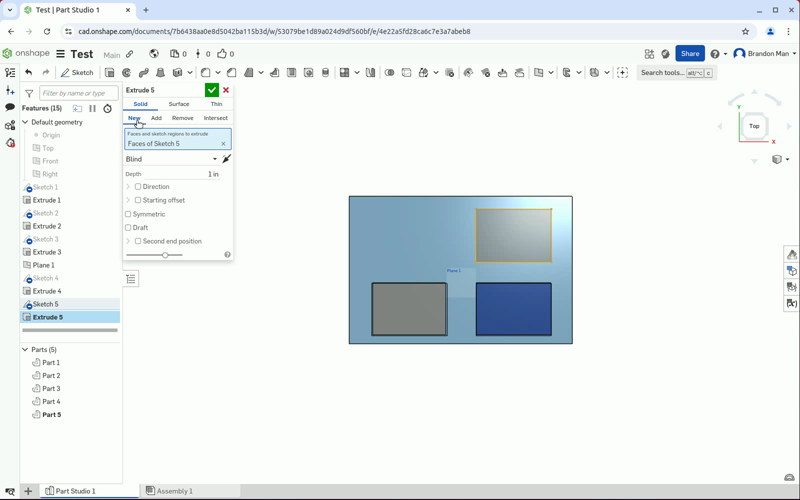
key(tab, 4)
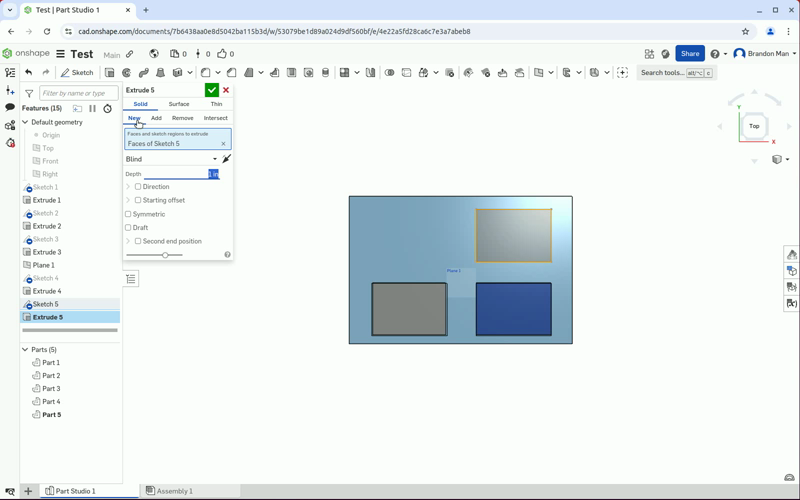
text(-4.574)
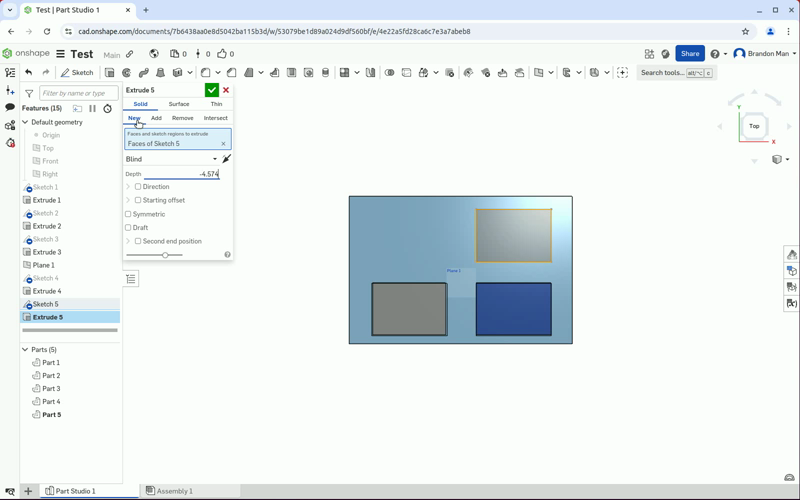
key(enter)
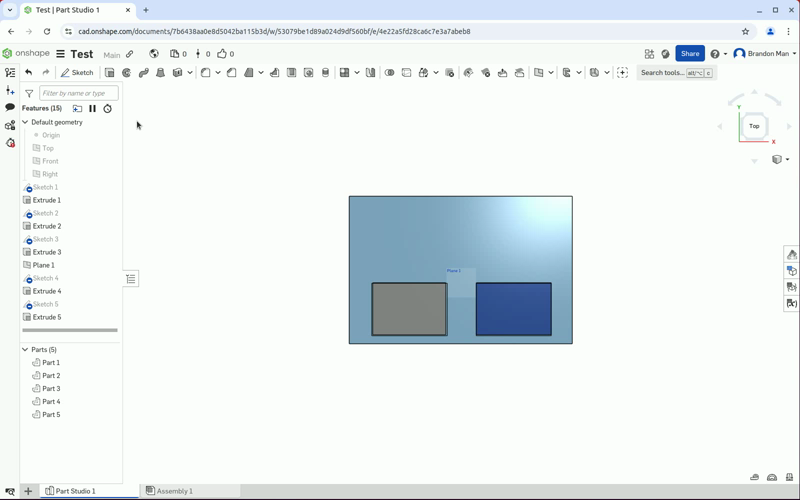
key(shift+h)
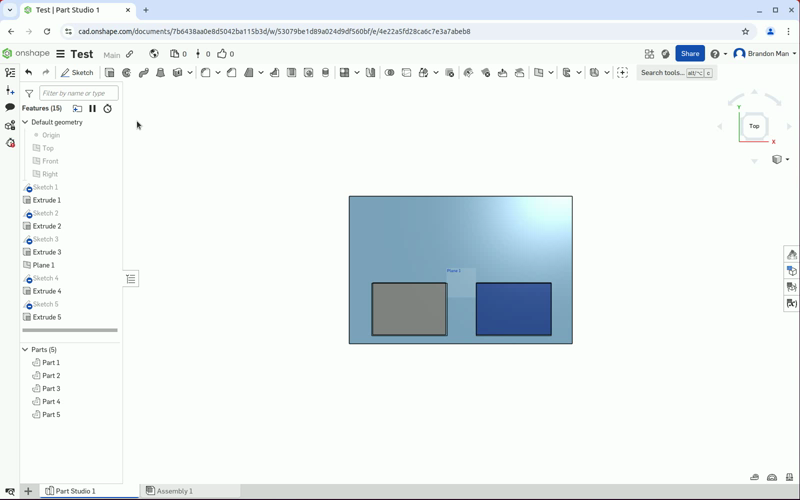
key(shift+h)
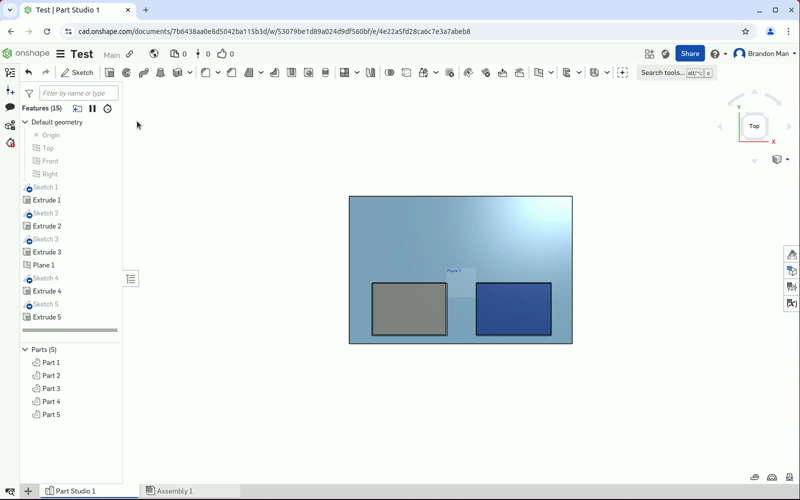
mouse_move(73, 189)
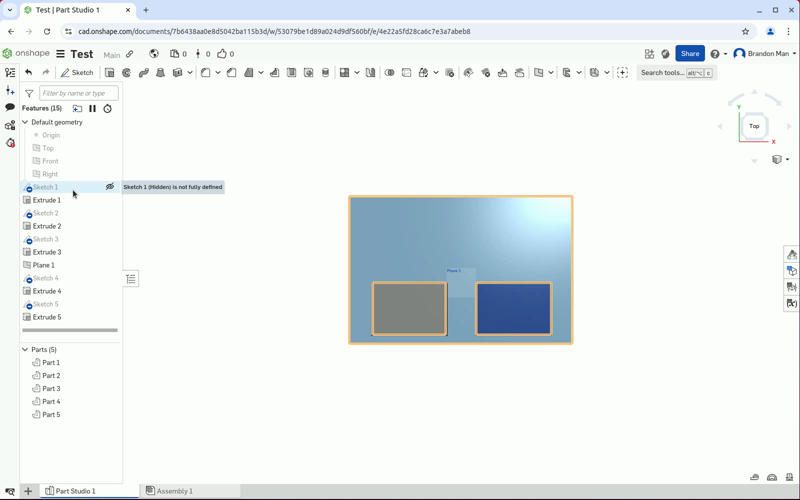
click(73, 189)
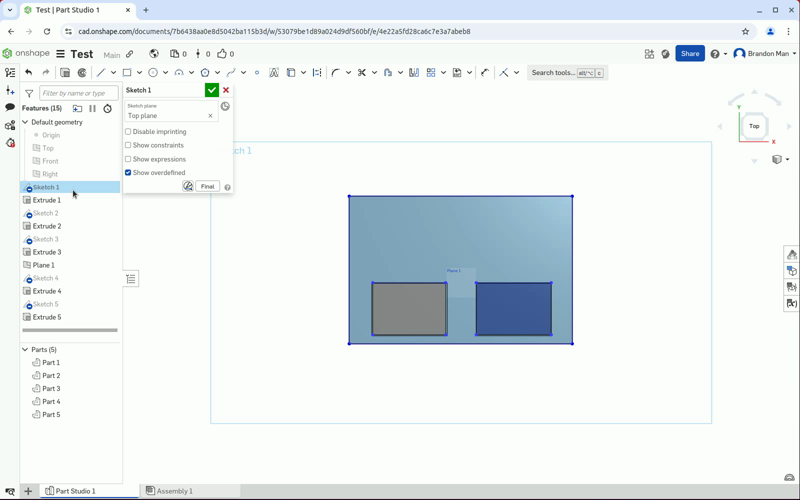
mouse_move(229, 92)
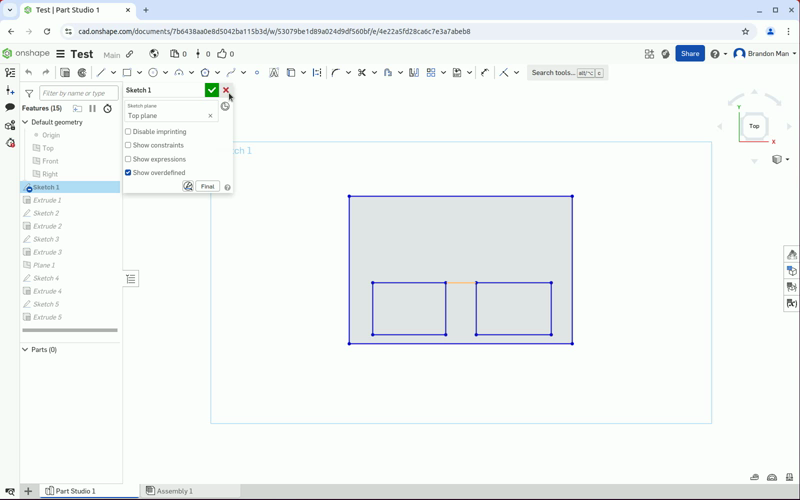
click(229, 92)
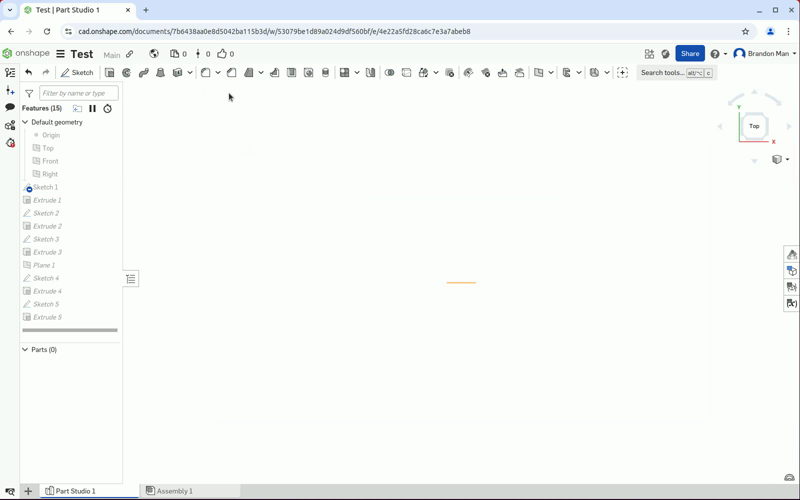
key(shift+s)
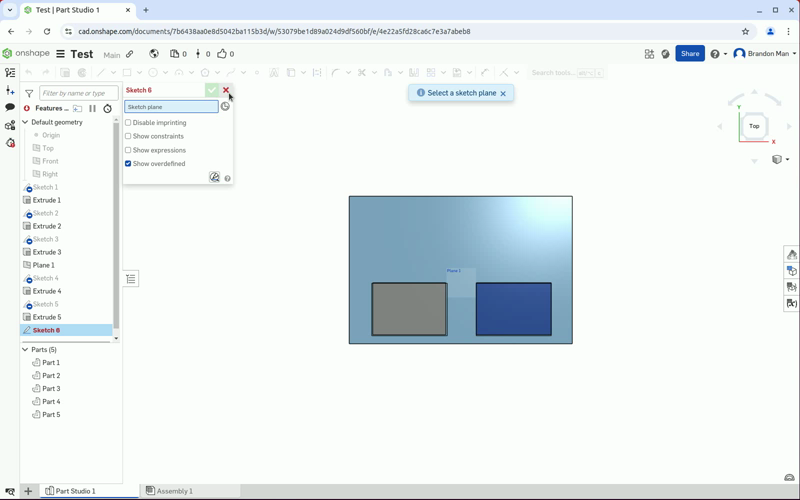
mouse_move(69, 267)
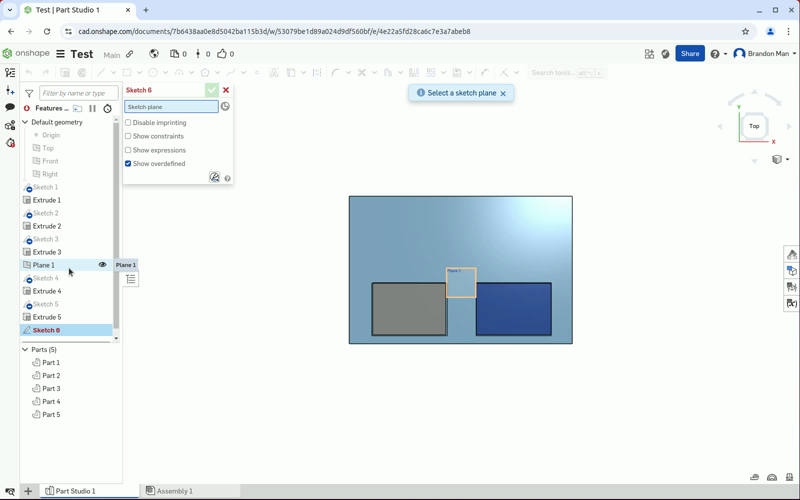
click(69, 267)
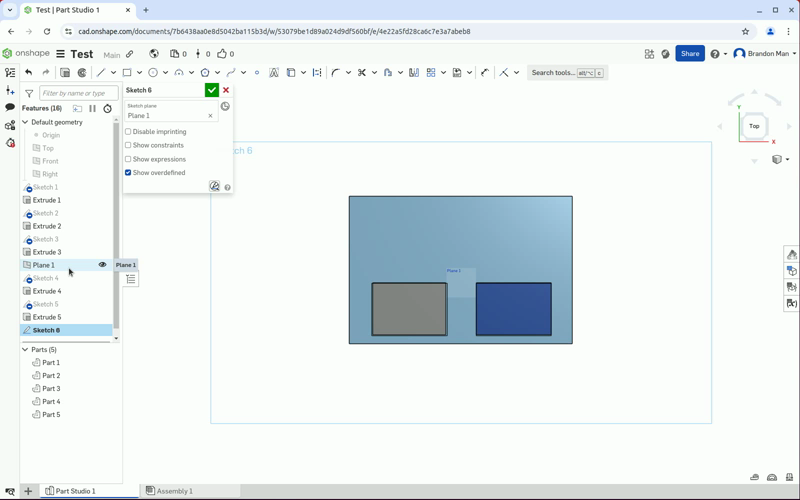
mouse_move(73, 352)
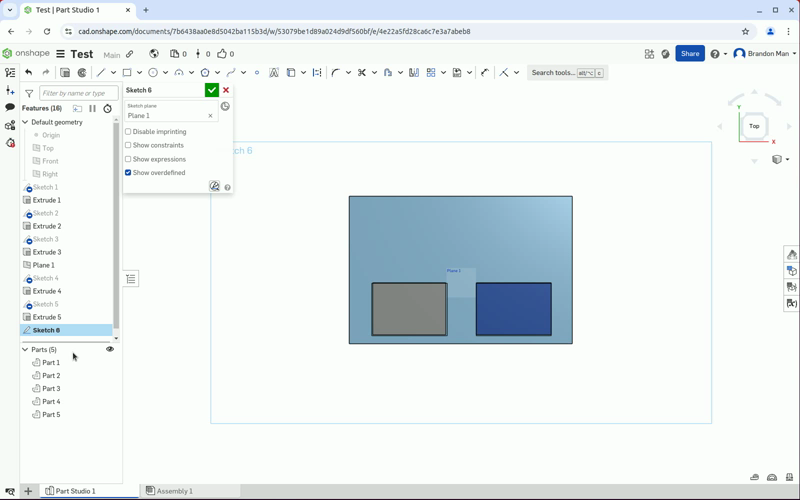
key(y)
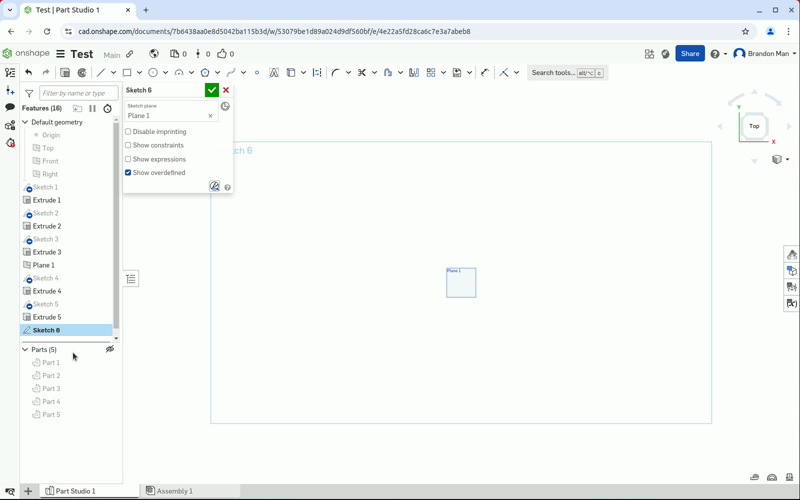
key(l)
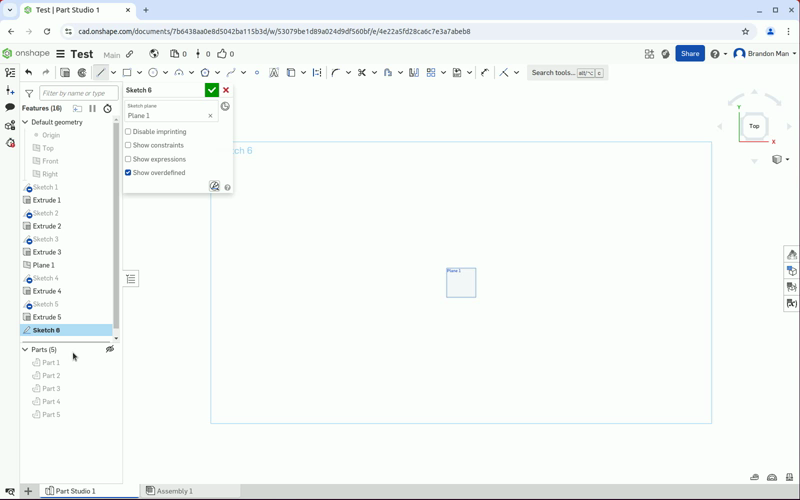
key_down(shift)
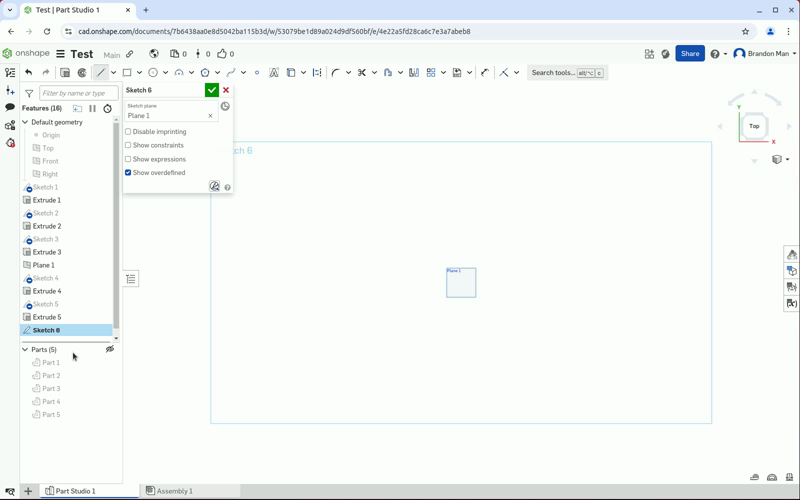
mouse_move(375, 258)
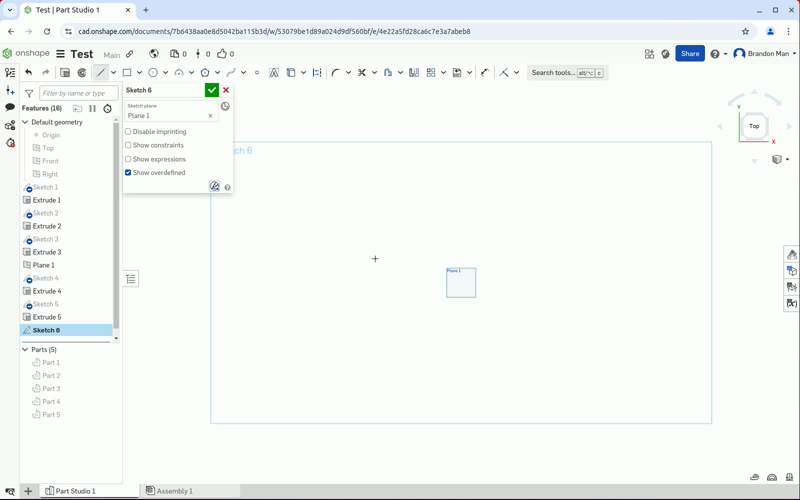
click(375, 258)
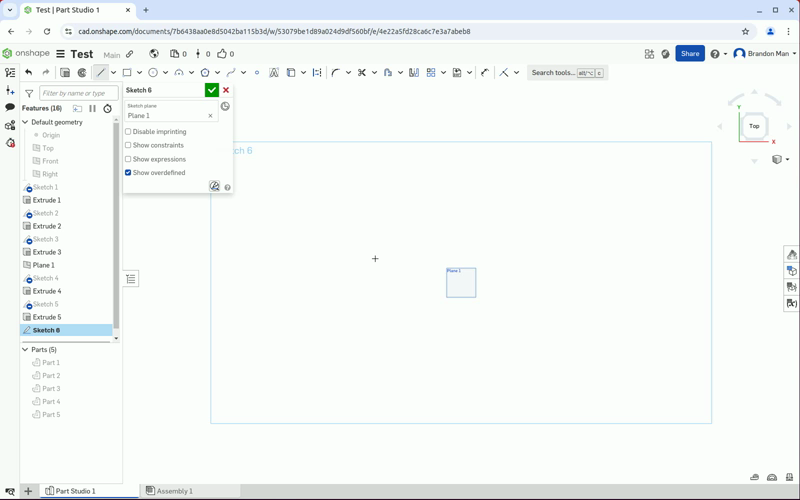
key_up(shift)
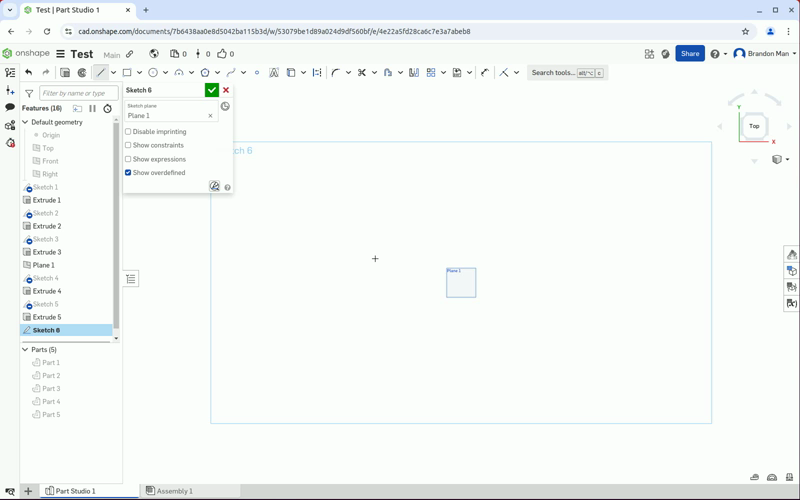
key_down(shift)
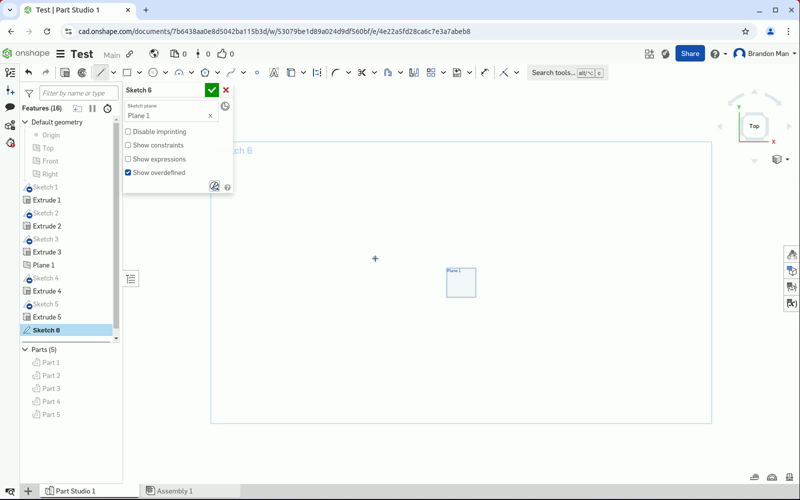
mouse_move(444, 258)
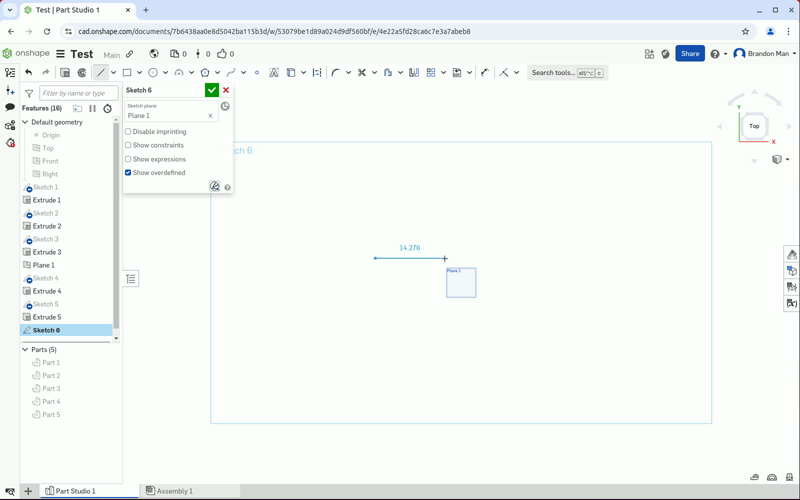
click(444, 258)
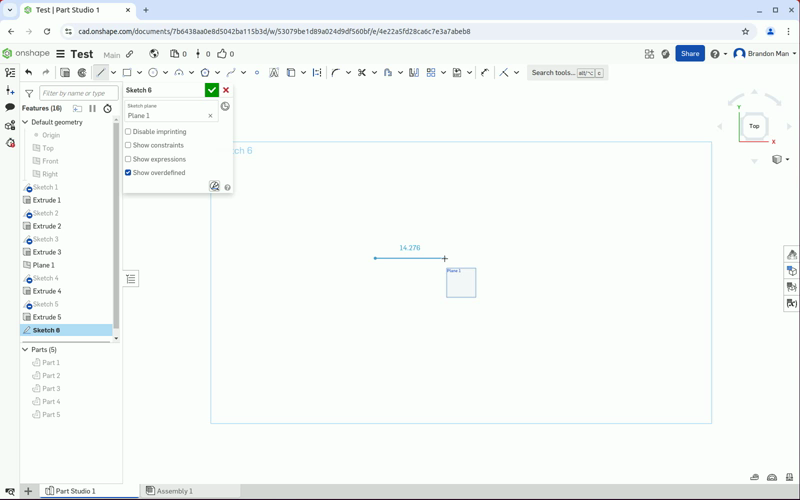
key_up(shift)
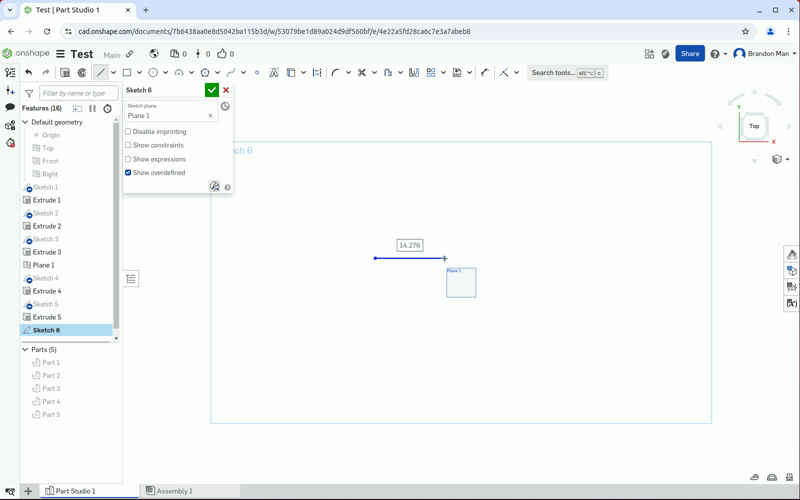
key_down(shift)
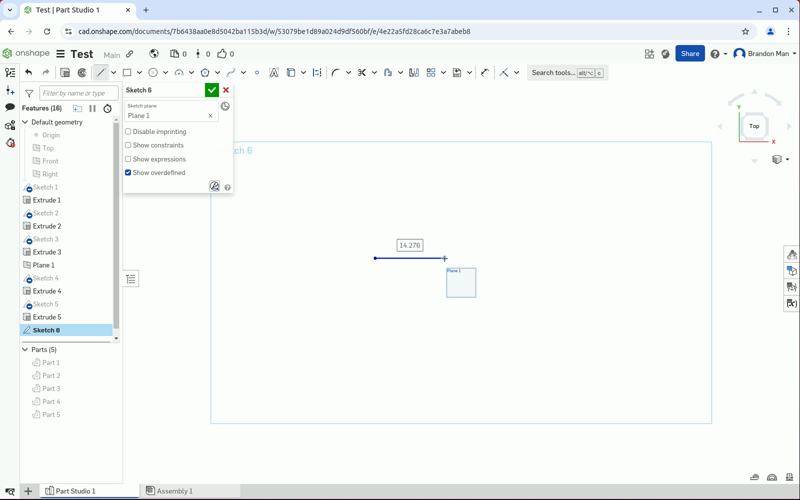
mouse_move(474, 258)
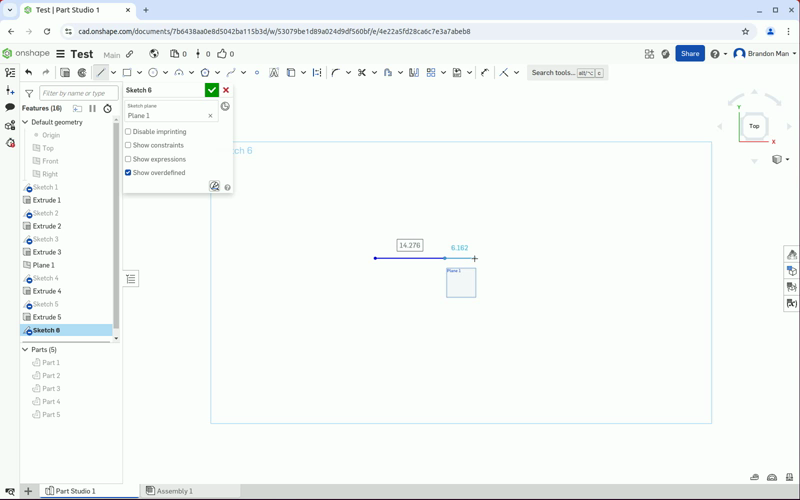
mouse_move(444, 211)
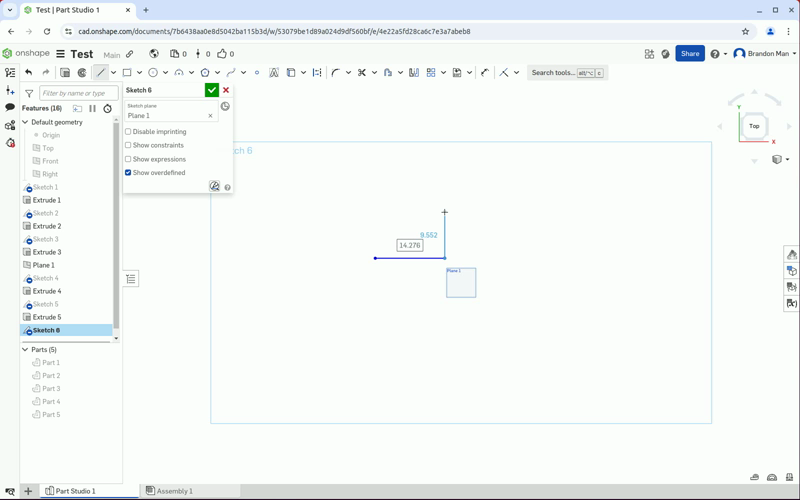
click(444, 211)
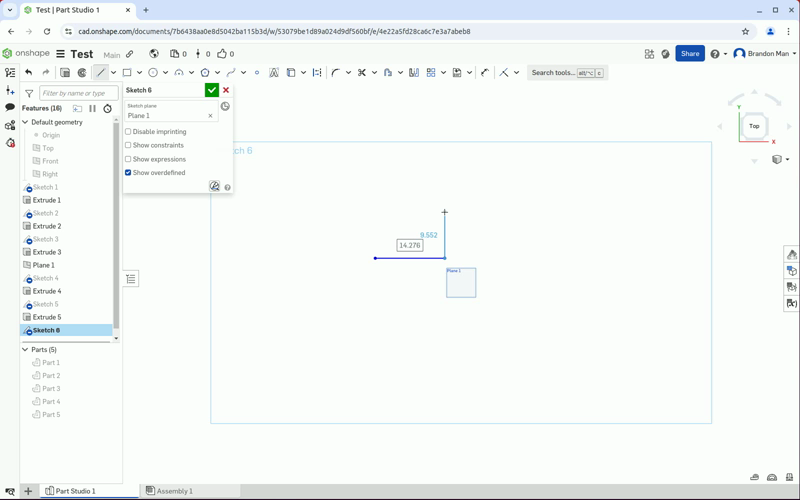
key_up(shift)
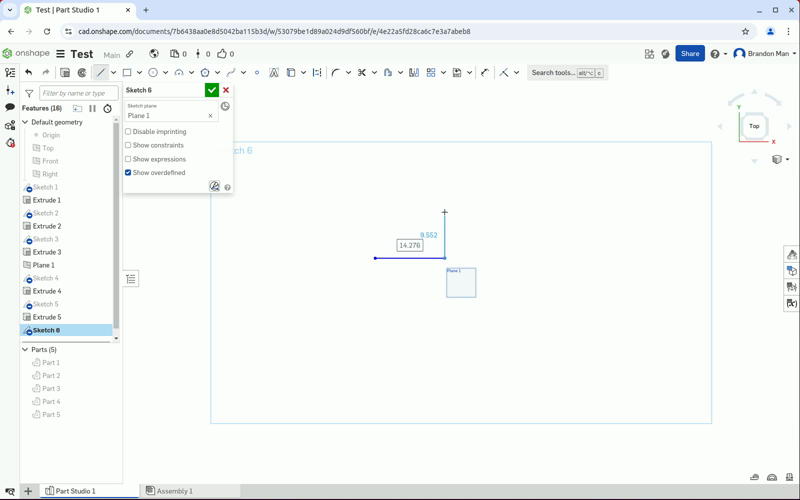
key_down(shift)
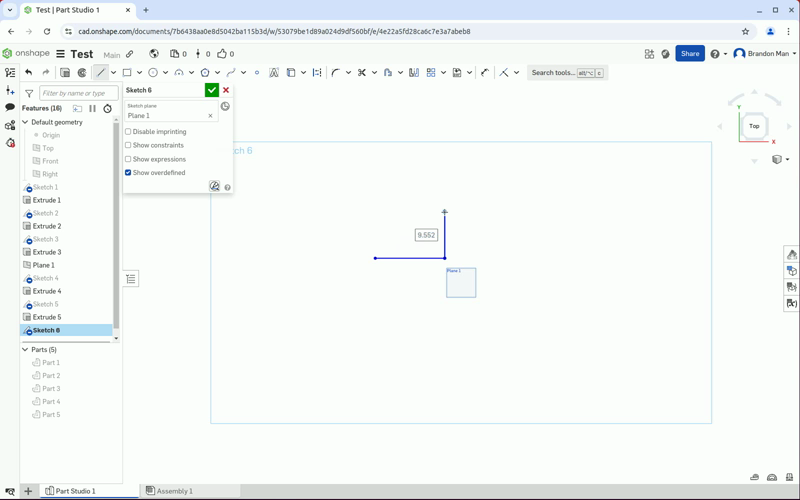
mouse_move(375, 211)
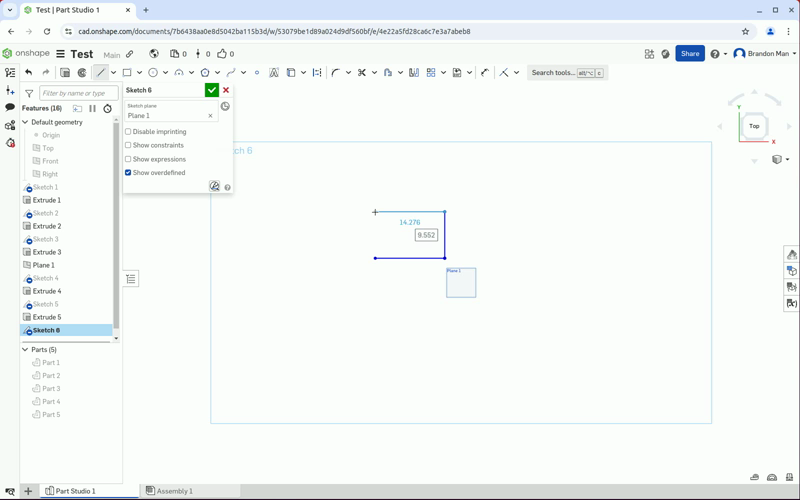
click(375, 211)
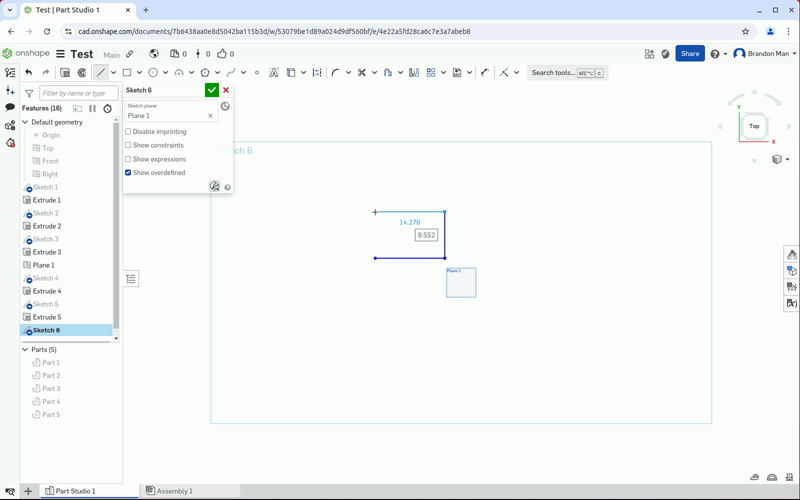
key_up(shift)
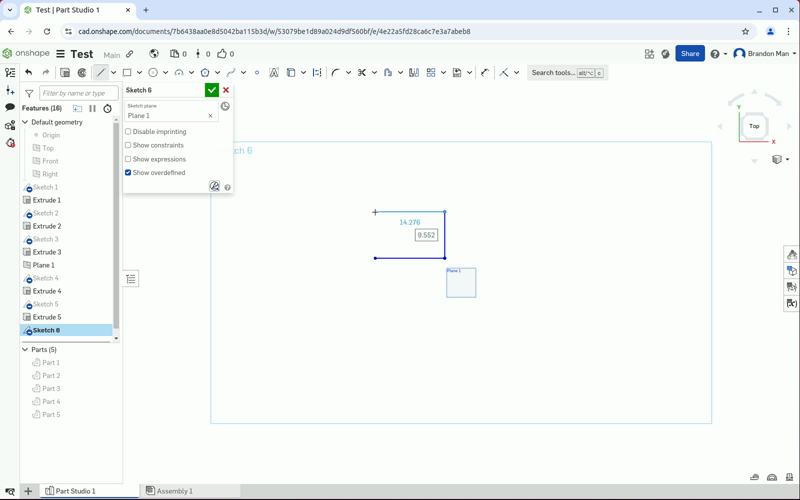
mouse_move(405, 211)
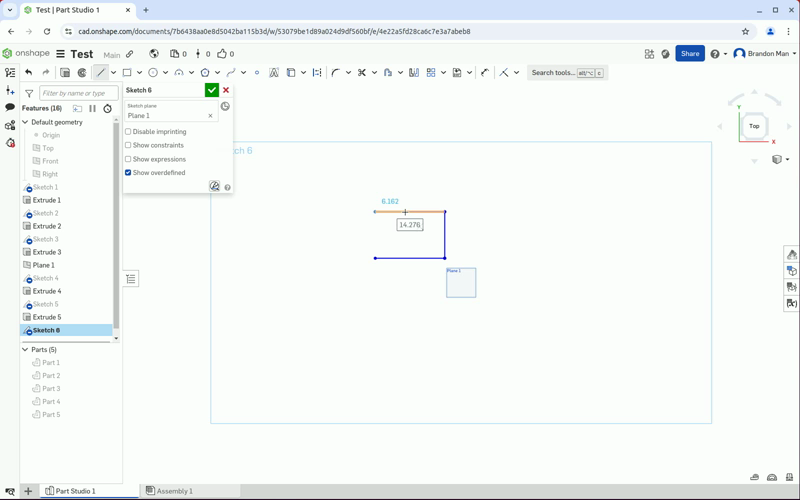
key_down(shift)
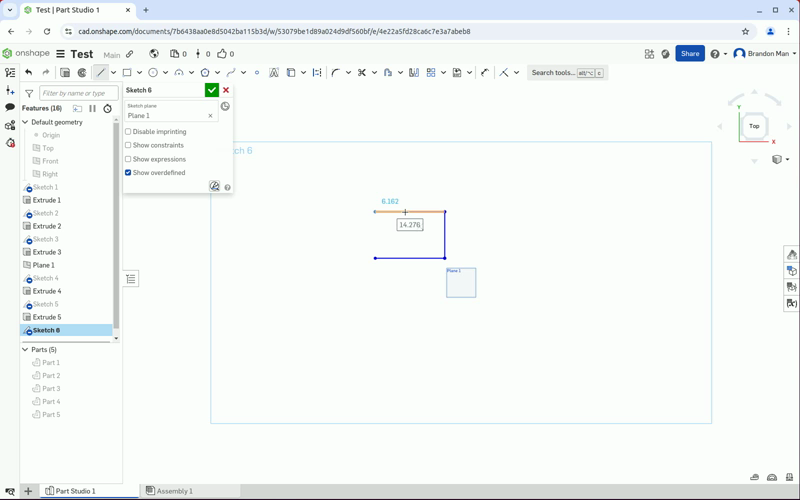
mouse_move(375, 258)
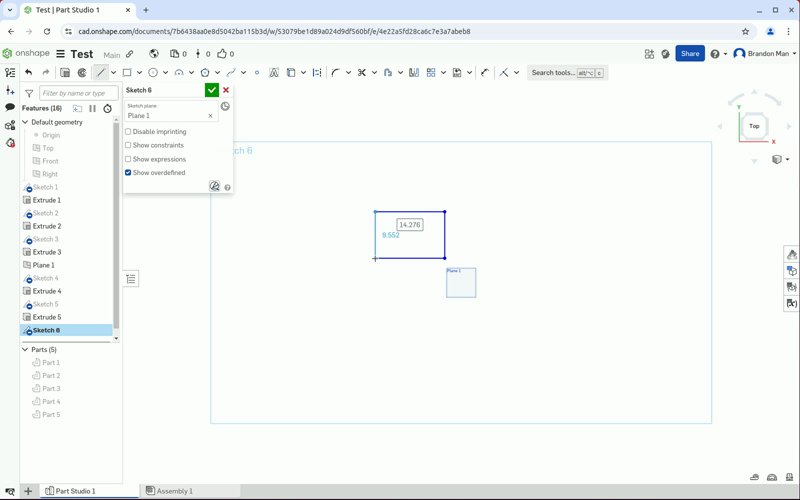
key_up(shift)
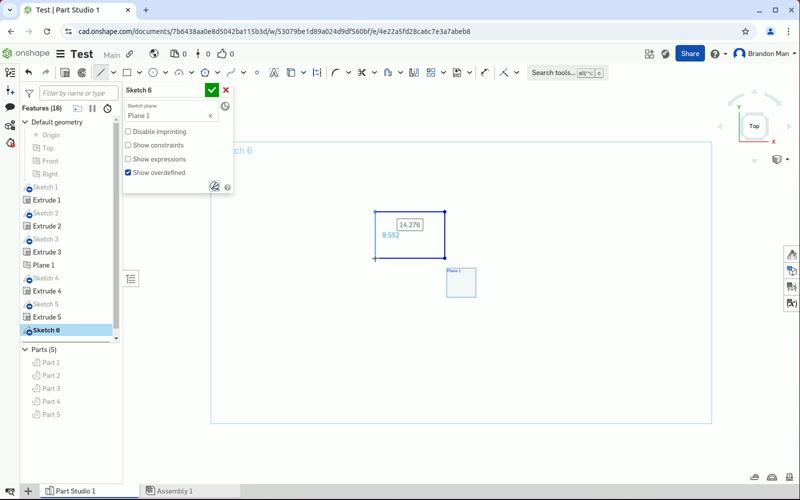
click(375, 258)
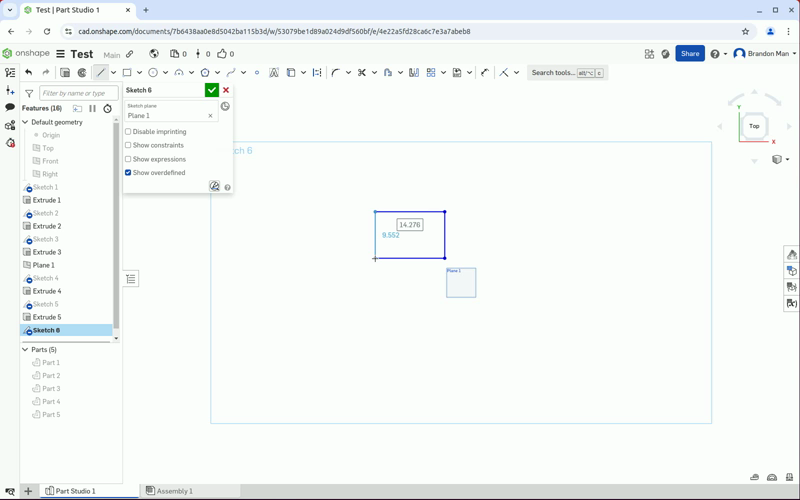
key(esc)
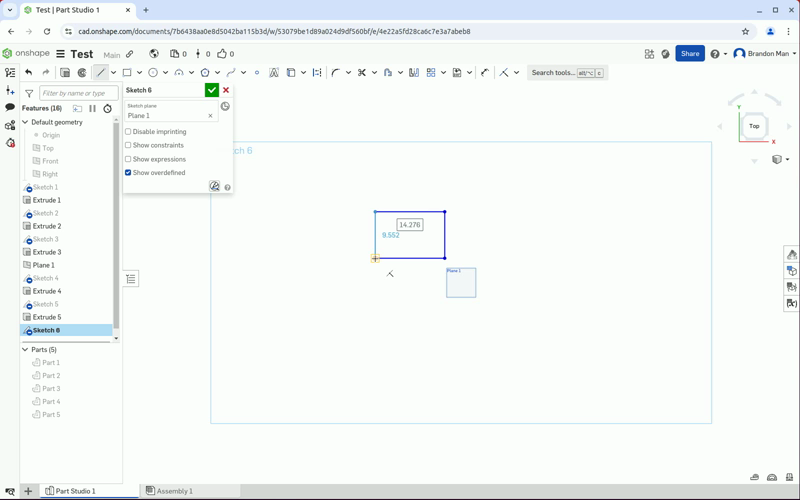
mouse_move(411, 235)
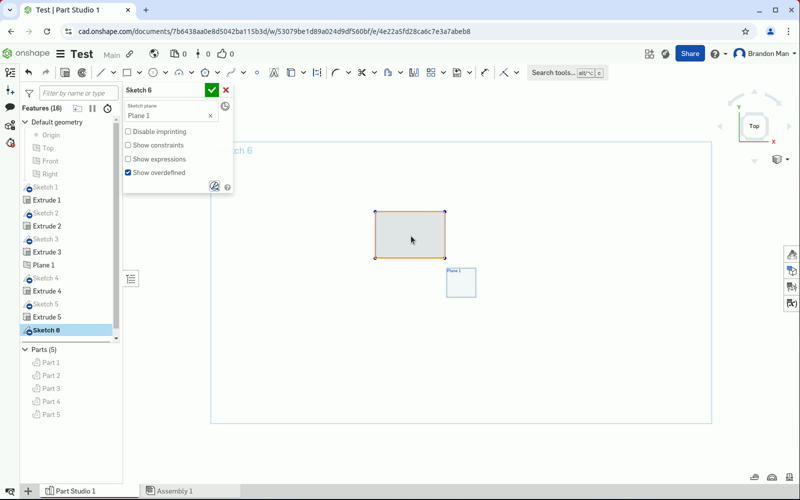
click(411, 235)
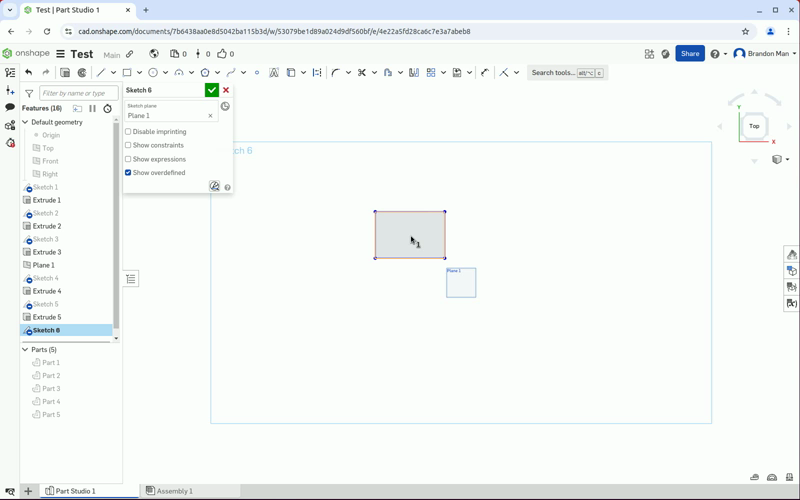
mouse_move(73, 352)
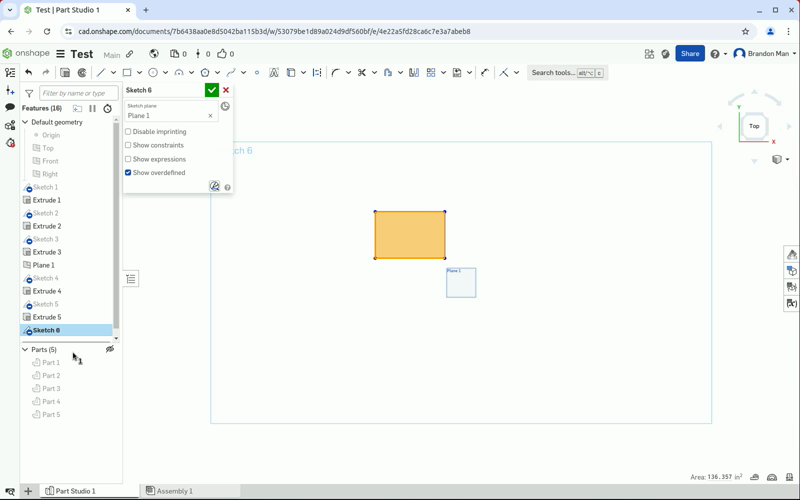
key(shift+y)
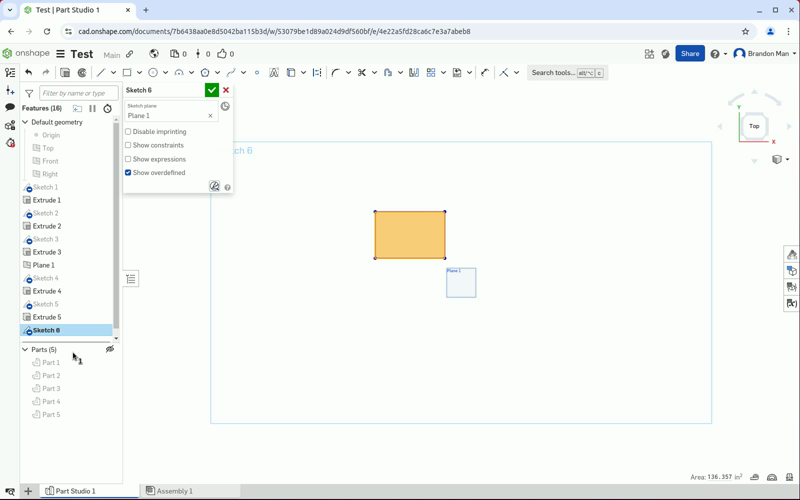
key(shift+e)
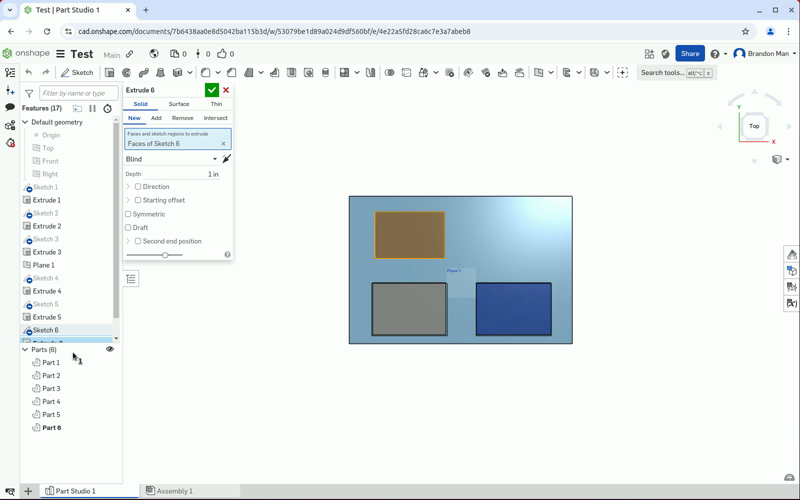
mouse_move(143, 106)
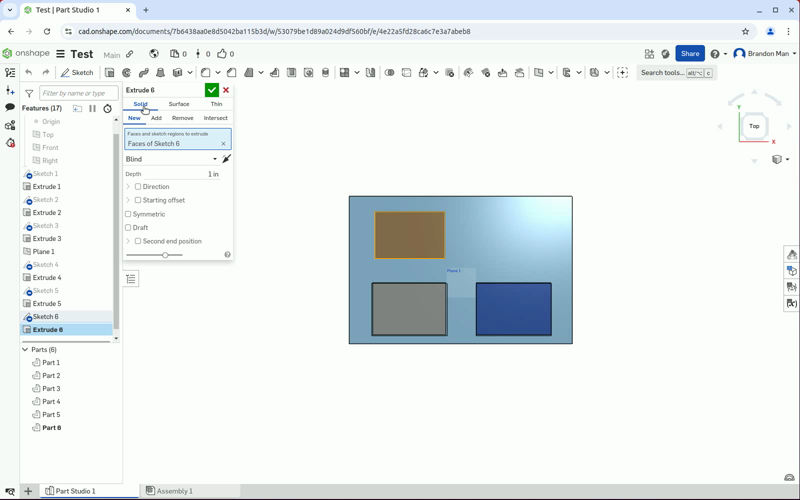
click(143, 106)
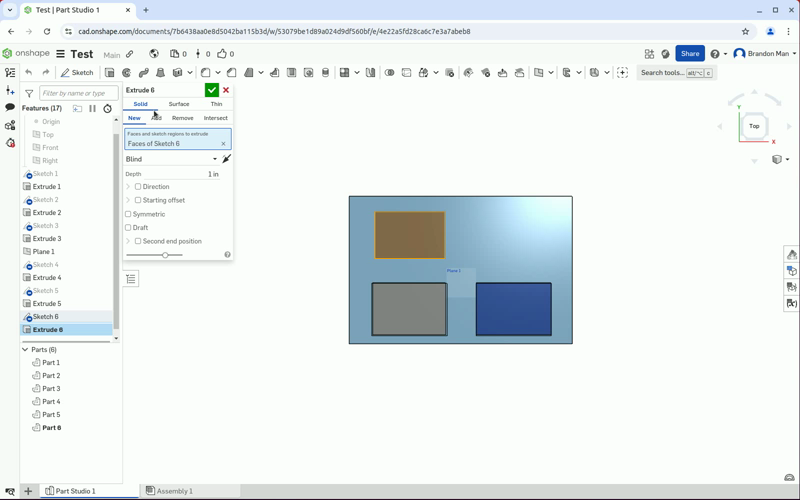
mouse_move(186, 120)
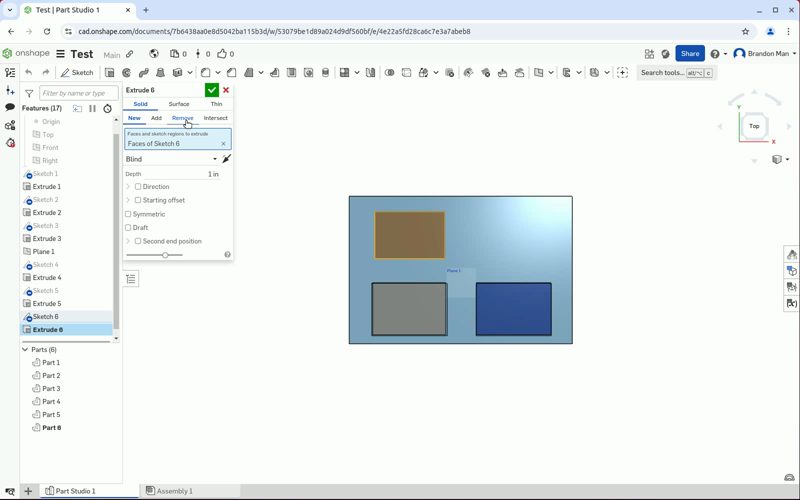
click(186, 120)
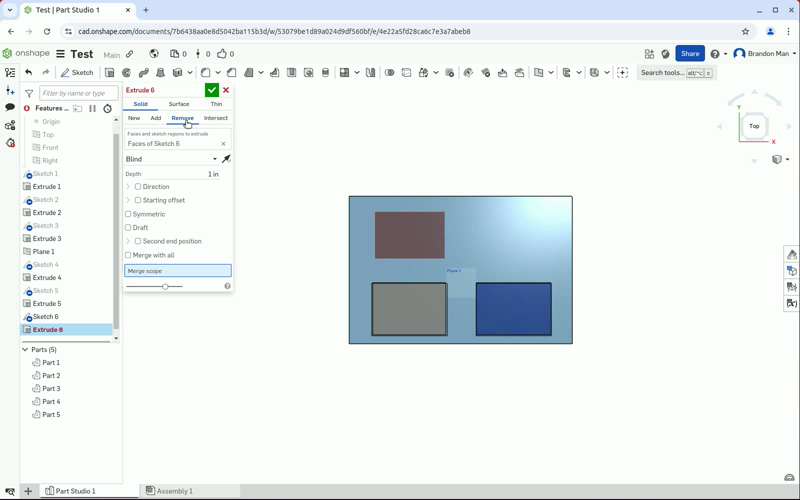
key(tab, 4)
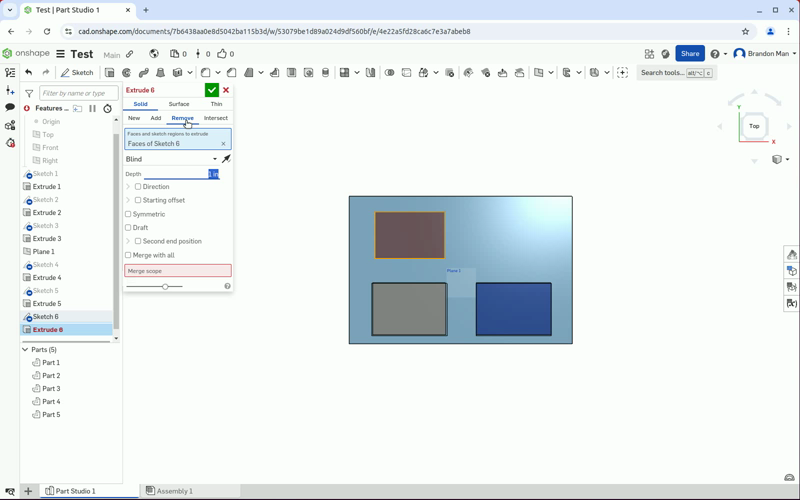
text(2.407)
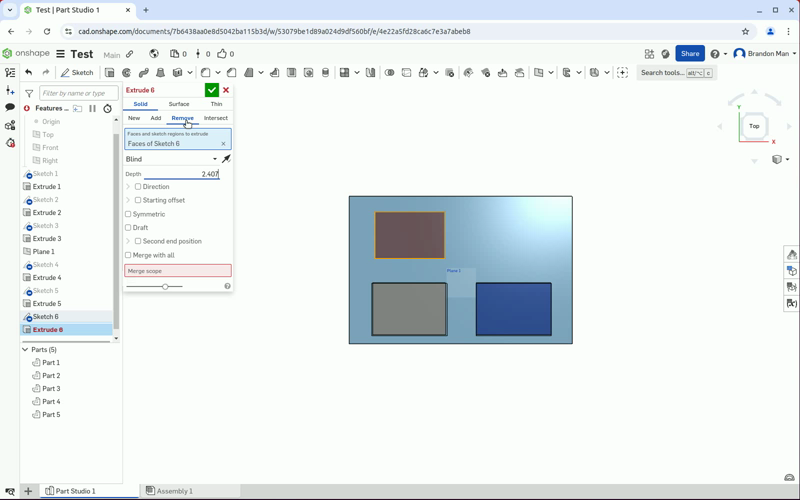
key(tab, 6)
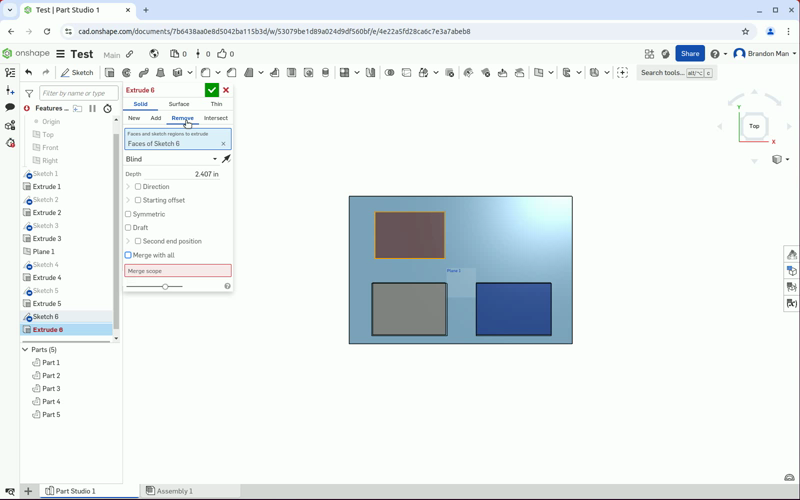
key(space)
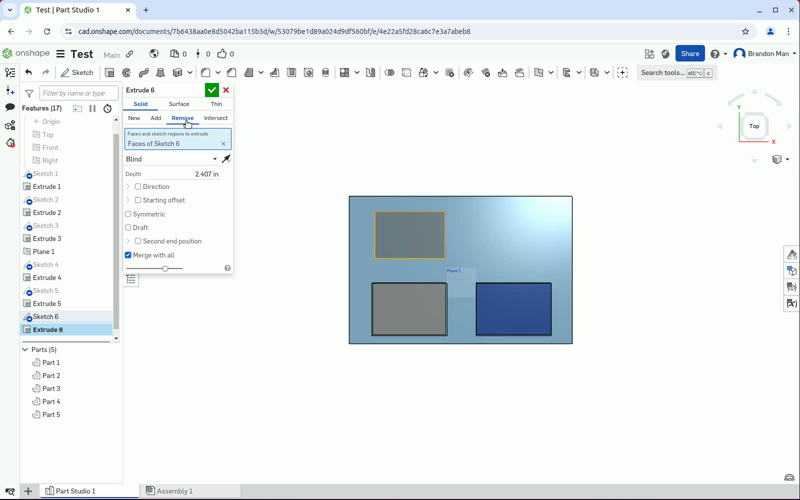
key(enter)
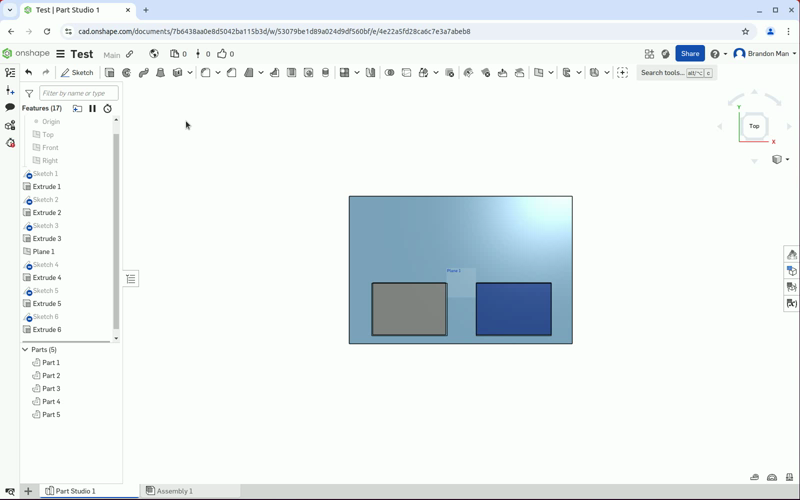
key(shift+h)
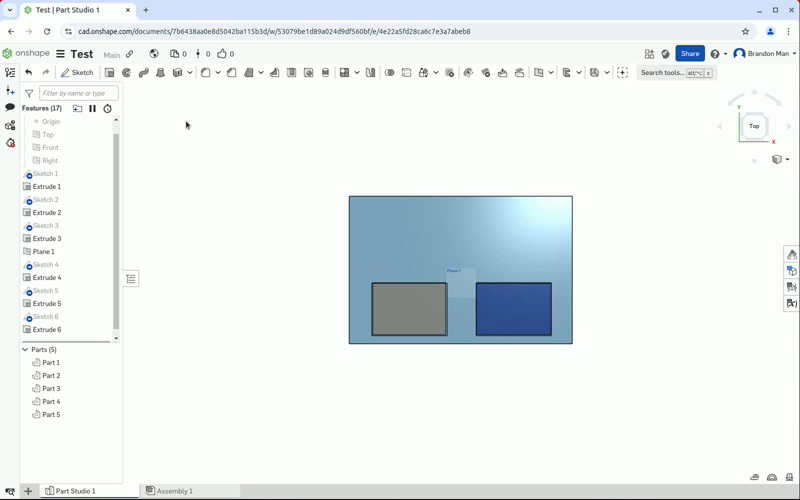
key(shift+h)
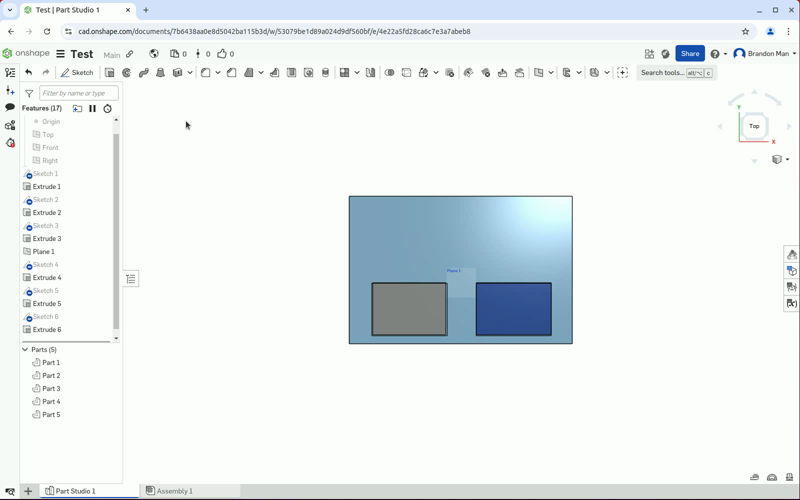
mouse_move(69, 176)
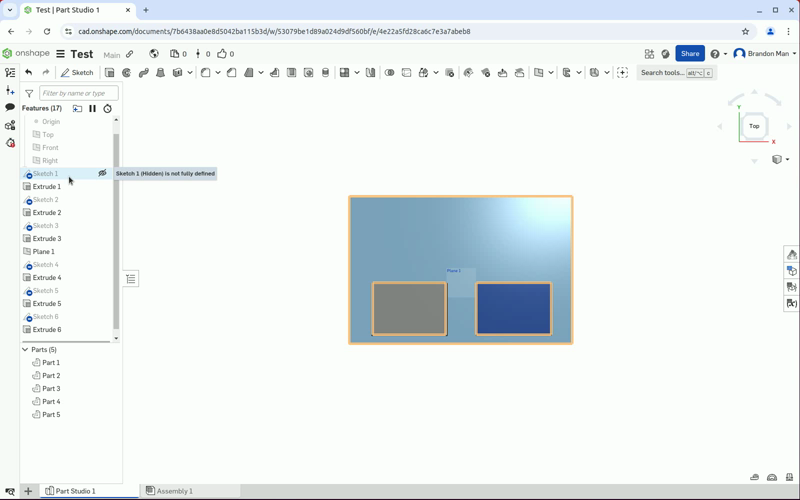
click(69, 176)
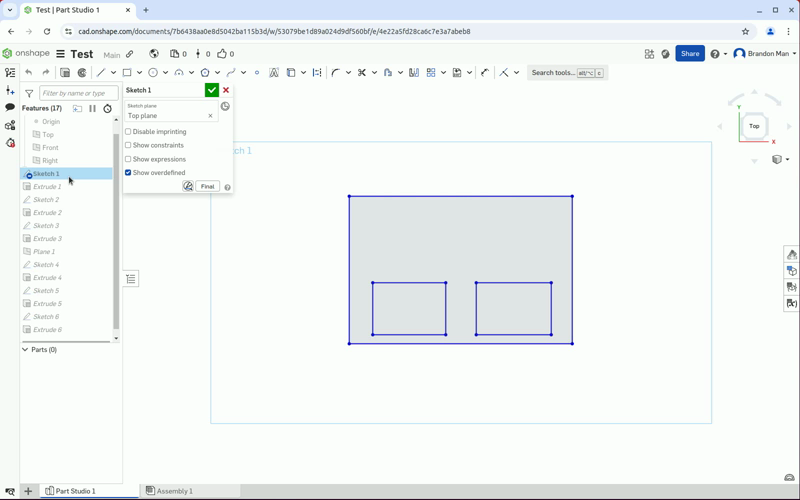
mouse_move(229, 92)
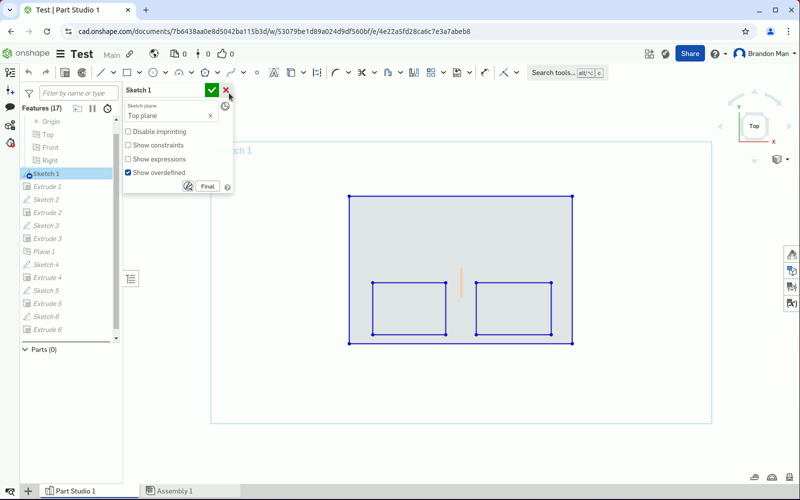
click(229, 92)
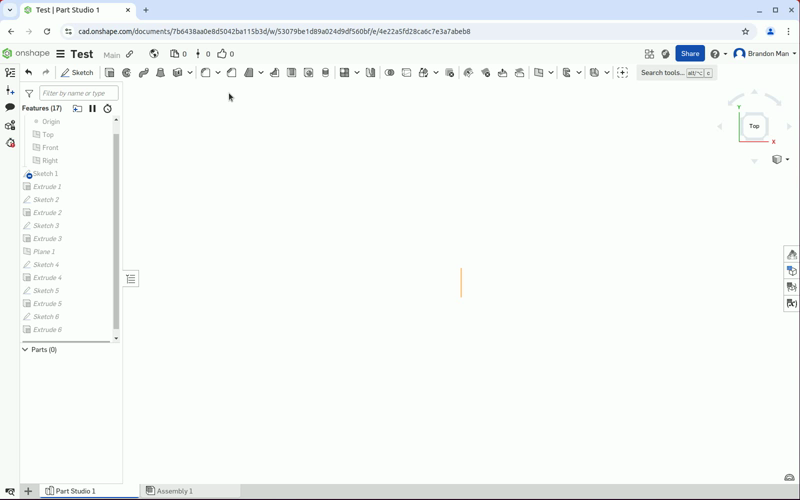
key(shift+s)
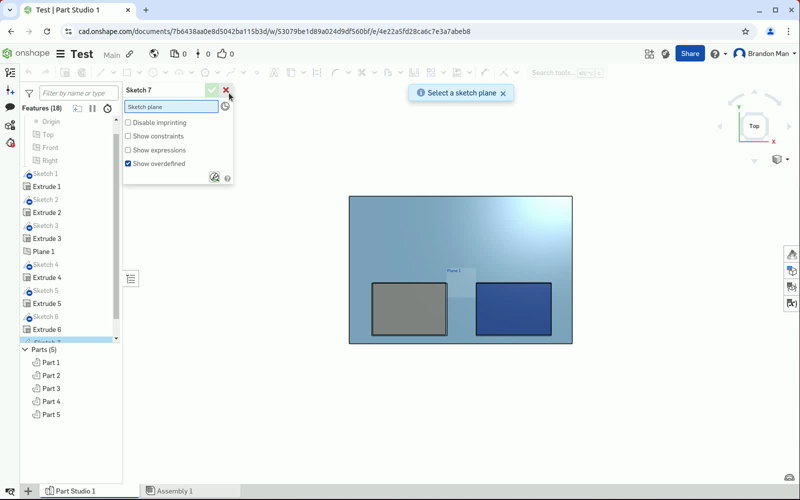
mouse_move(69, 241)
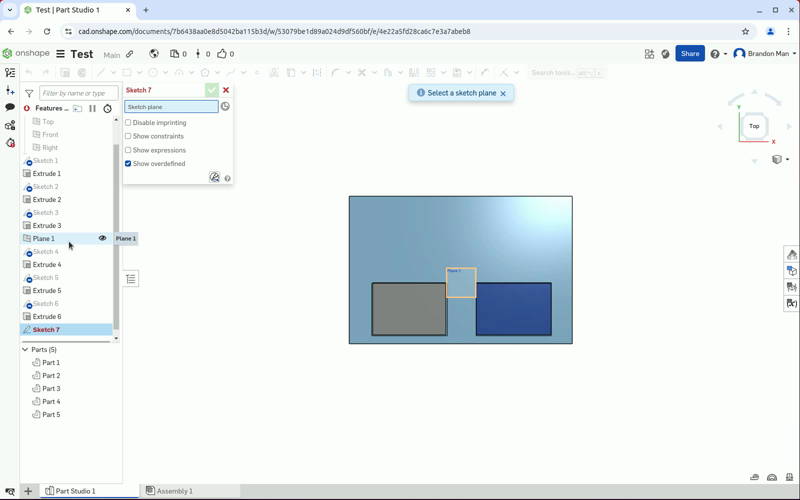
click(69, 241)
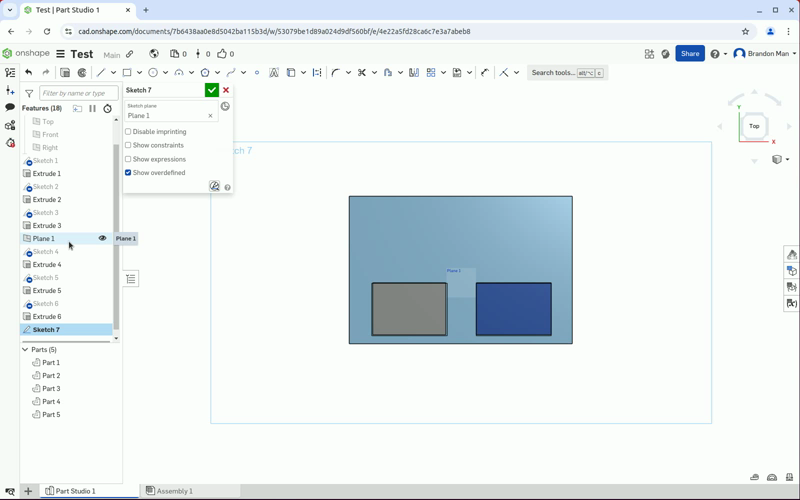
mouse_move(73, 352)
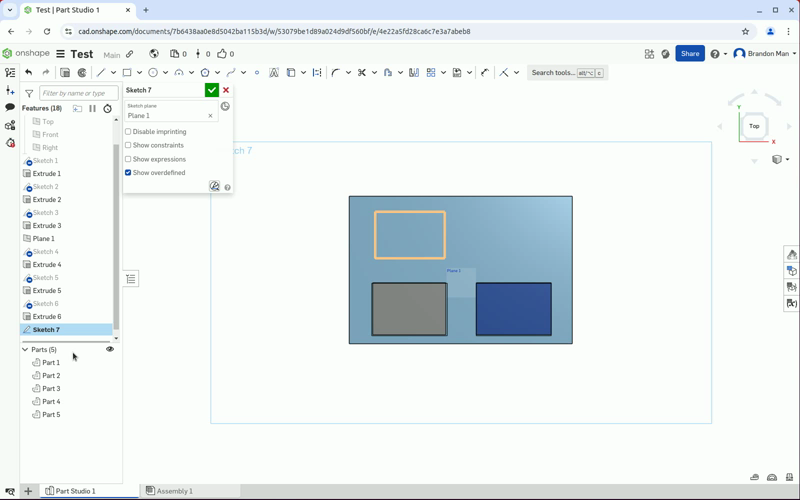
key(y)
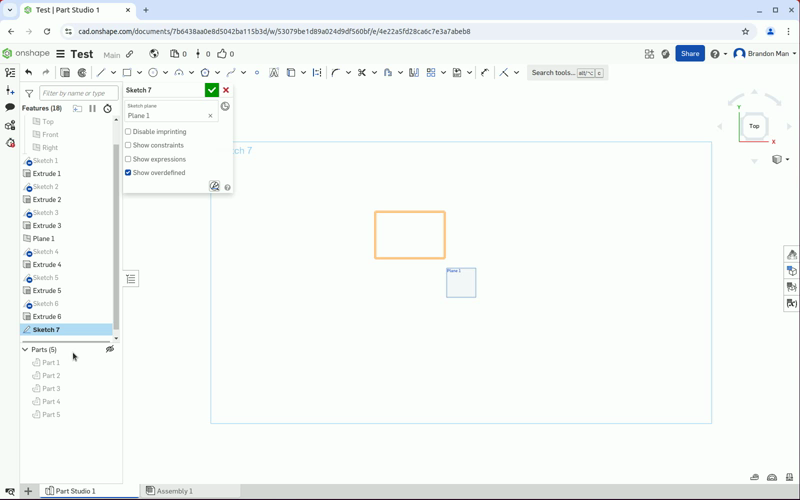
key(l)
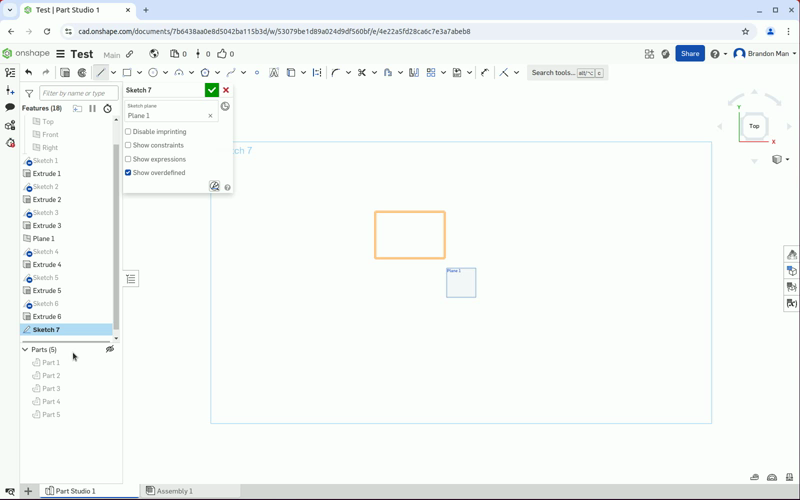
key_down(shift)
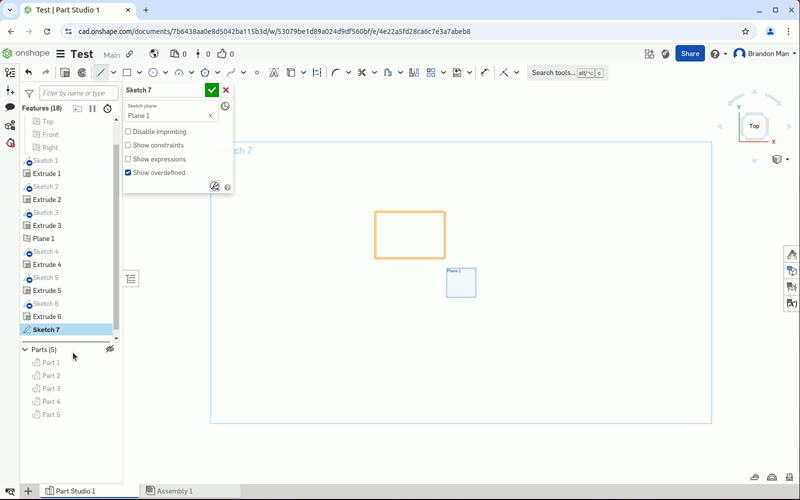
mouse_move(479, 258)
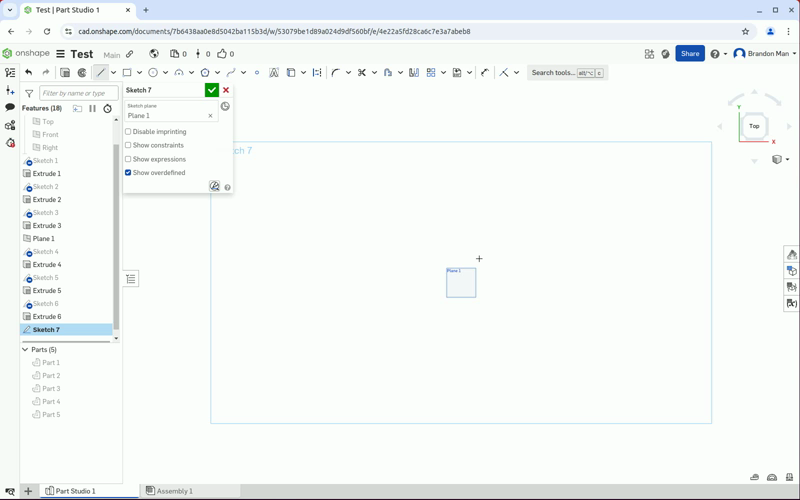
click(479, 258)
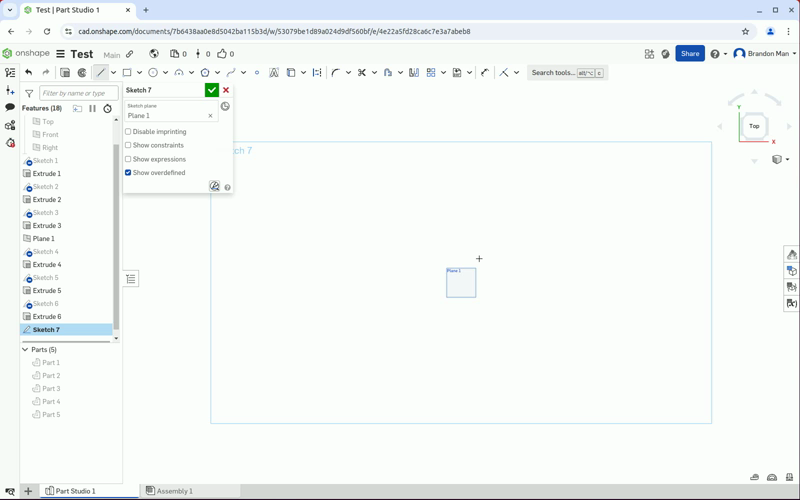
key_up(shift)
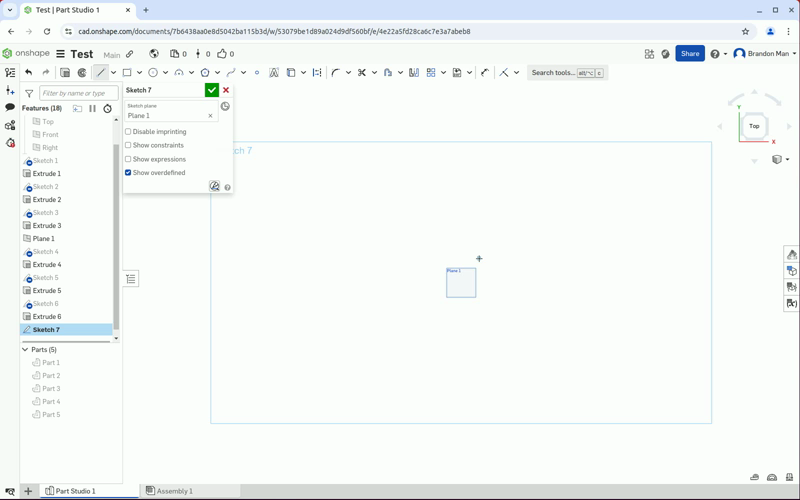
key_down(shift)
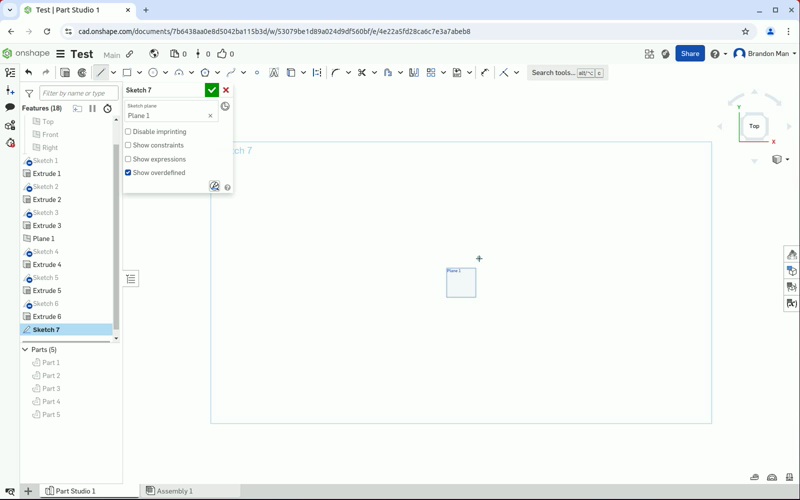
mouse_move(549, 258)
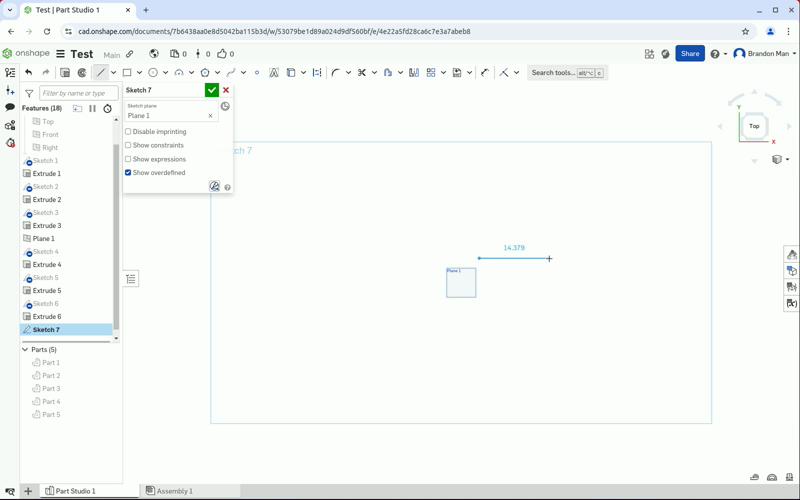
click(549, 258)
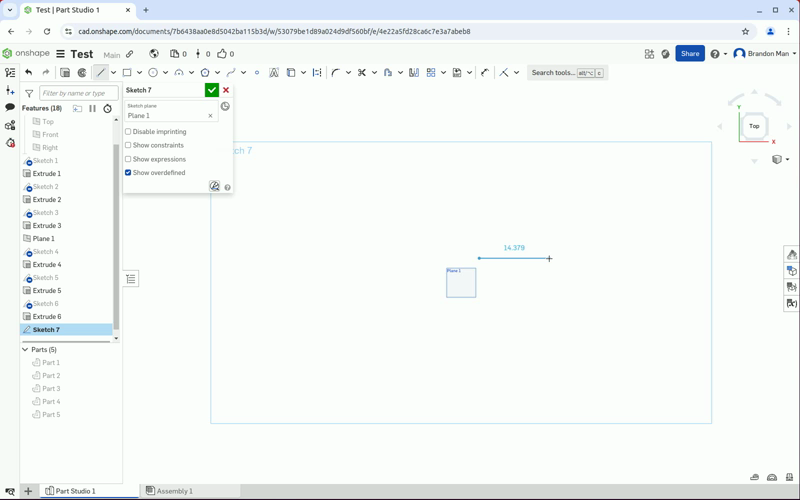
key_up(shift)
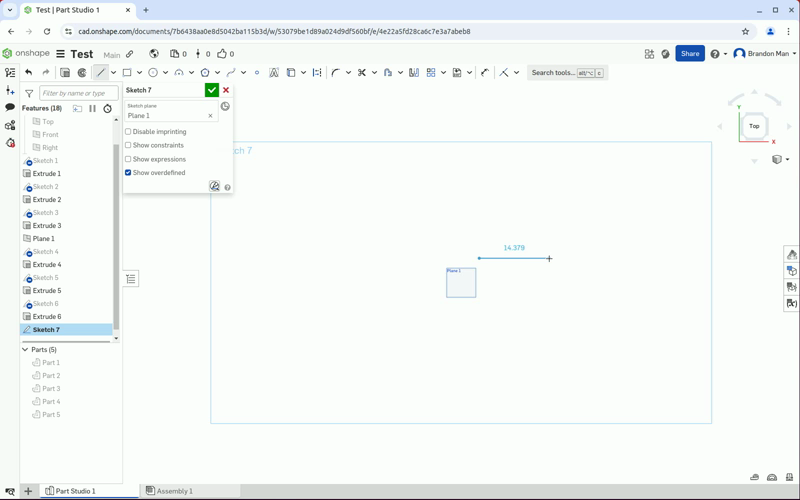
key_down(shift)
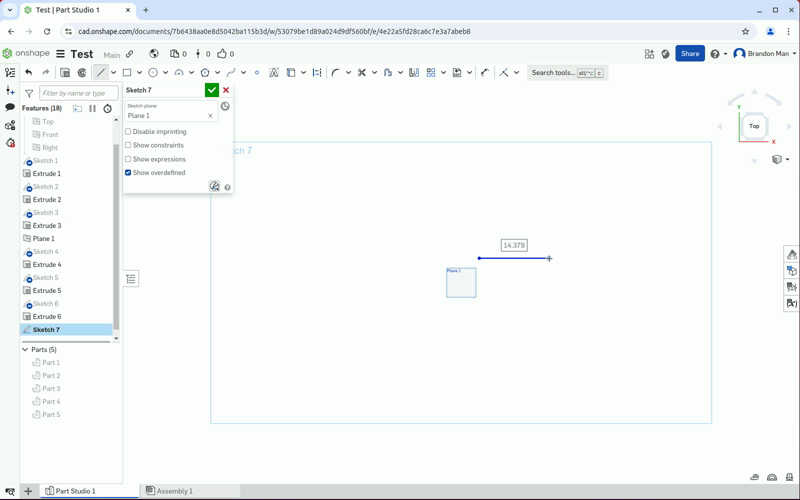
mouse_move(579, 258)
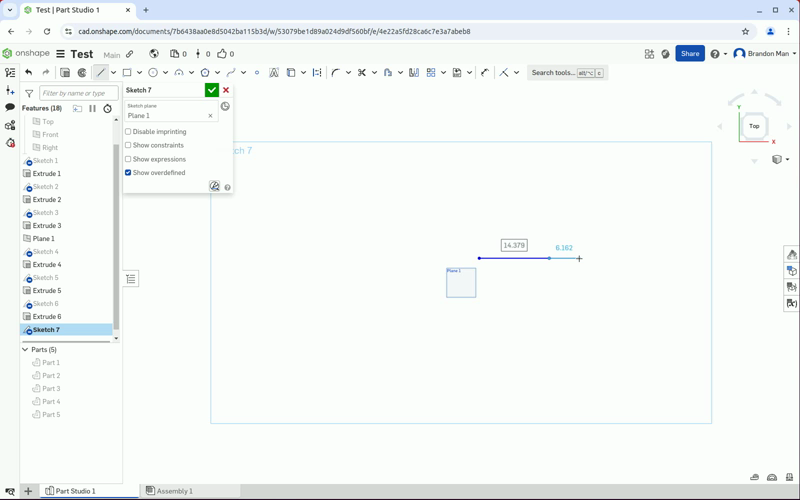
mouse_move(549, 211)
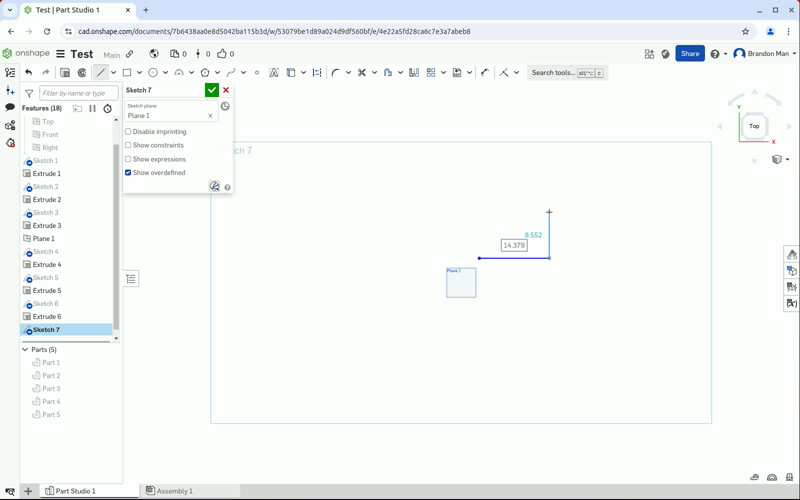
click(549, 211)
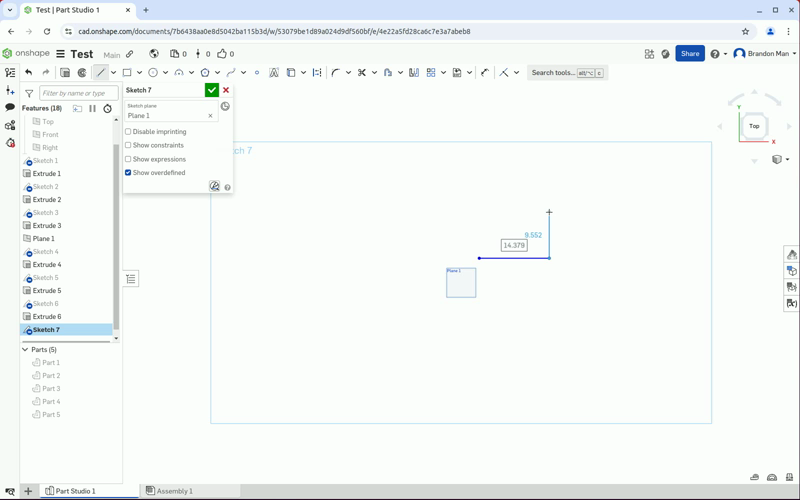
key_up(shift)
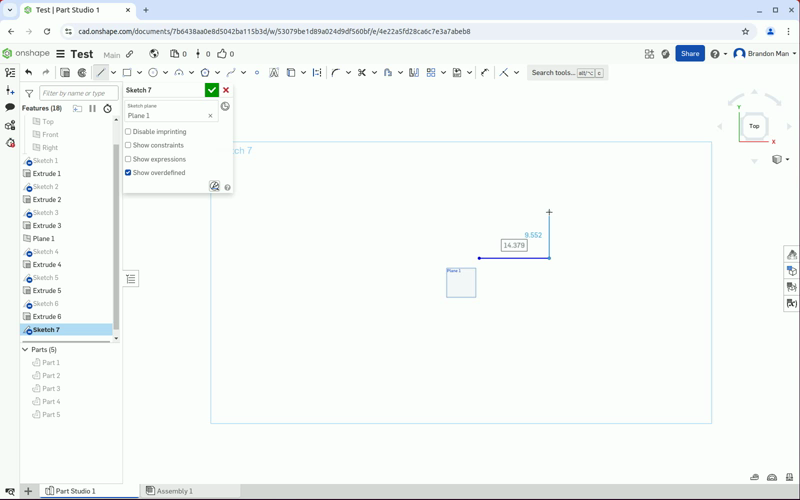
key_down(shift)
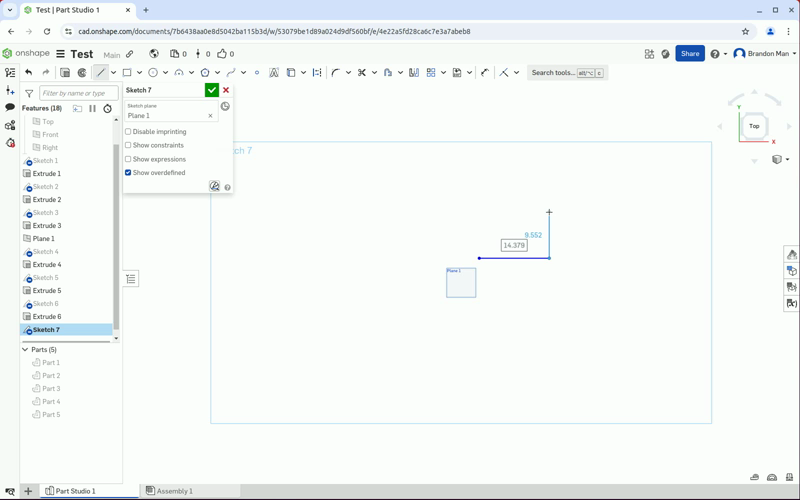
mouse_move(479, 211)
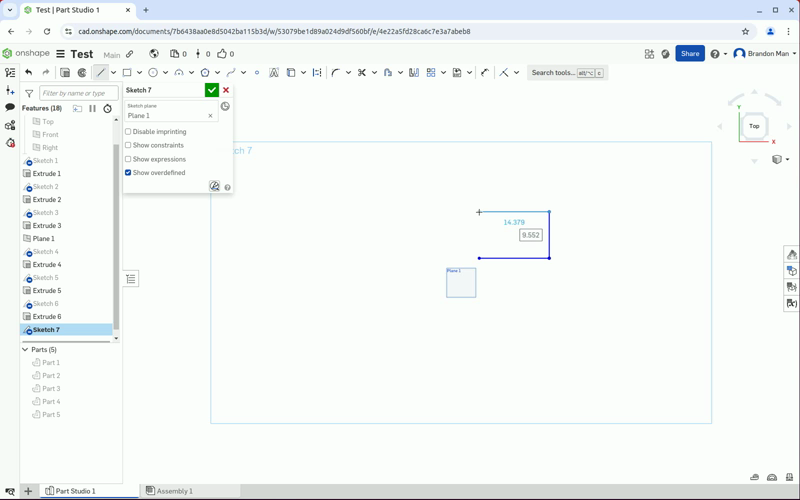
click(479, 211)
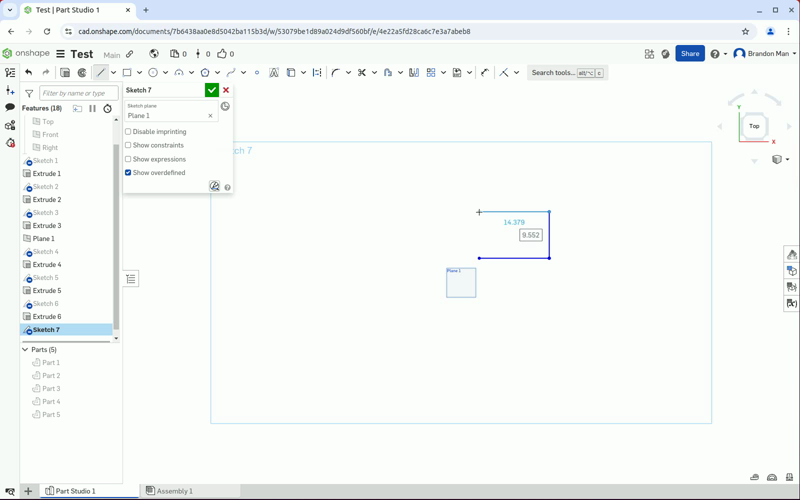
key_up(shift)
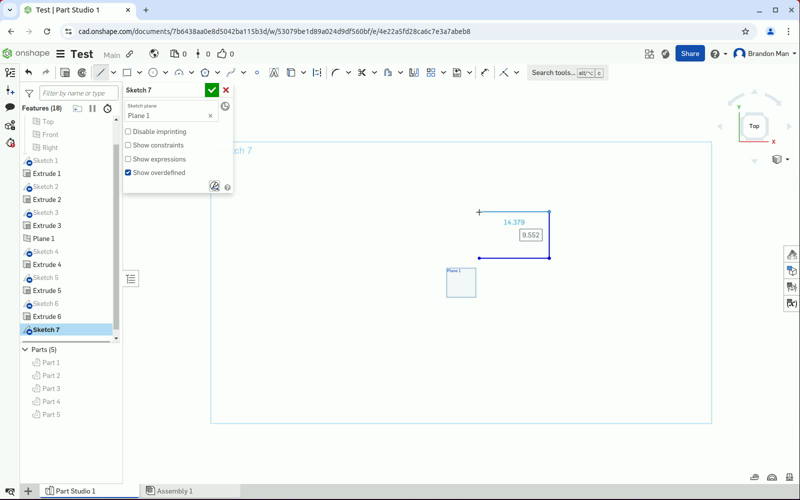
mouse_move(509, 211)
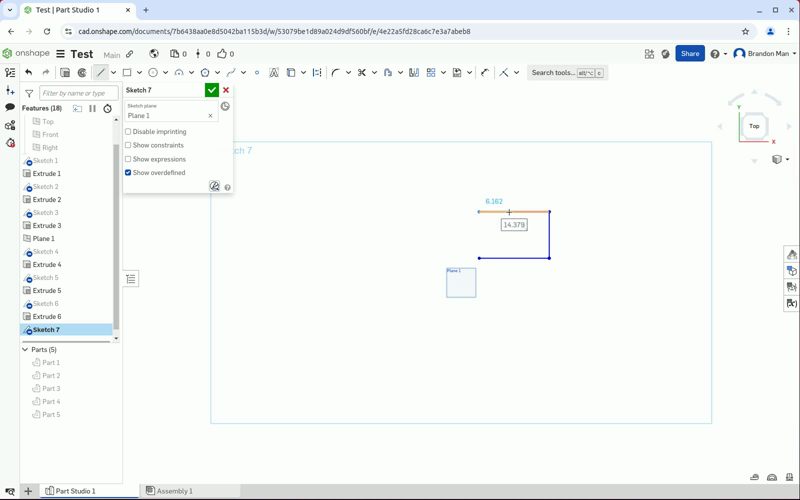
key_down(shift)
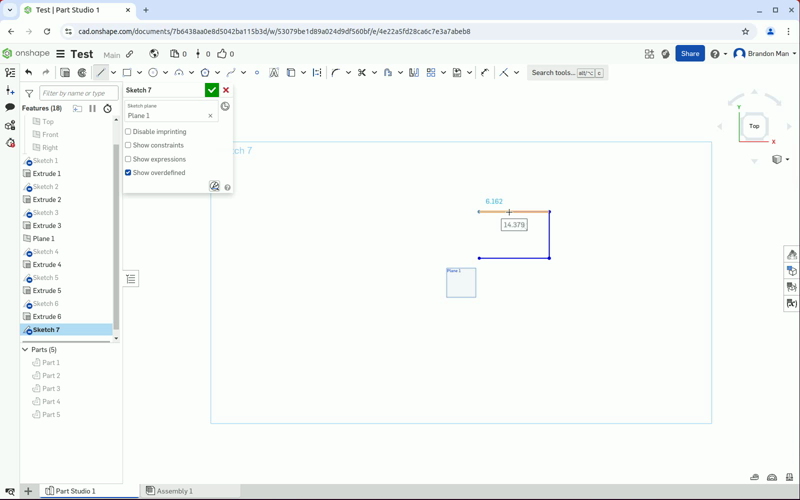
mouse_move(479, 258)
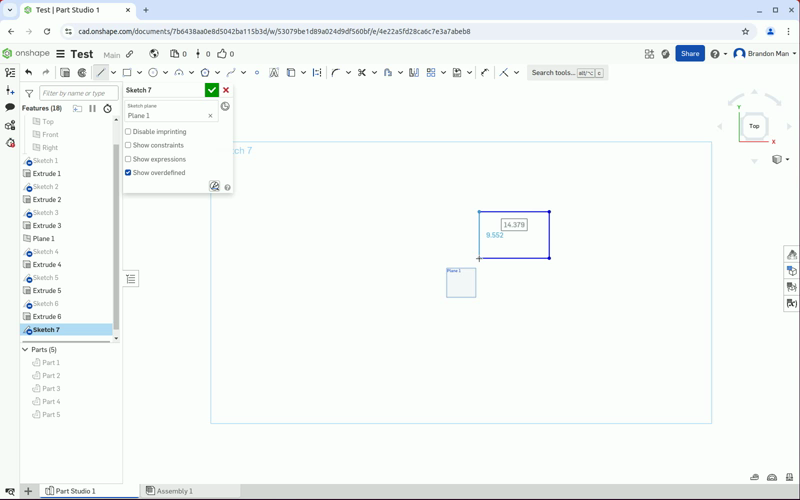
key_up(shift)
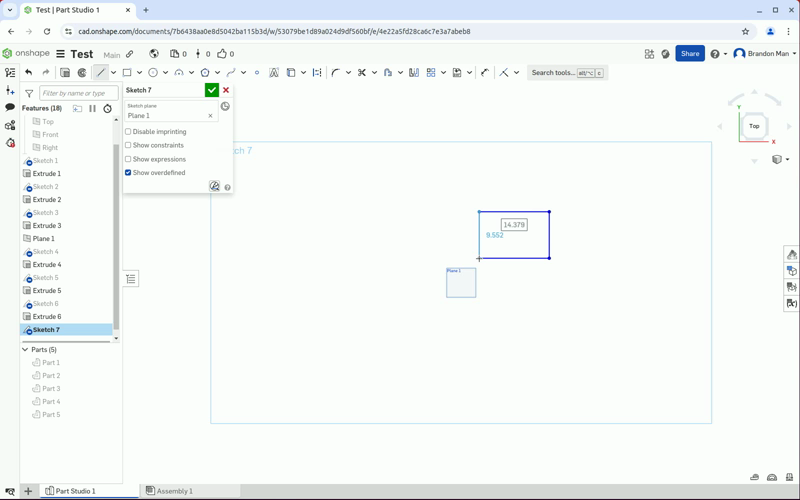
click(479, 258)
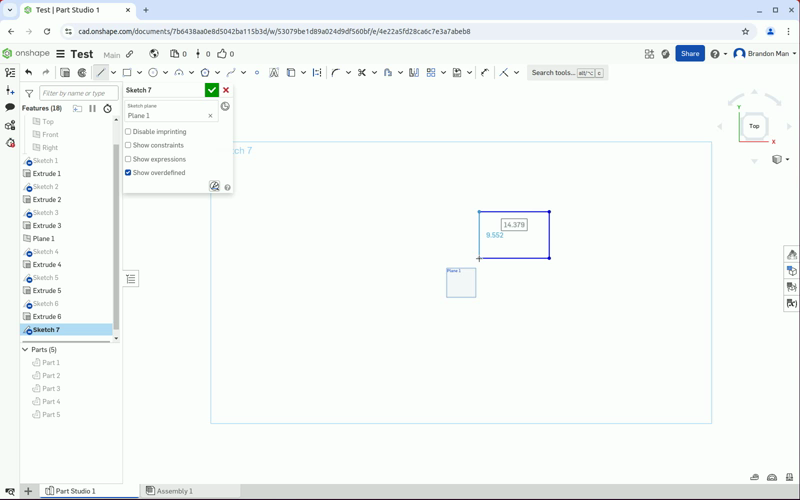
key(esc)
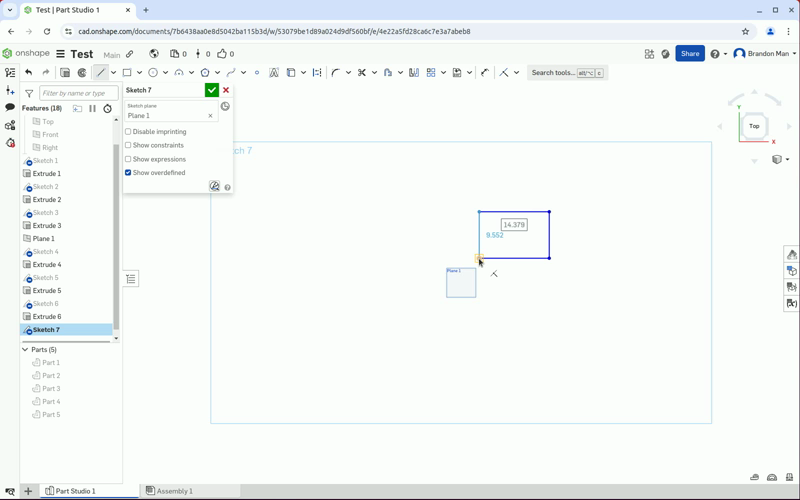
mouse_move(543, 250)
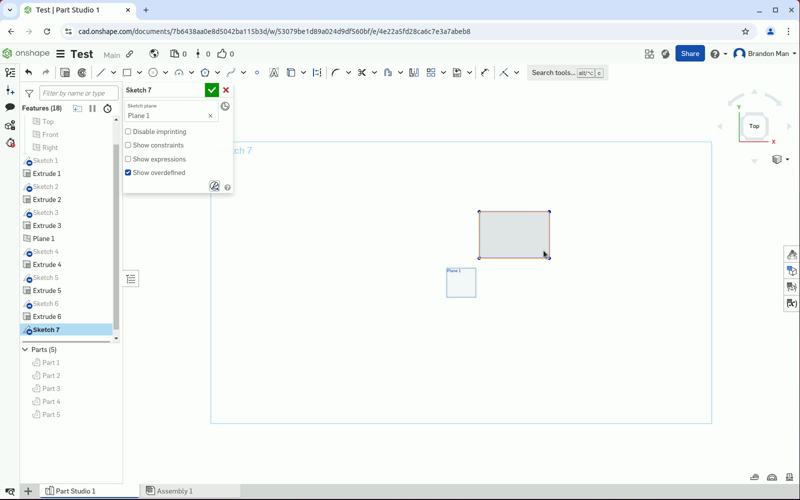
click(543, 250)
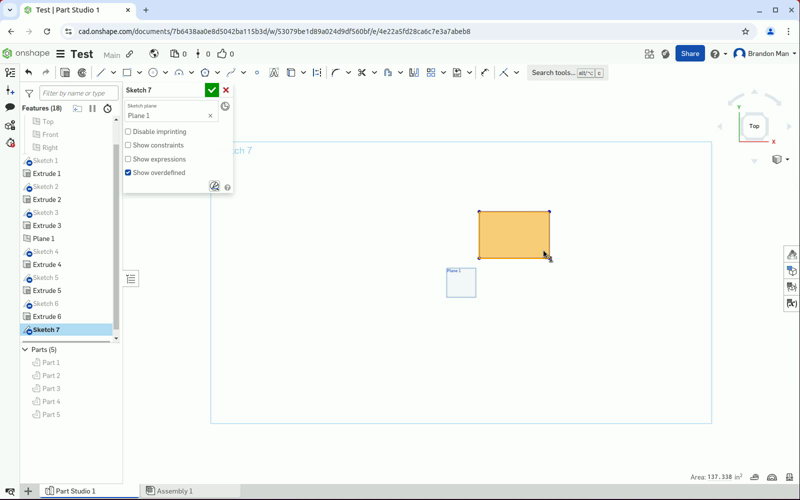
mouse_move(73, 352)
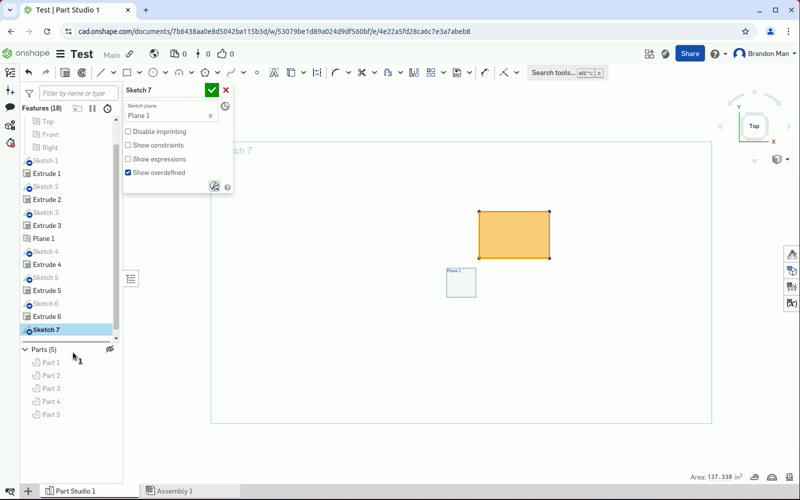
key(shift+y)
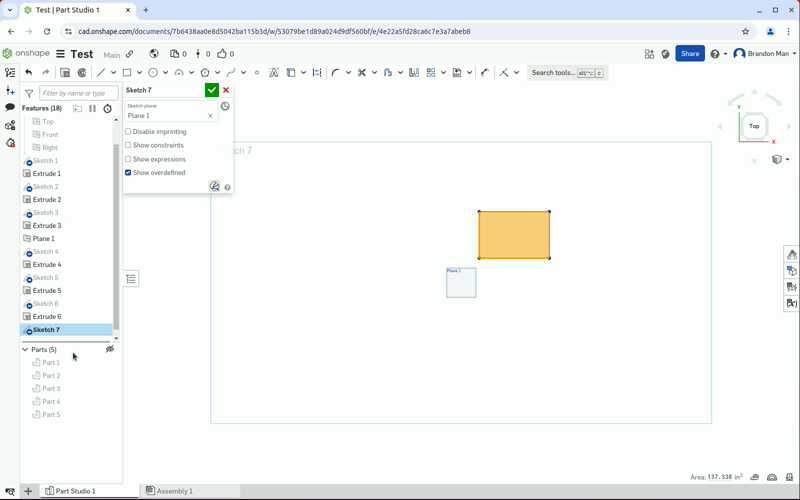
key(shift+e)
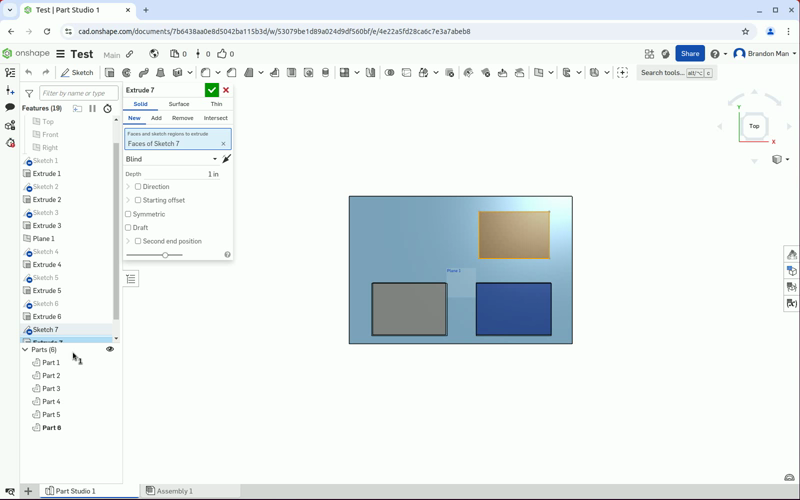
mouse_move(143, 106)
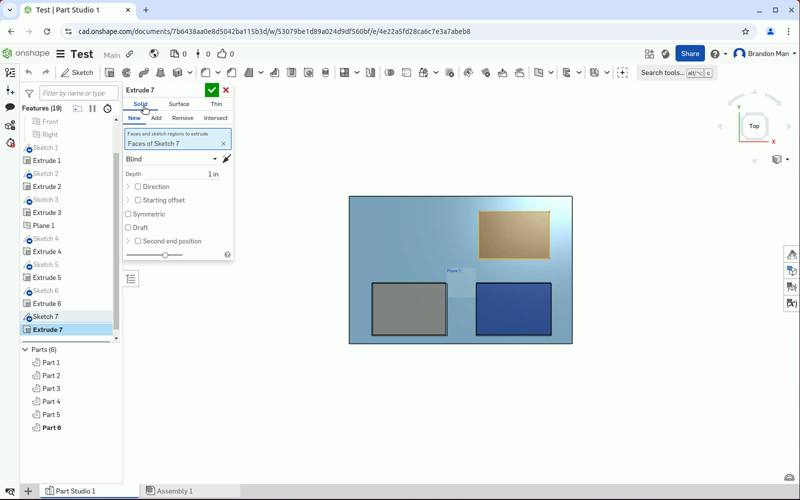
click(143, 106)
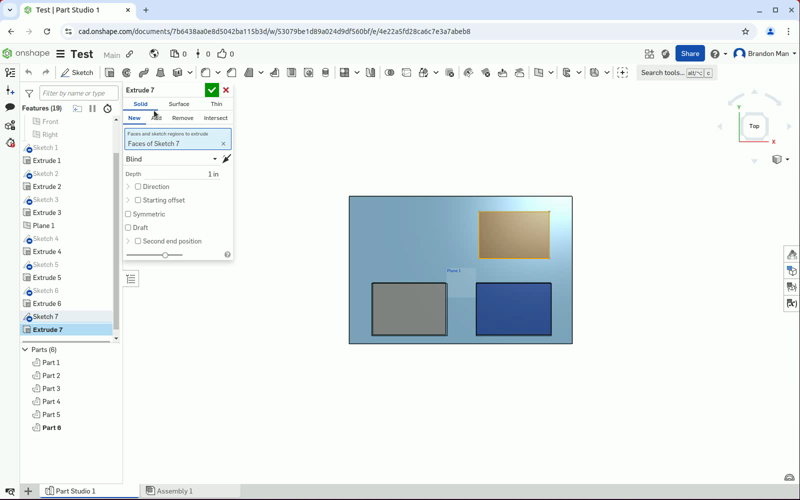
mouse_move(186, 120)
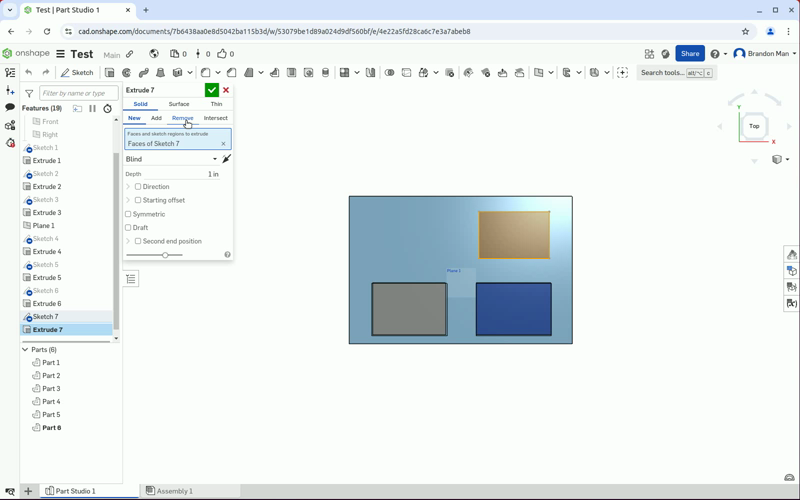
click(186, 120)
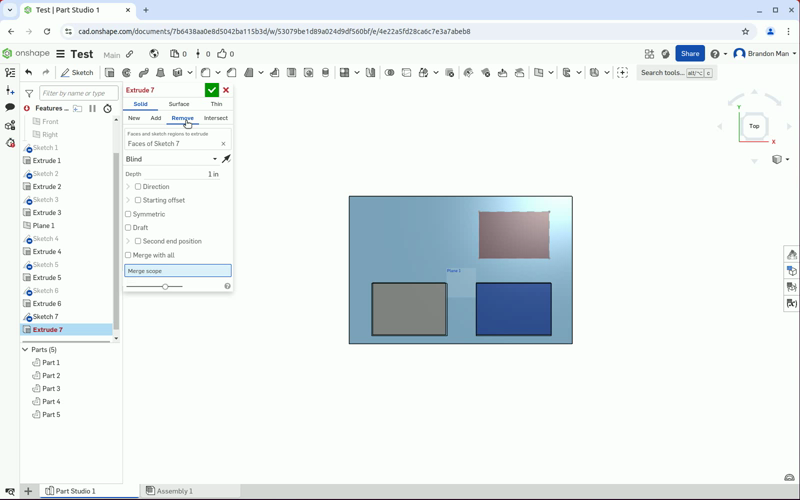
key(tab, 4)
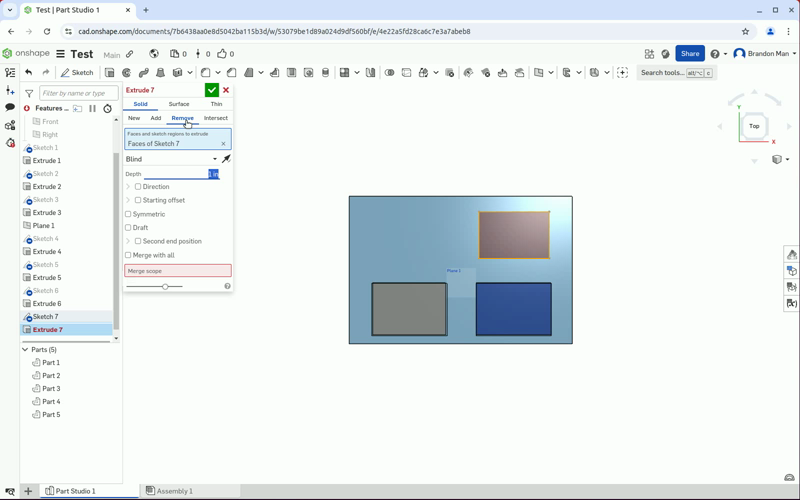
text(2.407)
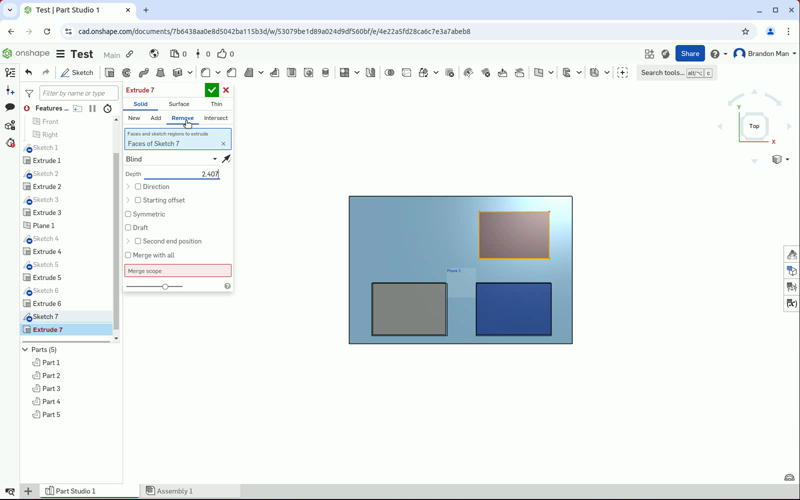
key(tab, 6)
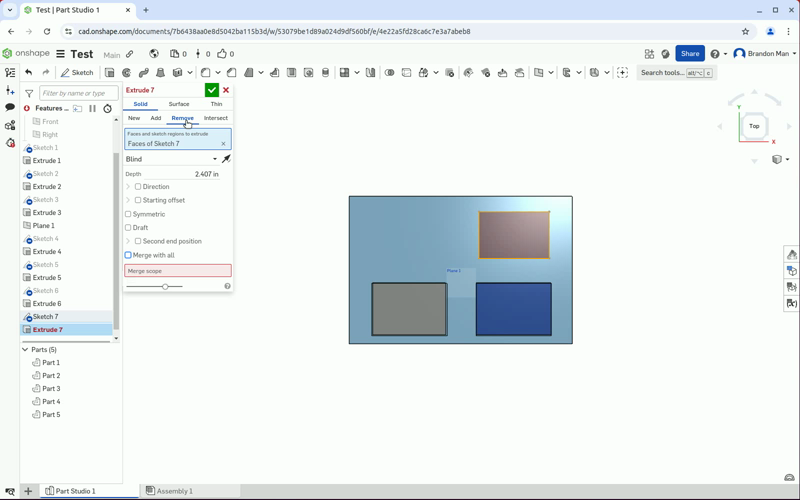
key(space)
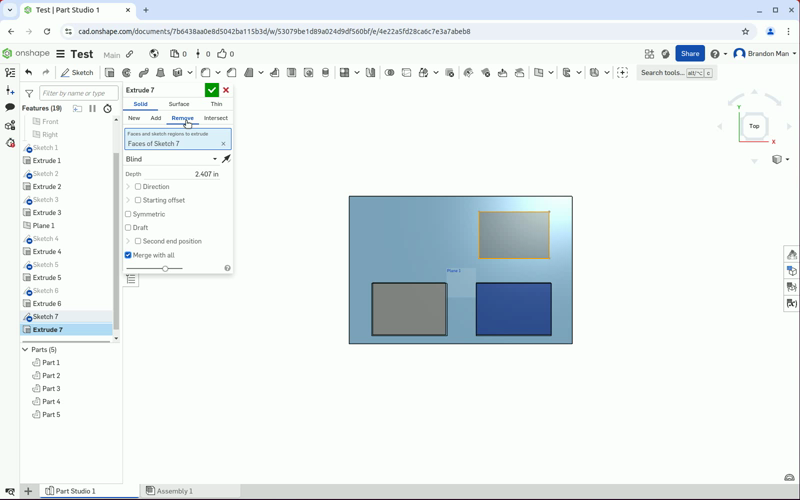
key(enter)
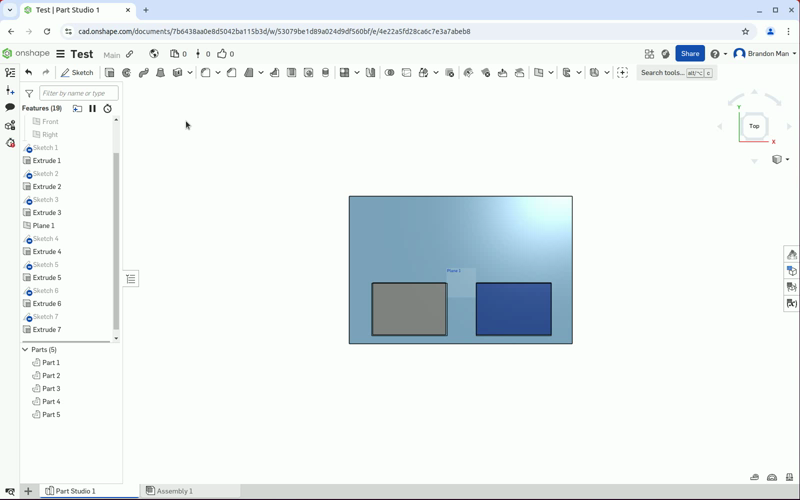
key(shift+h)
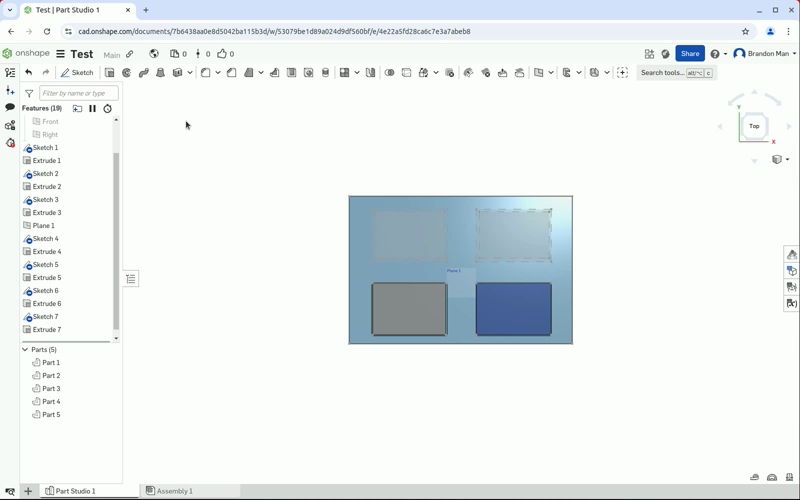
key(shift+h)
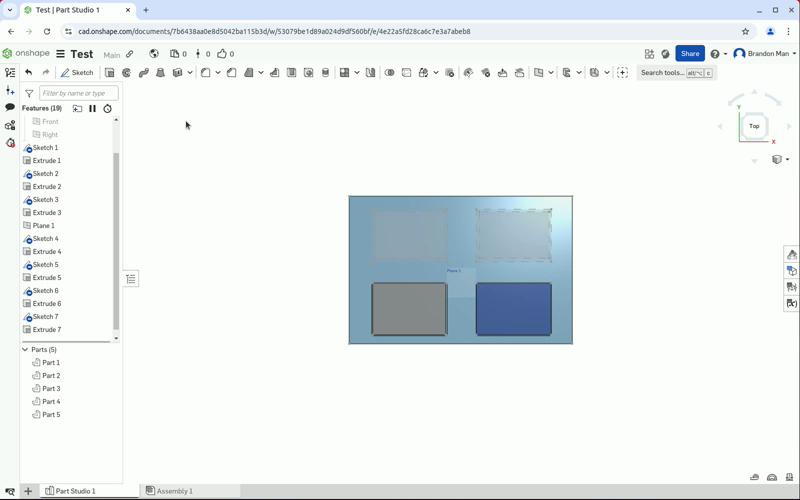
key(shift+7)
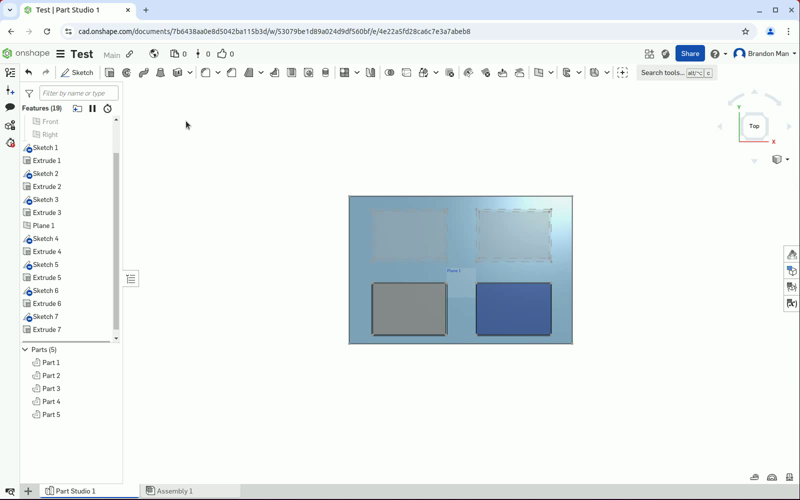
key(up, 3)
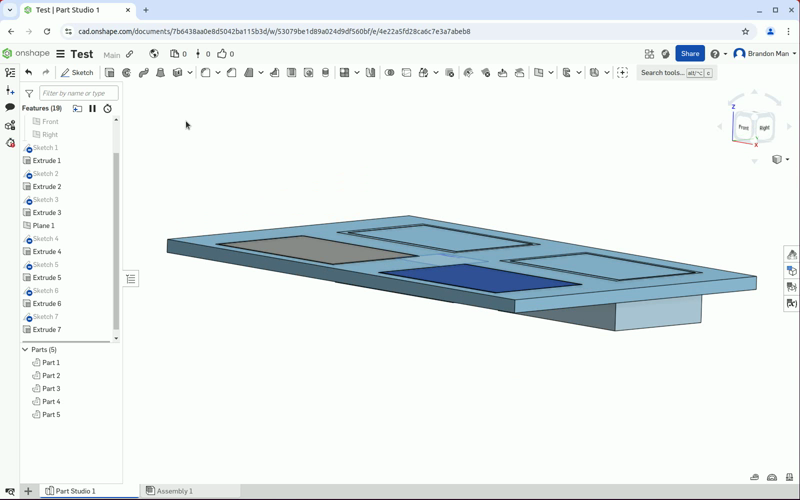
key(left, 3)
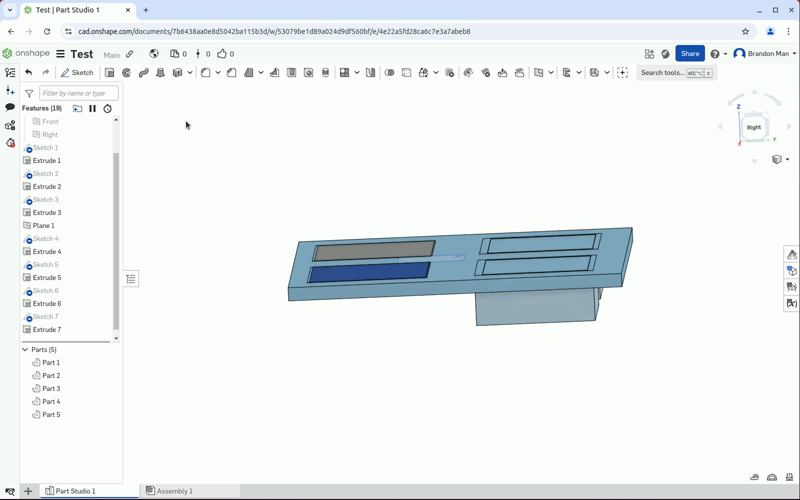
key(right, 3)
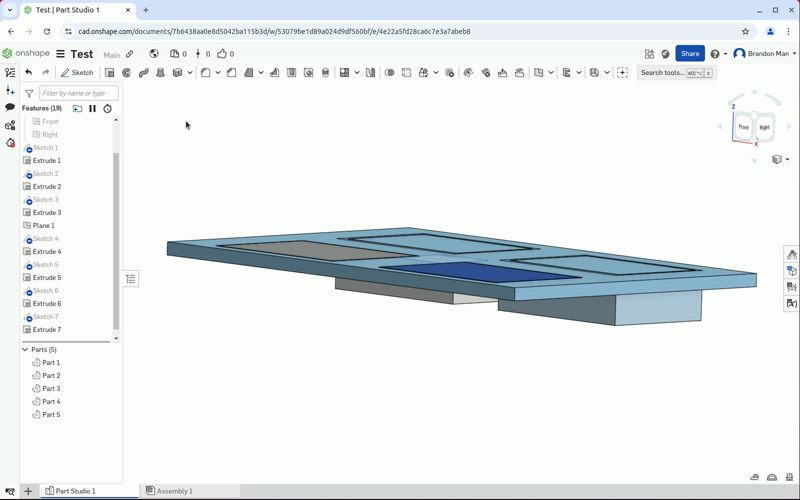
key(down, 3)
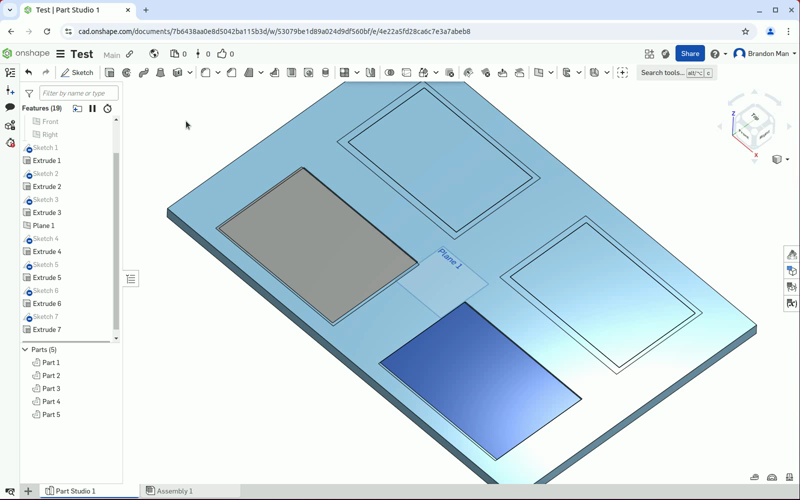
mouse_move(69, 150)
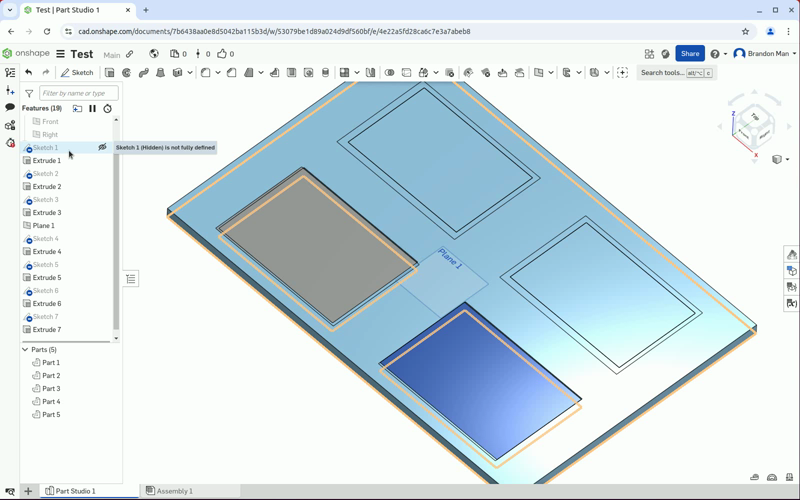
click(69, 150)